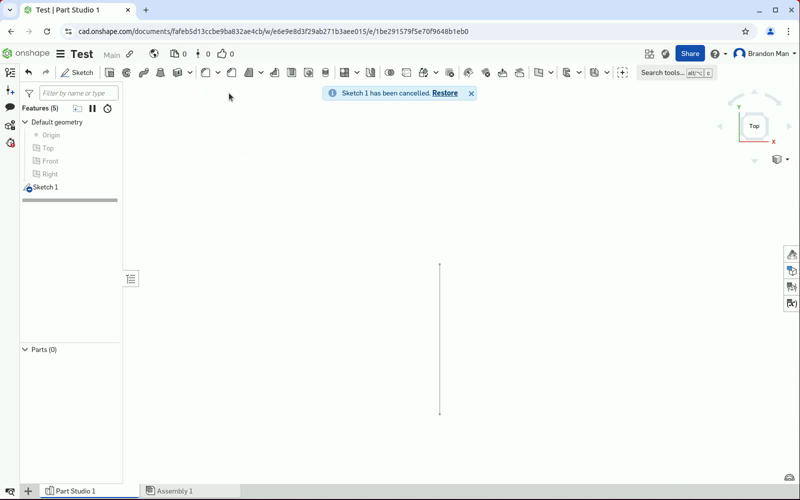
key(shift+h)
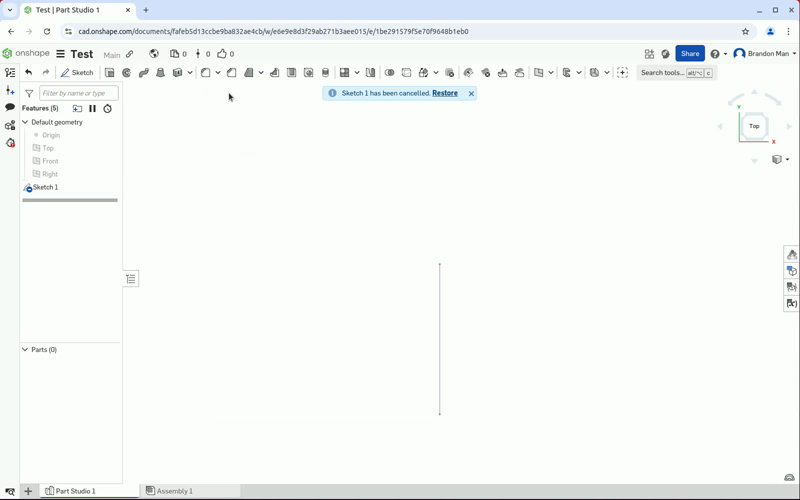
key(shift+s)
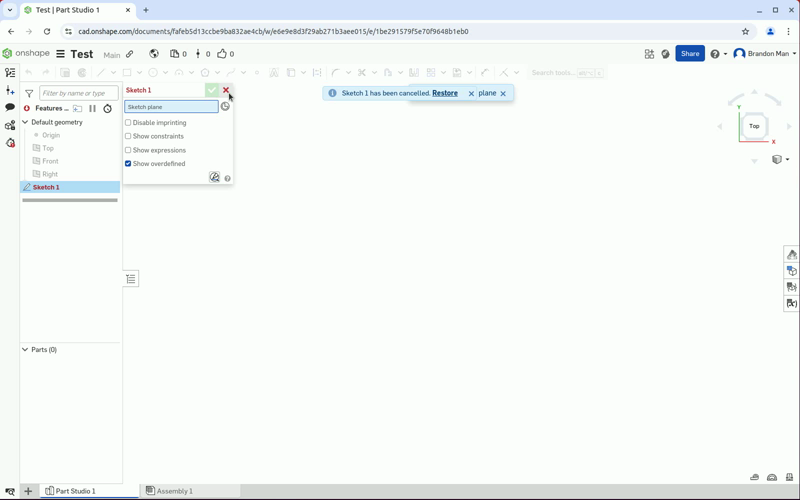
mouse_move(73, 150)
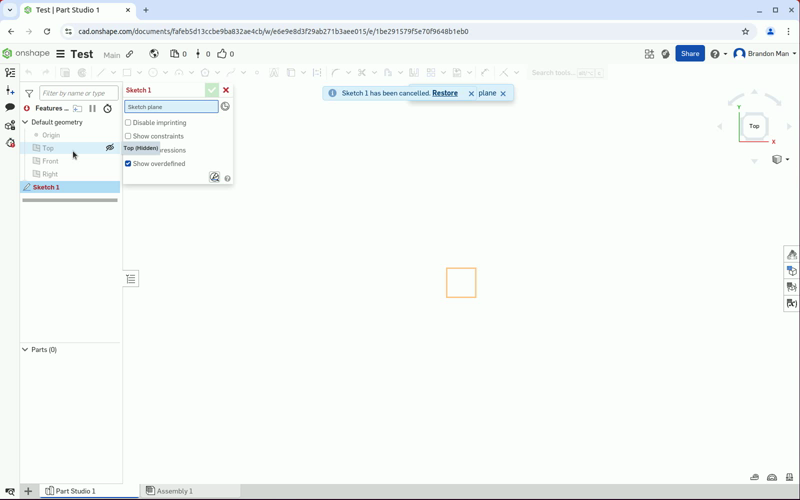
click(73, 150)
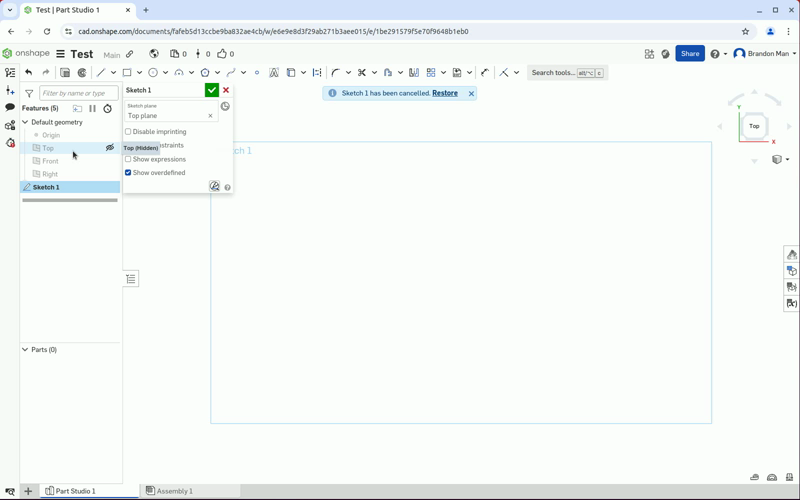
mouse_move(73, 352)
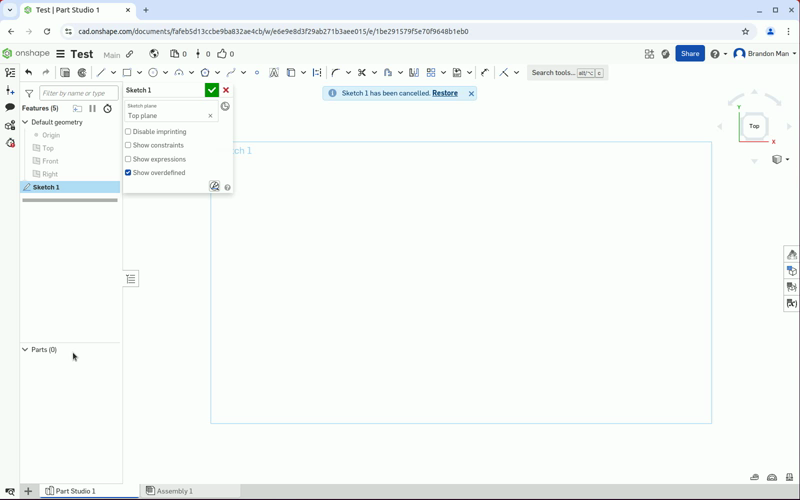
key(y)
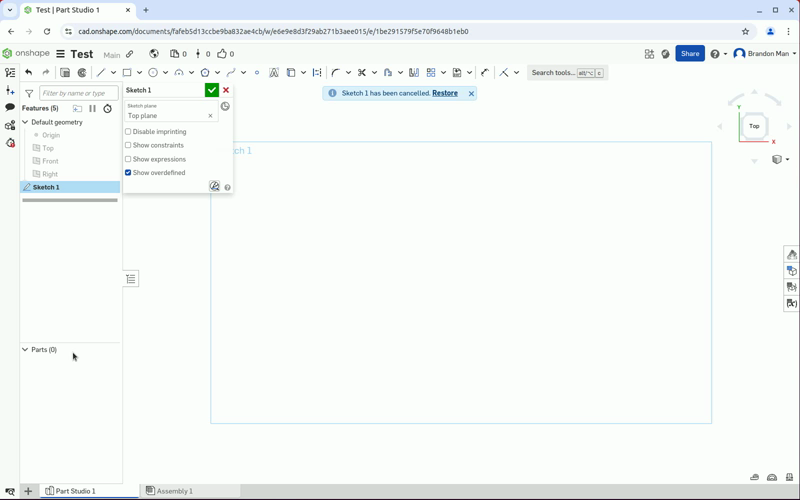
key(l)
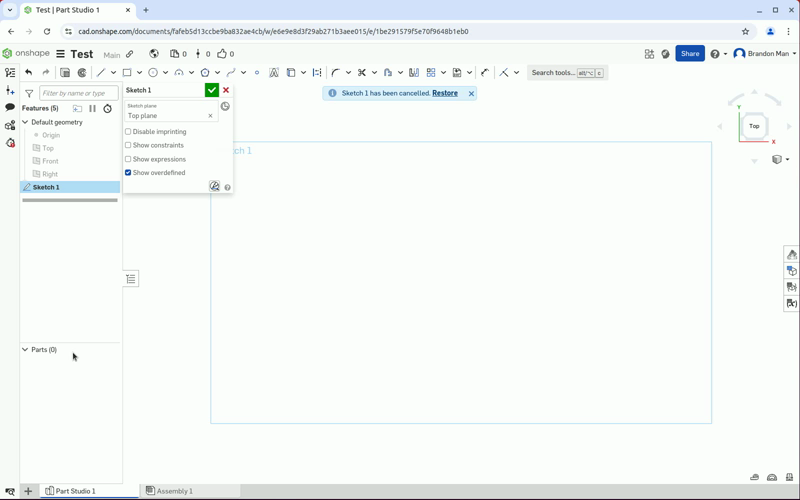
key_down(shift)
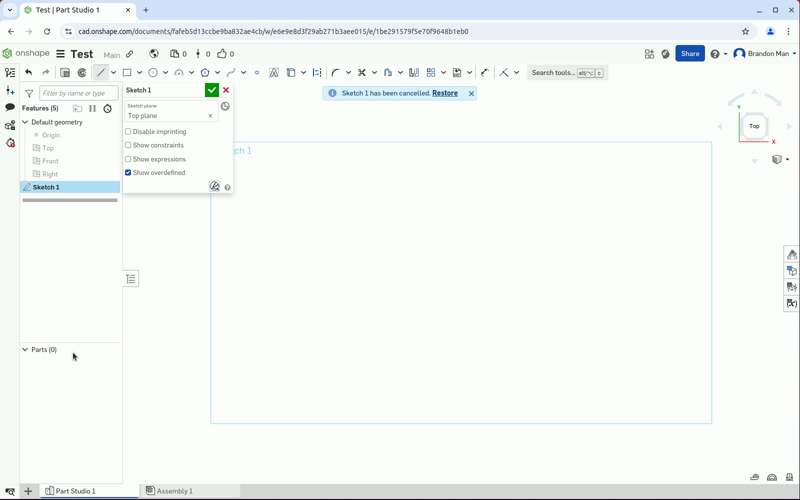
mouse_move(426, 341)
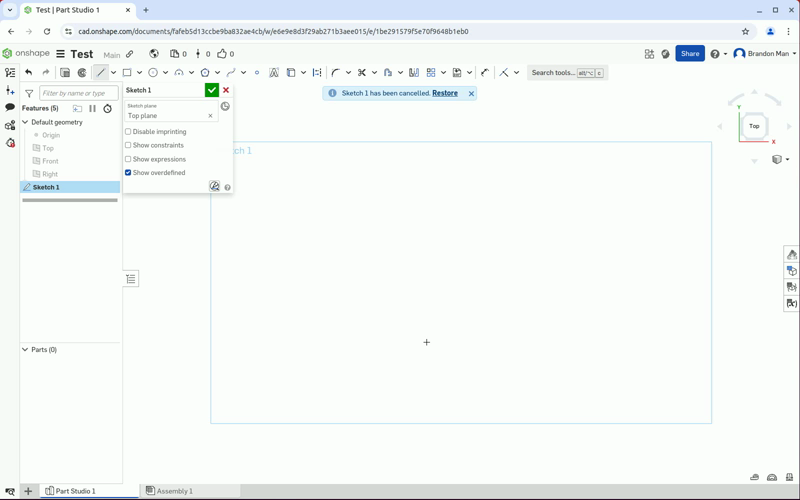
click(426, 341)
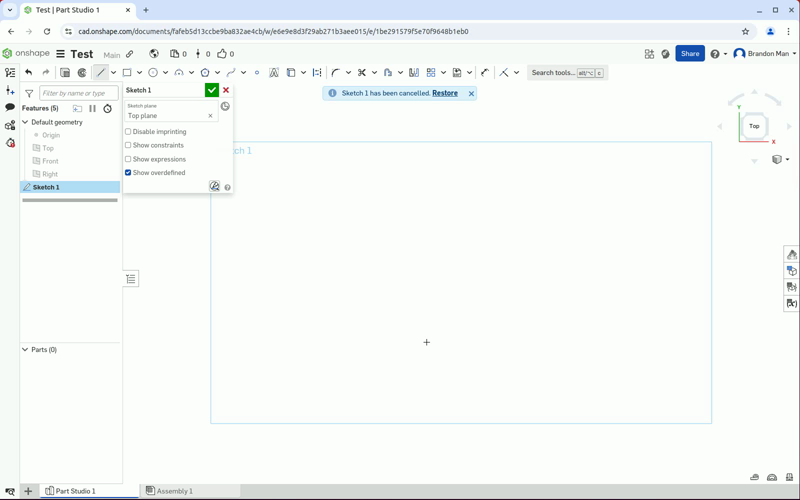
key_up(shift)
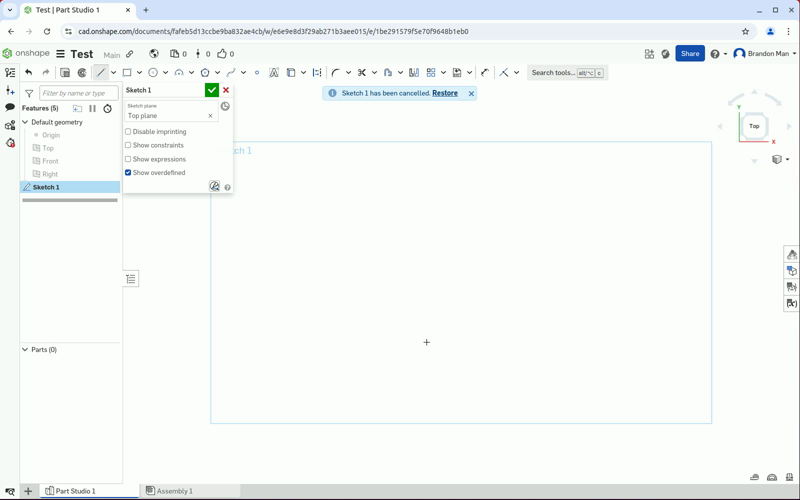
key_down(shift)
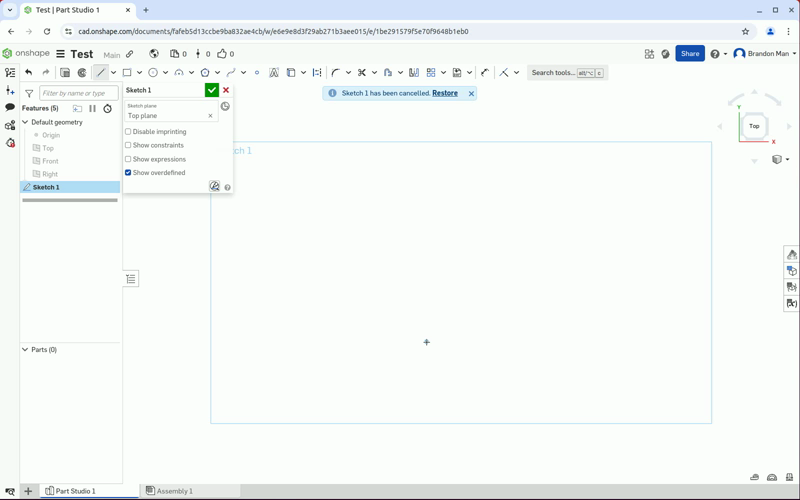
mouse_move(569, 341)
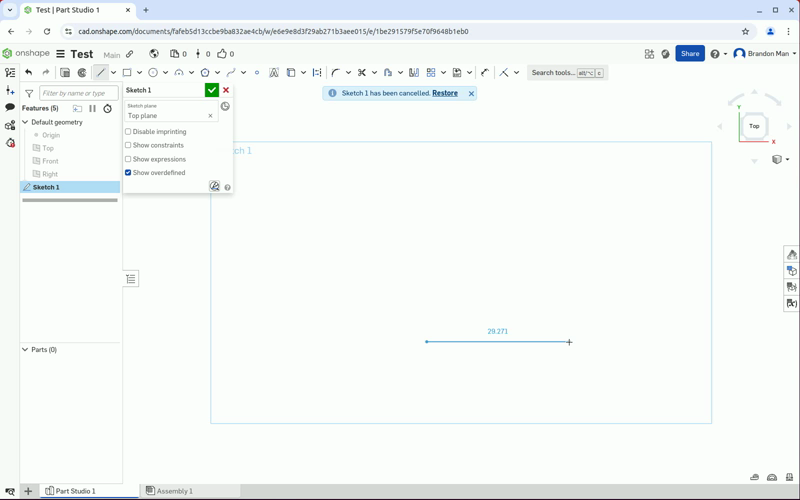
click(569, 341)
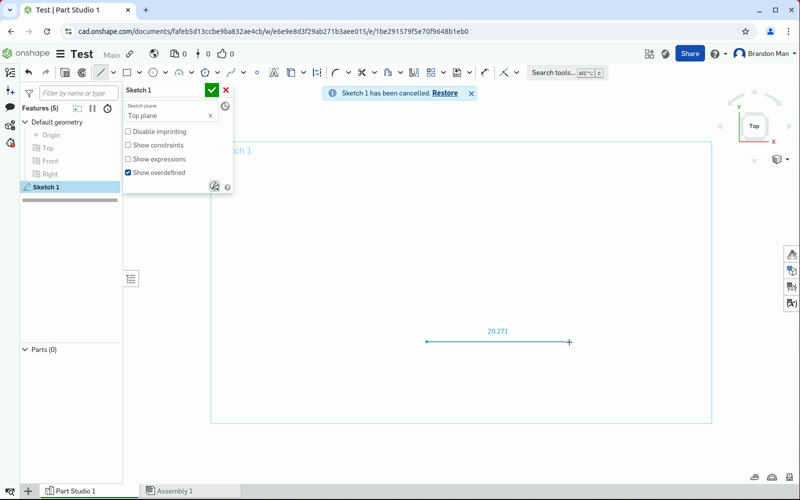
key_up(shift)
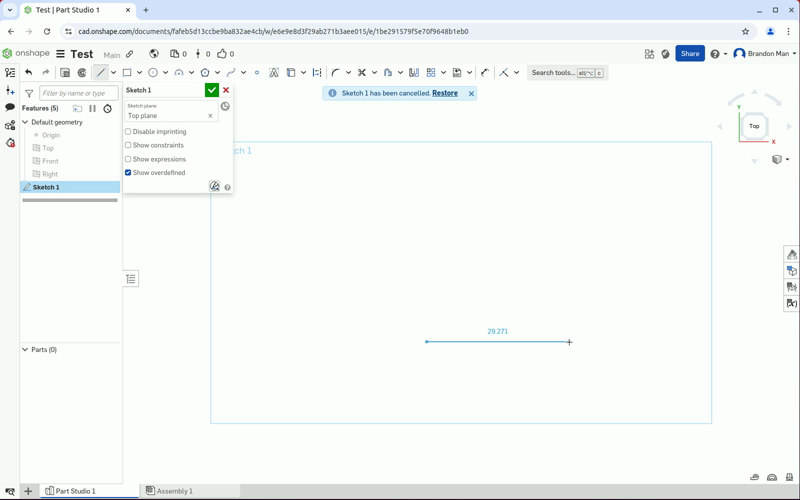
key_down(shift)
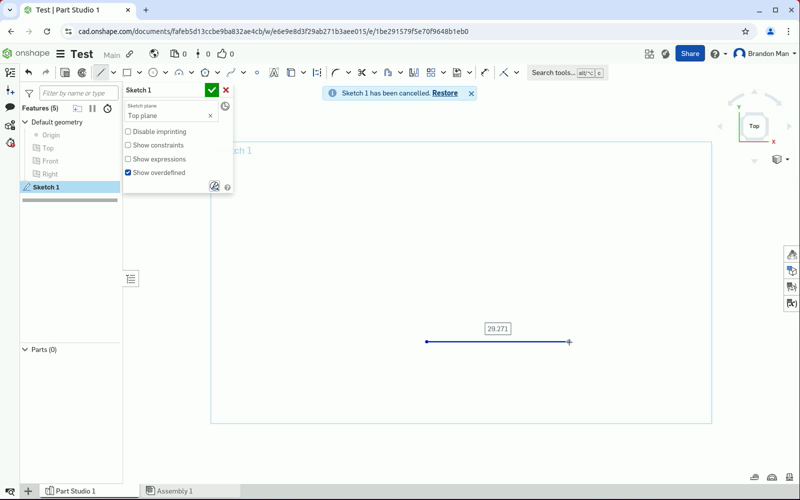
mouse_move(589, 341)
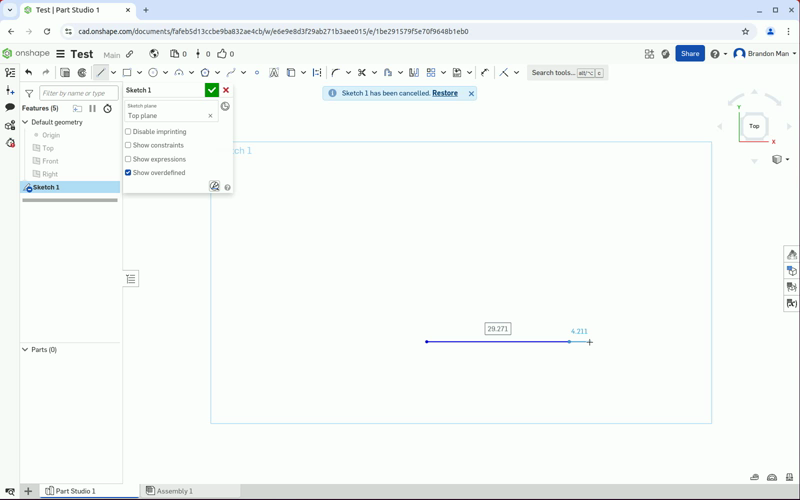
mouse_move(569, 336)
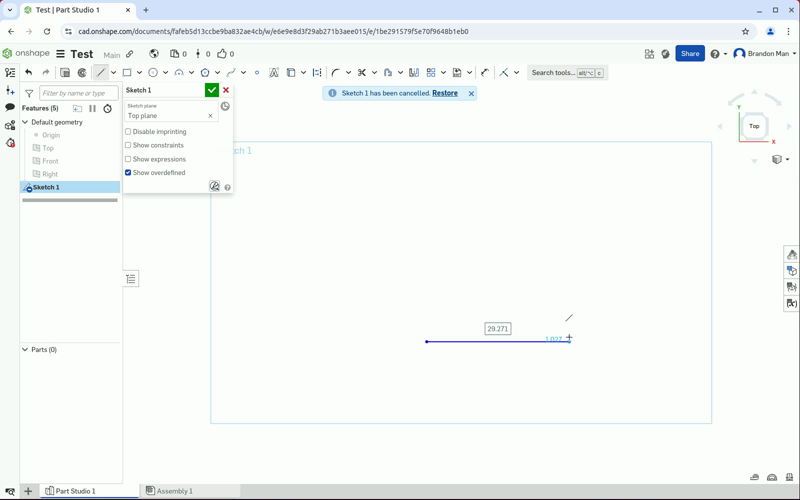
scroll(6)
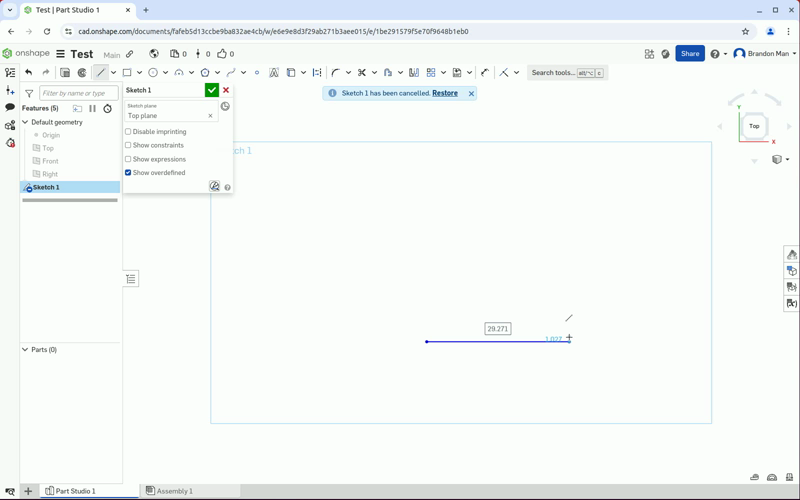
scroll(6)
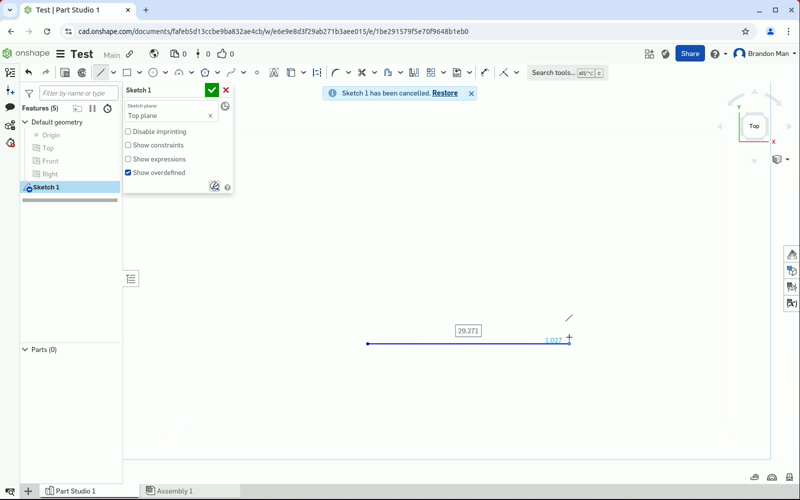
scroll(6)
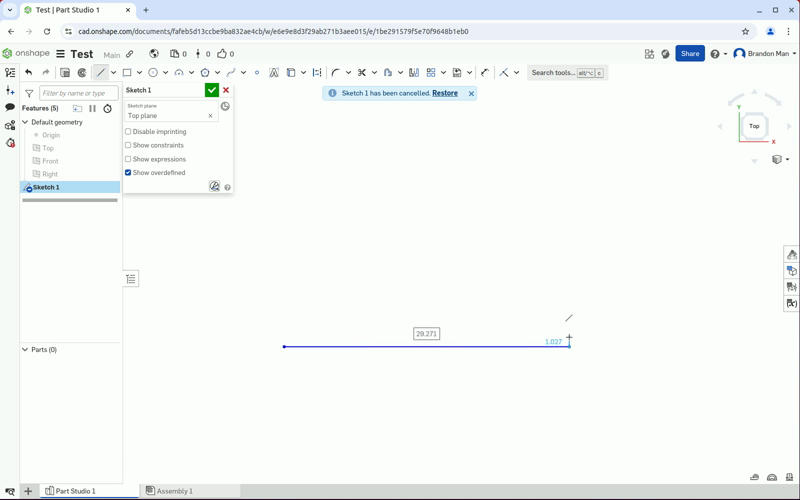
scroll(6)
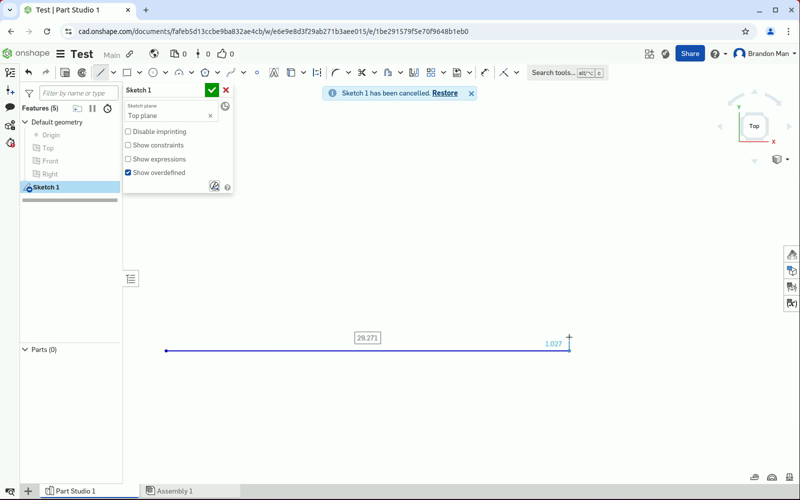
scroll(6)
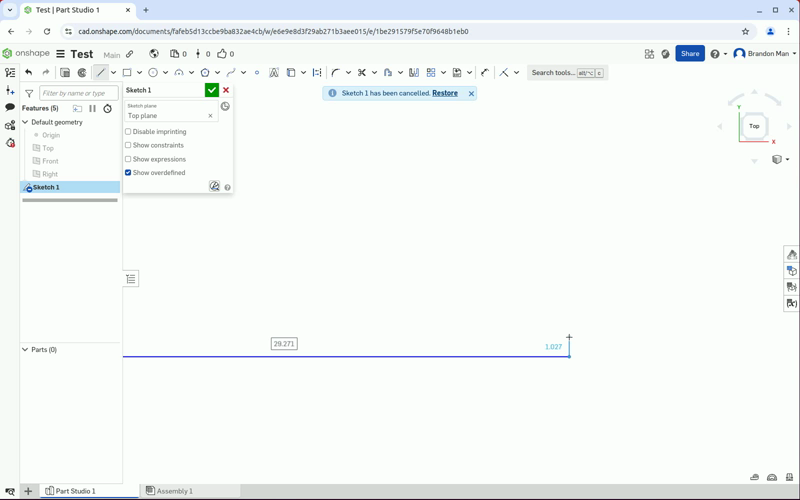
scroll(6)
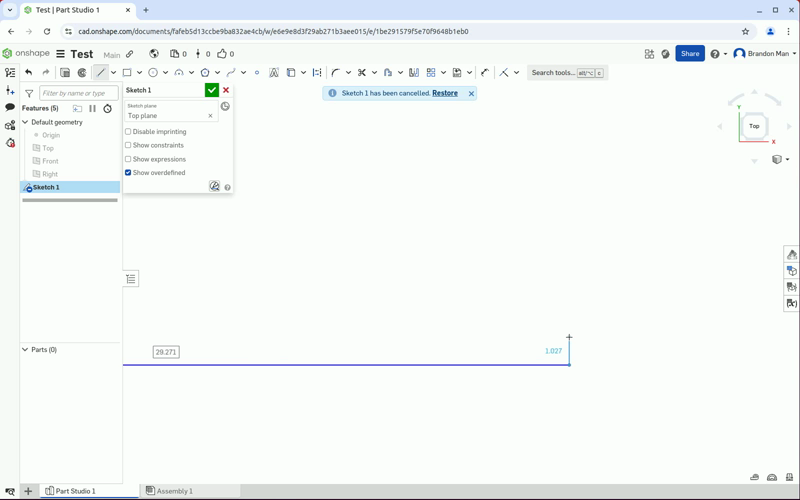
scroll(6)
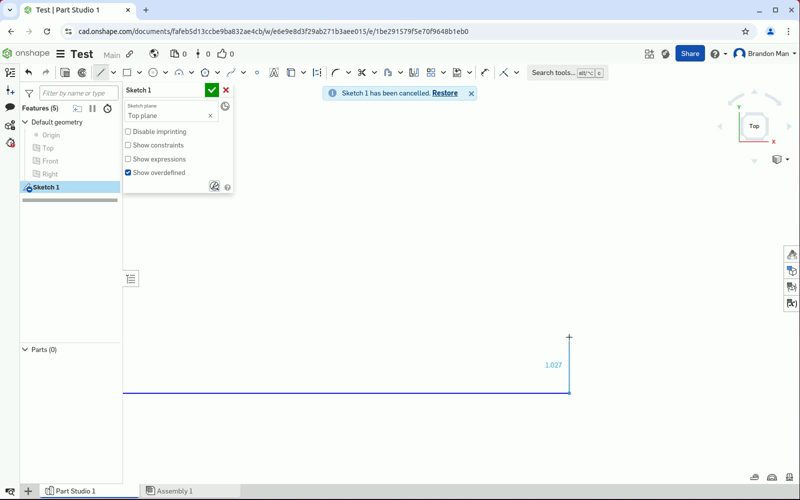
click(569, 336)
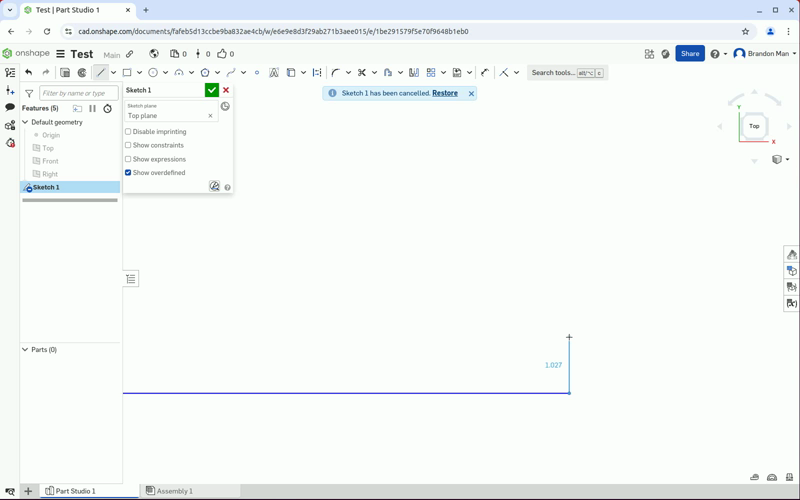
scroll(-6)
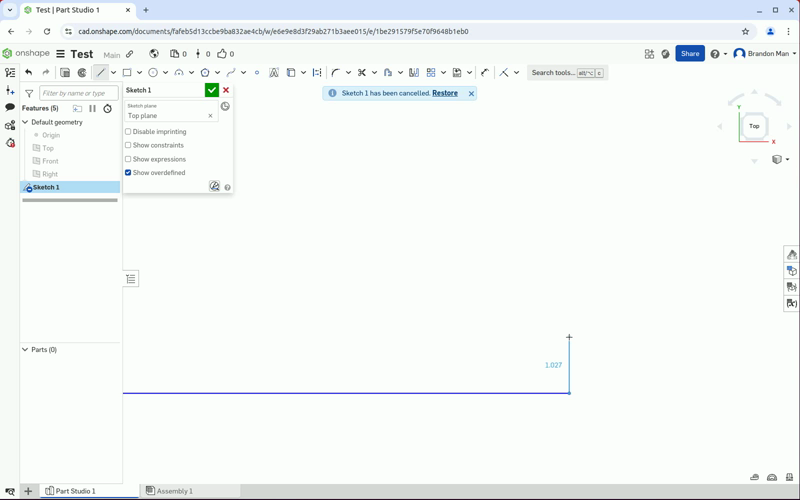
scroll(-6)
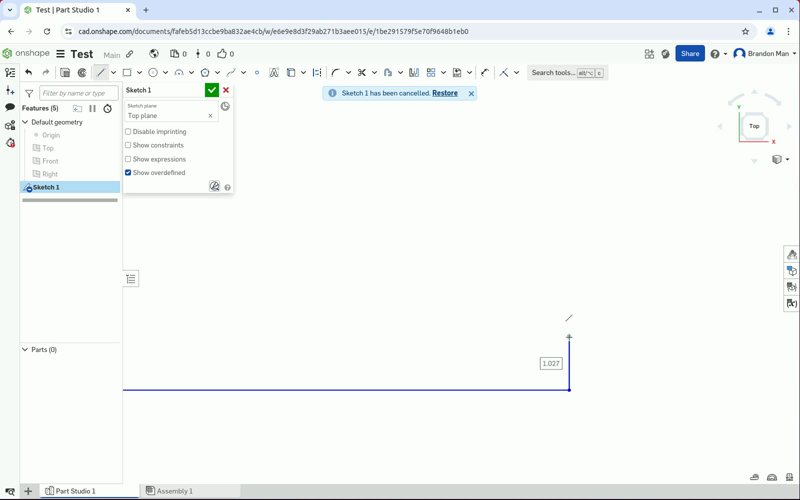
scroll(-6)
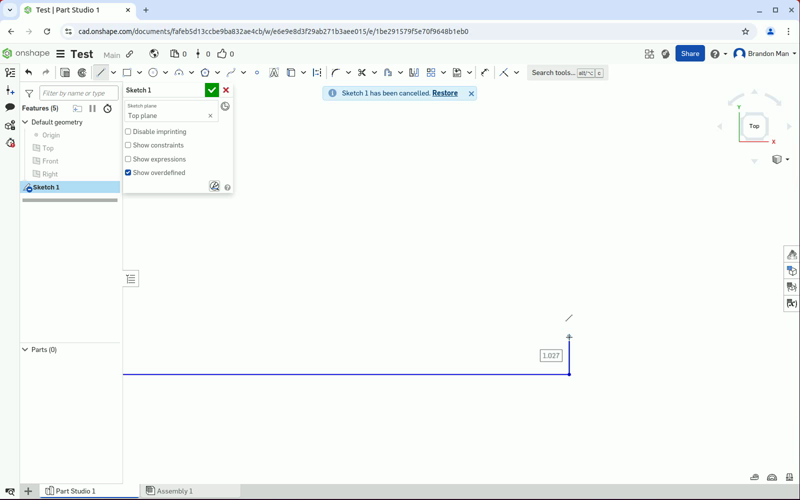
scroll(-6)
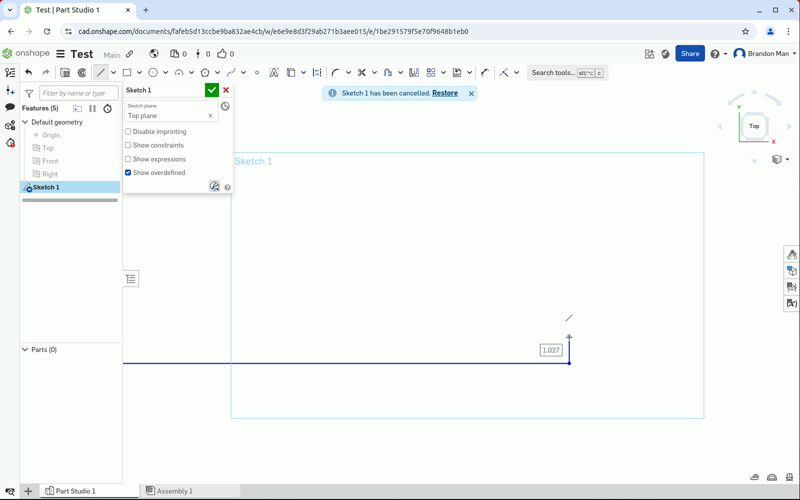
scroll(-6)
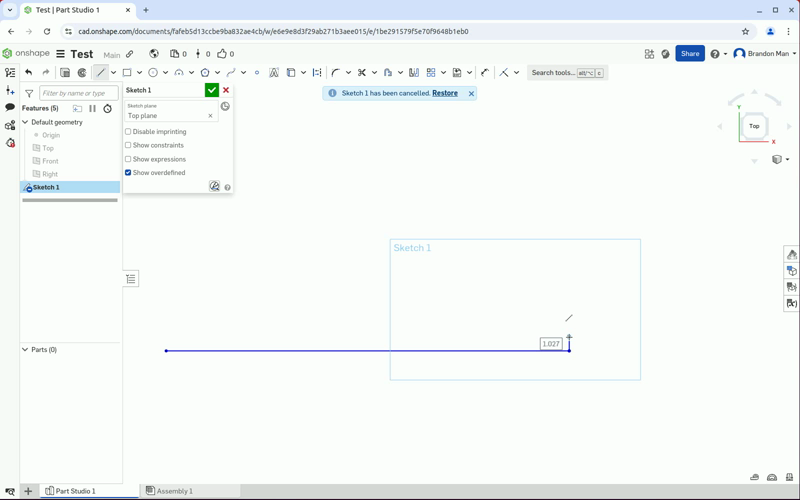
scroll(-6)
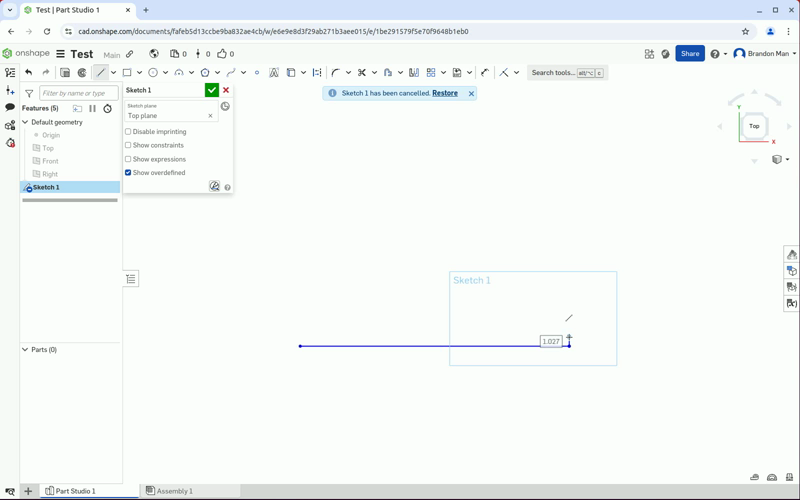
scroll(-6)
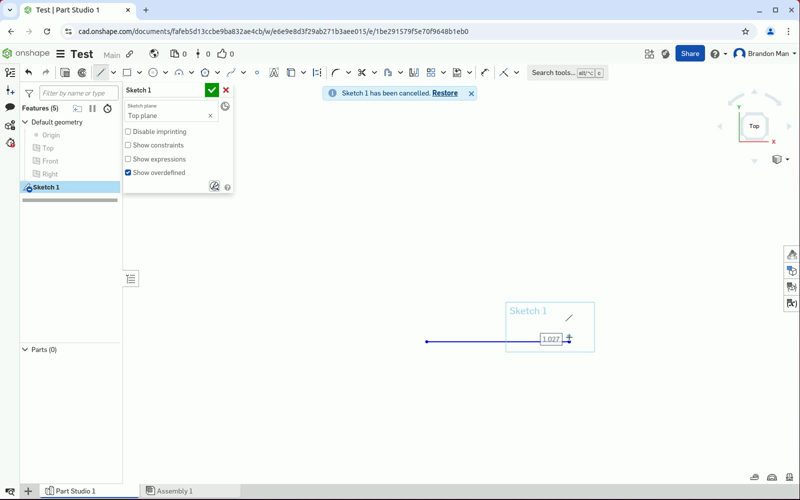
key_up(shift)
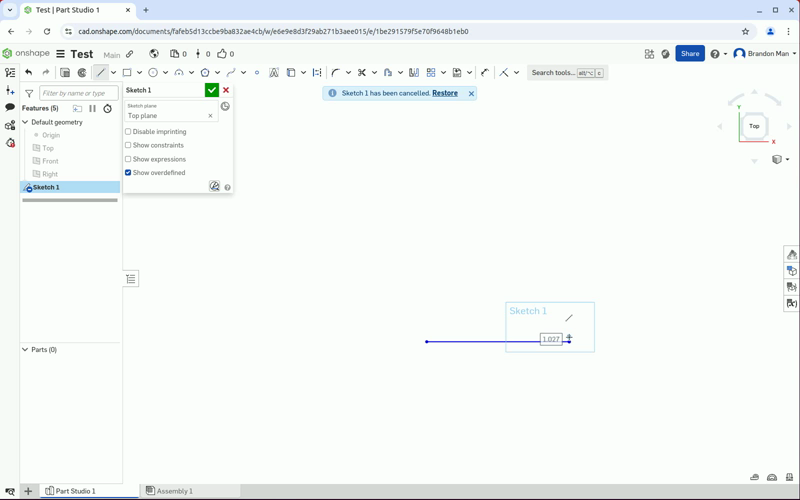
key_down(shift)
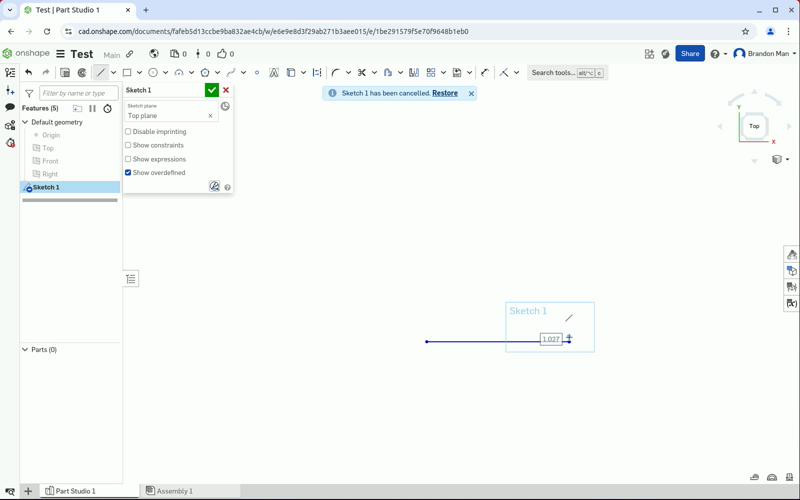
mouse_move(431, 336)
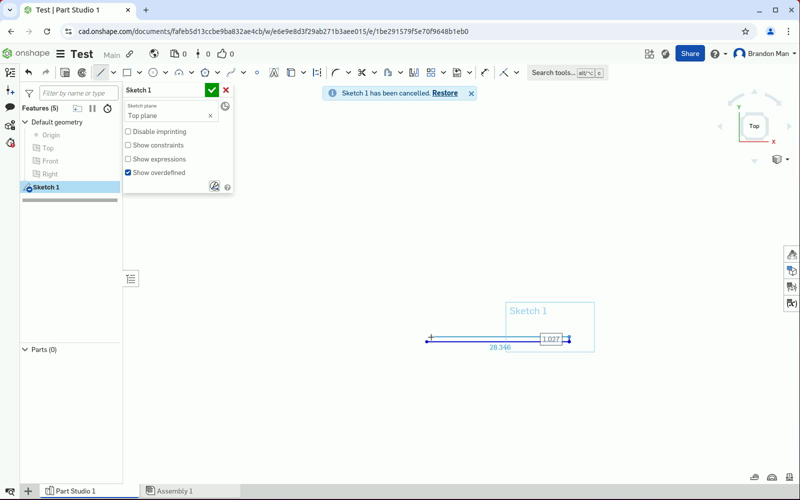
click(431, 336)
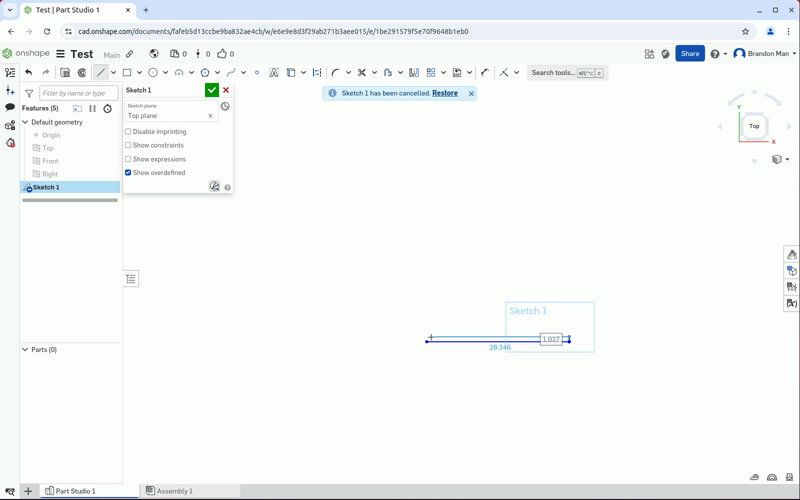
key_up(shift)
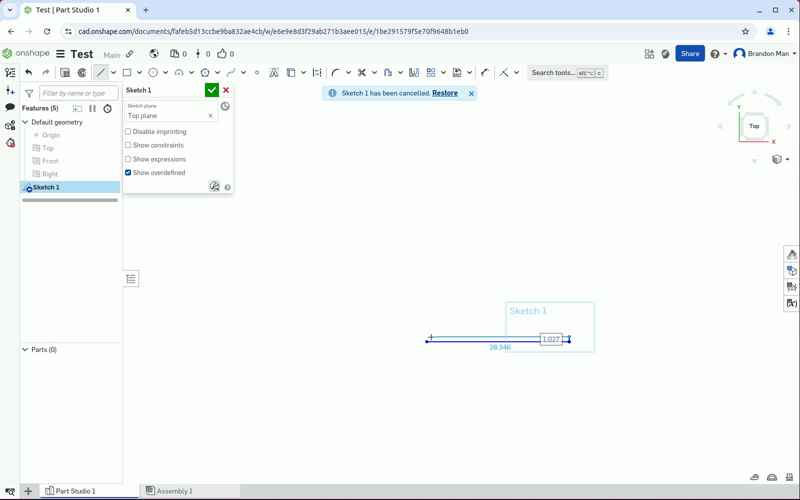
key_down(shift)
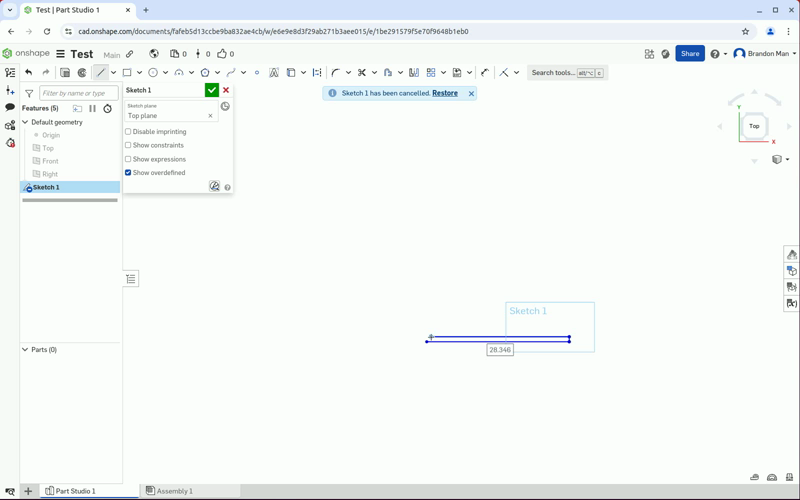
mouse_move(461, 336)
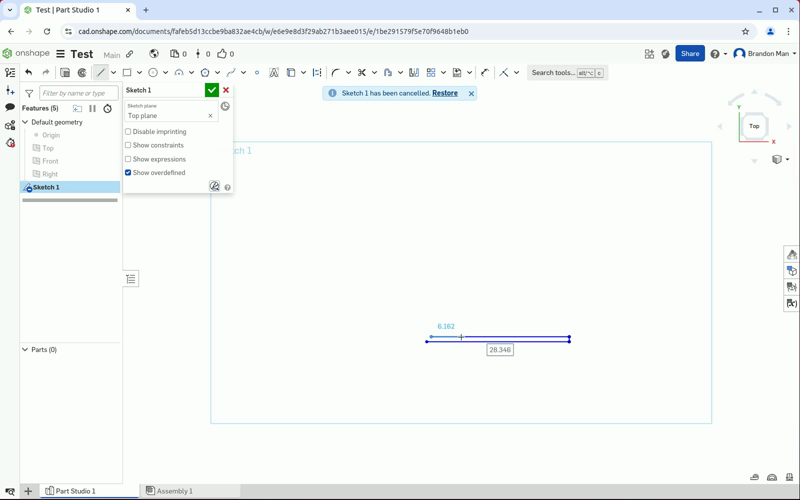
mouse_move(431, 293)
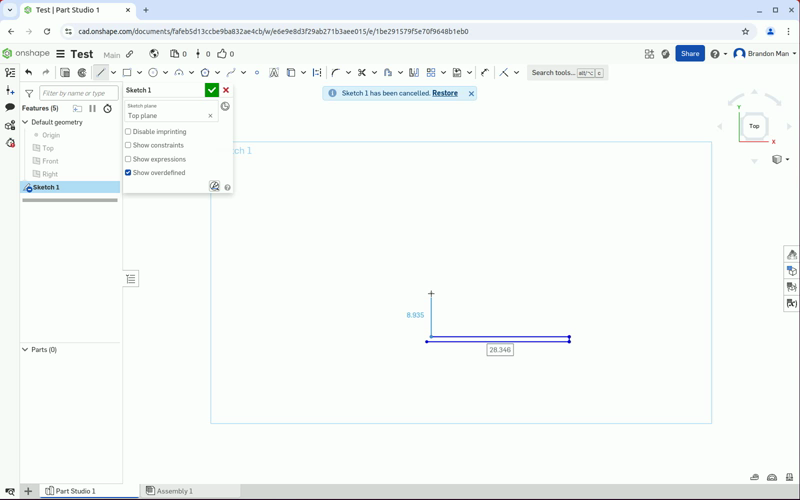
click(431, 293)
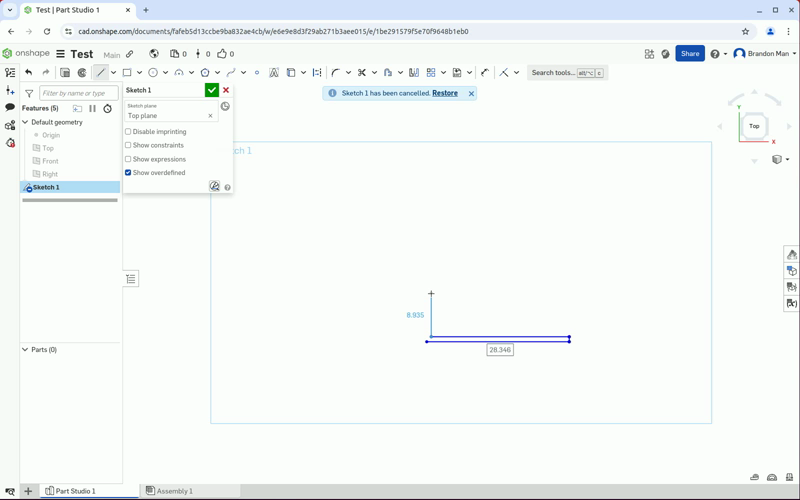
key_up(shift)
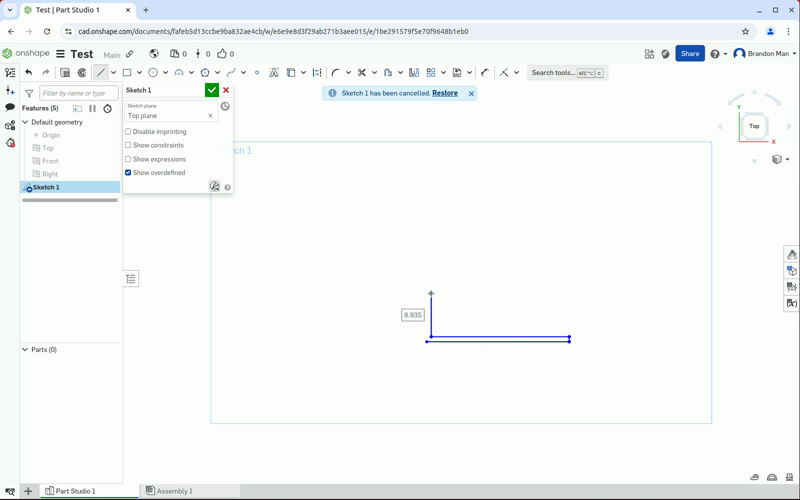
key_down(shift)
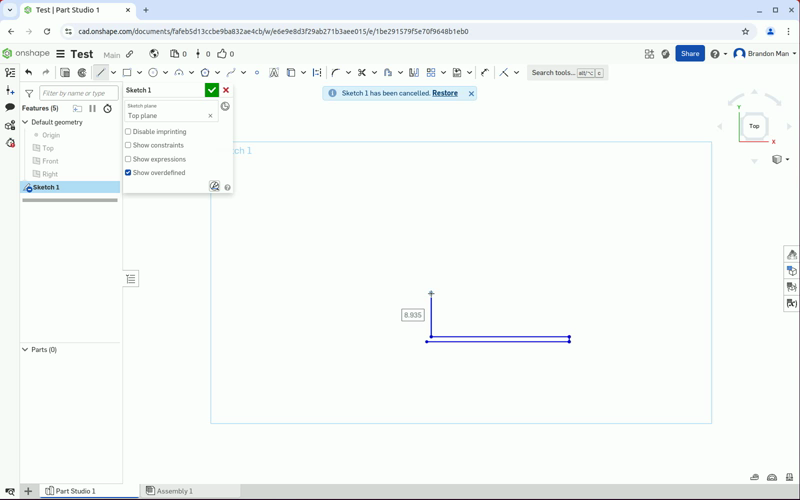
mouse_move(461, 293)
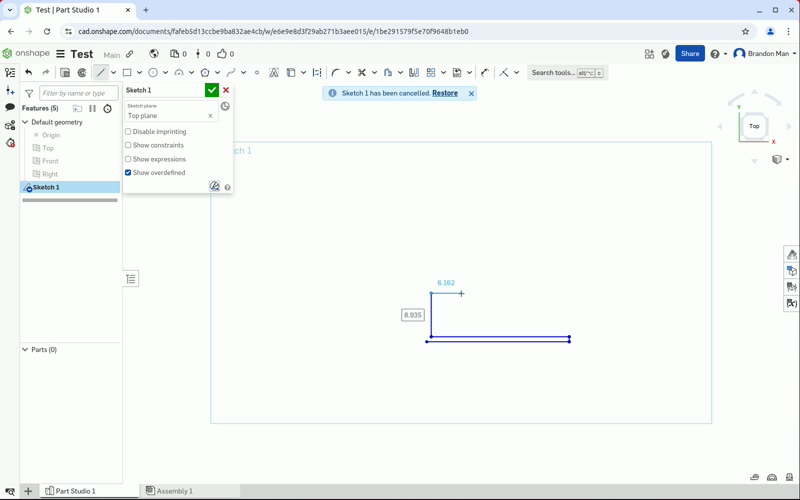
mouse_move(426, 293)
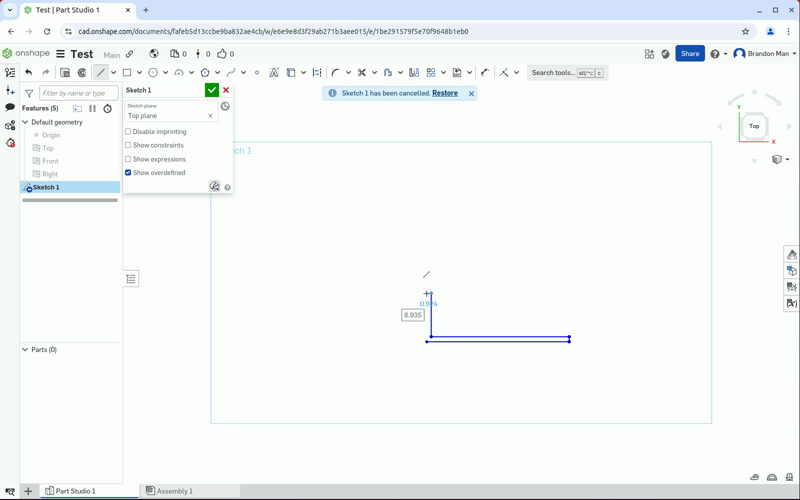
scroll(6)
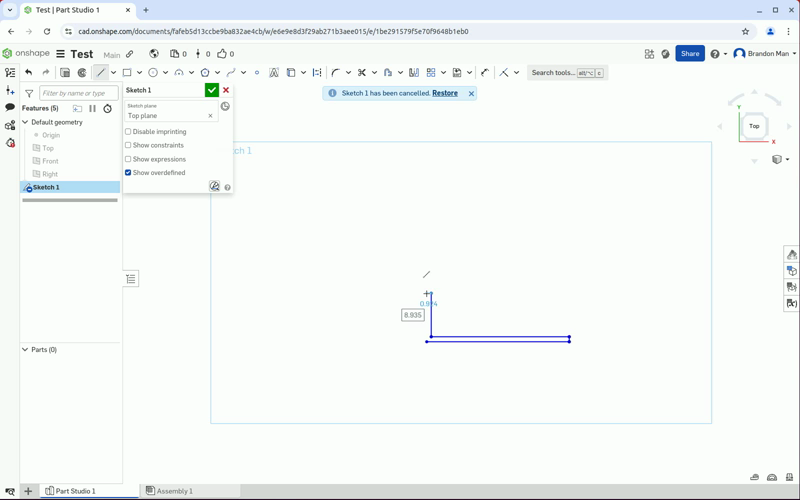
scroll(6)
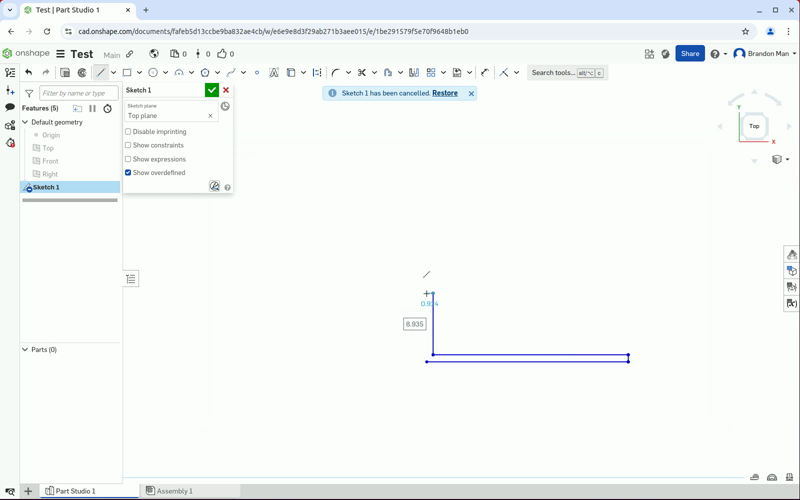
scroll(6)
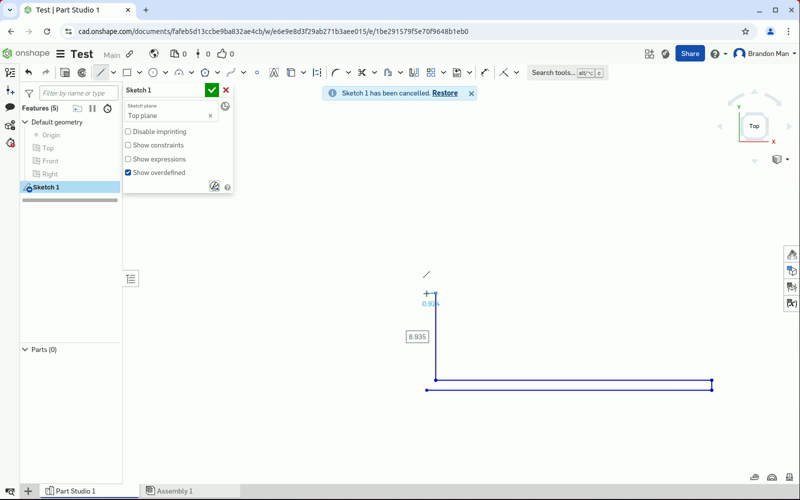
scroll(6)
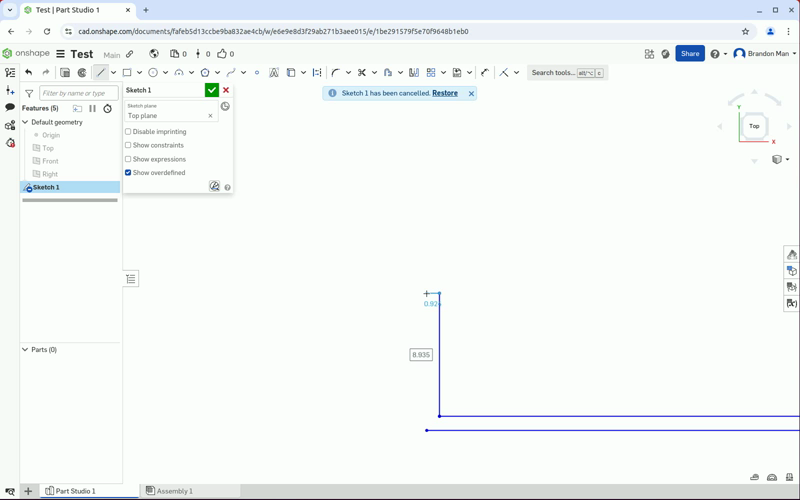
scroll(6)
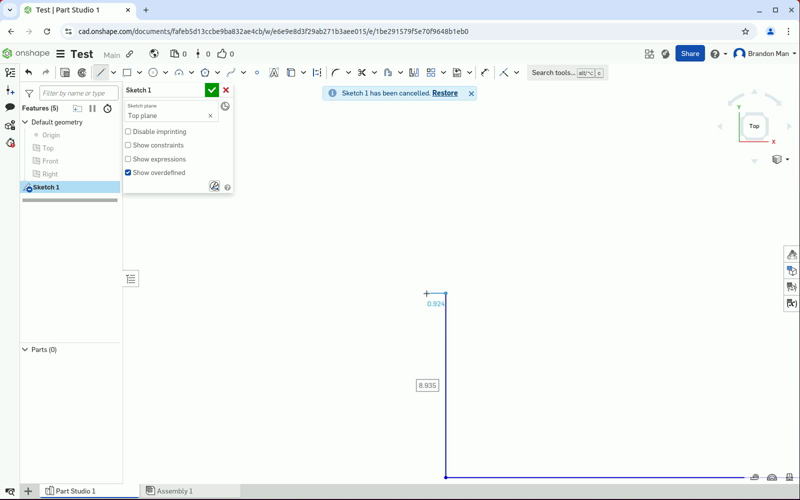
scroll(6)
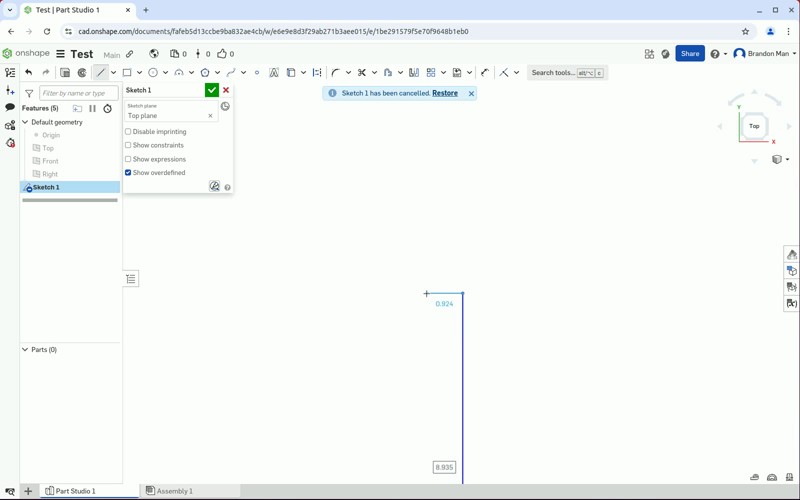
scroll(6)
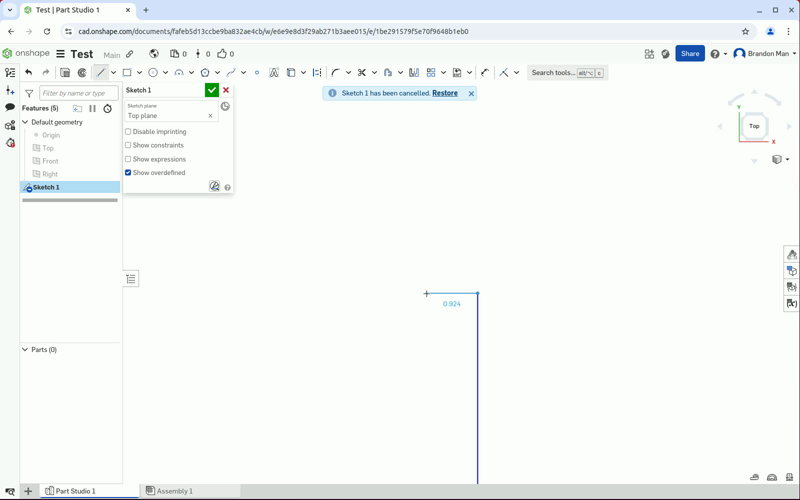
click(426, 293)
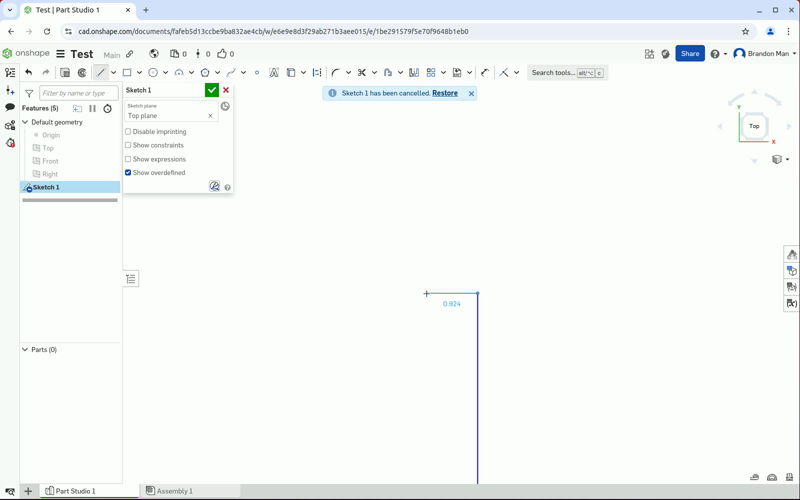
scroll(-6)
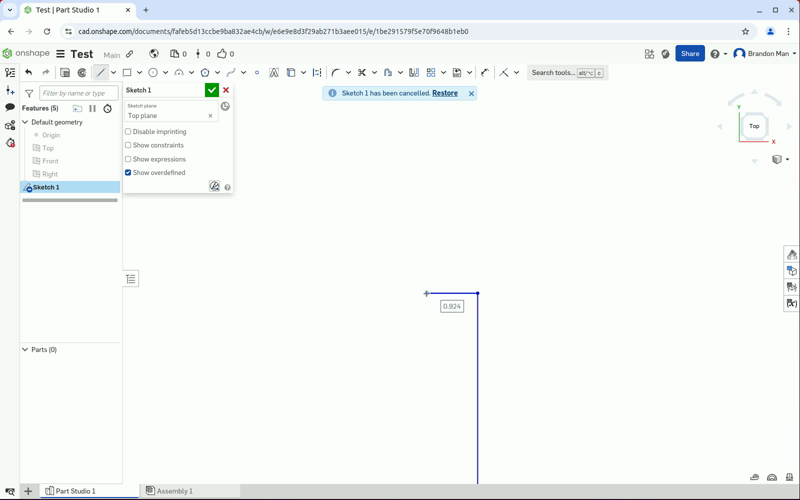
scroll(-6)
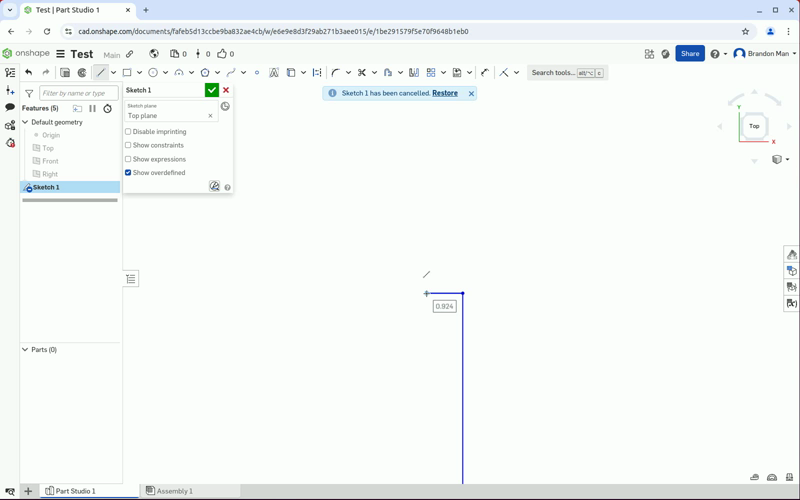
scroll(-6)
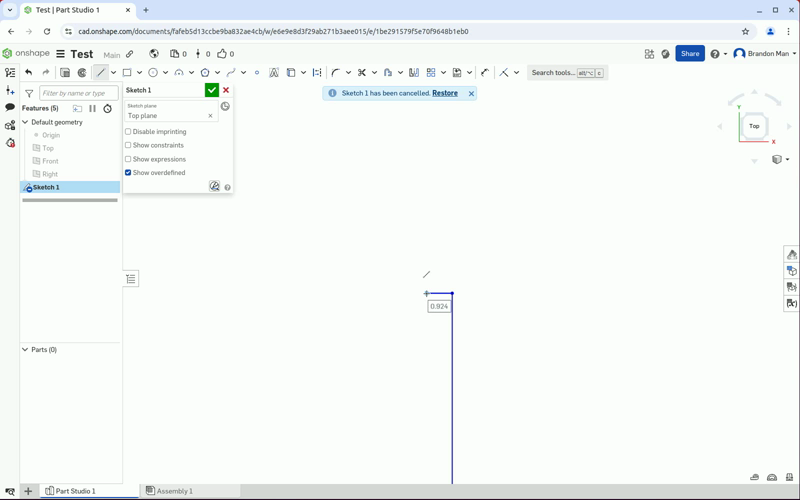
scroll(-6)
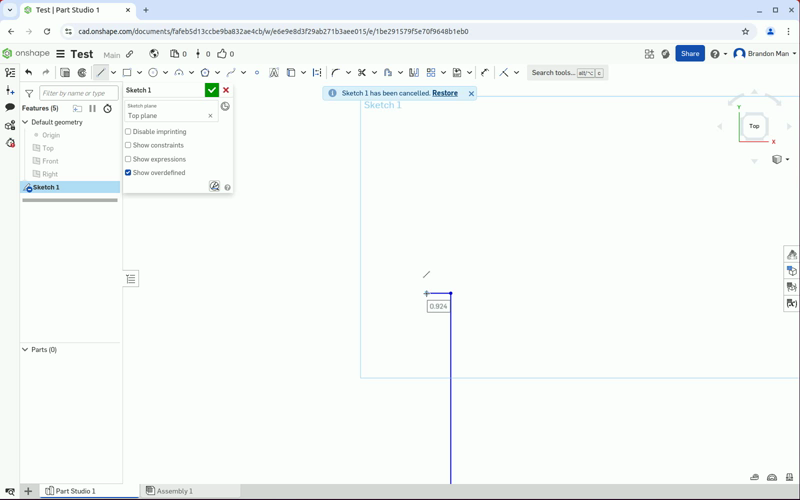
scroll(-6)
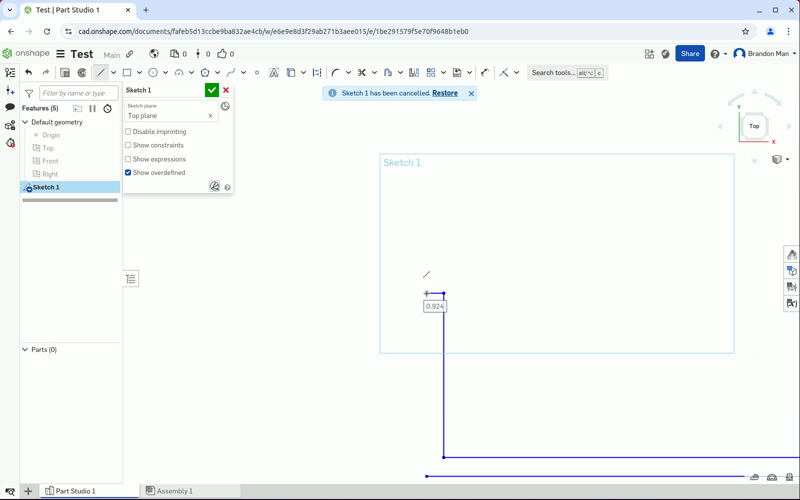
scroll(-6)
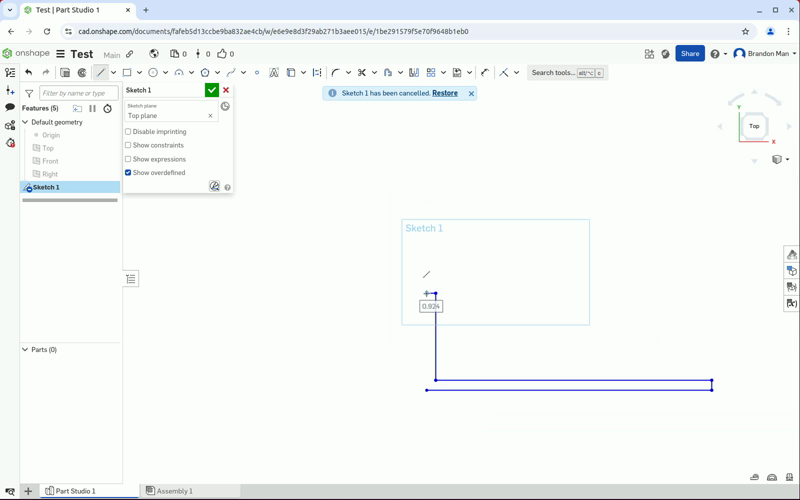
scroll(-6)
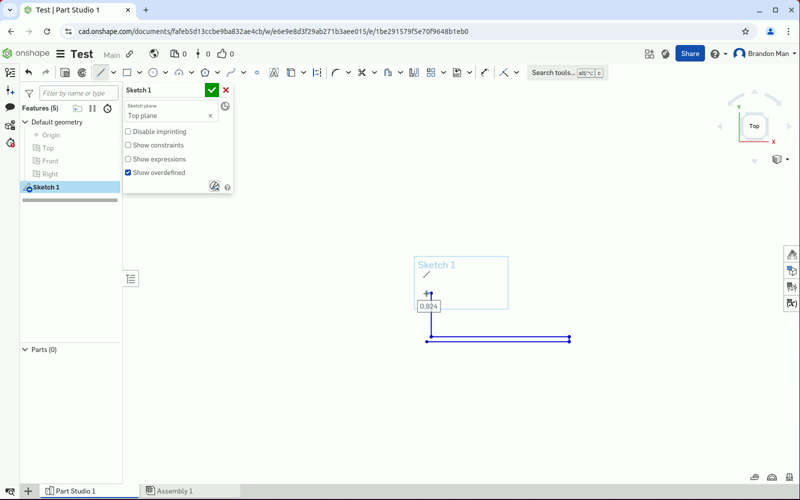
key_up(shift)
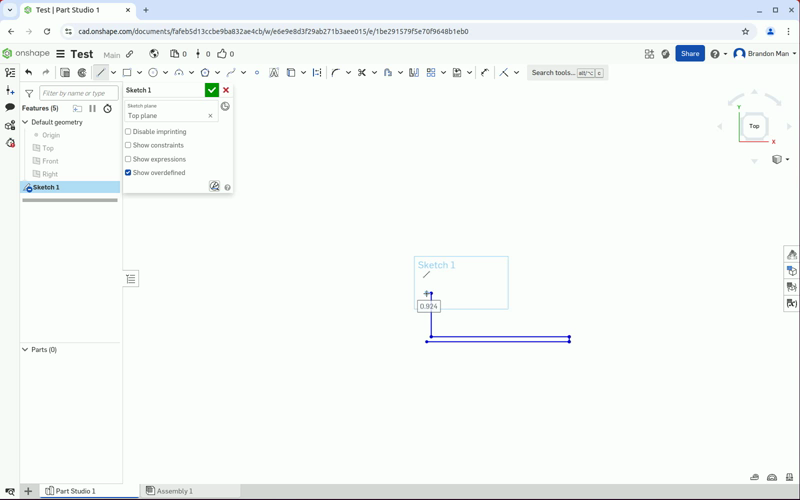
mouse_move(456, 293)
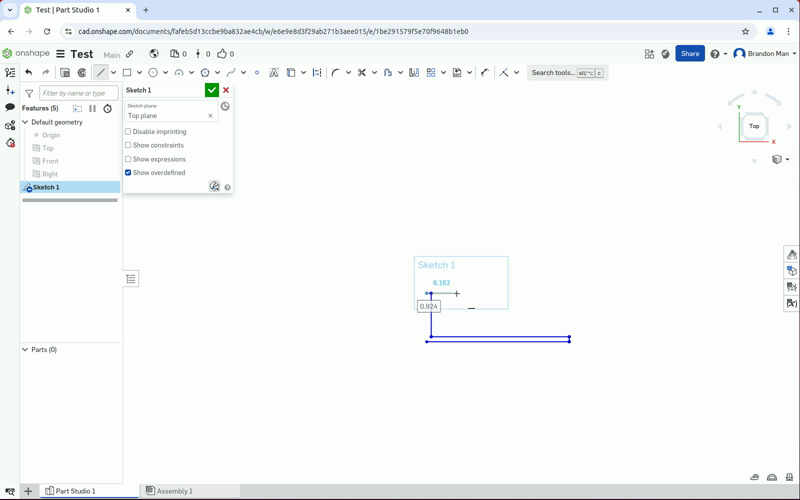
key_down(shift)
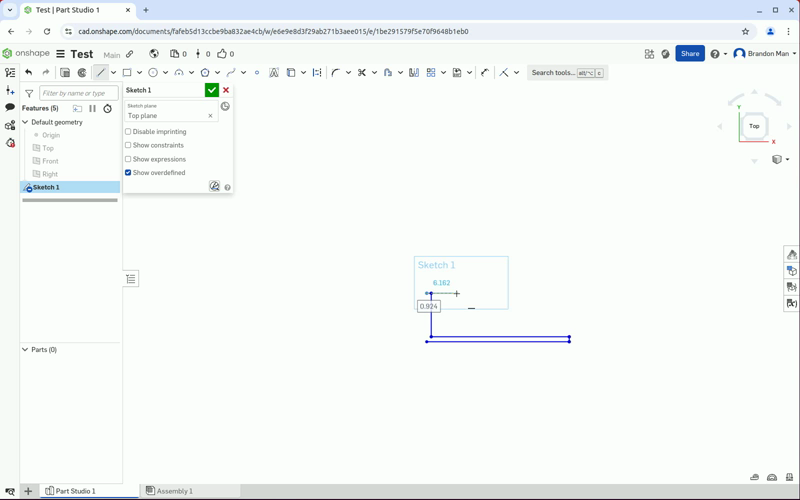
mouse_move(426, 341)
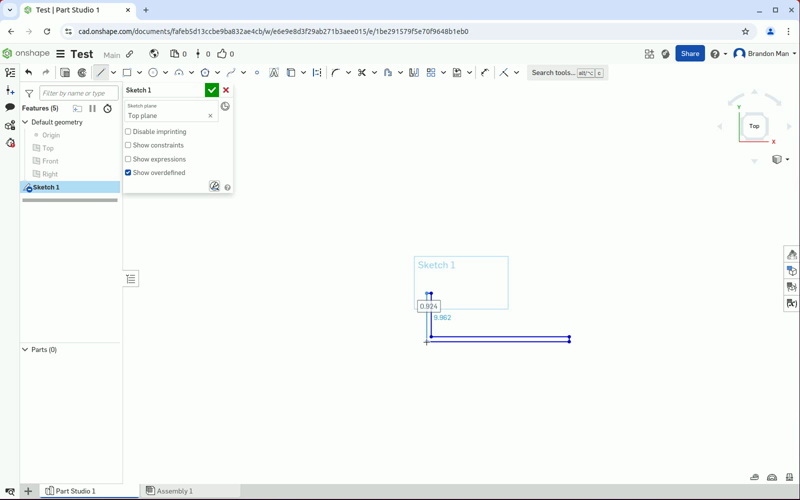
key_up(shift)
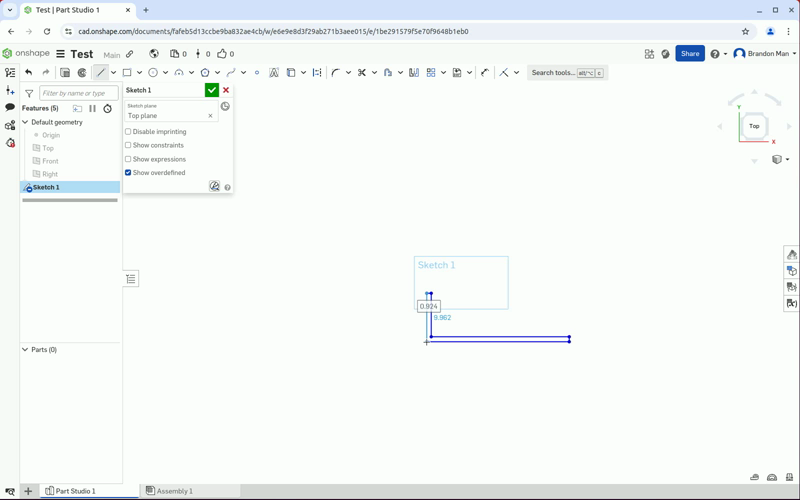
click(426, 341)
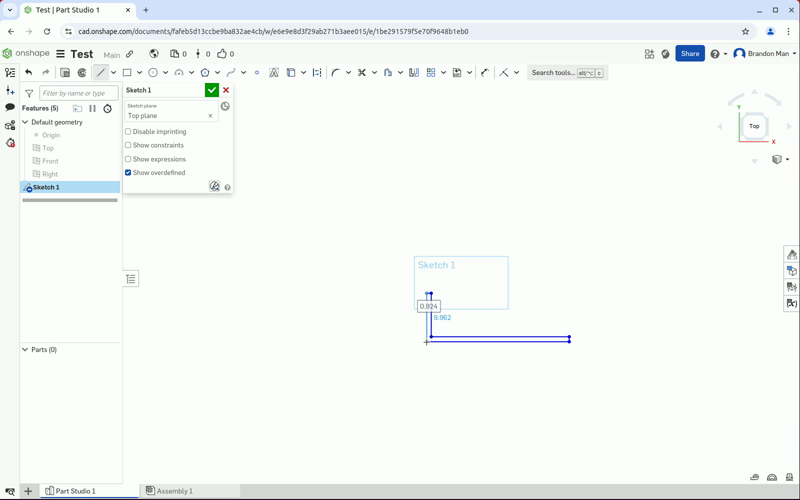
key(esc)
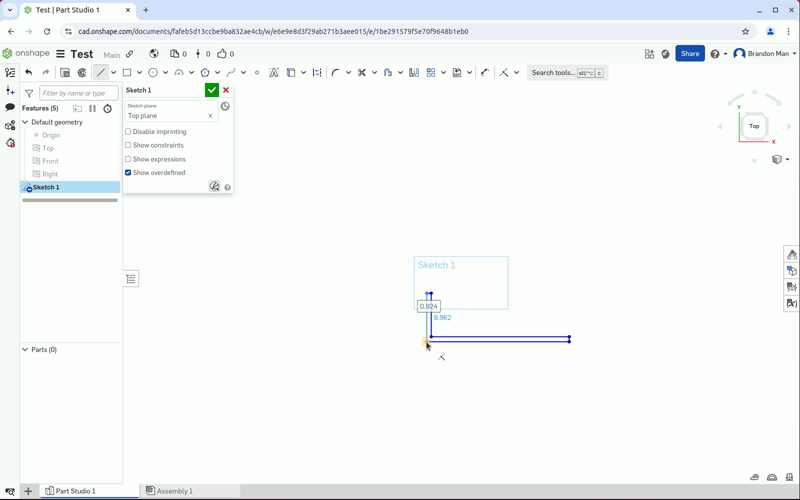
mouse_move(475, 339)
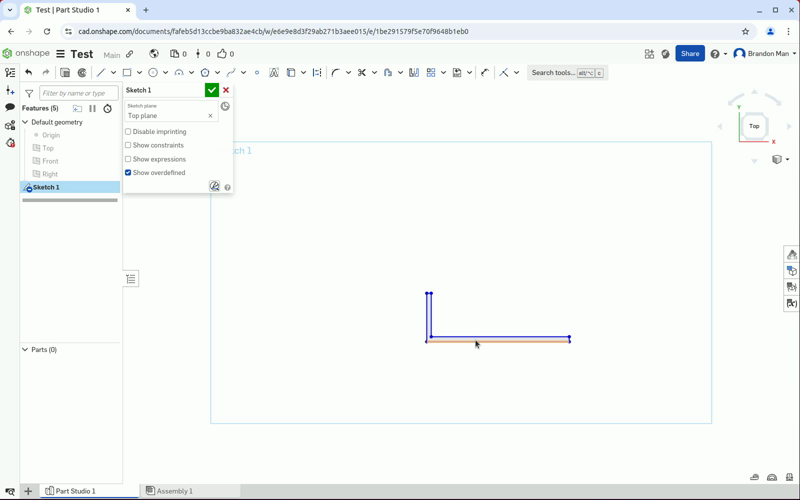
scroll(6)
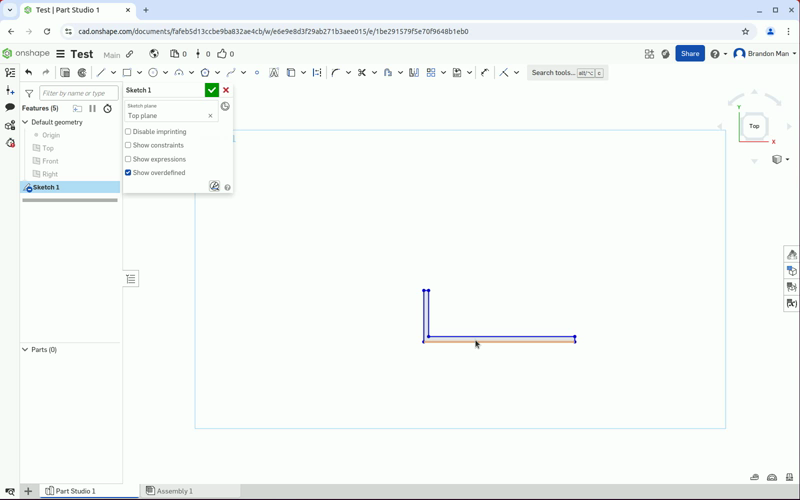
scroll(6)
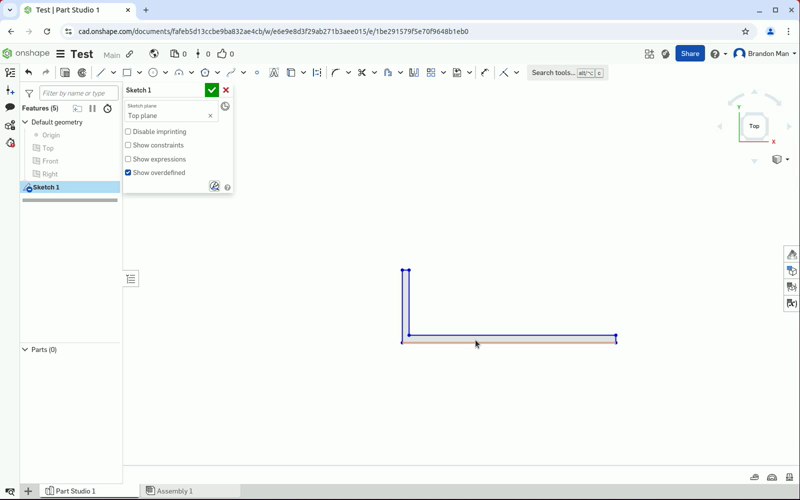
scroll(6)
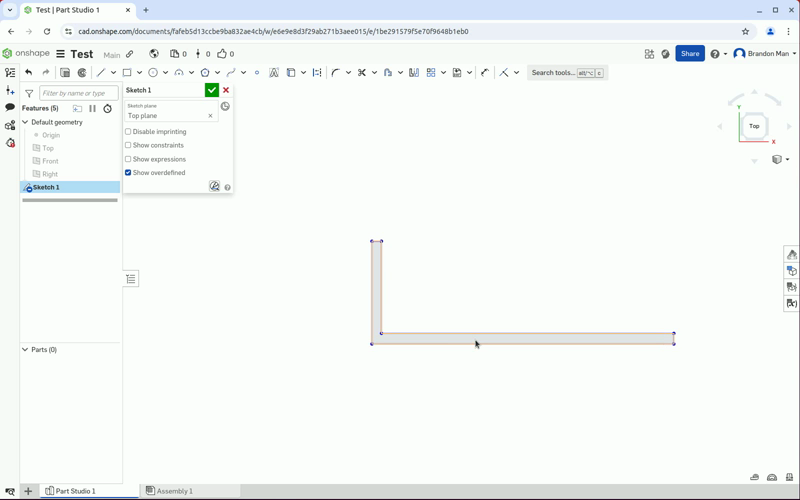
scroll(6)
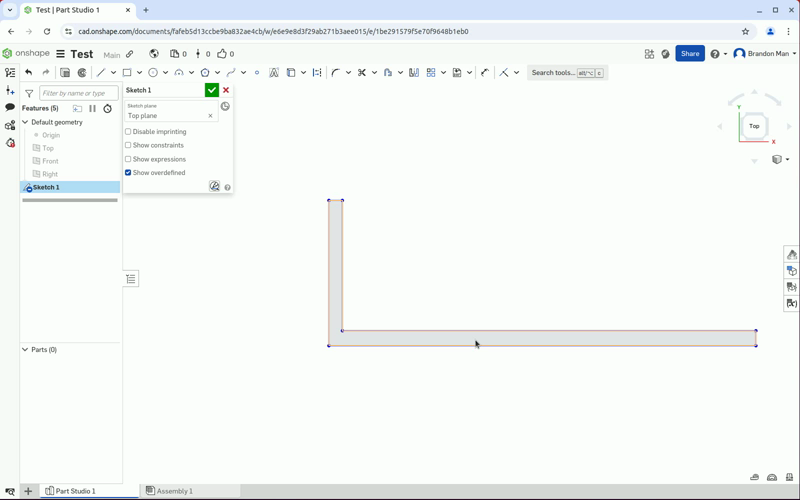
scroll(6)
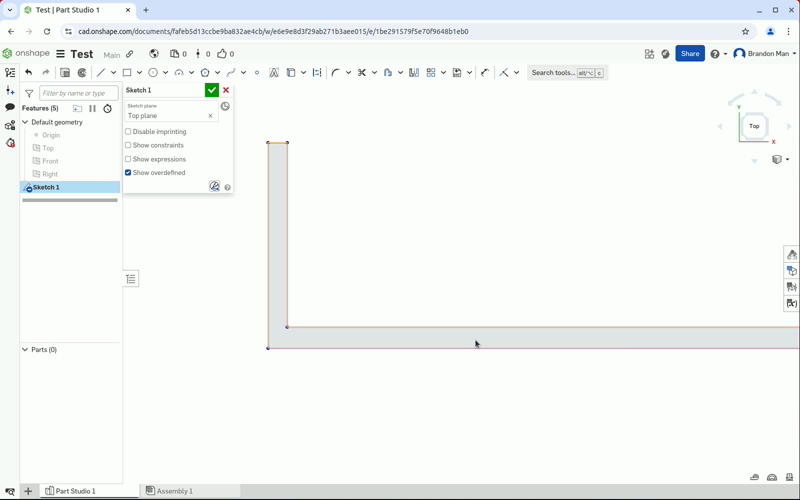
scroll(6)
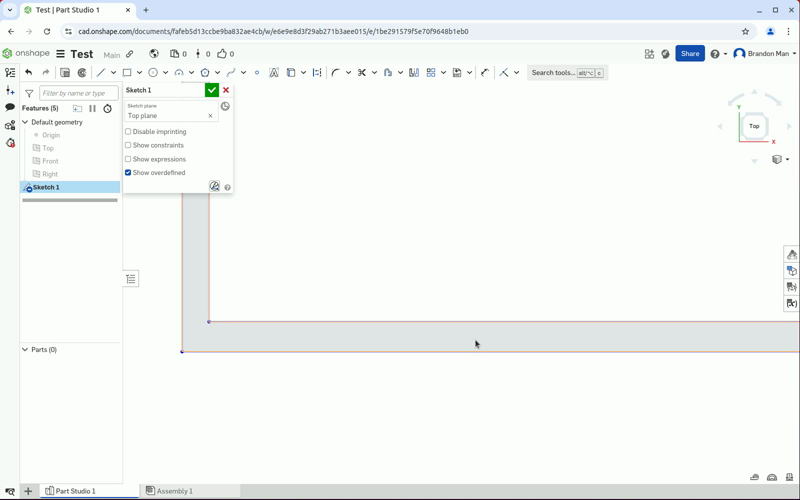
scroll(6)
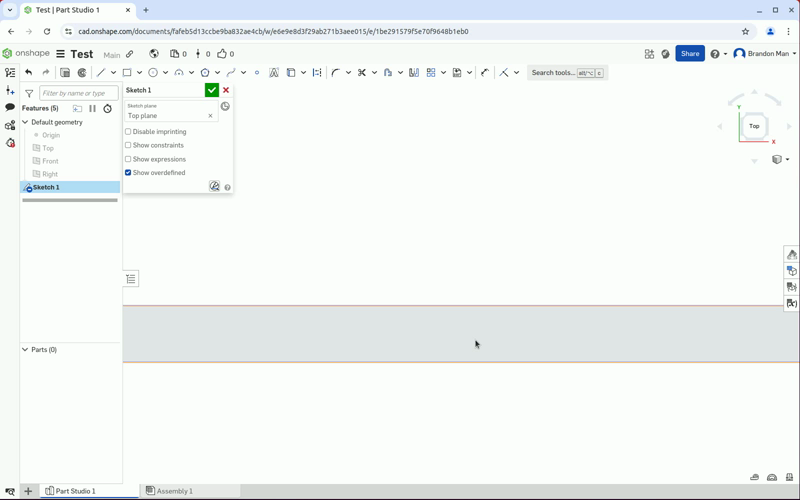
click(475, 339)
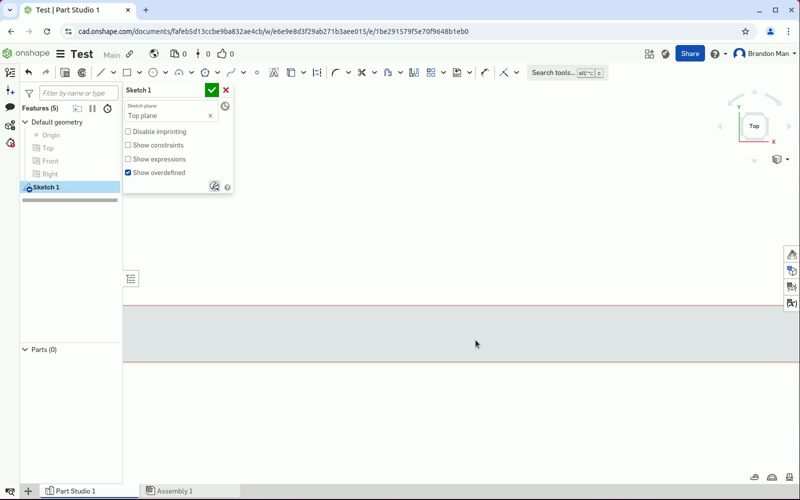
scroll(-6)
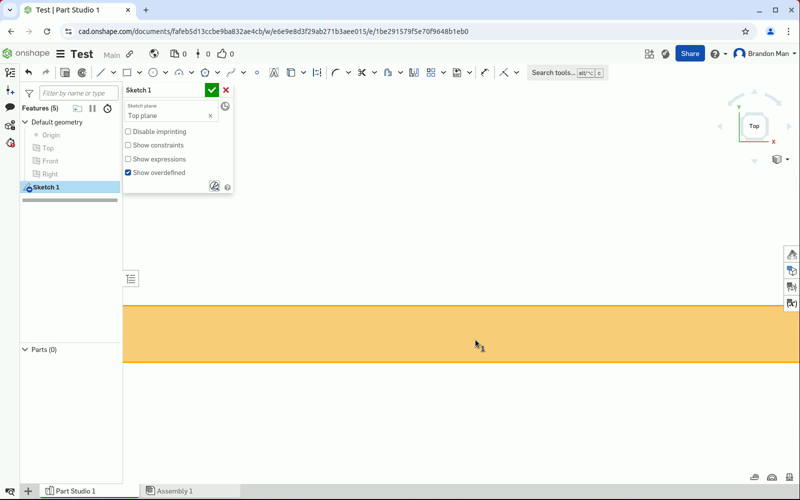
scroll(-6)
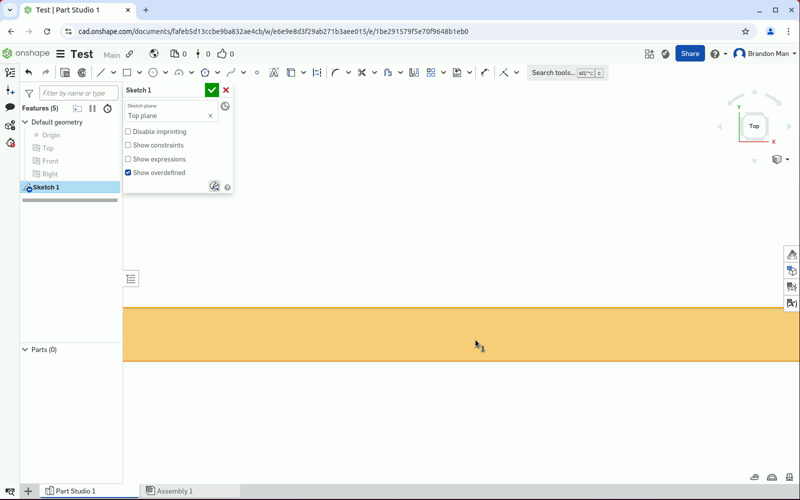
scroll(-6)
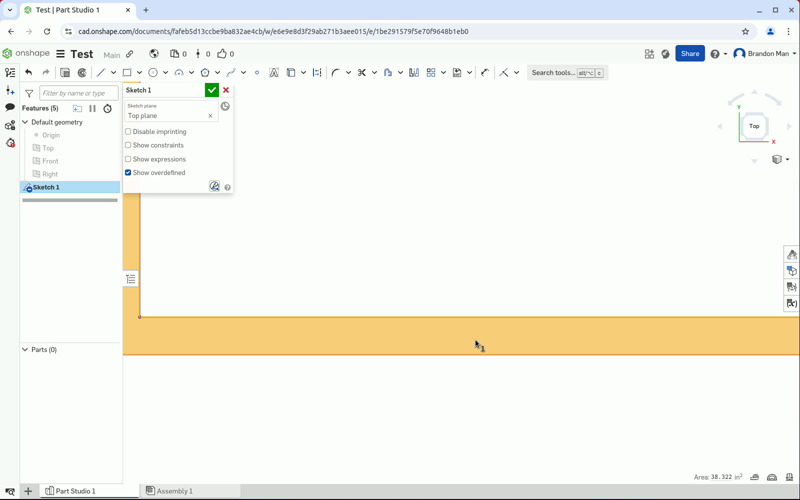
scroll(-6)
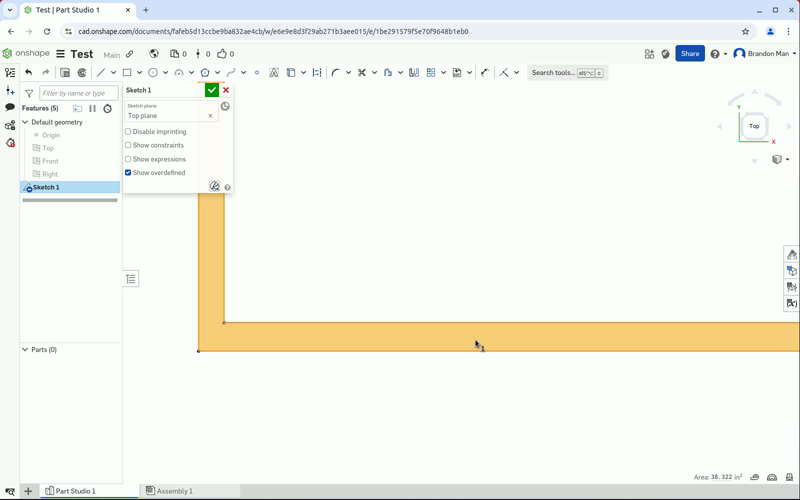
scroll(-6)
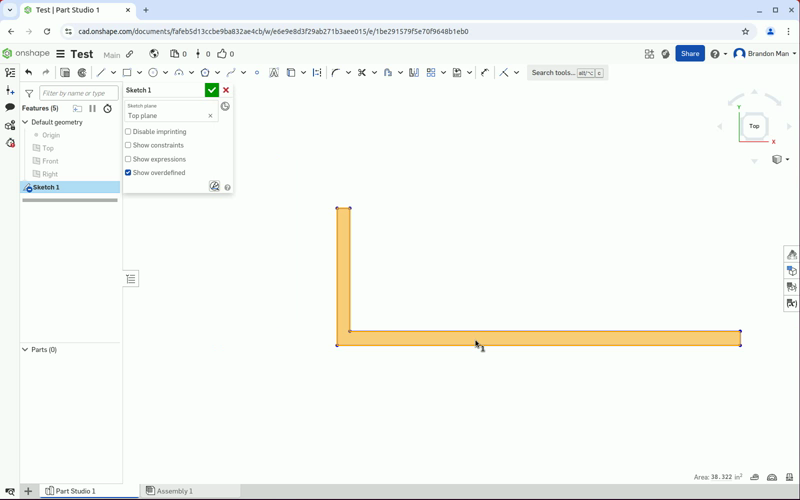
scroll(-6)
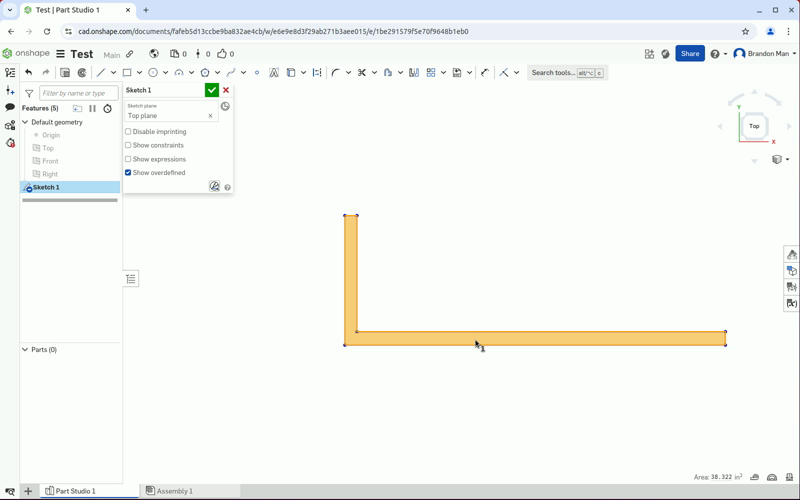
scroll(-6)
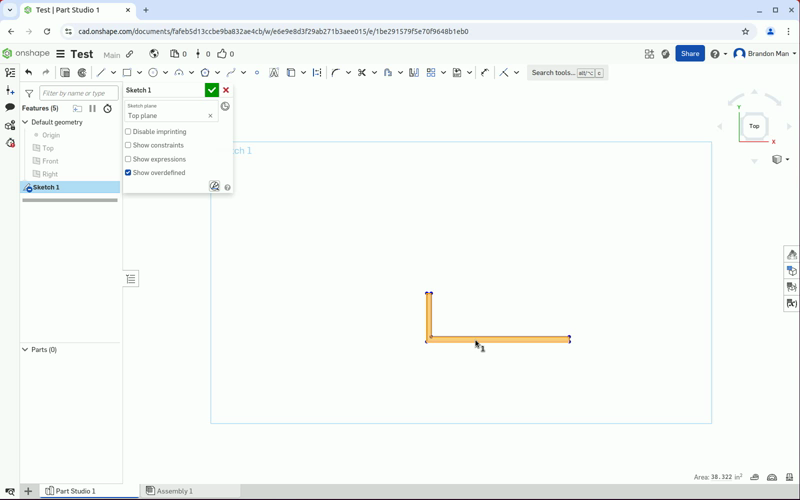
mouse_move(73, 352)
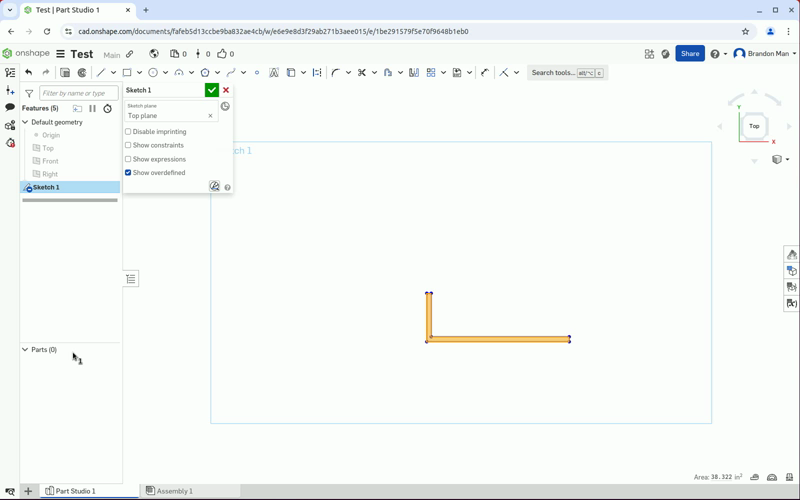
key(shift+y)
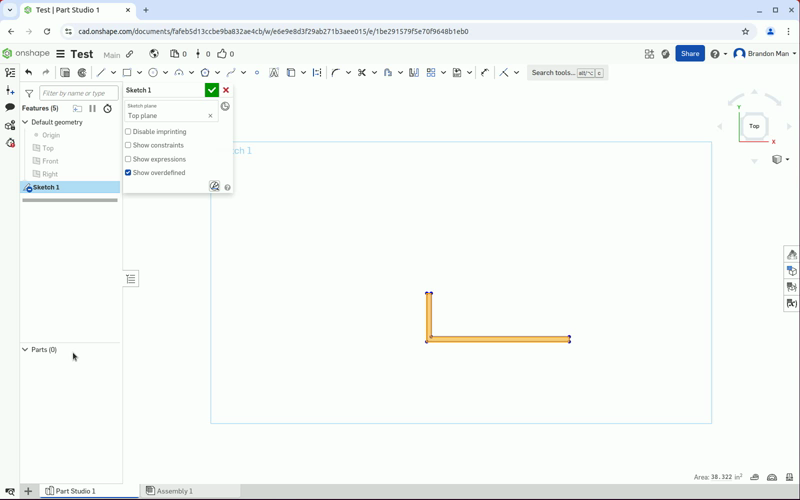
key(shift+e)
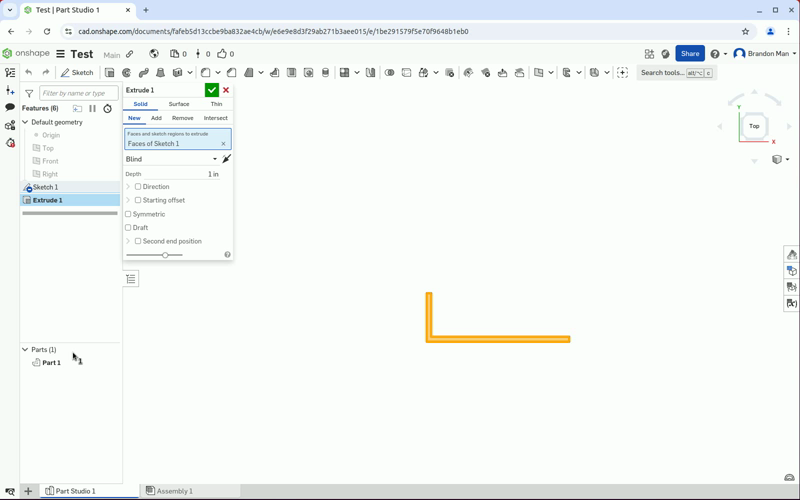
mouse_move(143, 106)
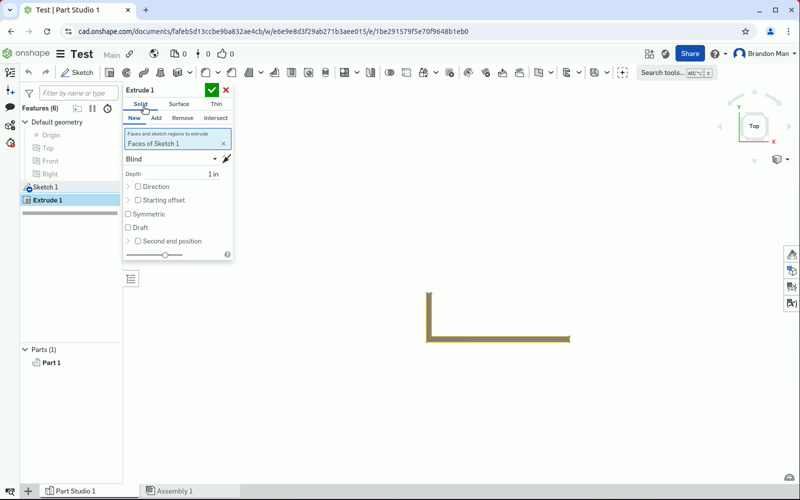
click(143, 106)
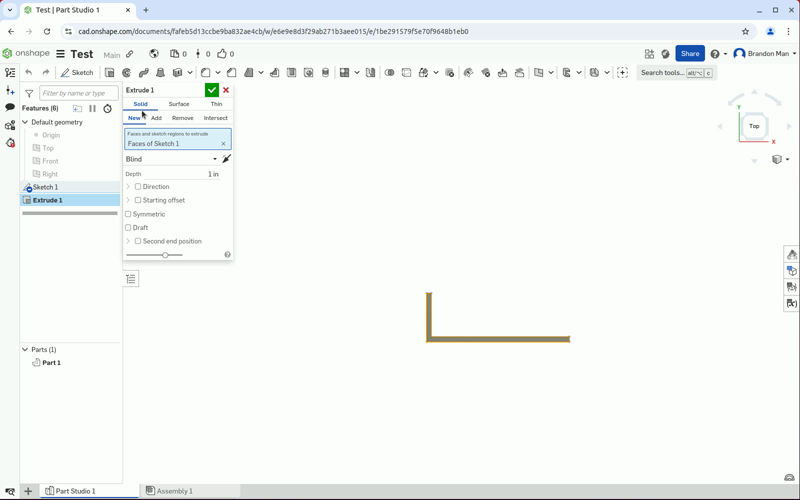
mouse_move(137, 120)
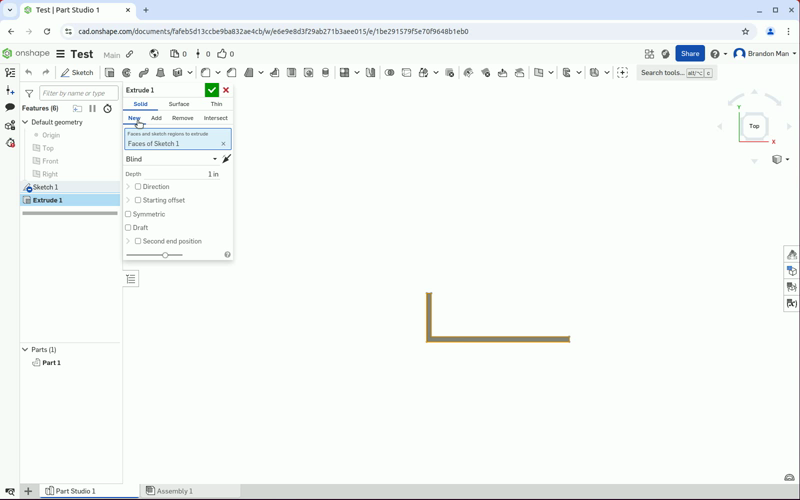
click(137, 120)
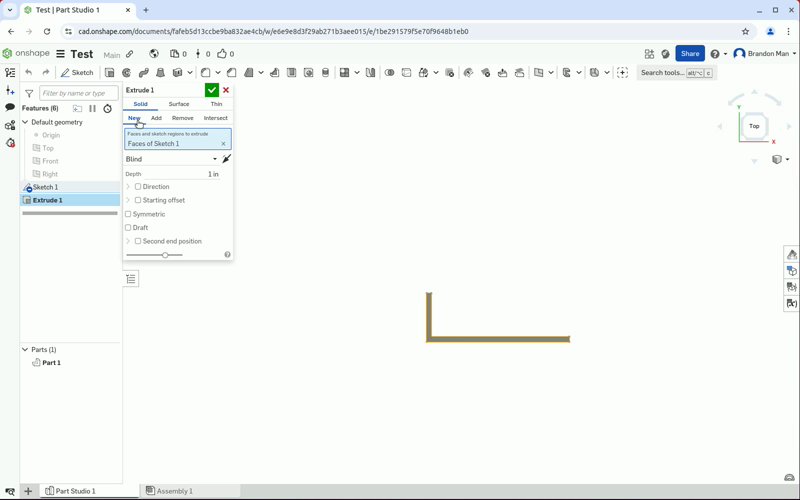
key(tab, 4)
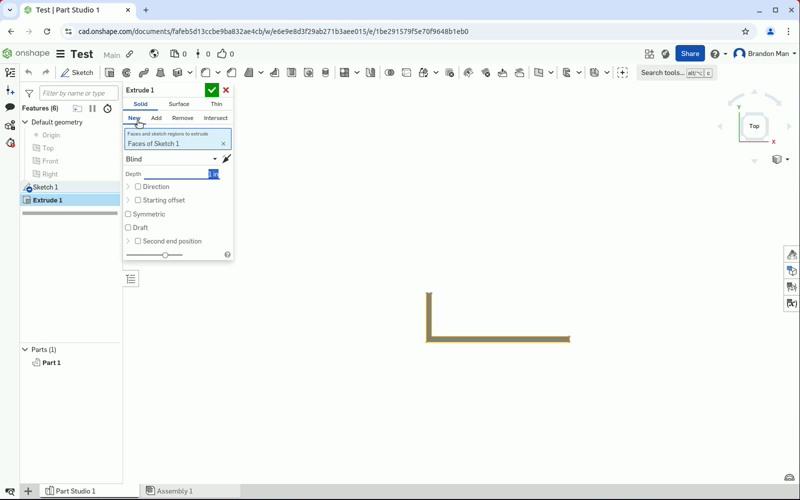
text(5.296)
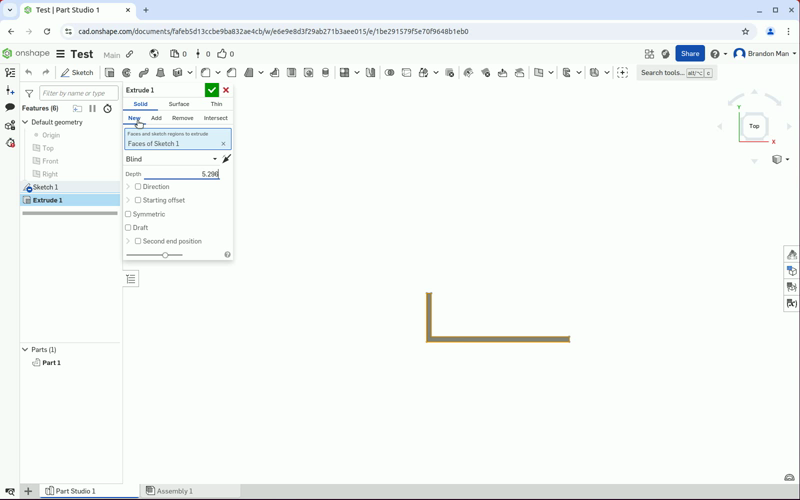
key(enter)
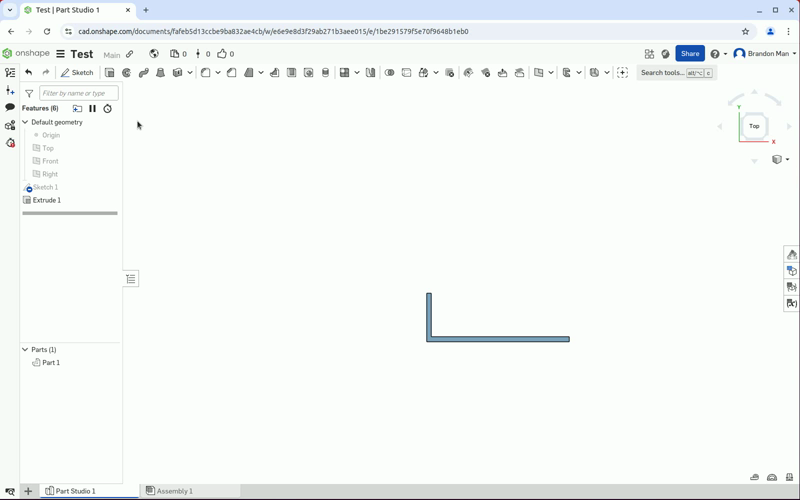
key(shift+h)
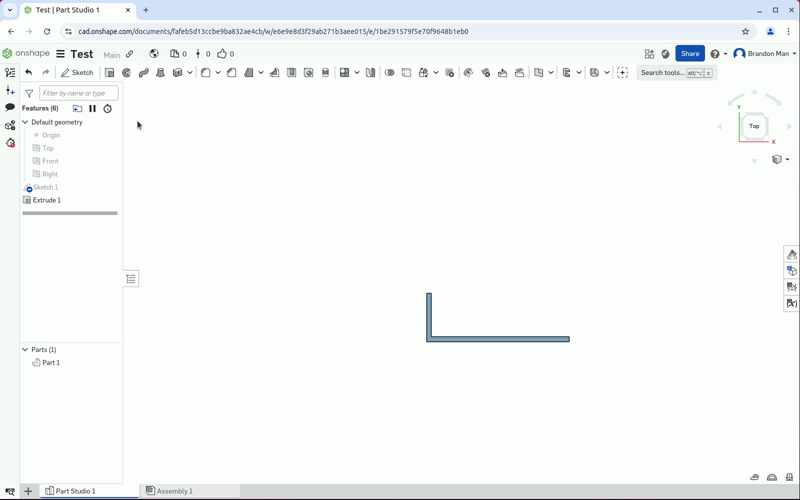
key(shift+h)
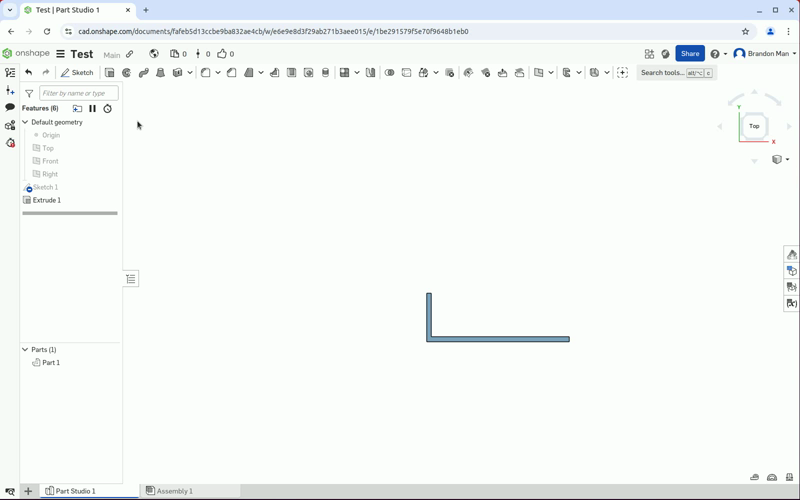
mouse_move(73, 189)
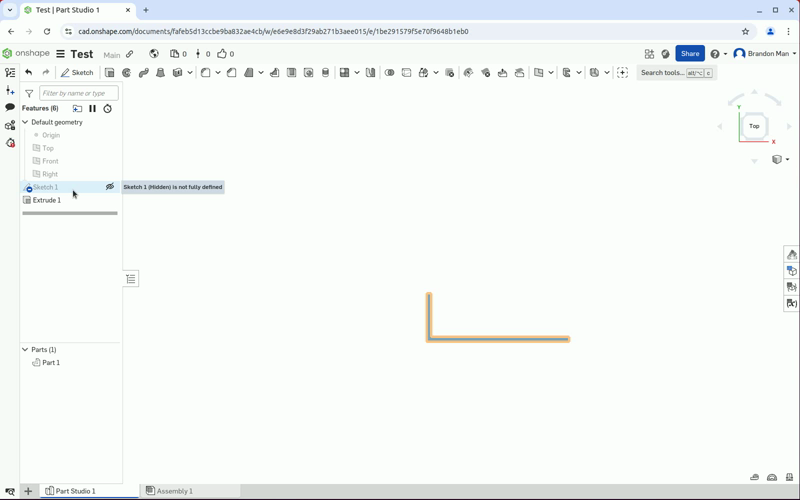
click(73, 189)
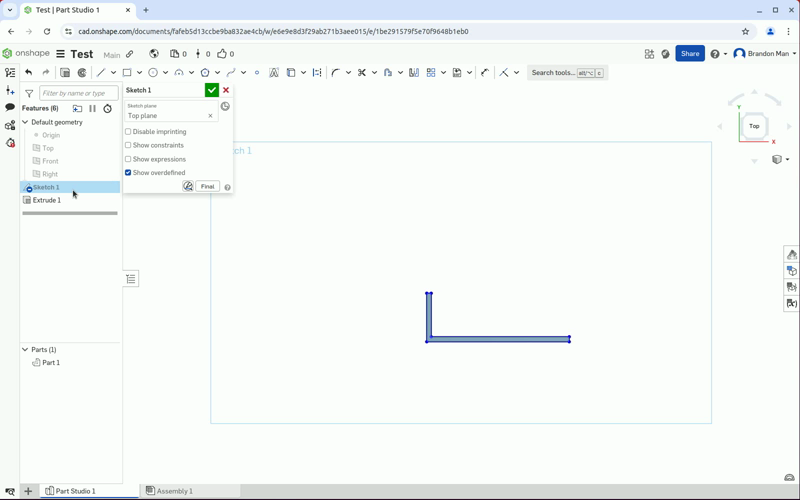
mouse_move(229, 92)
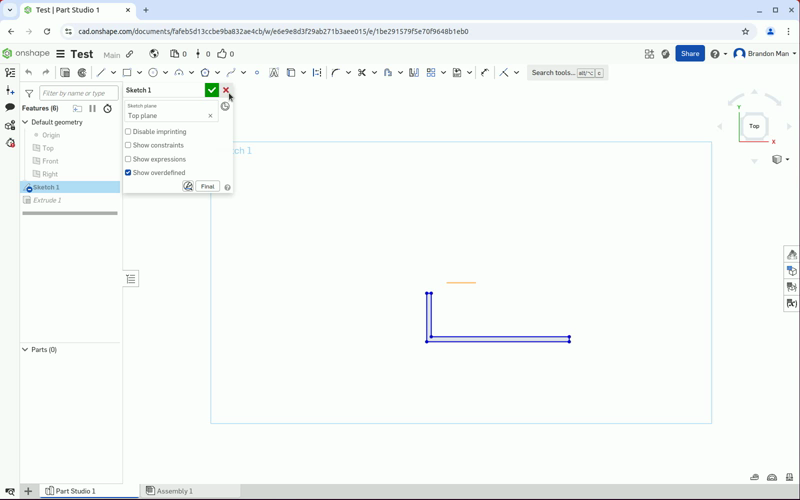
click(229, 92)
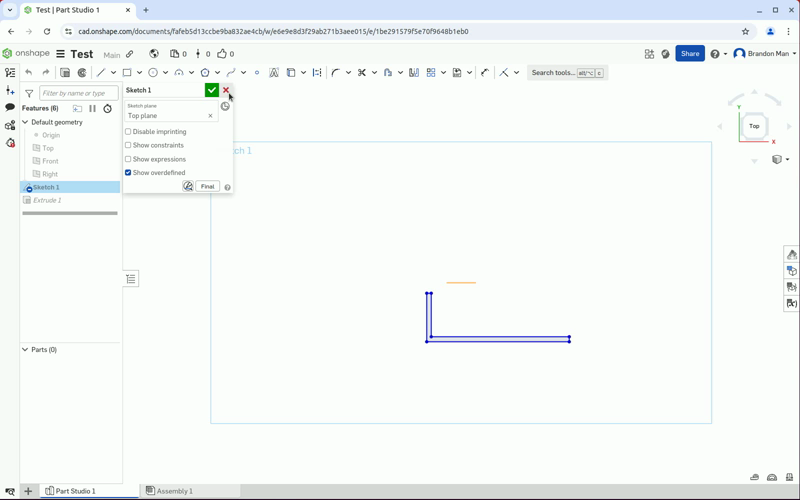
key(shift+s)
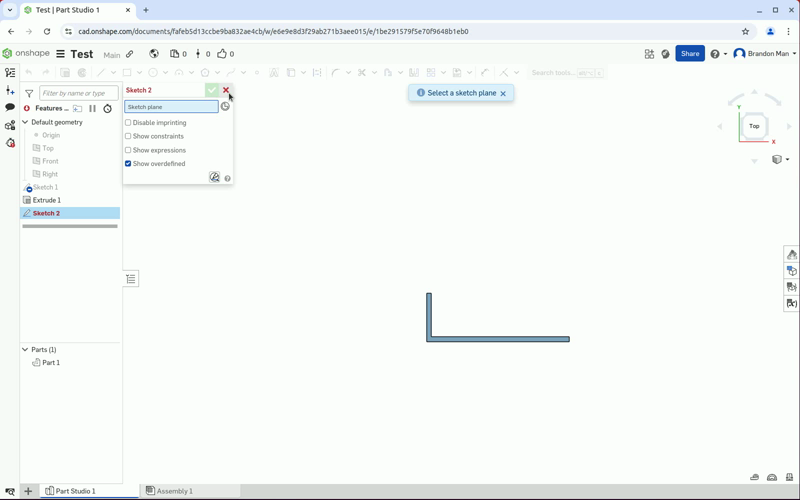
mouse_move(73, 150)
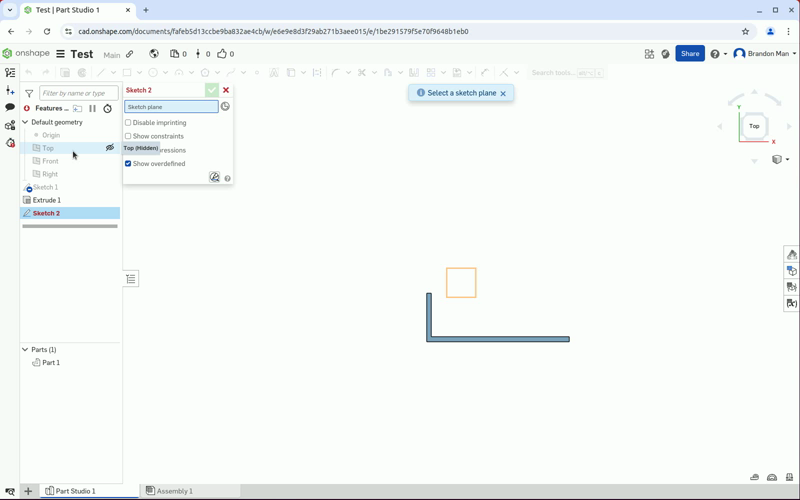
click(73, 150)
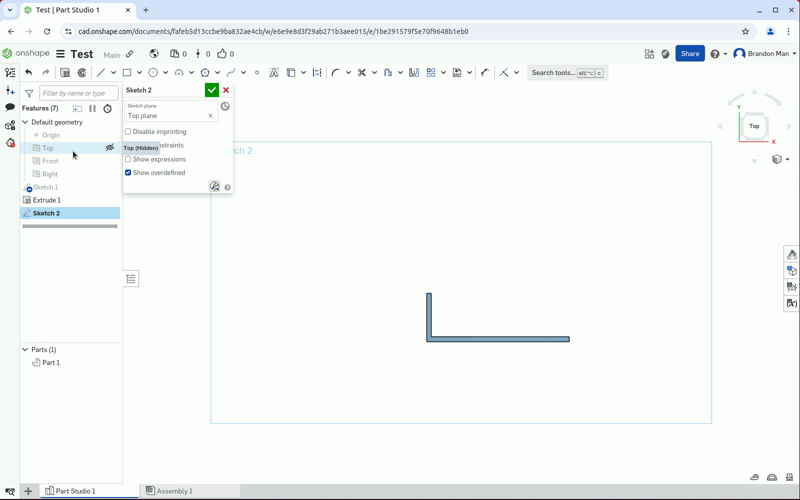
mouse_move(73, 352)
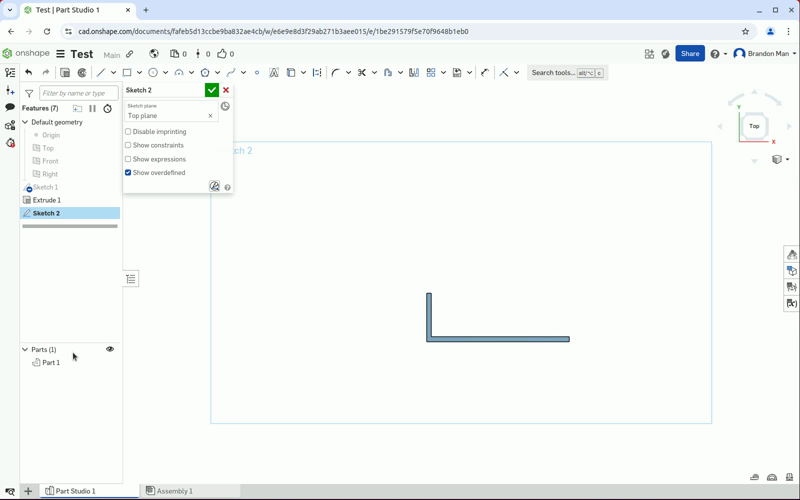
key(y)
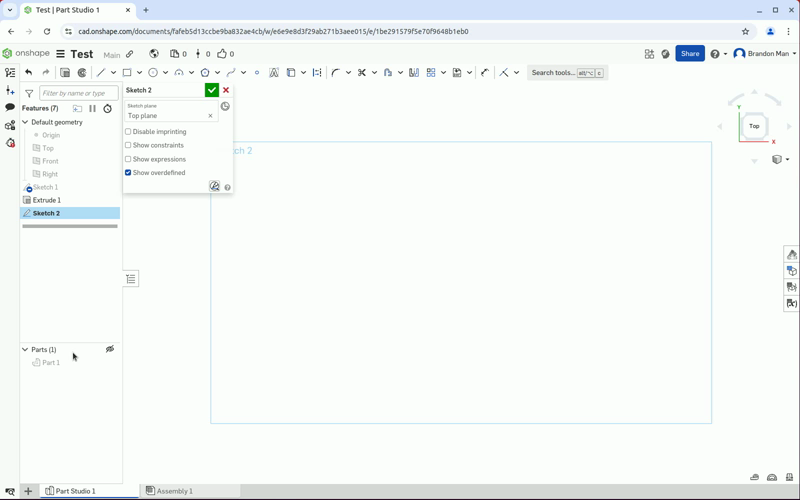
key(l)
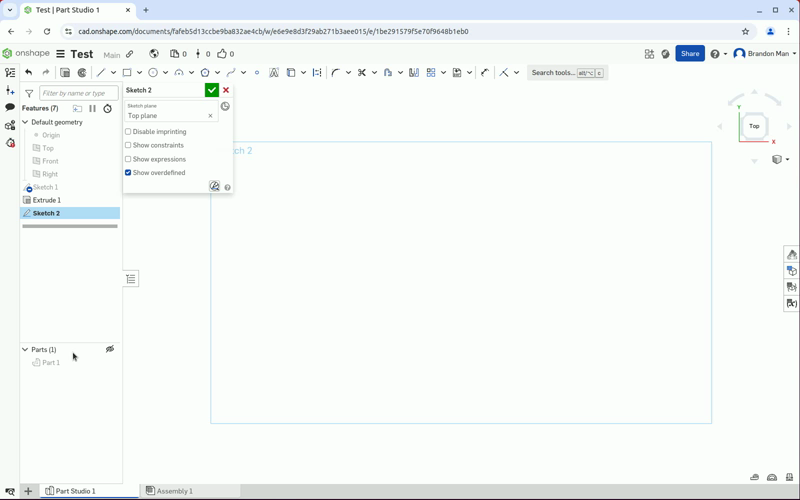
key_down(shift)
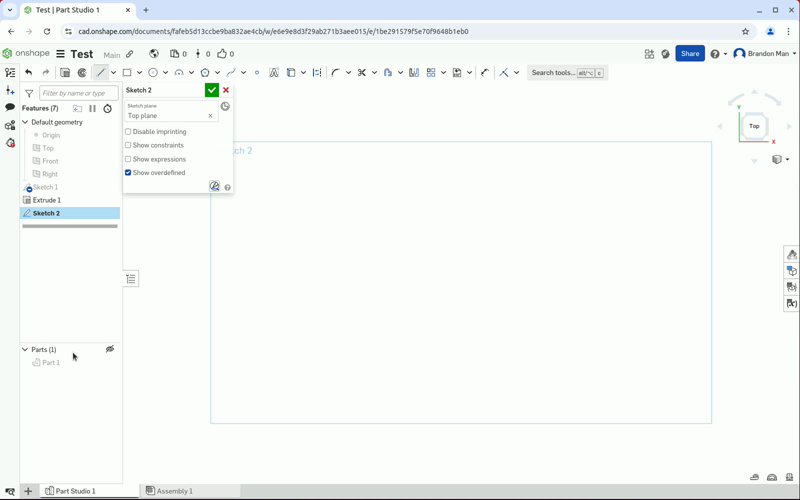
mouse_move(426, 293)
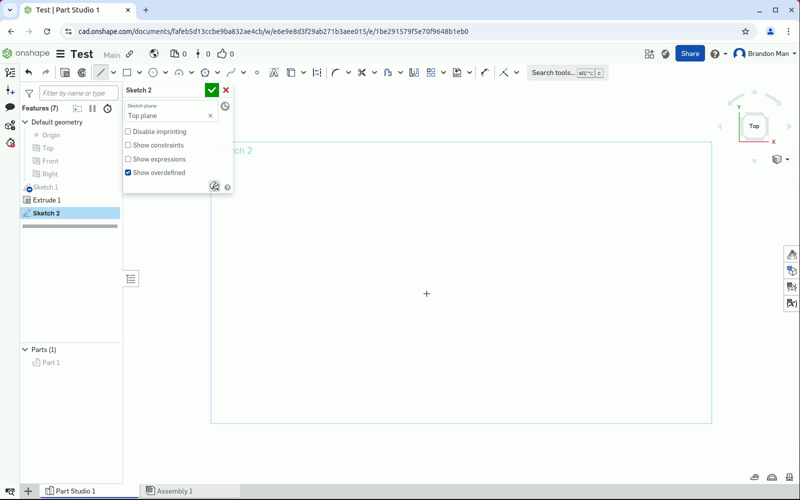
click(426, 293)
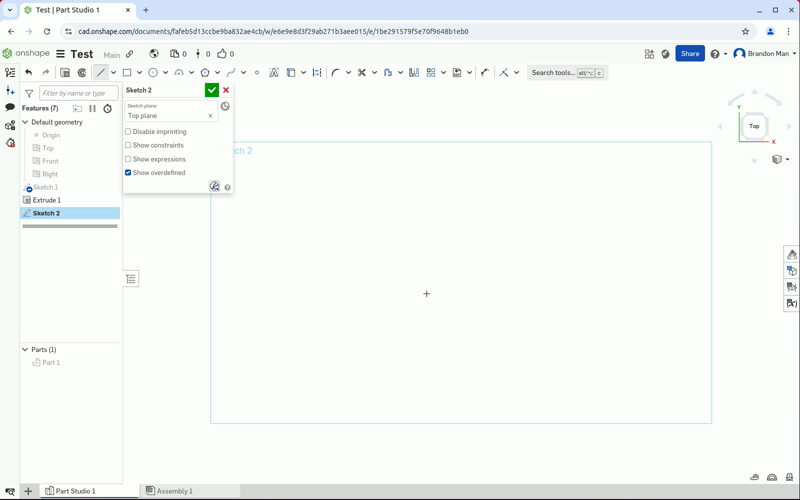
key_up(shift)
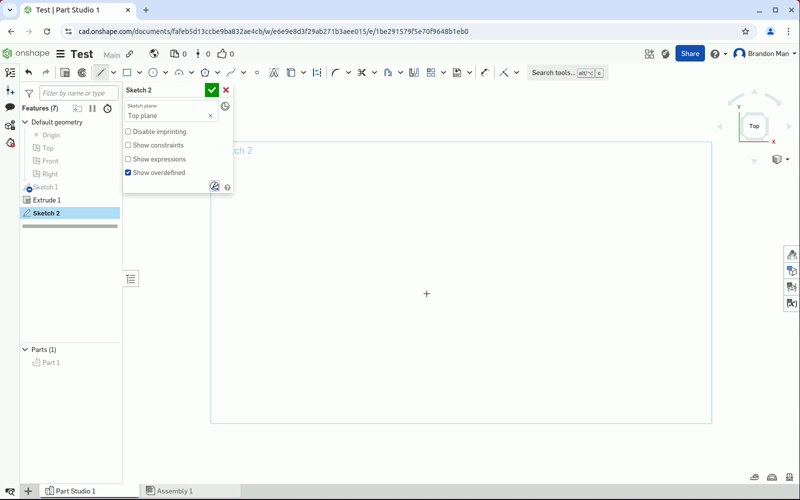
key_down(shift)
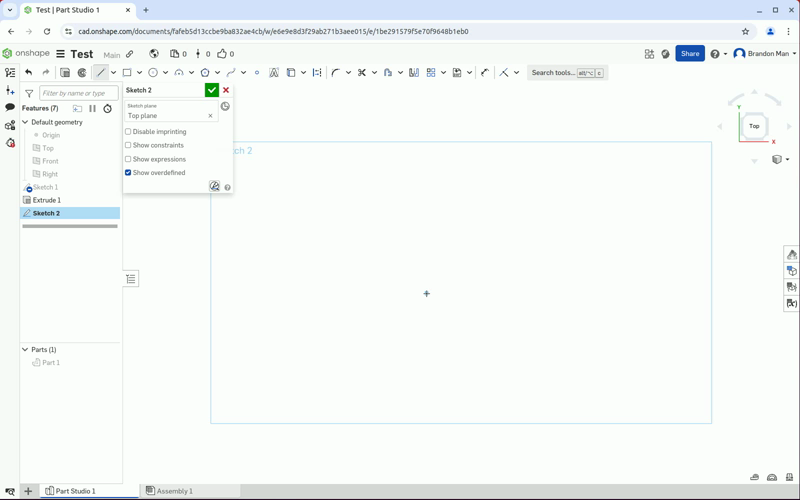
mouse_move(456, 293)
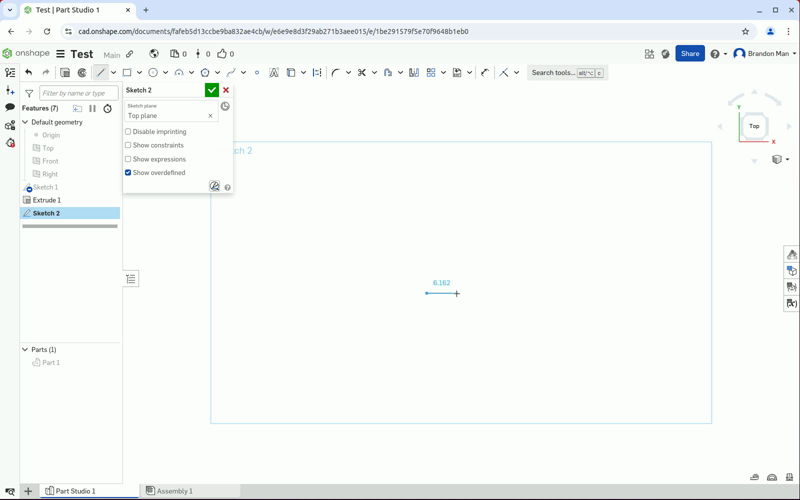
mouse_move(431, 293)
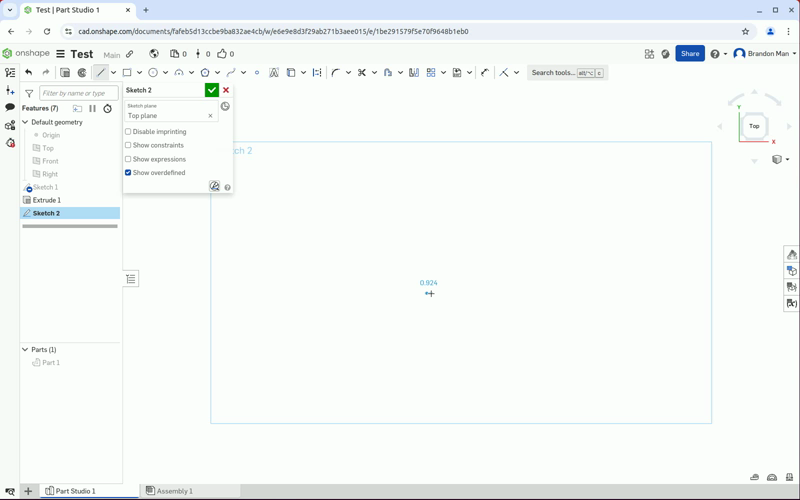
scroll(6)
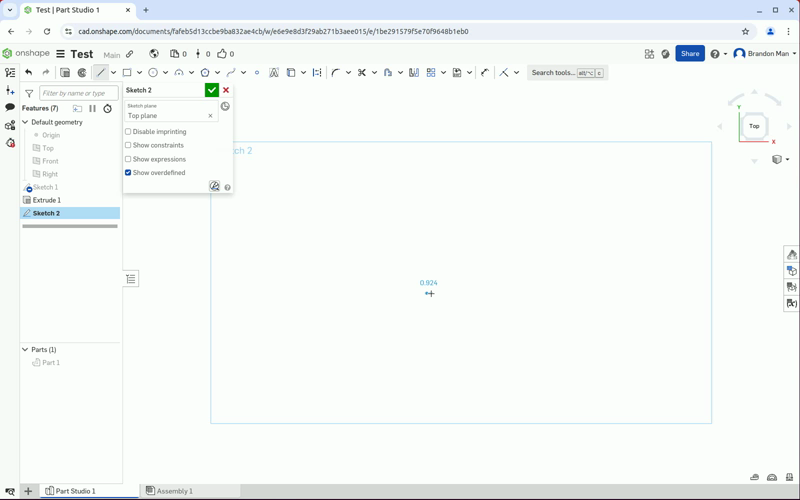
scroll(6)
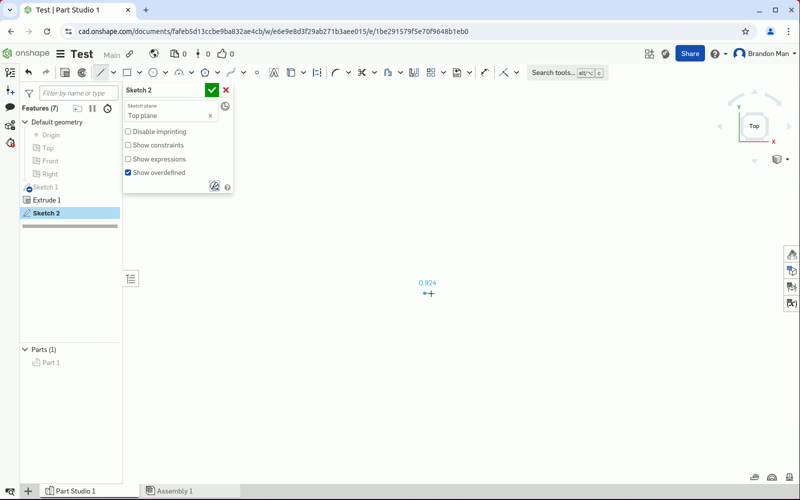
scroll(6)
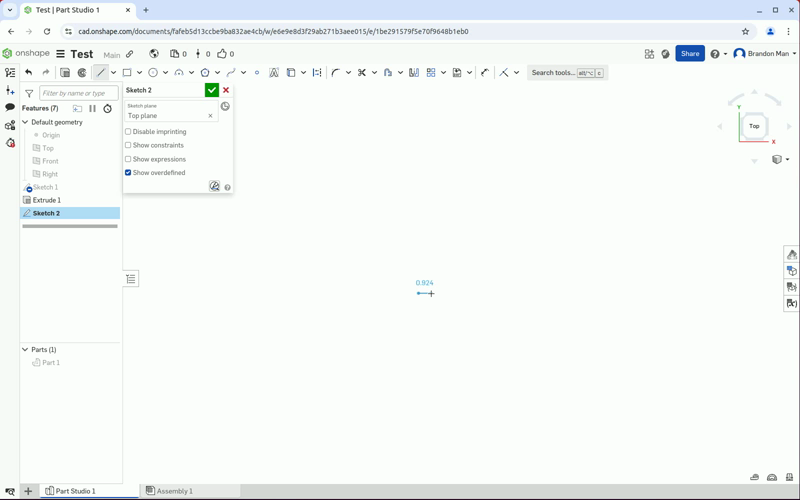
scroll(6)
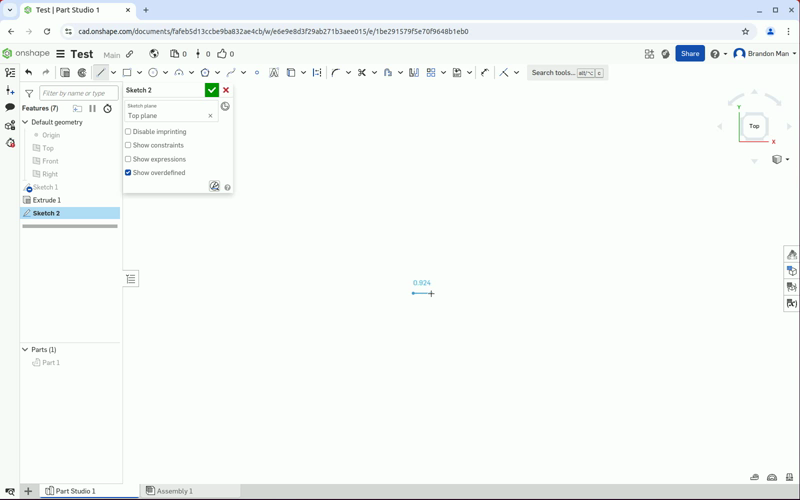
scroll(6)
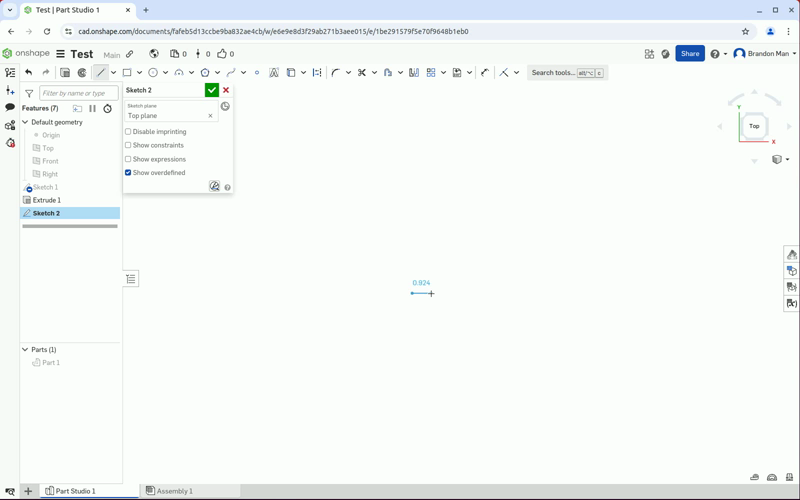
scroll(6)
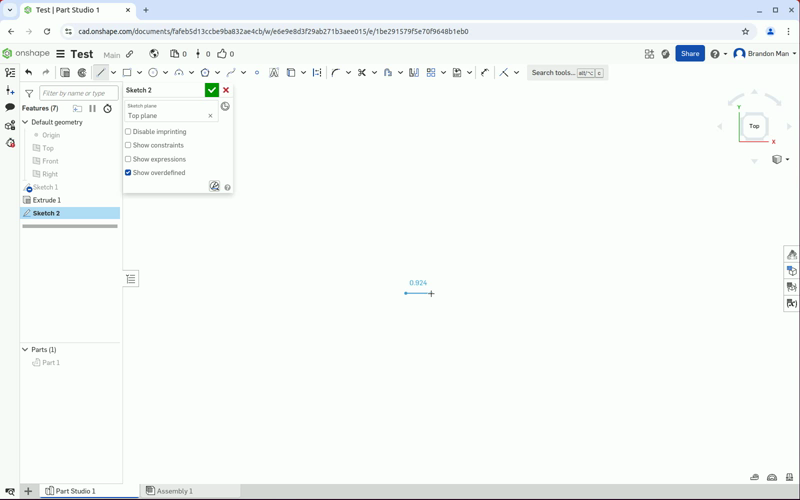
scroll(6)
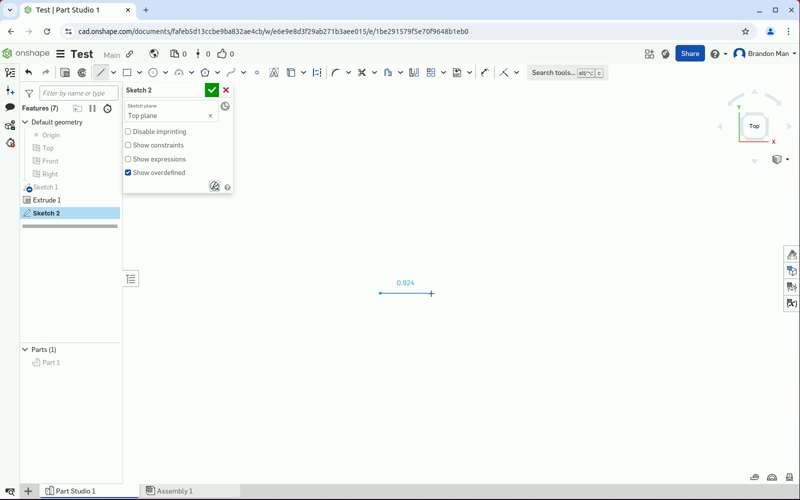
click(431, 293)
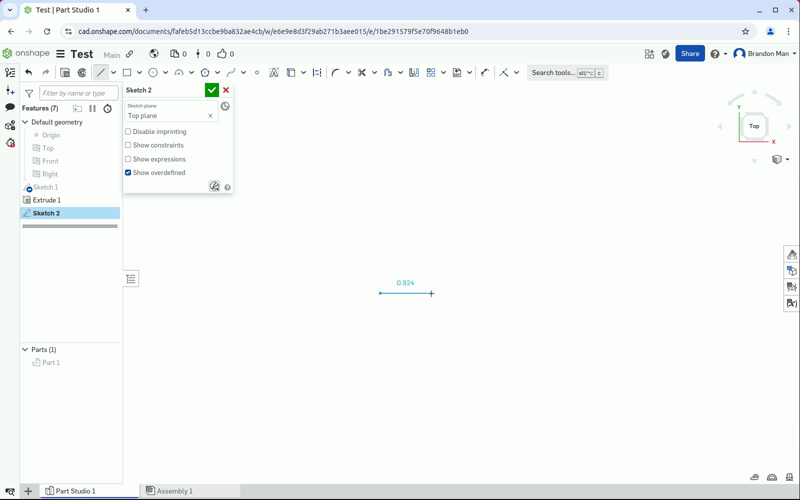
scroll(-6)
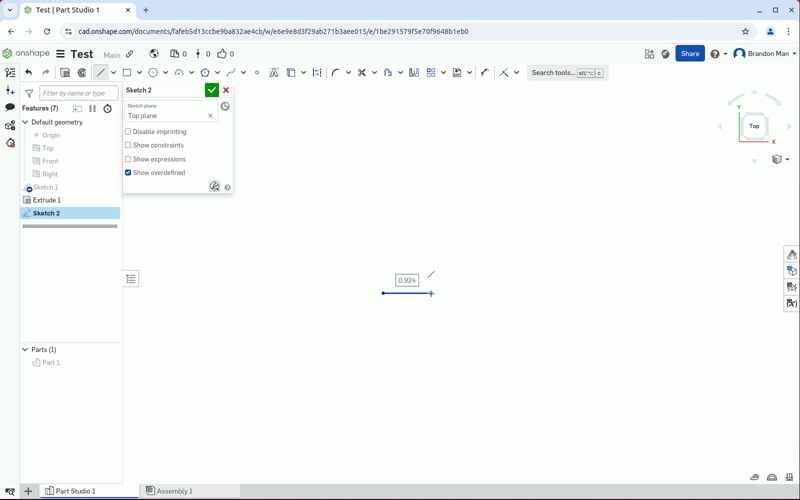
scroll(-6)
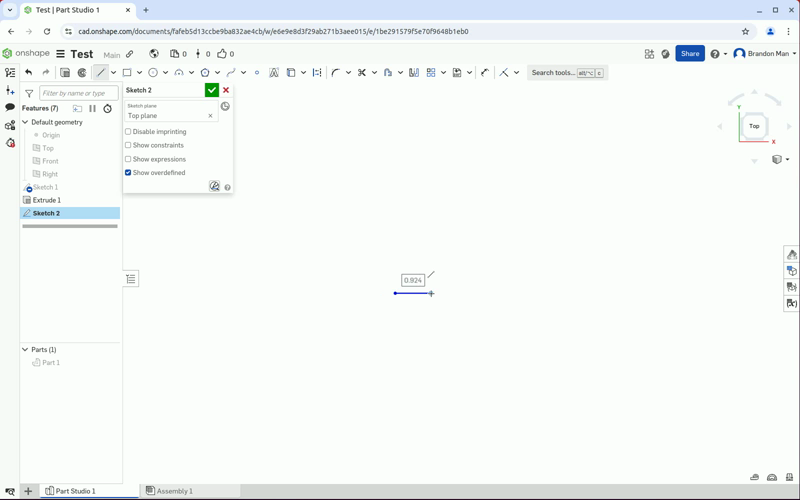
scroll(-6)
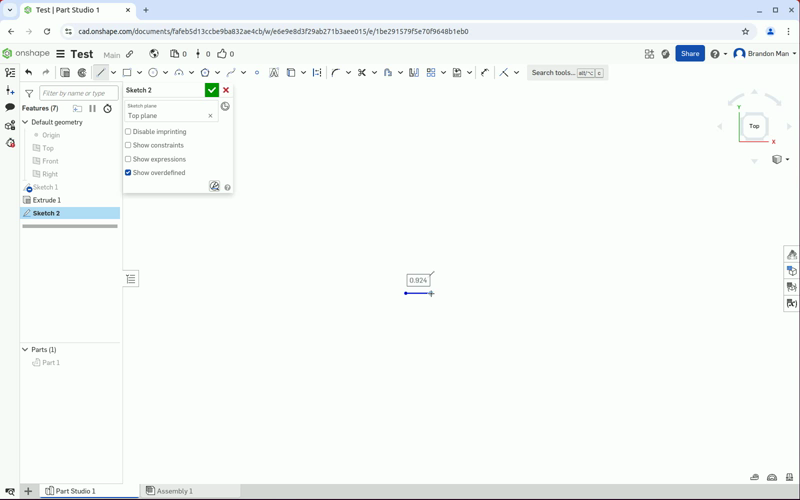
scroll(-6)
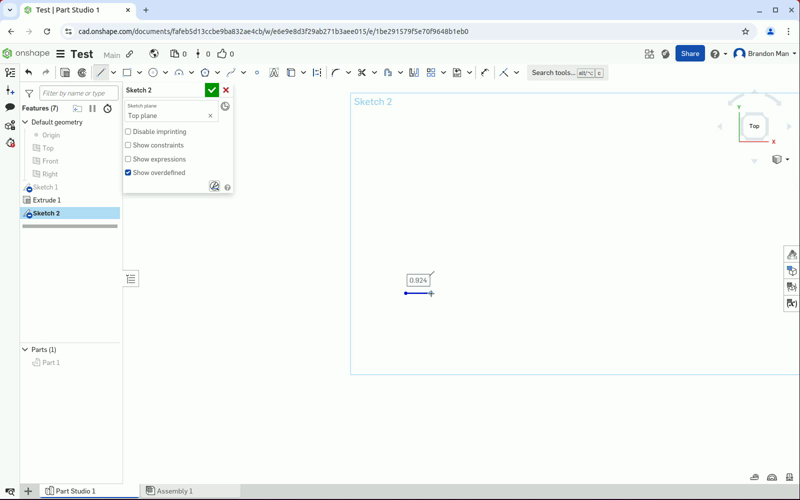
scroll(-6)
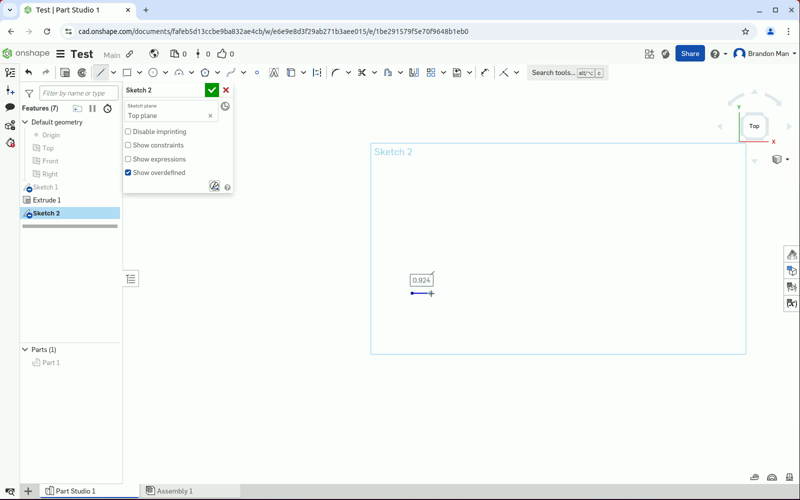
scroll(-6)
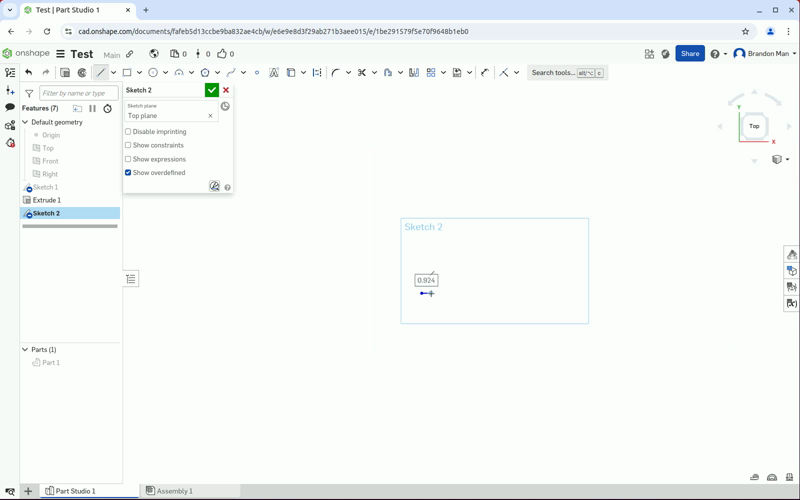
scroll(-6)
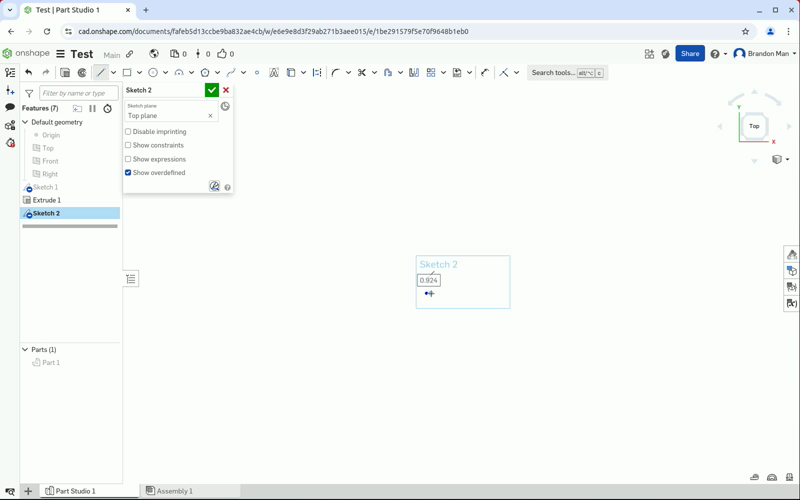
key_up(shift)
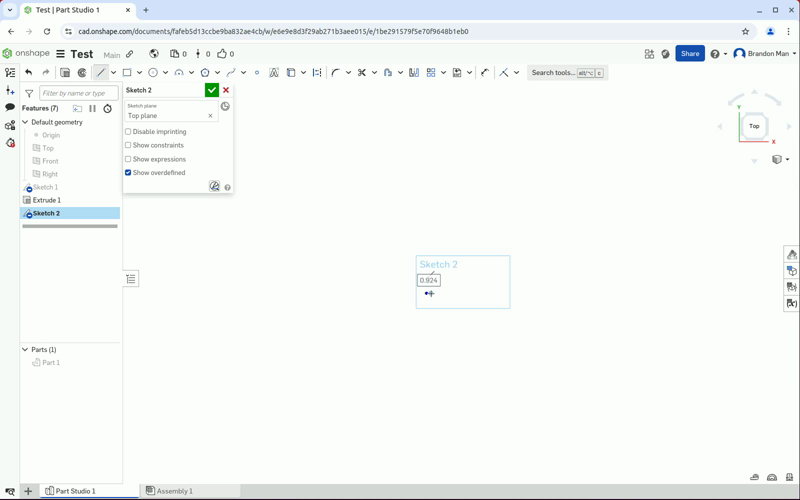
key_down(shift)
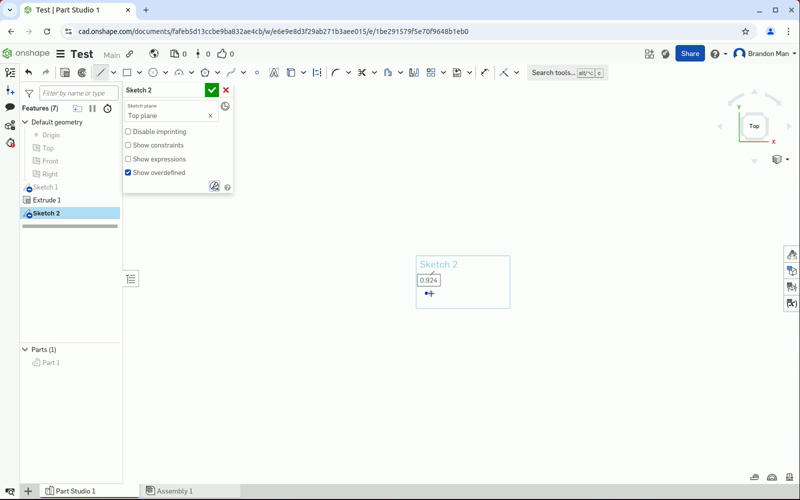
mouse_move(461, 293)
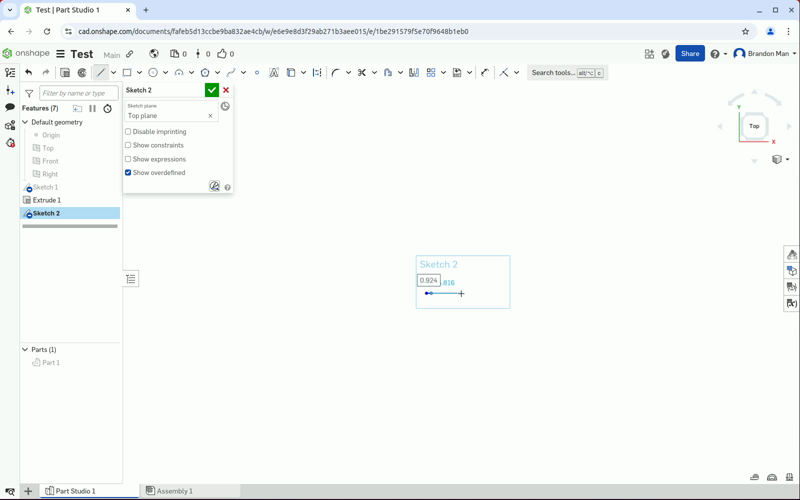
mouse_move(431, 288)
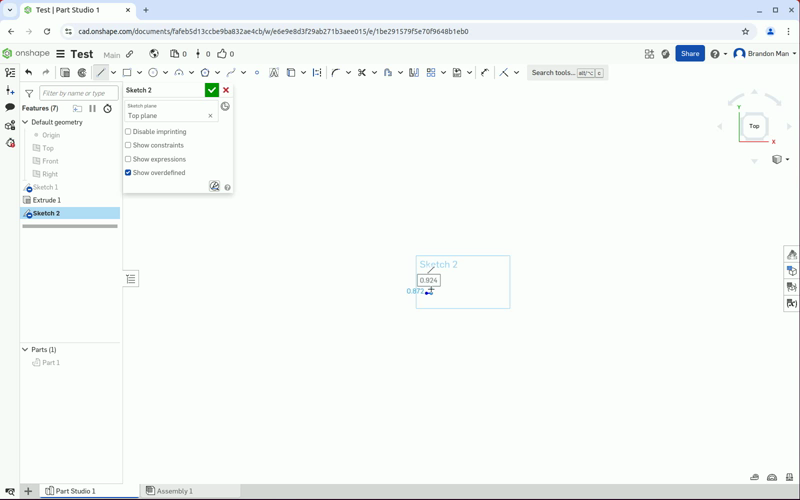
scroll(6)
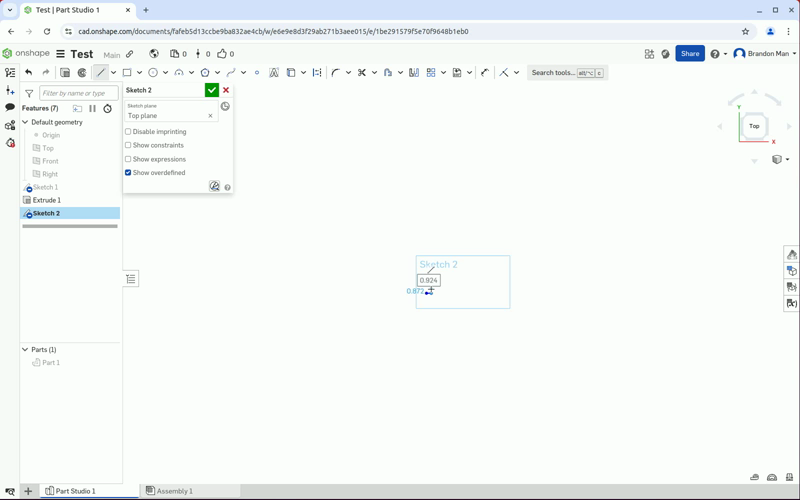
scroll(6)
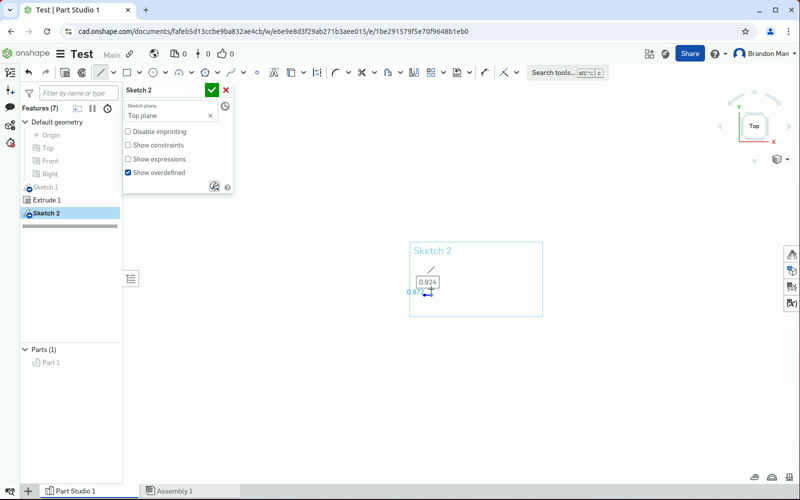
scroll(6)
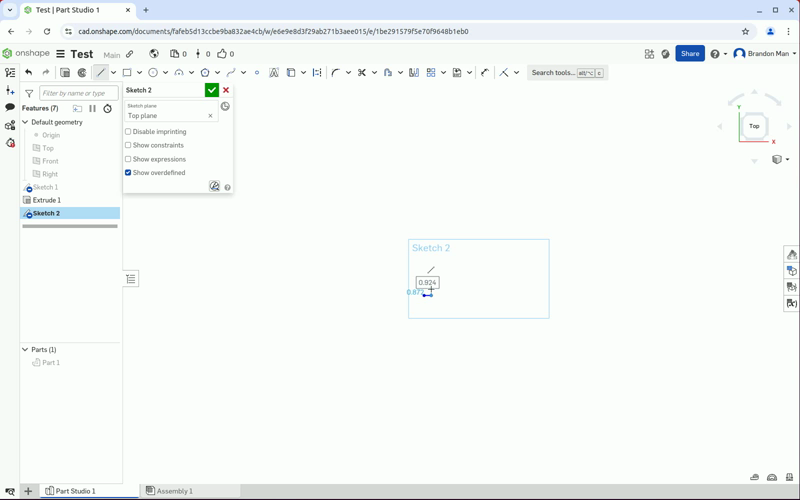
scroll(6)
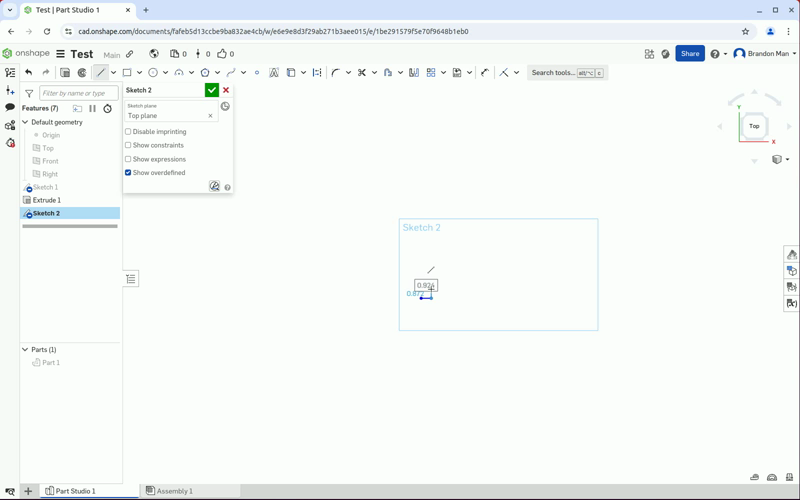
scroll(6)
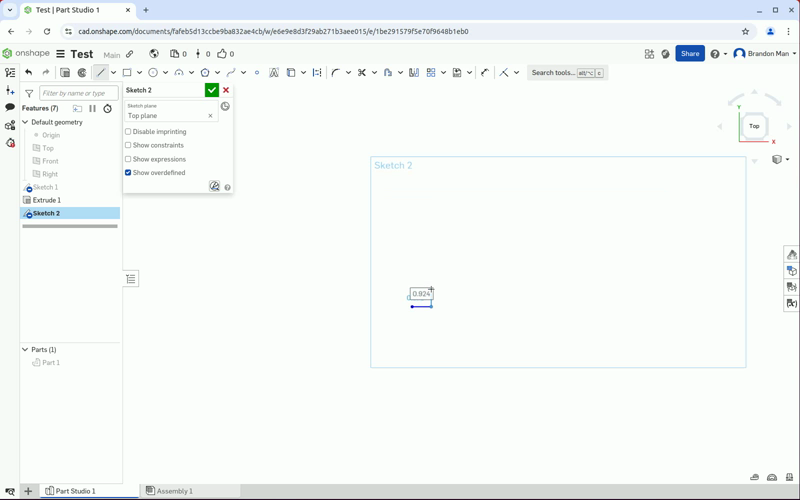
scroll(6)
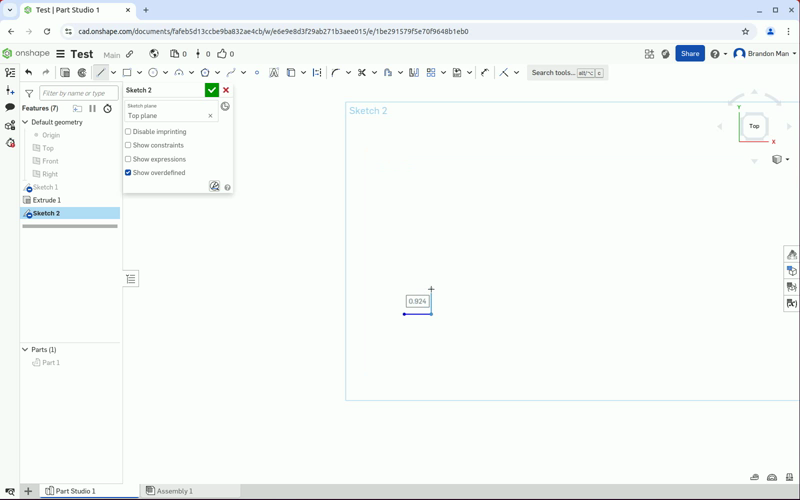
scroll(6)
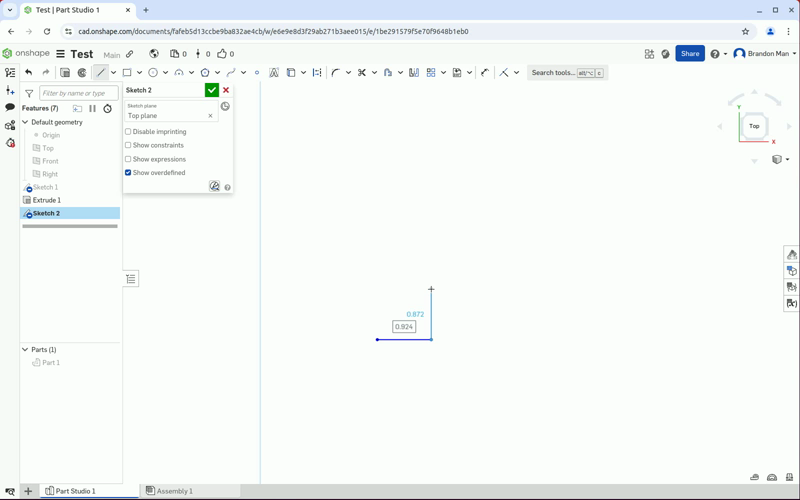
click(431, 288)
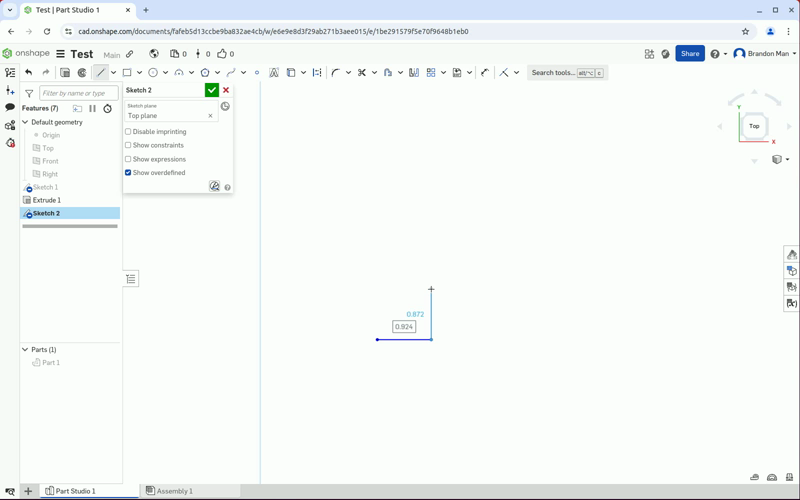
scroll(-6)
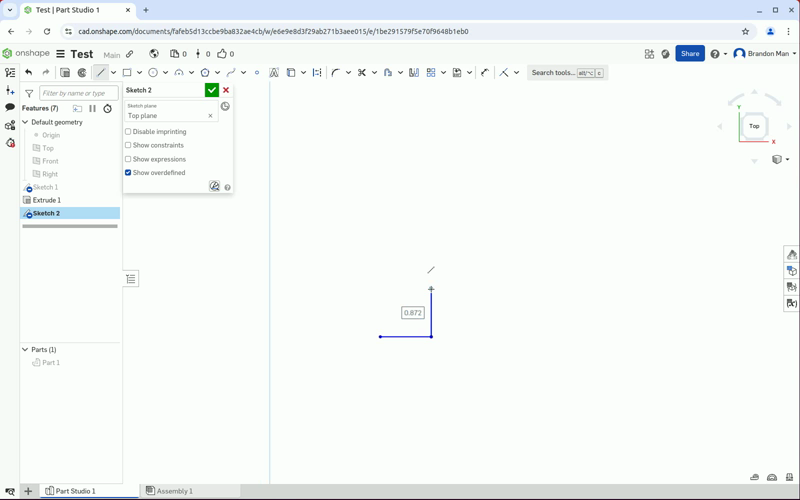
scroll(-6)
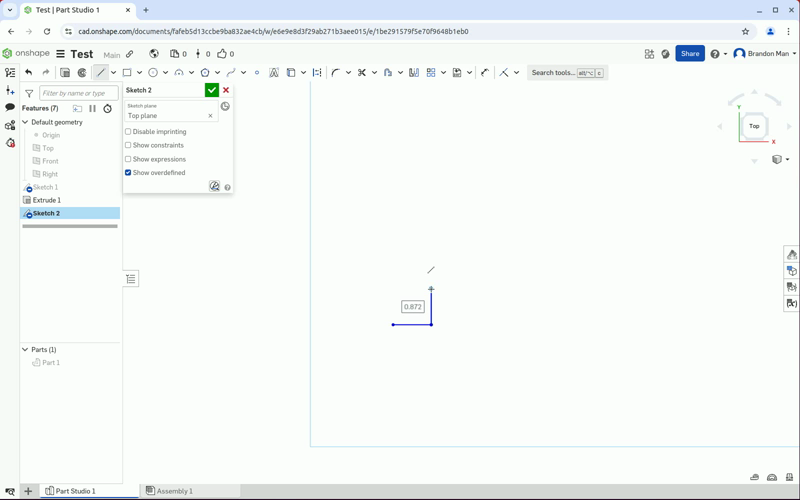
scroll(-6)
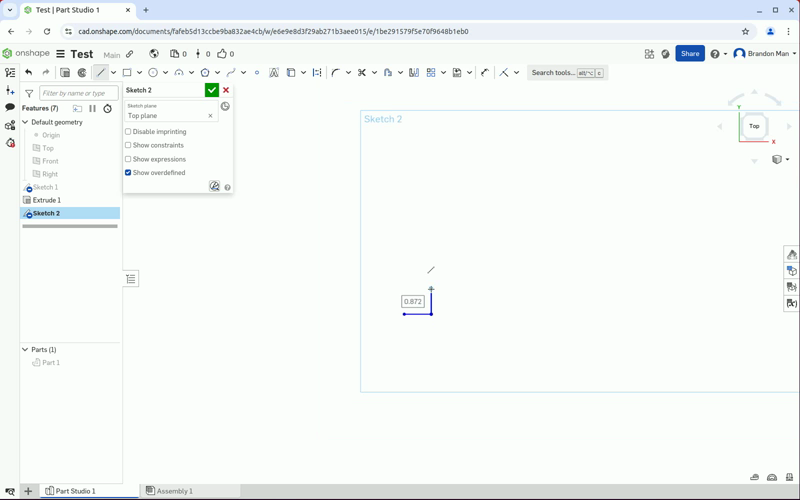
scroll(-6)
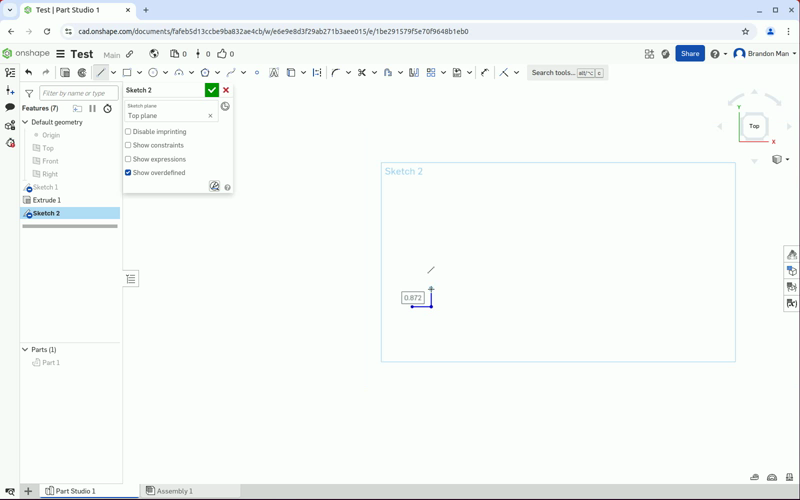
scroll(-6)
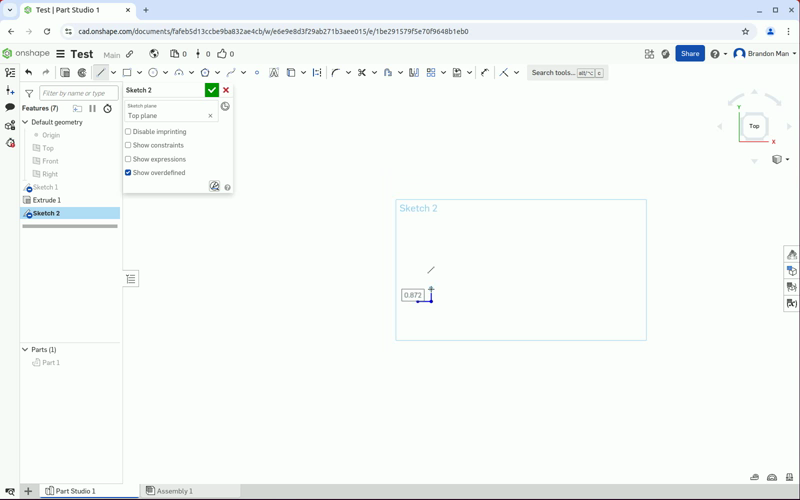
scroll(-6)
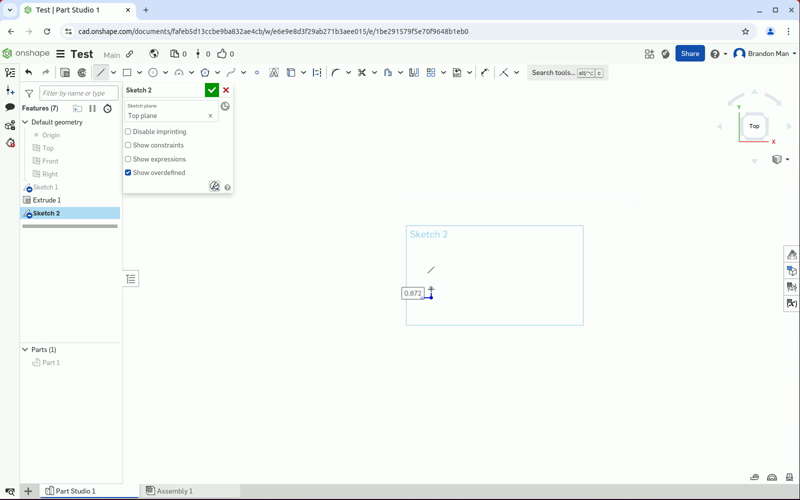
scroll(-6)
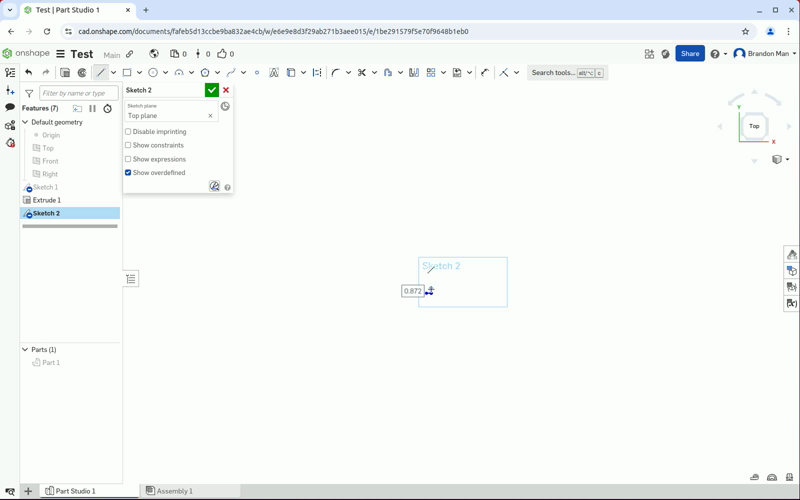
key_up(shift)
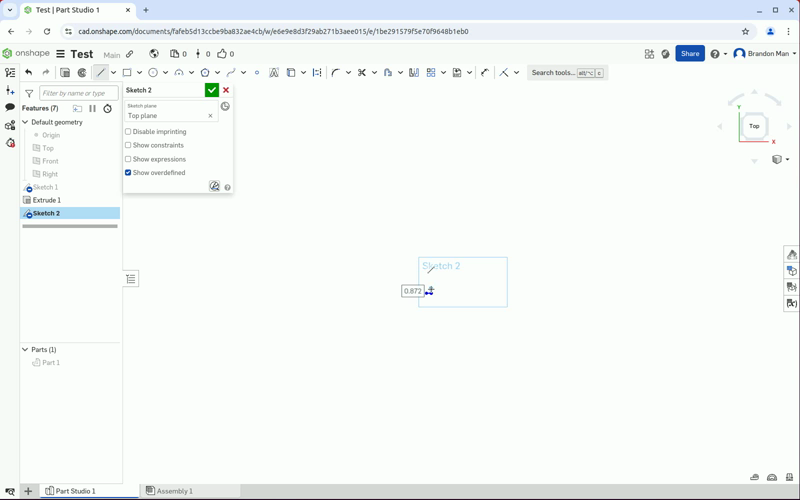
key_down(shift)
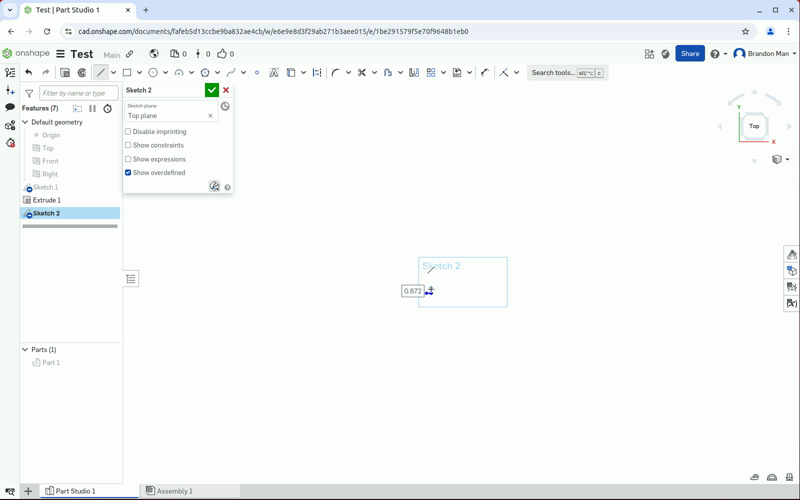
mouse_move(461, 288)
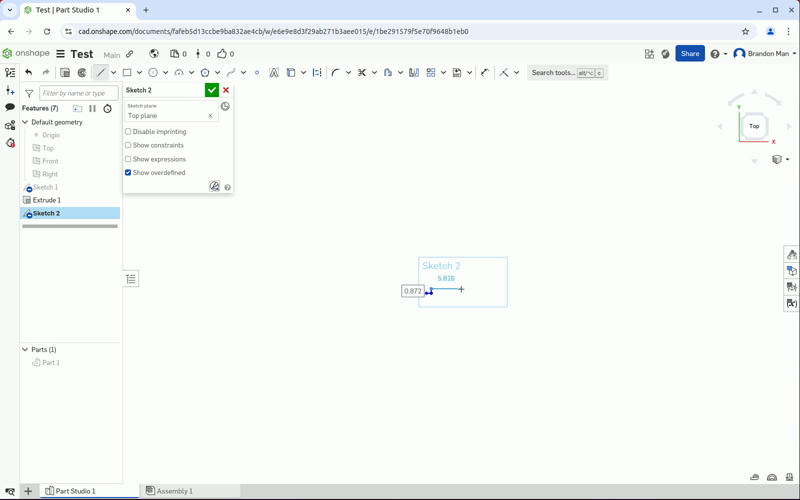
mouse_move(426, 288)
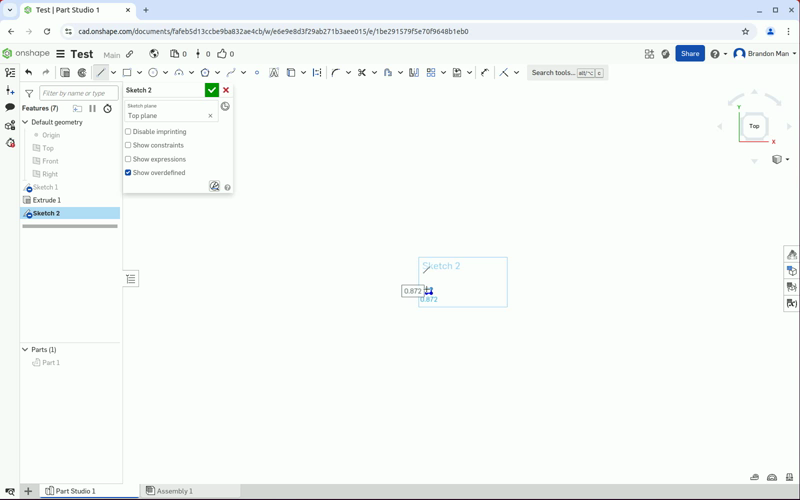
scroll(6)
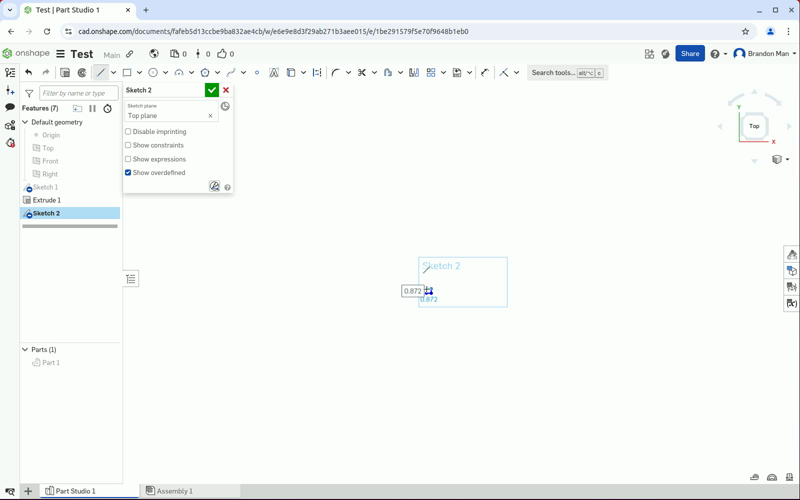
scroll(6)
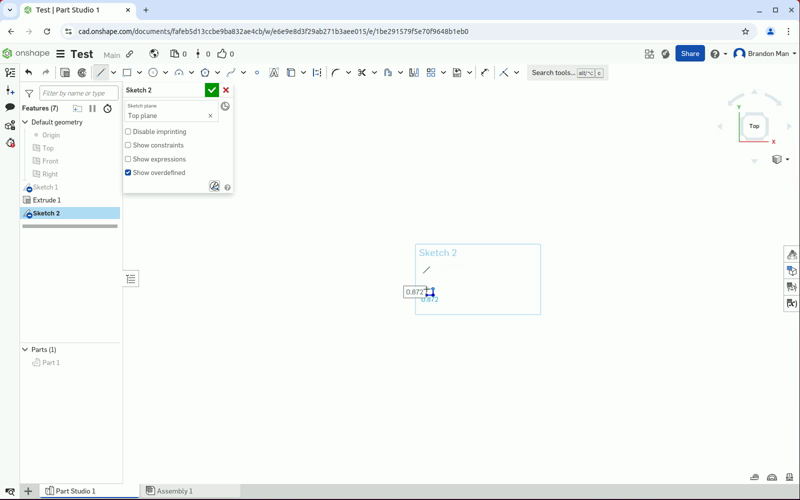
scroll(6)
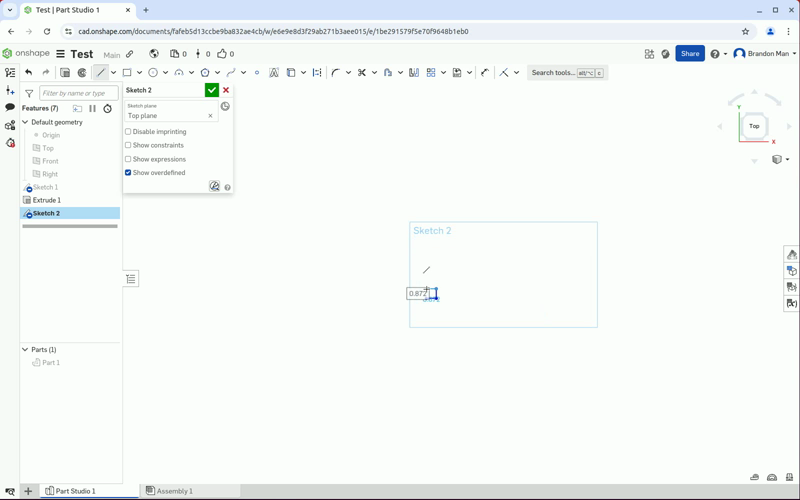
scroll(6)
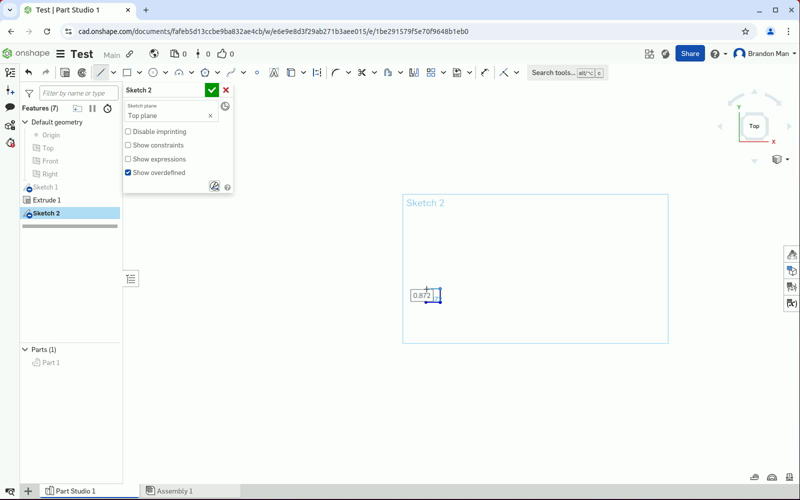
scroll(6)
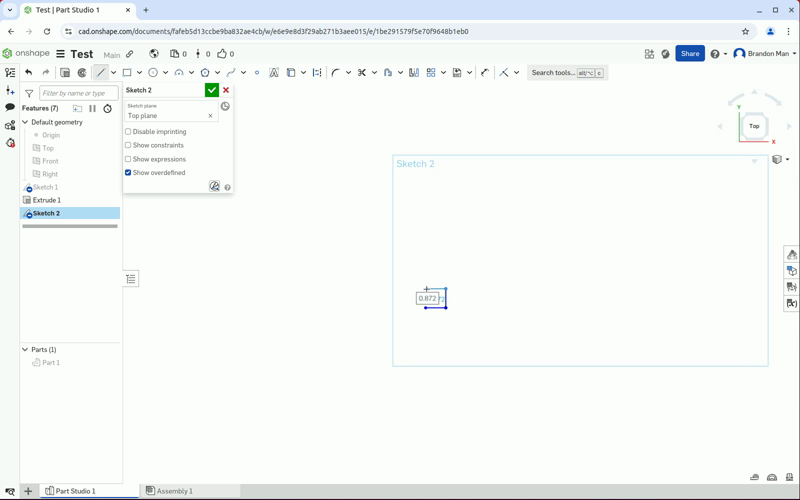
scroll(6)
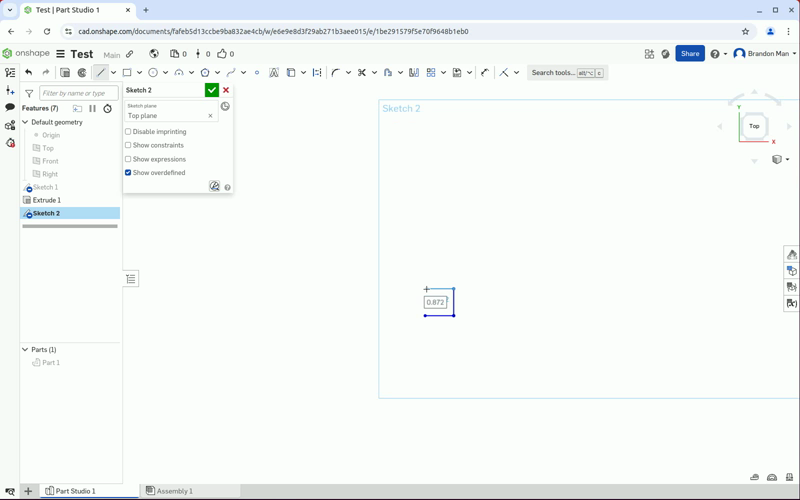
scroll(6)
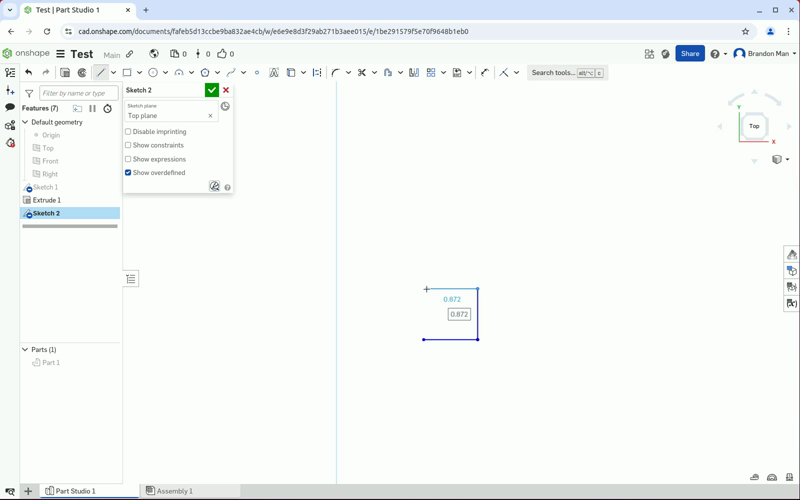
click(426, 288)
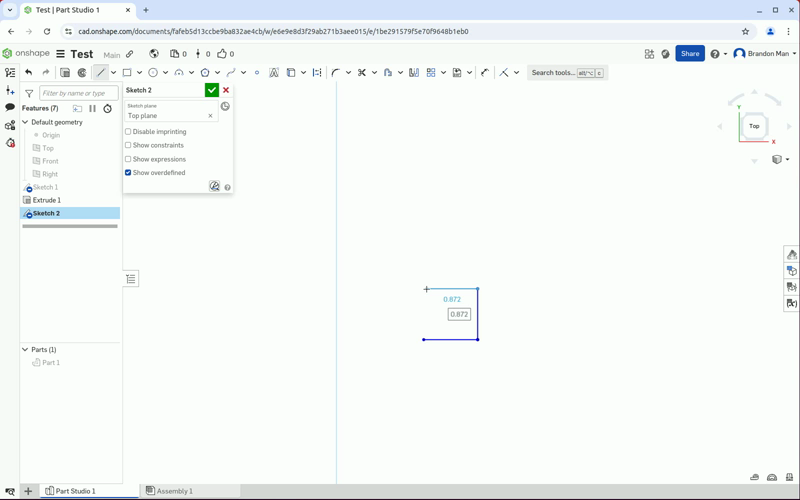
scroll(-6)
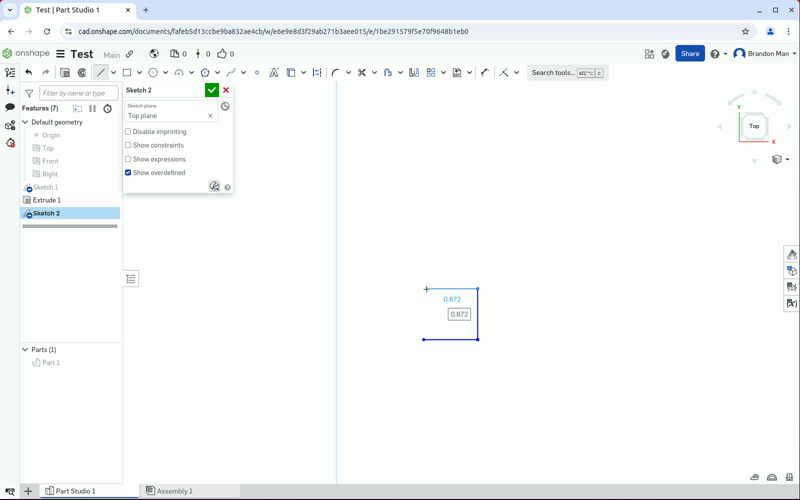
scroll(-6)
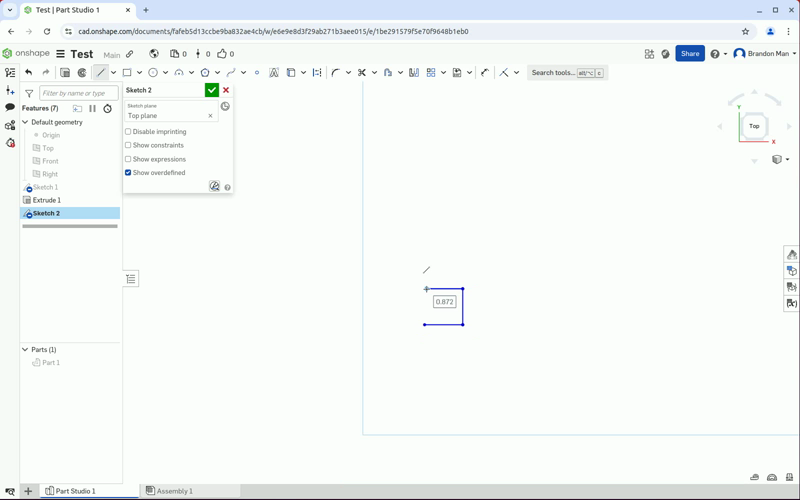
scroll(-6)
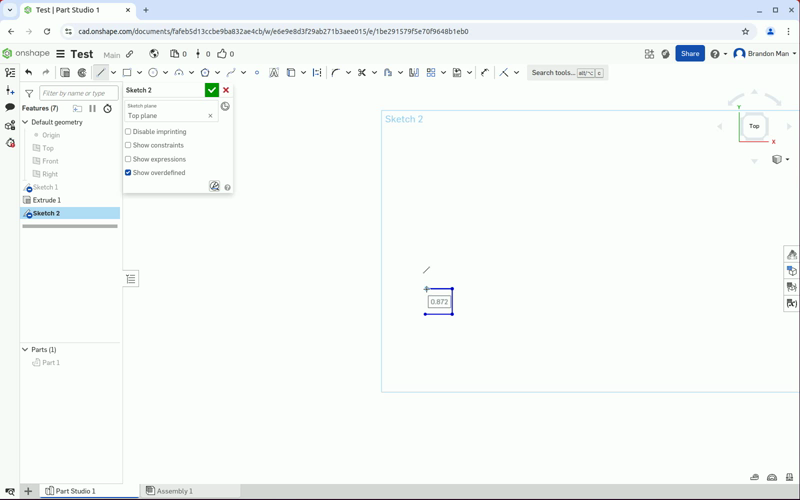
scroll(-6)
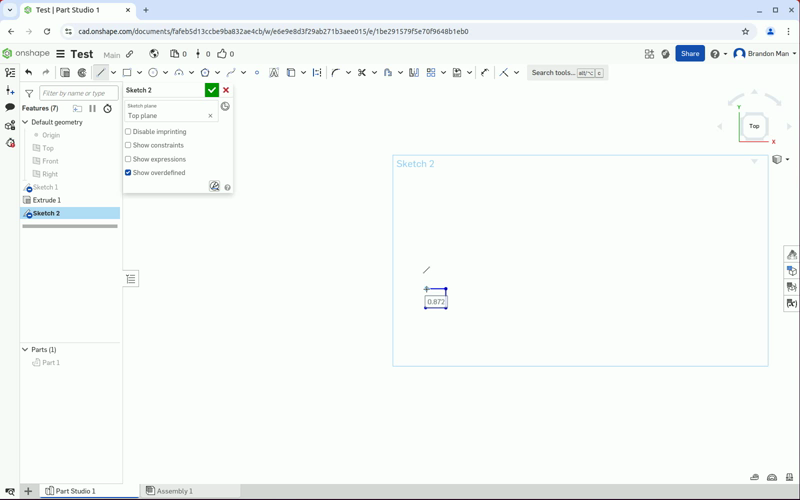
scroll(-6)
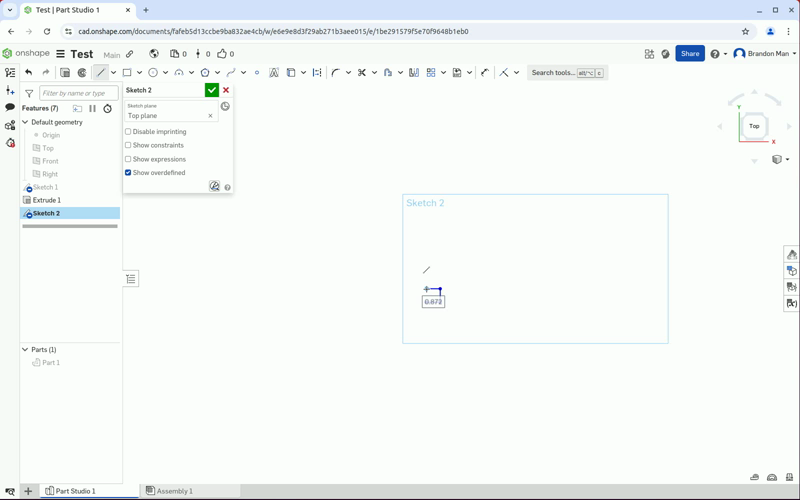
scroll(-6)
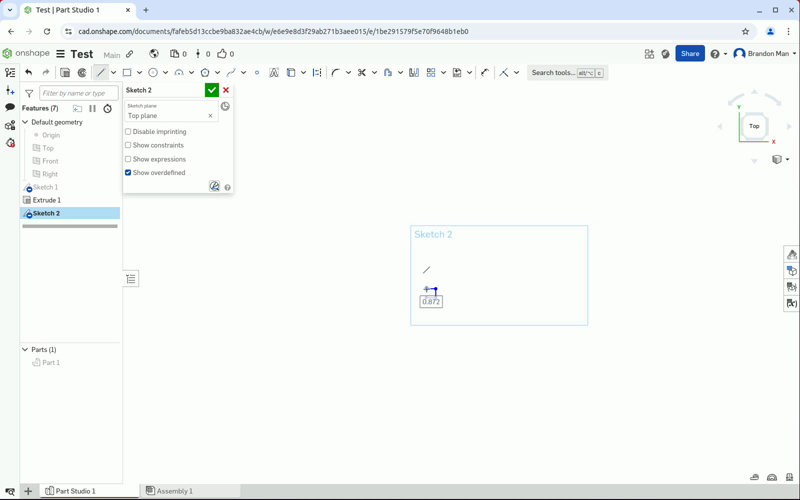
scroll(-6)
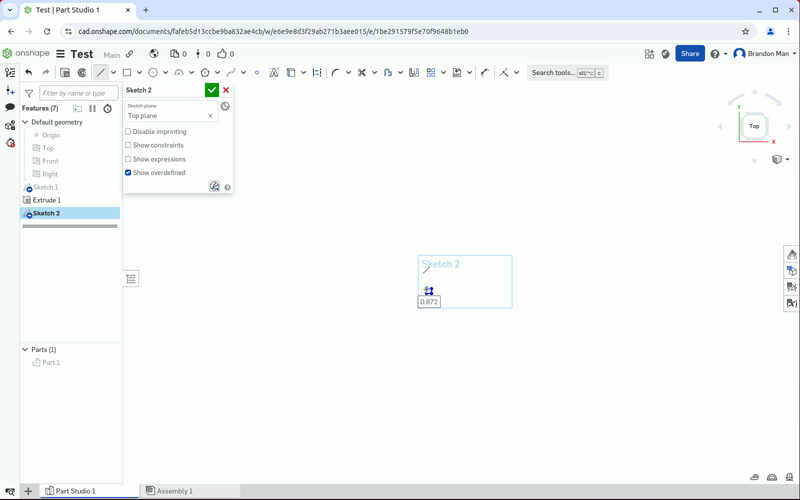
key_up(shift)
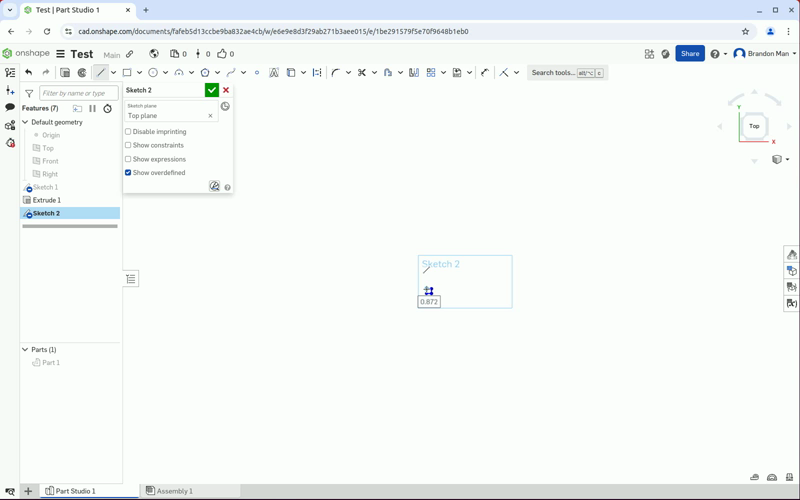
mouse_move(456, 288)
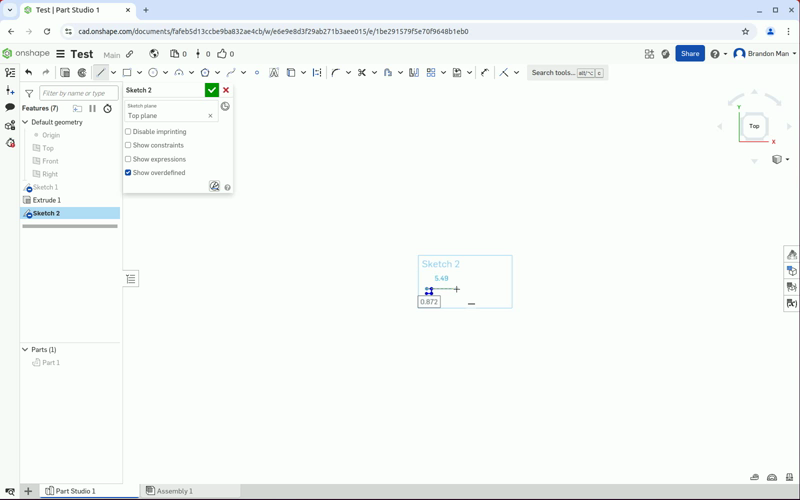
key_down(shift)
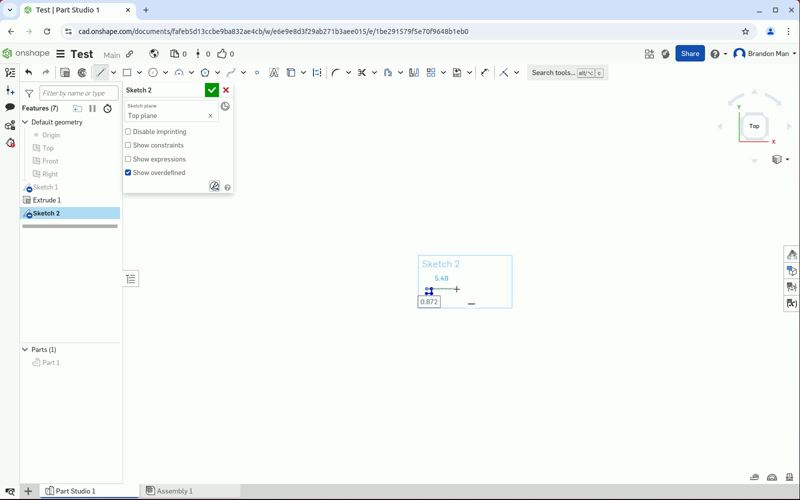
mouse_move(426, 293)
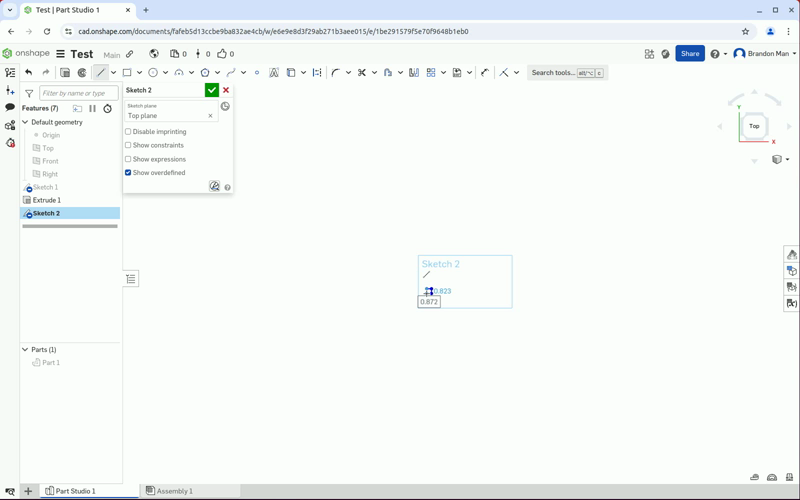
scroll(6)
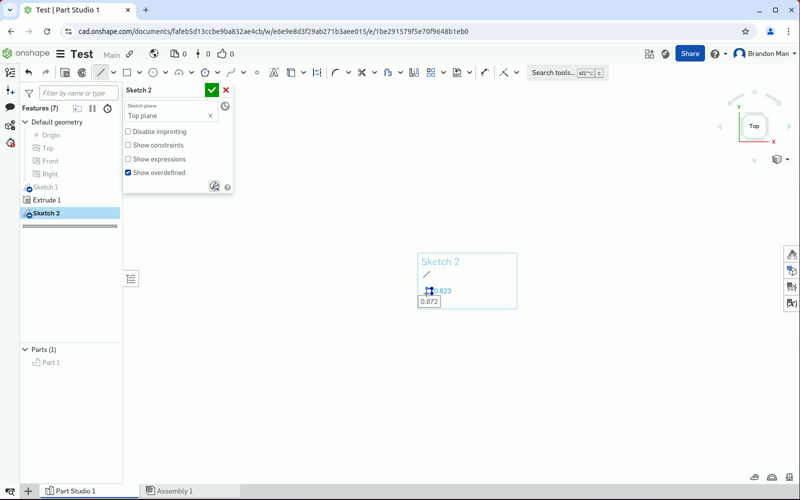
scroll(6)
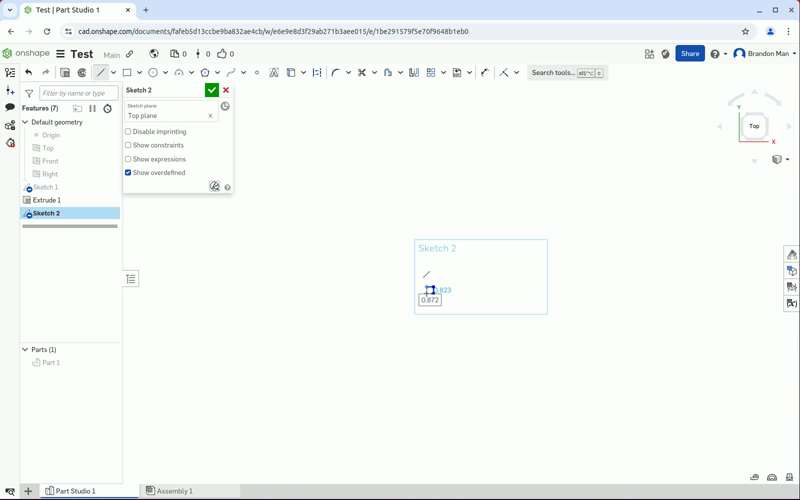
scroll(6)
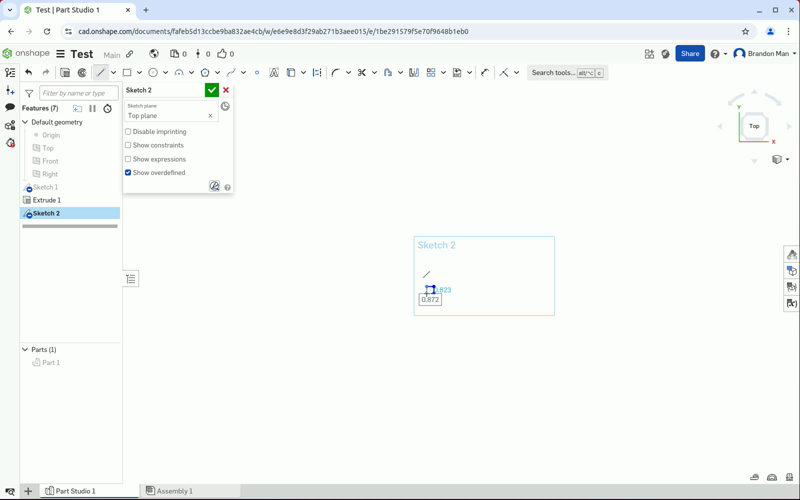
scroll(6)
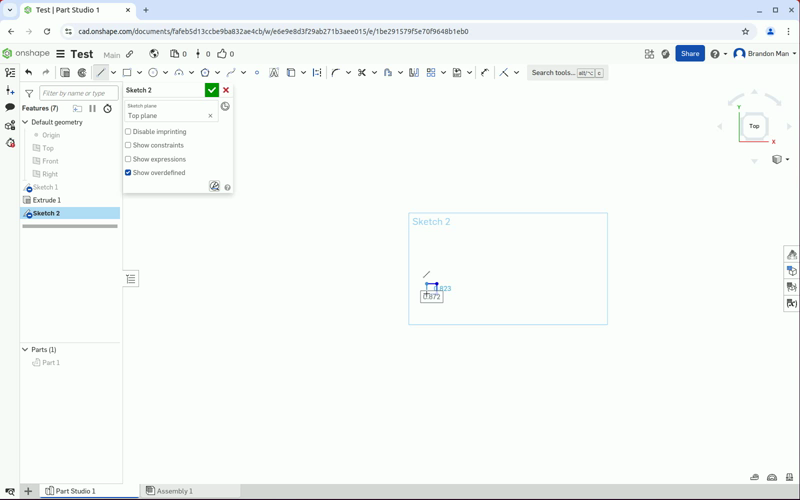
scroll(6)
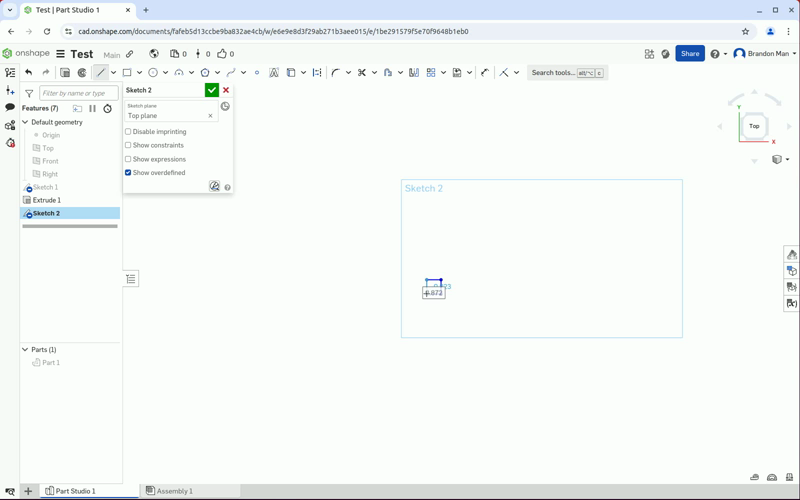
scroll(6)
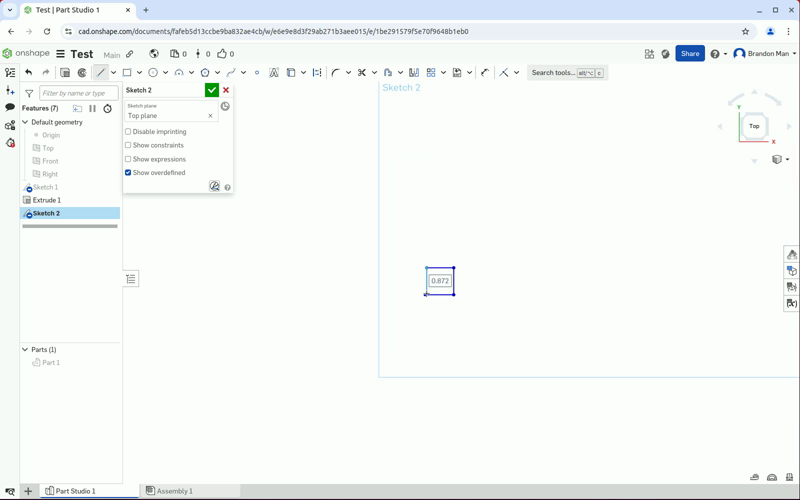
scroll(6)
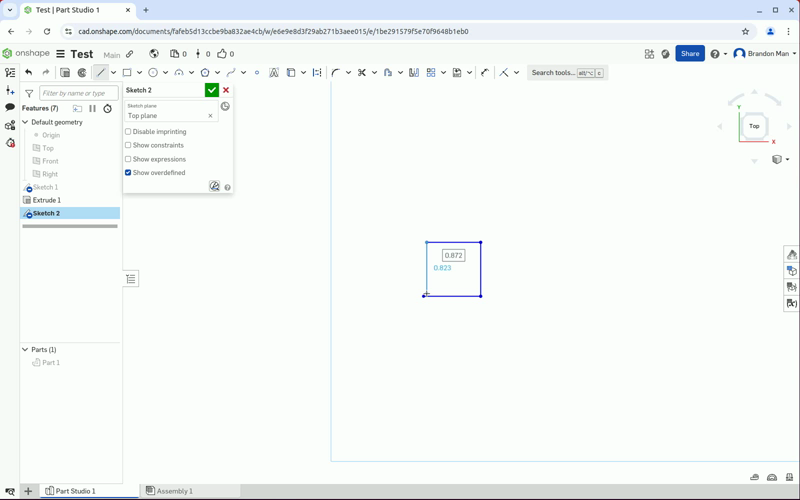
key_up(shift)
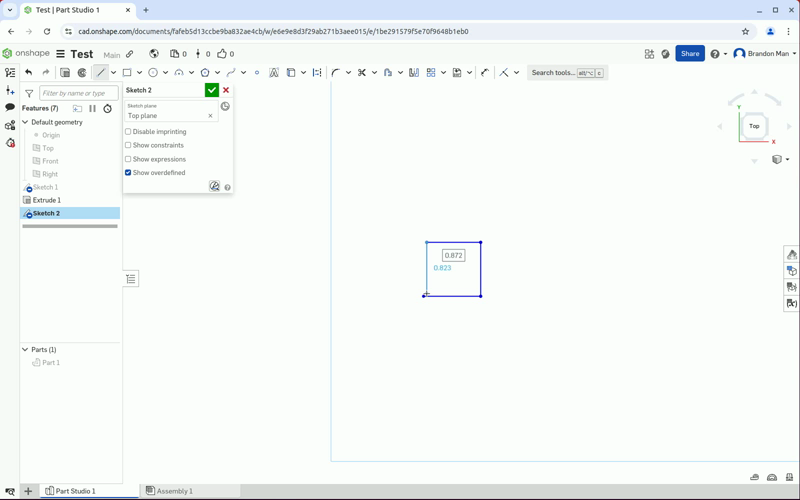
click(426, 293)
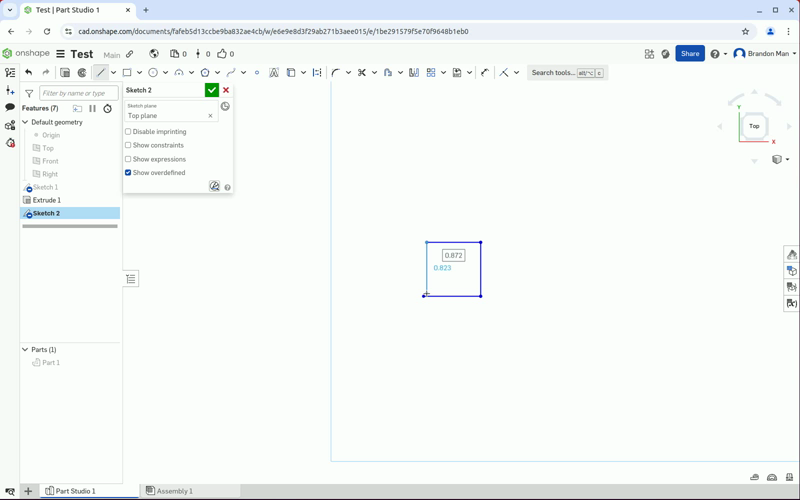
scroll(-6)
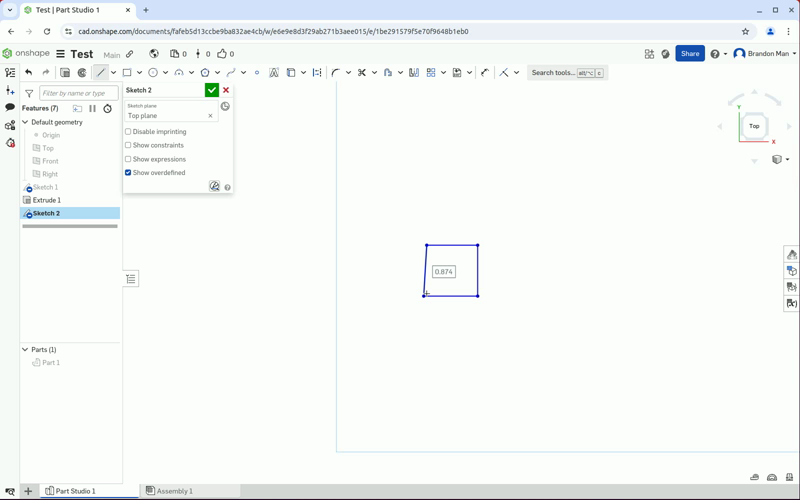
scroll(-6)
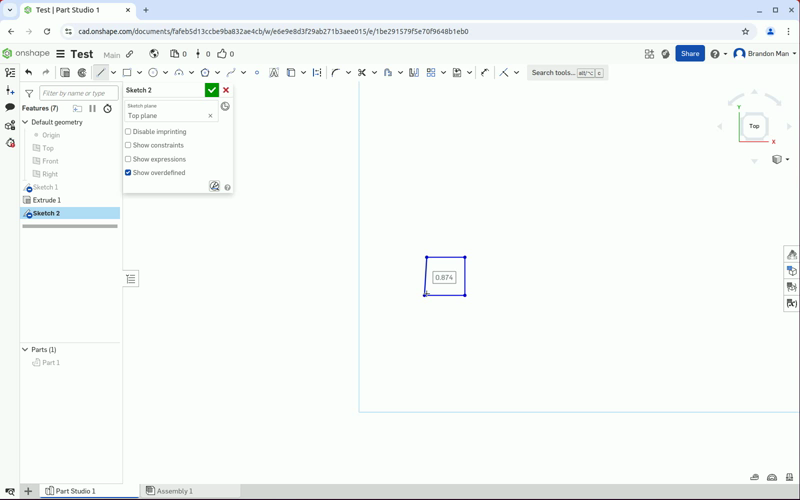
scroll(-6)
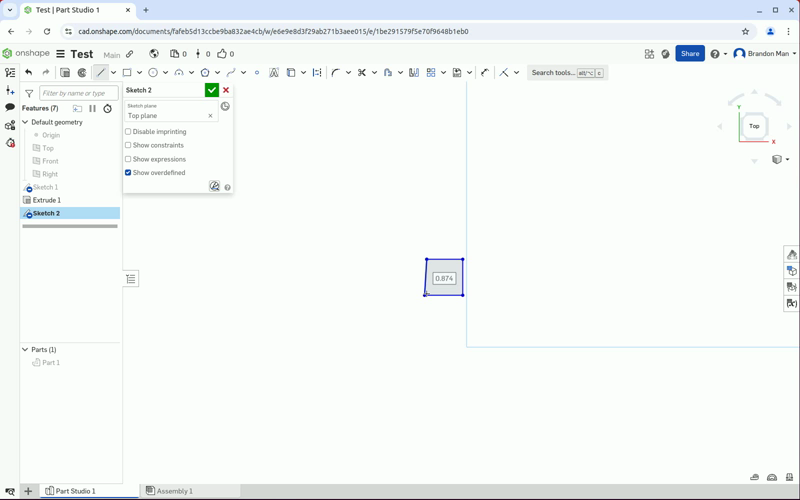
scroll(-6)
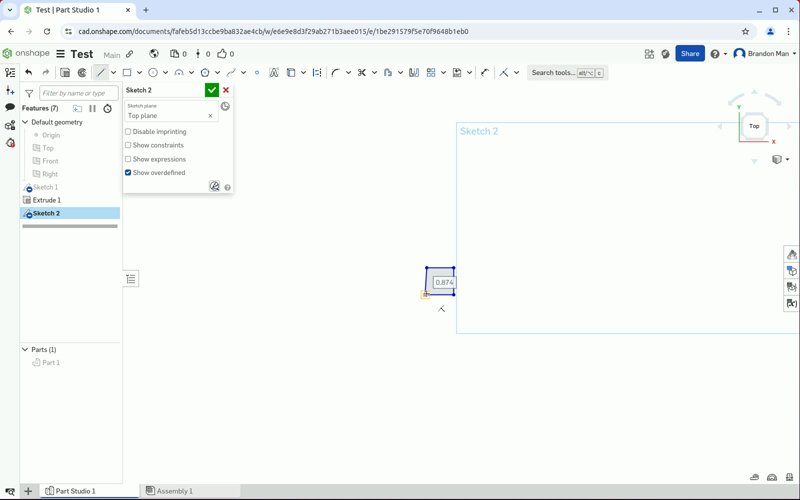
scroll(-6)
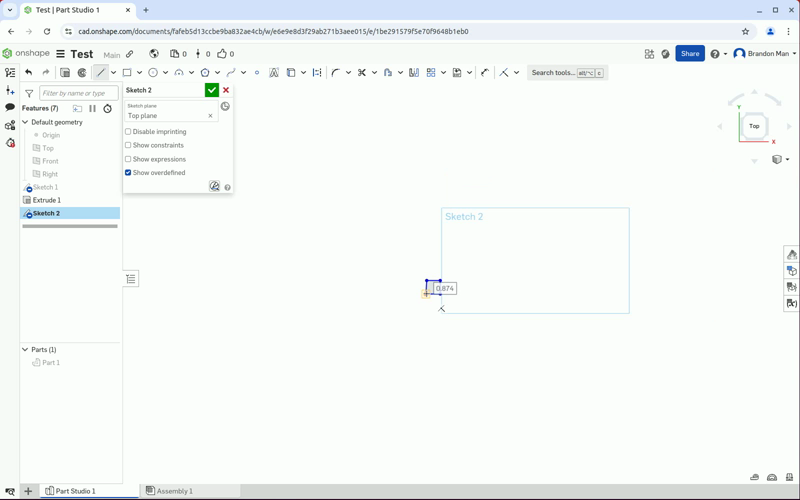
scroll(-6)
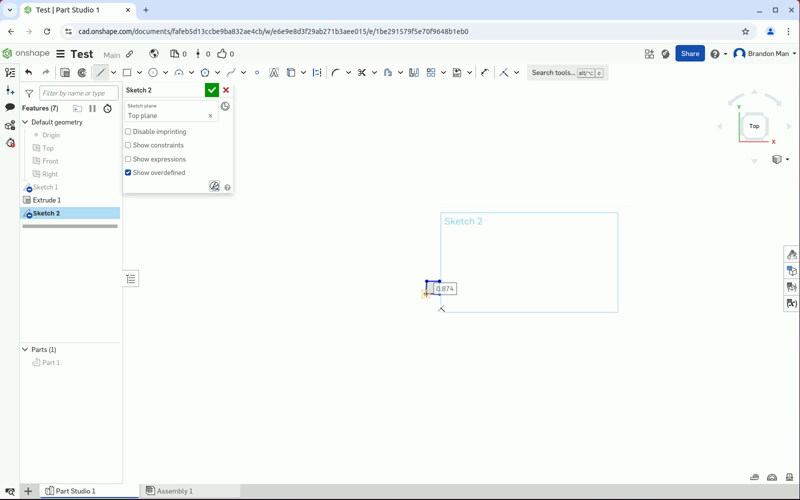
scroll(-6)
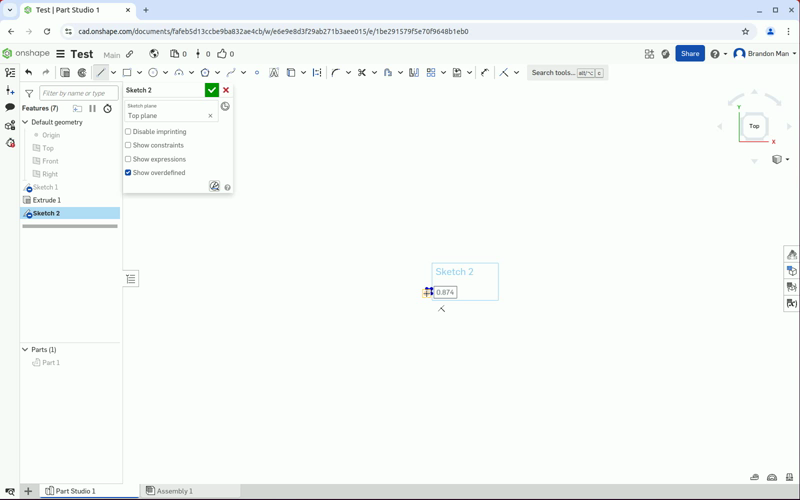
key(esc)
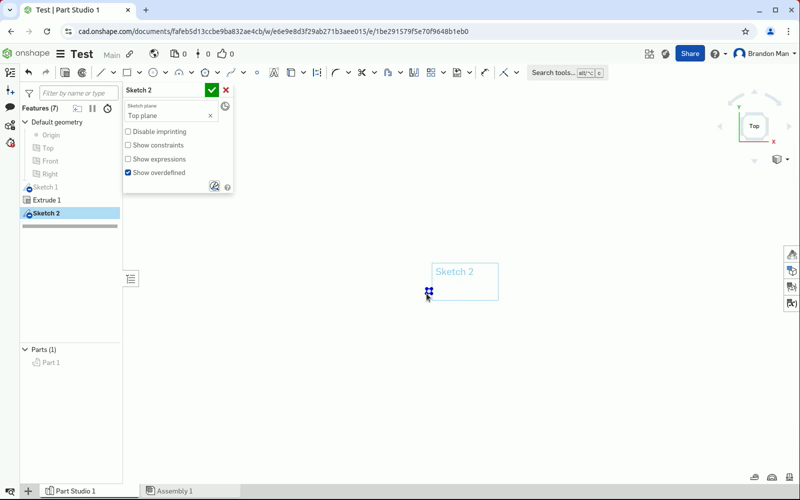
mouse_move(429, 292)
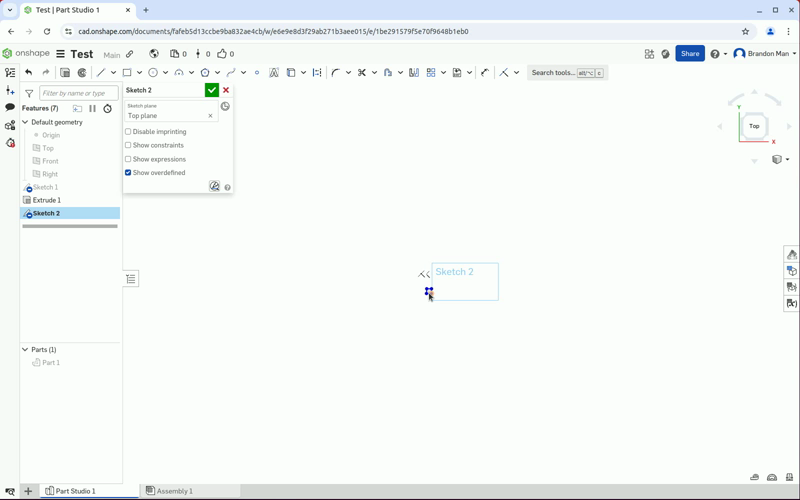
scroll(6)
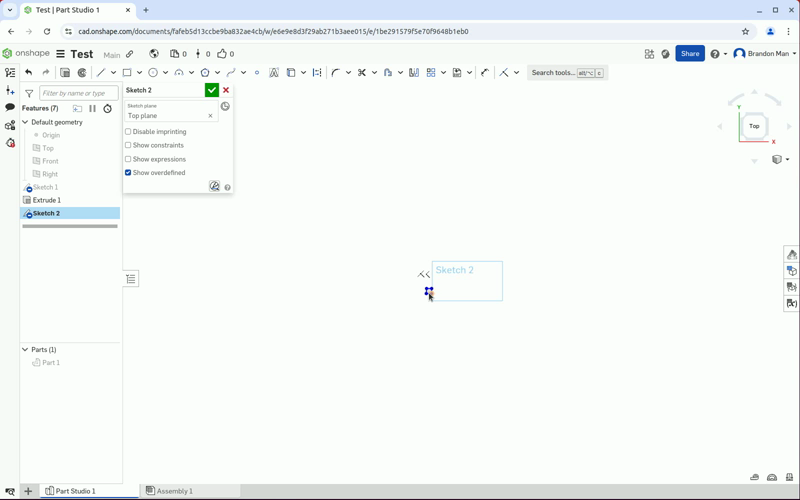
scroll(6)
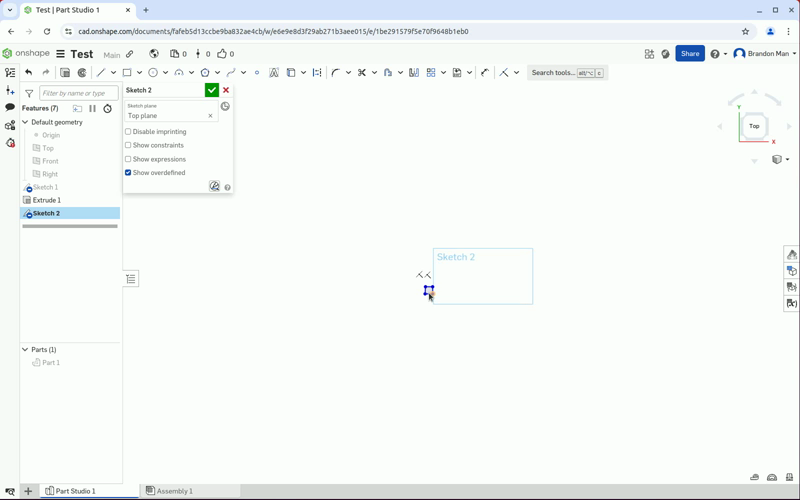
scroll(6)
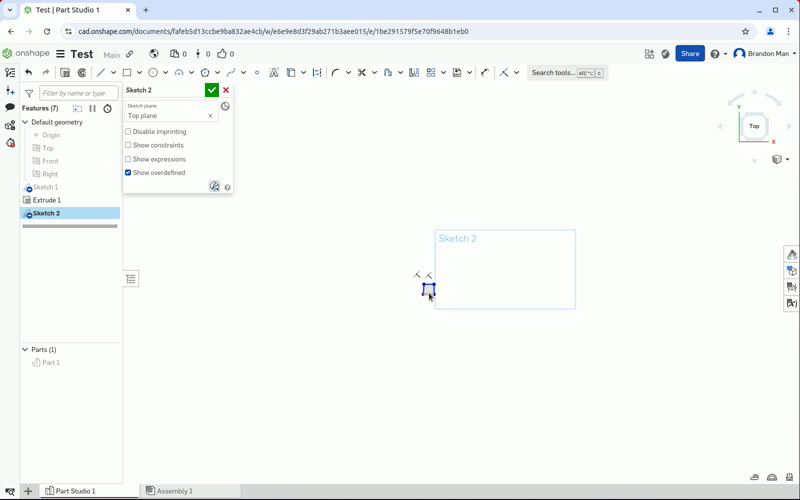
scroll(6)
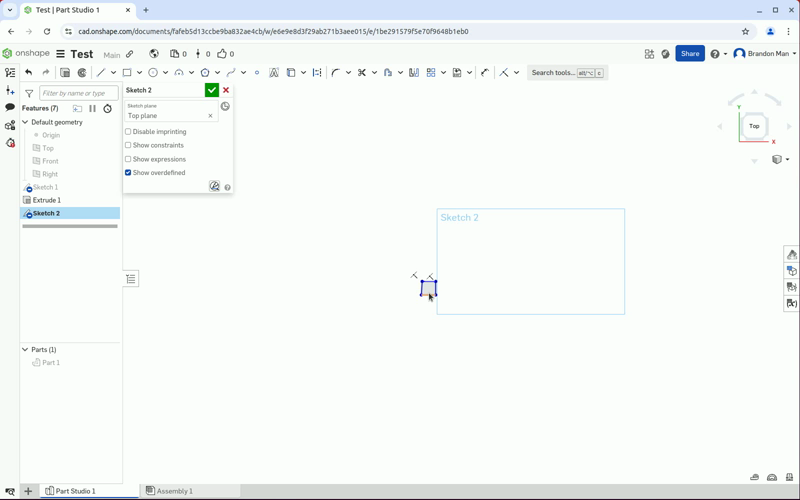
scroll(6)
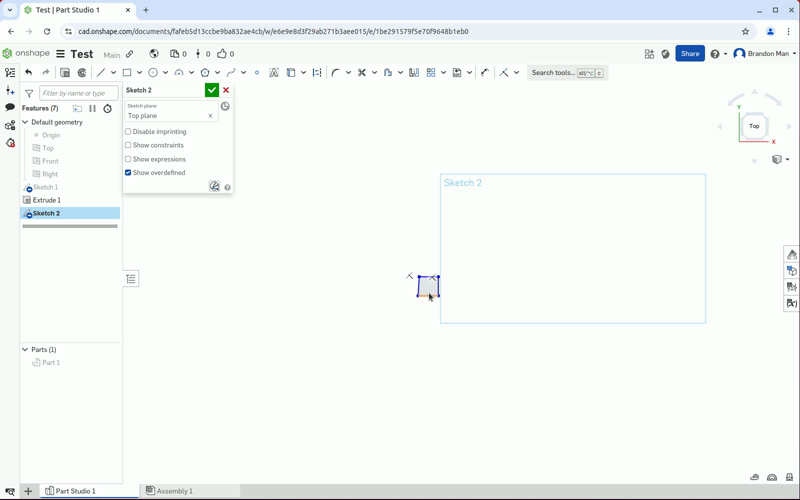
scroll(6)
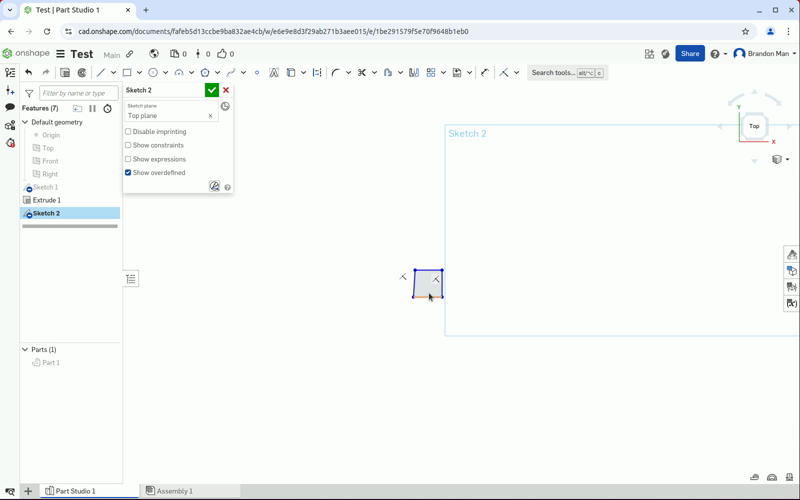
scroll(6)
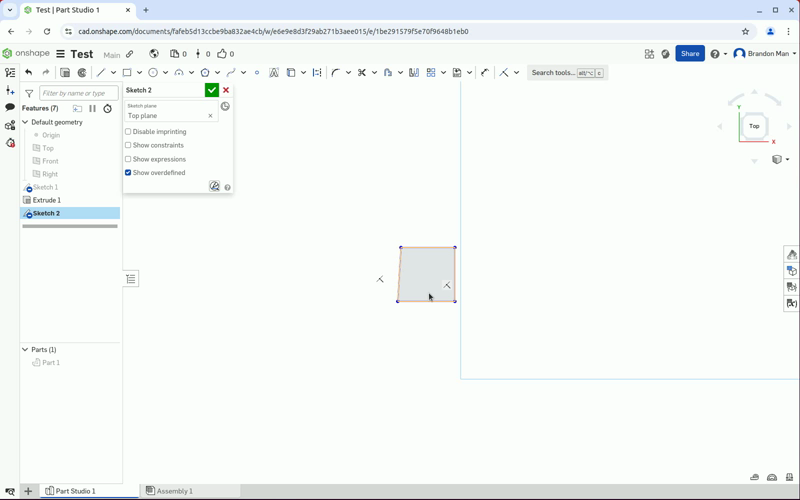
click(429, 292)
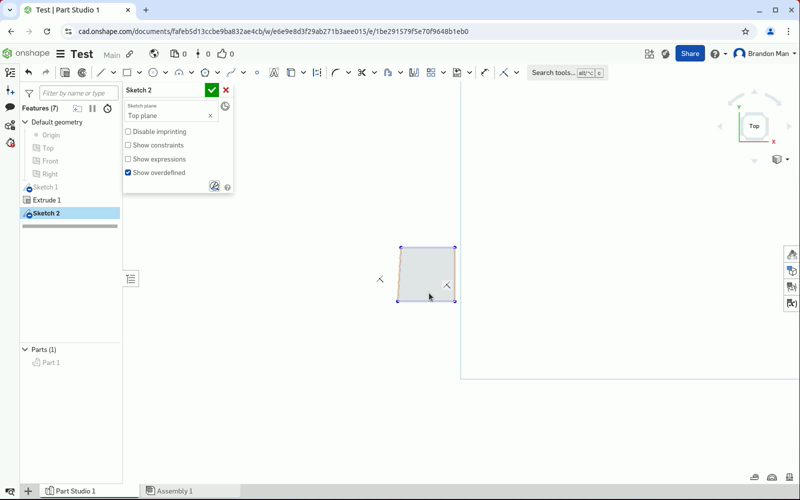
scroll(-6)
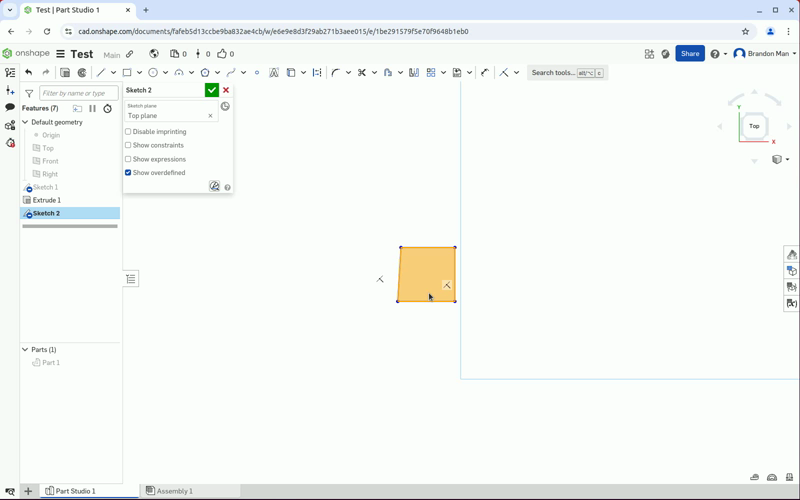
scroll(-6)
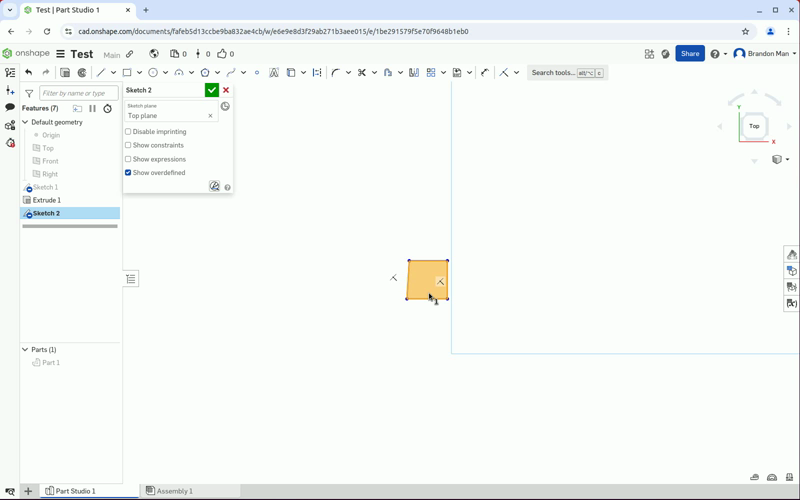
scroll(-6)
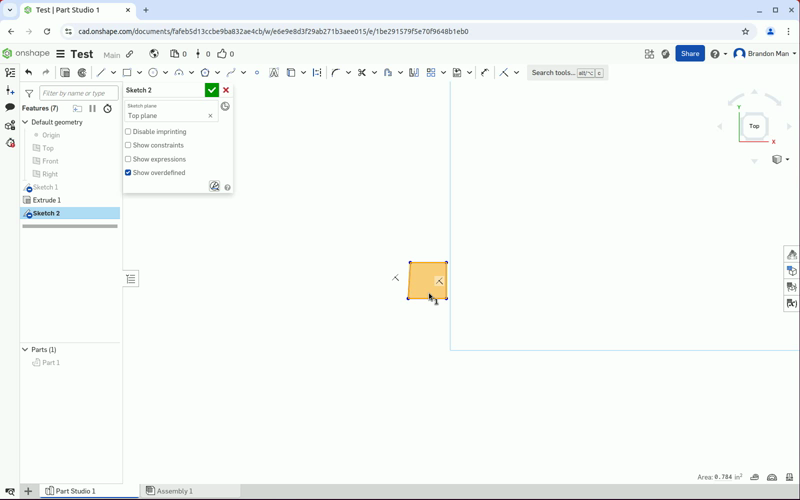
scroll(-6)
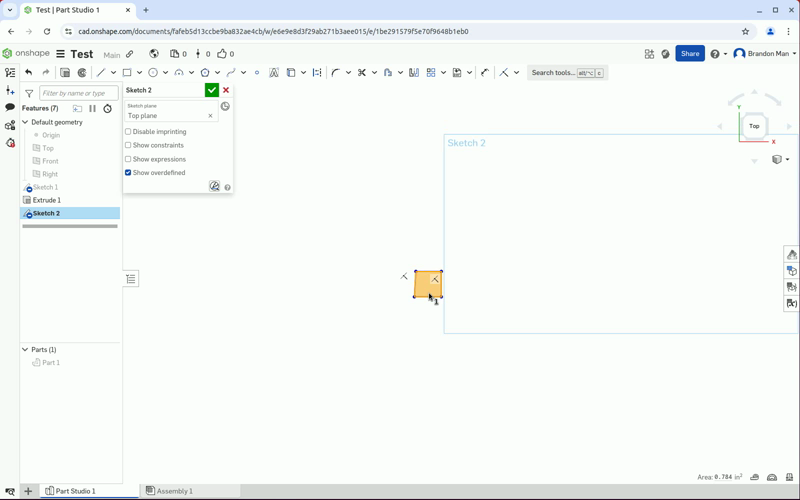
scroll(-6)
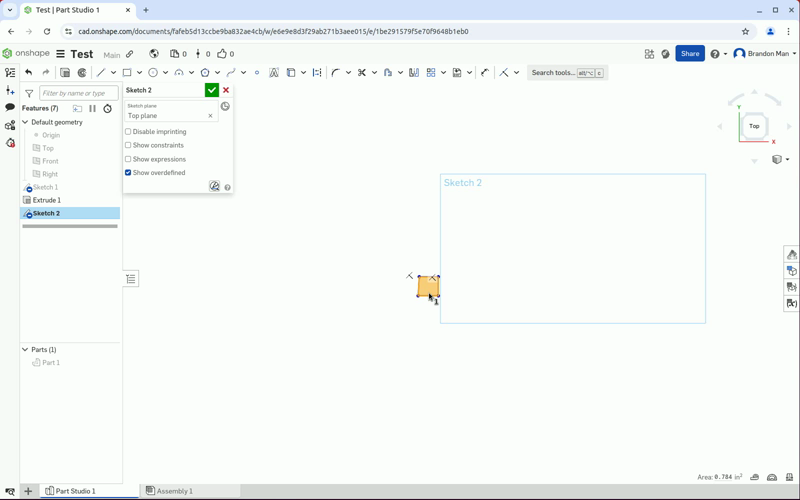
scroll(-6)
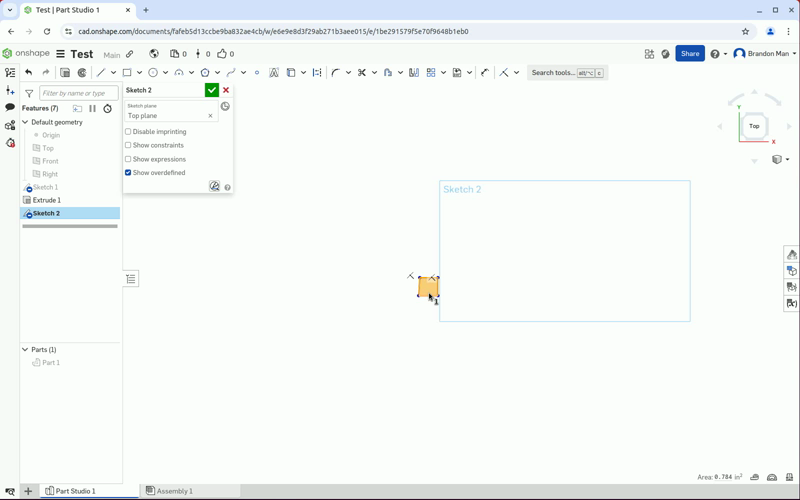
scroll(-6)
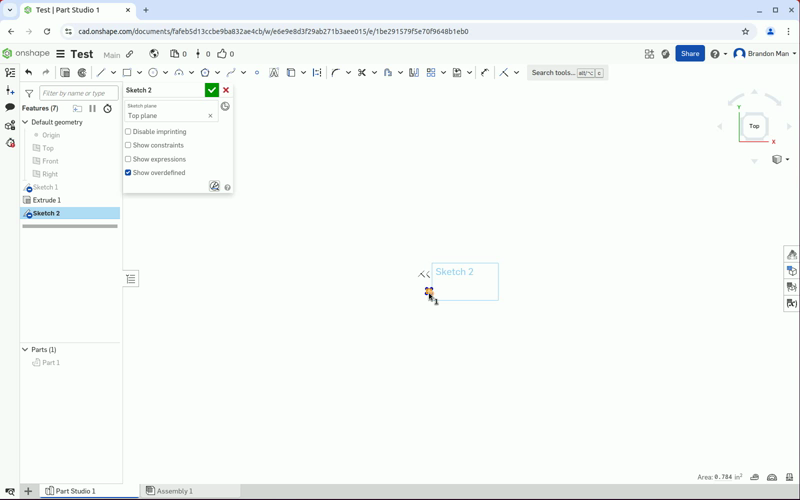
mouse_move(73, 352)
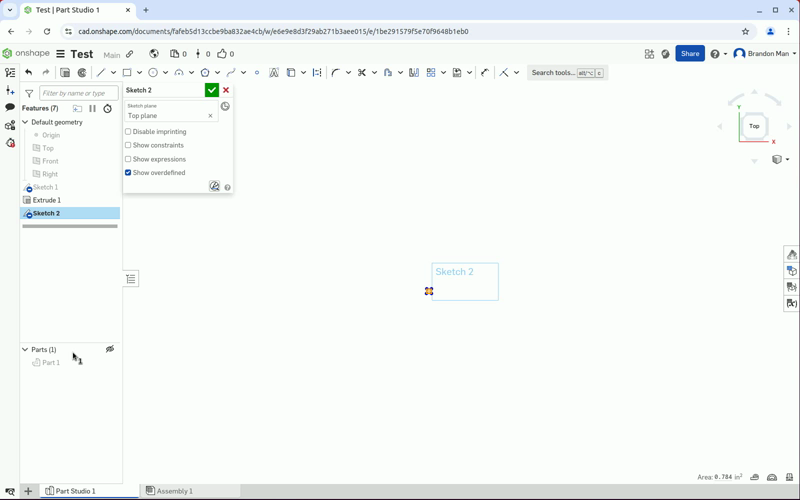
key(shift+y)
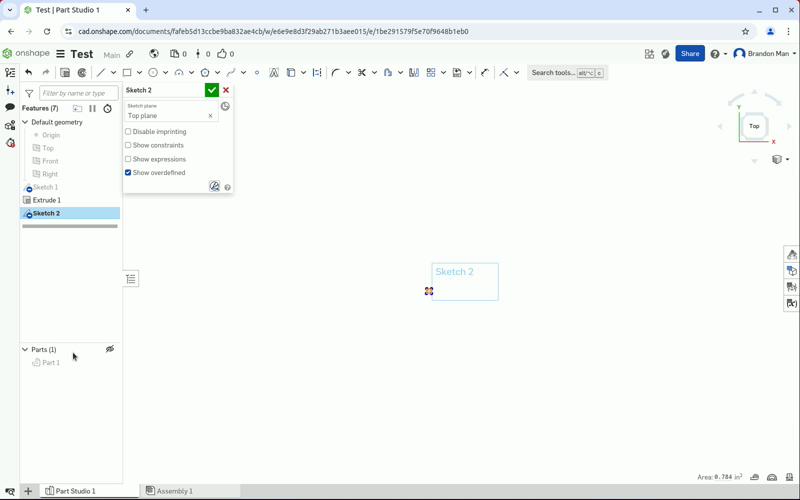
key(shift+e)
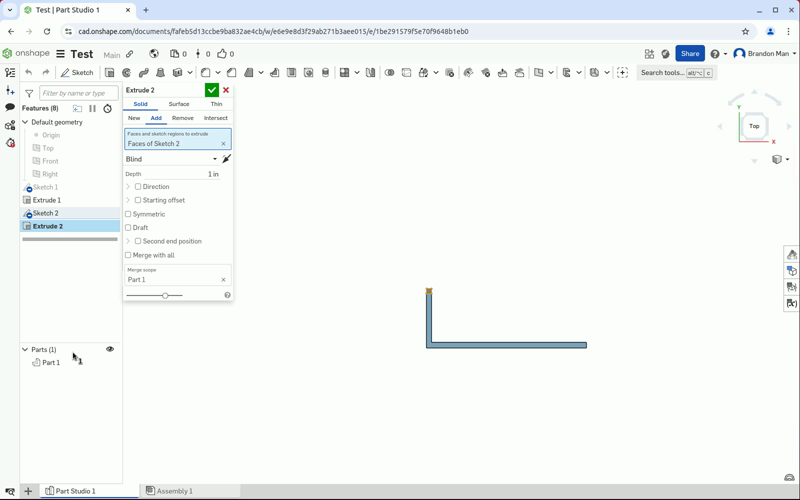
mouse_move(143, 106)
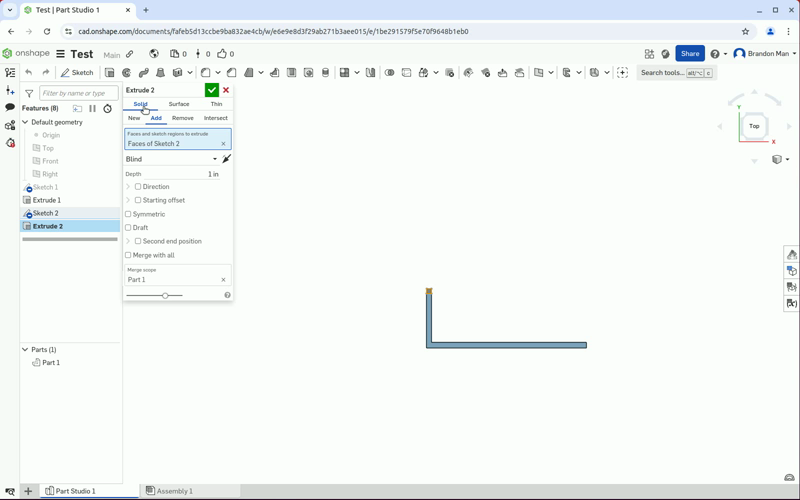
click(143, 106)
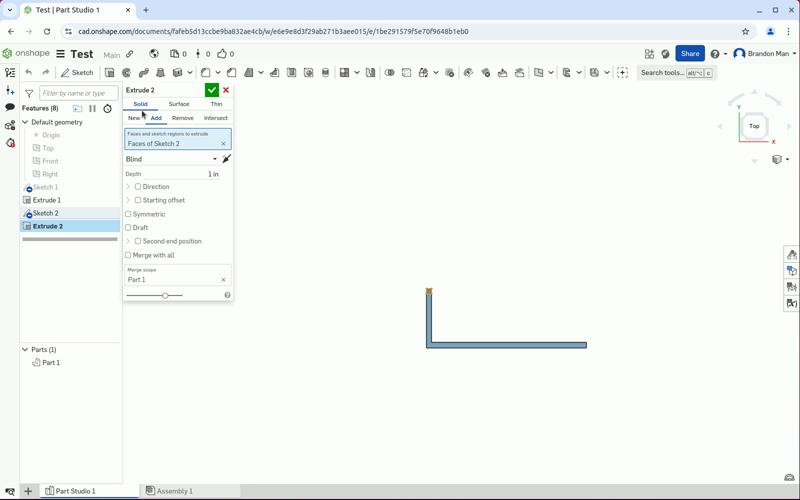
mouse_move(137, 120)
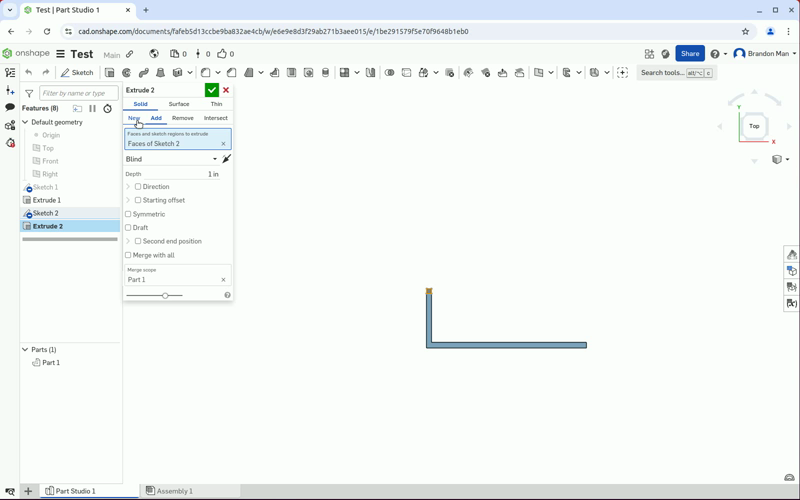
click(137, 120)
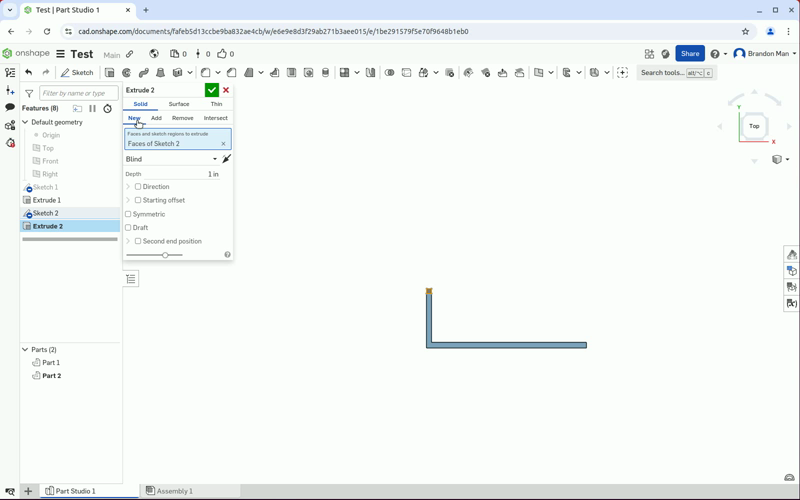
key(tab, 4)
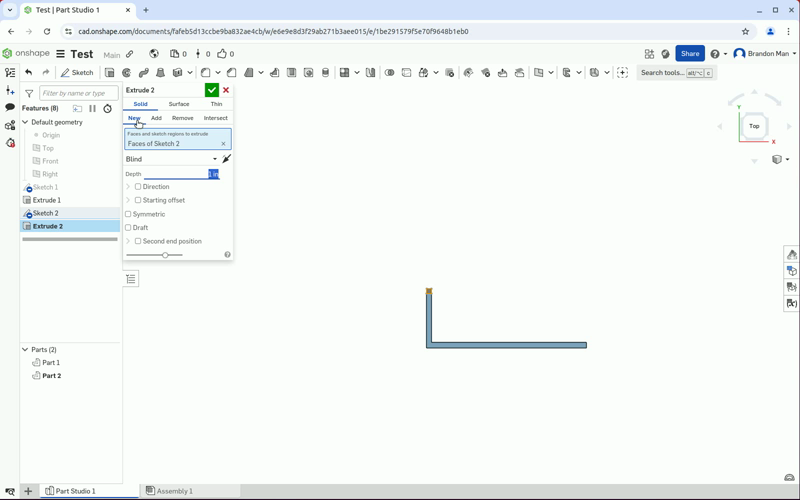
text(5.296)
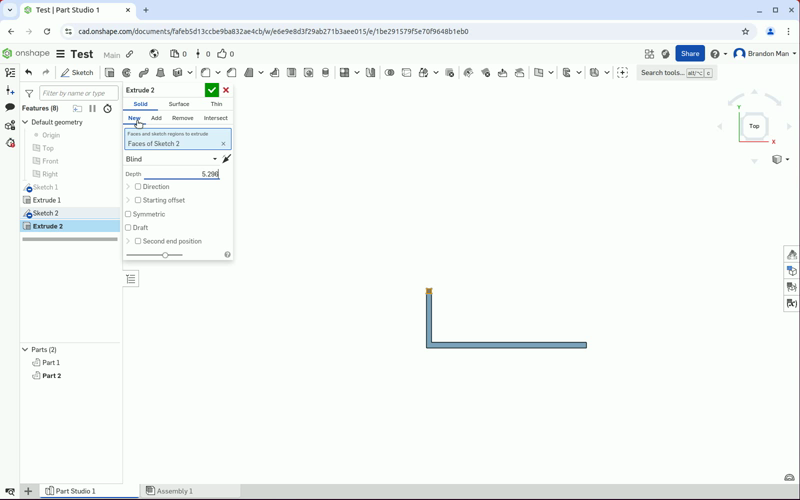
key(enter)
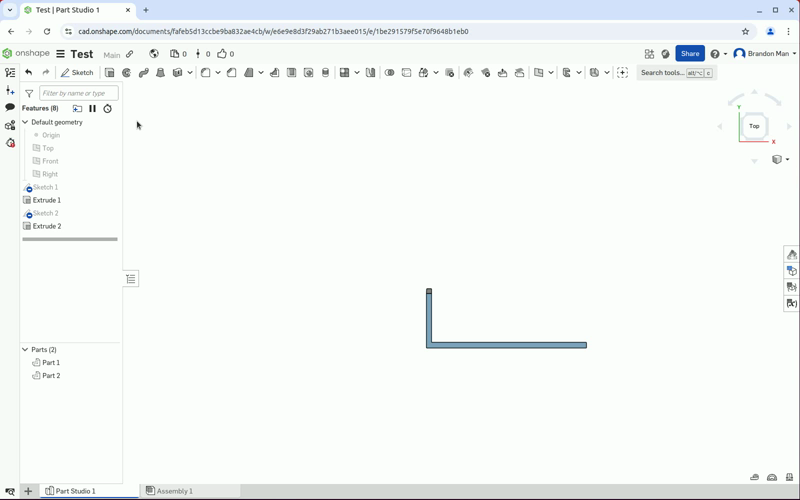
key(shift+h)
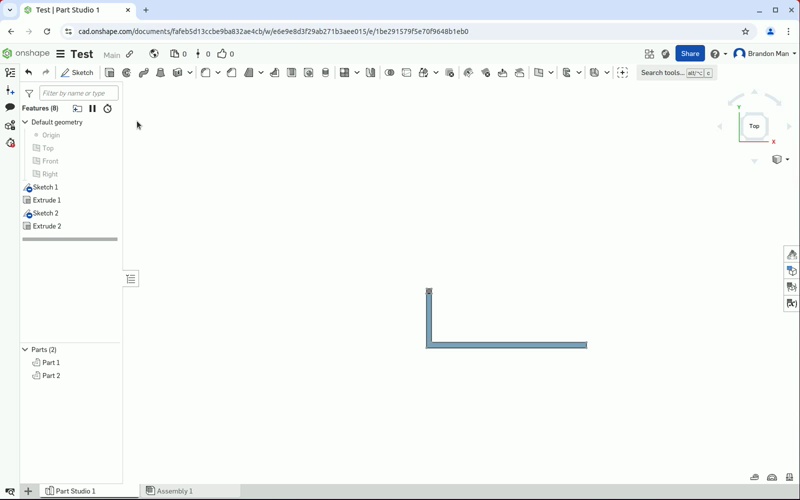
key(shift+h)
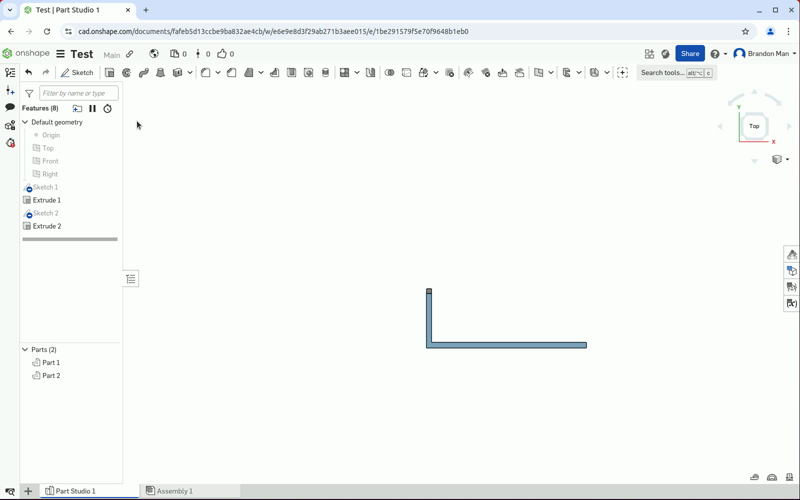
mouse_move(73, 189)
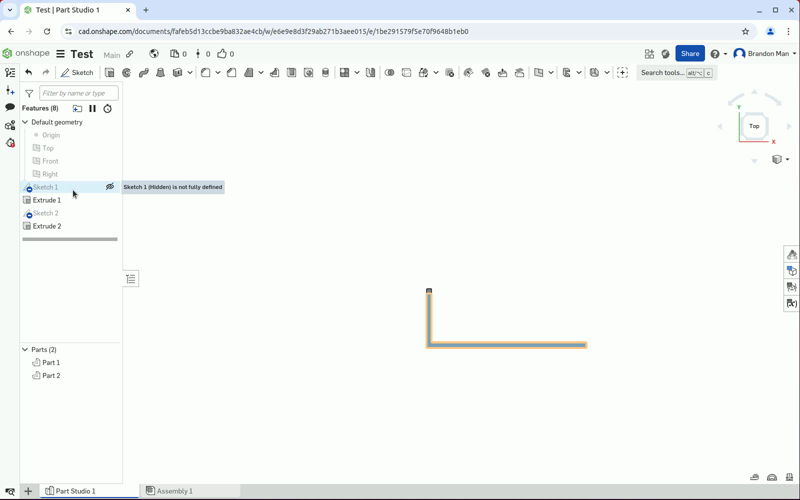
click(73, 189)
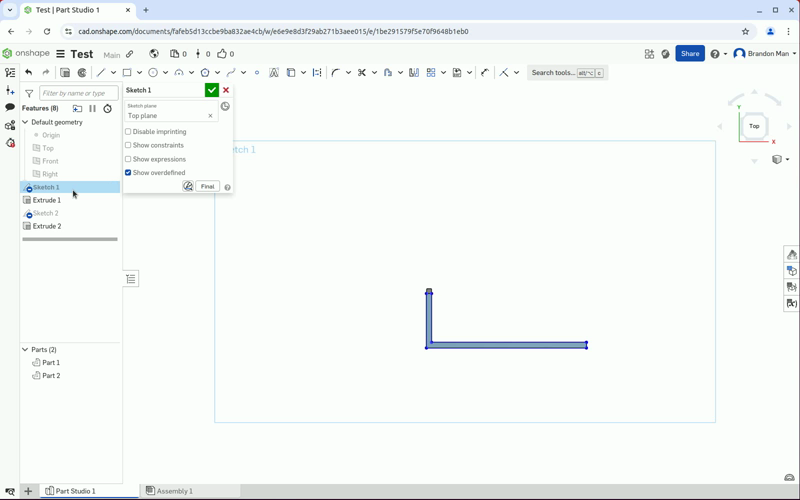
mouse_move(229, 92)
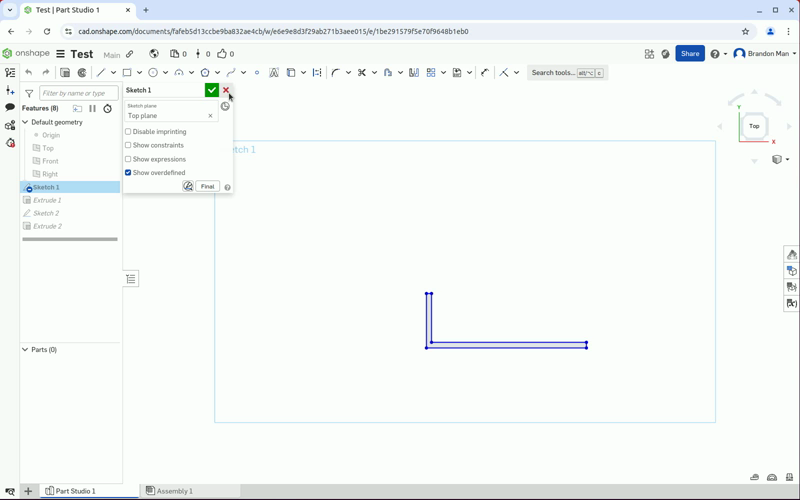
click(229, 92)
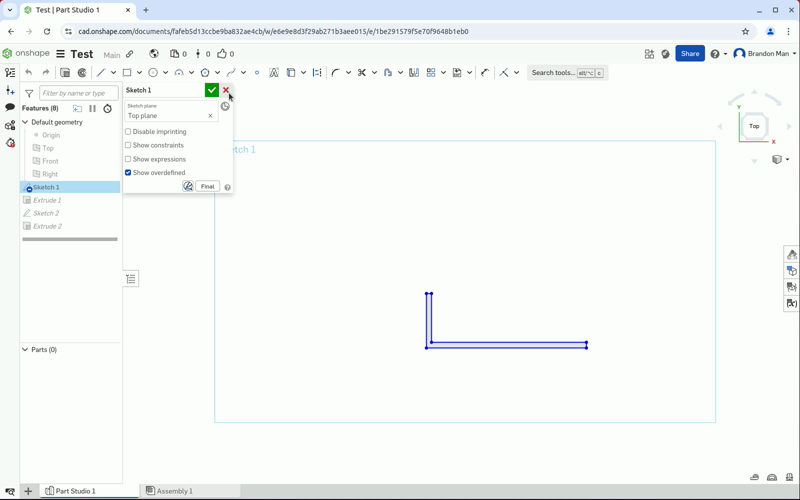
key(shift+s)
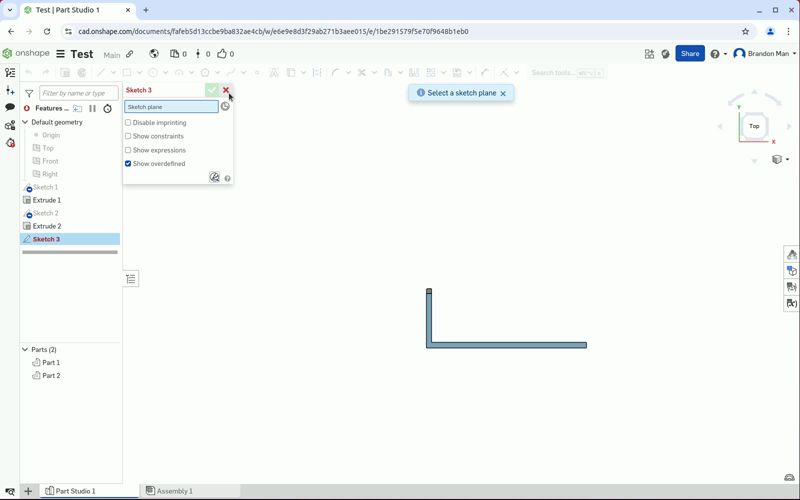
mouse_move(73, 150)
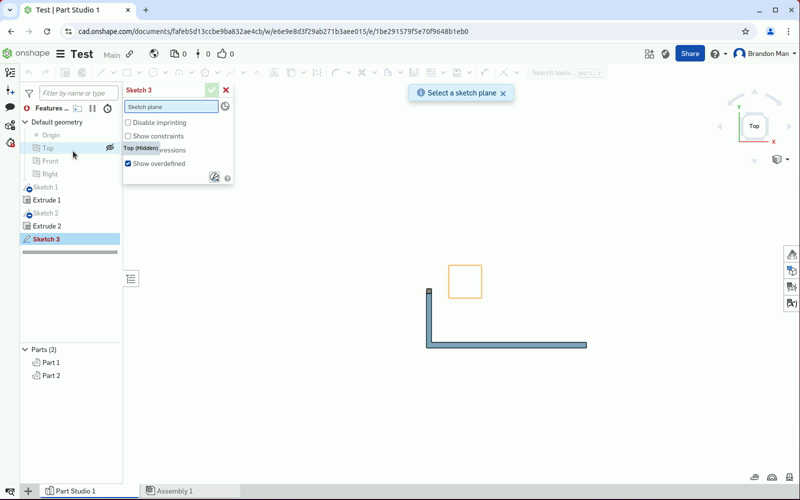
click(73, 150)
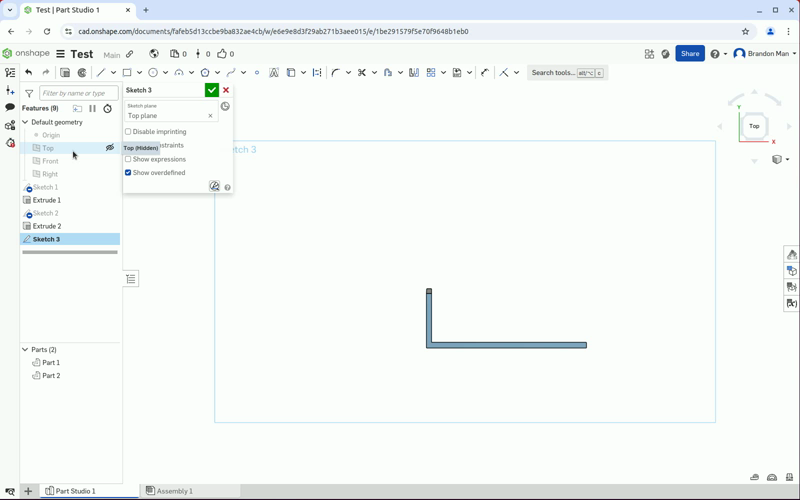
mouse_move(73, 352)
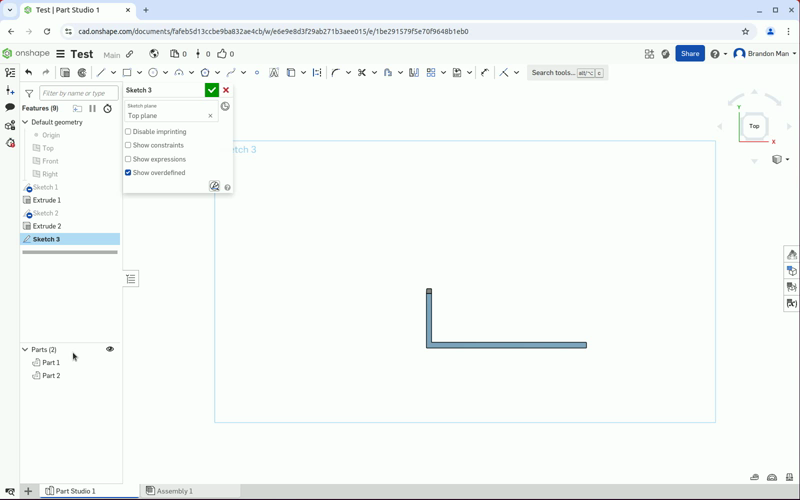
key(y)
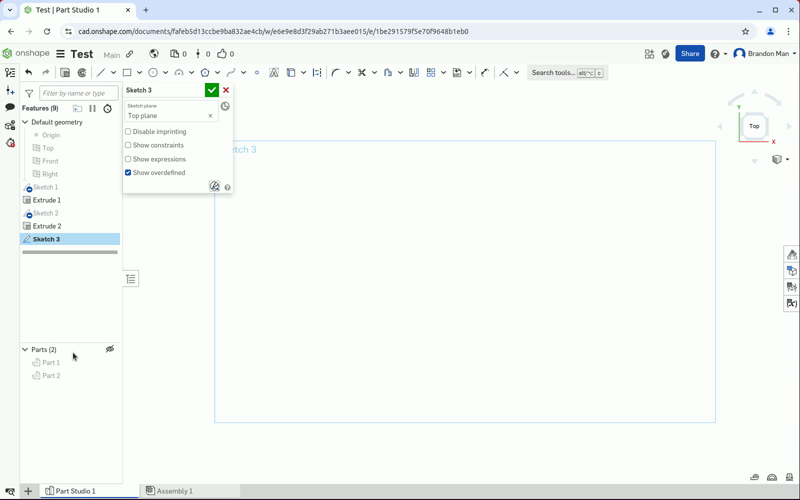
key(l)
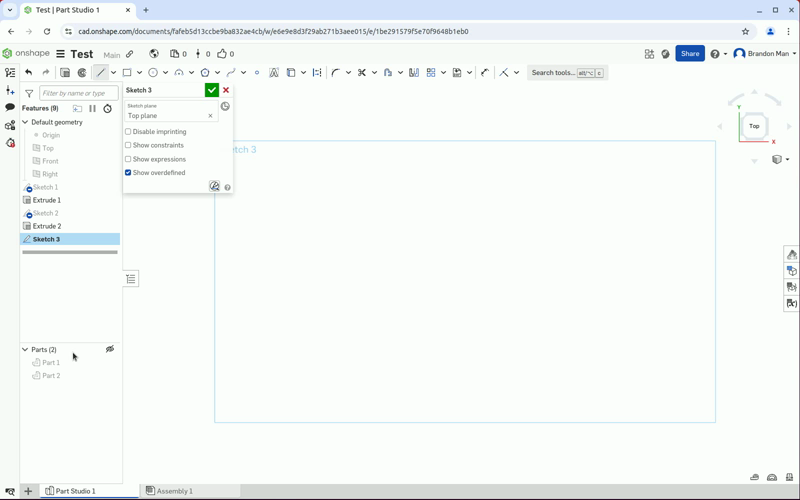
key_down(shift)
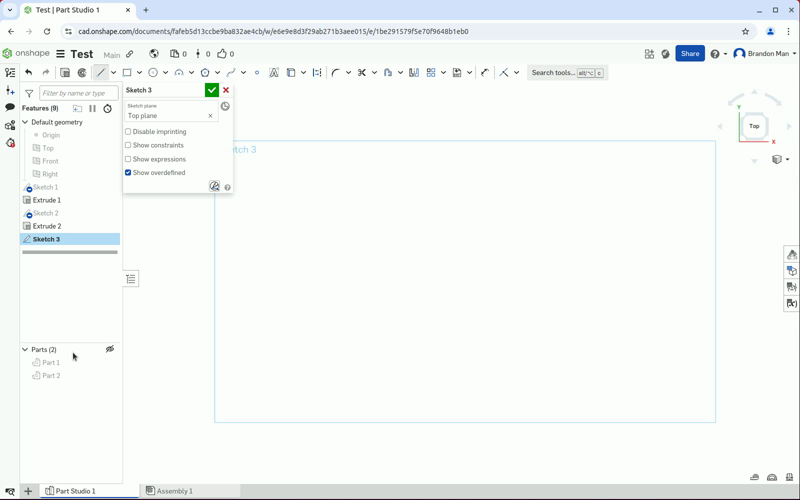
mouse_move(430, 293)
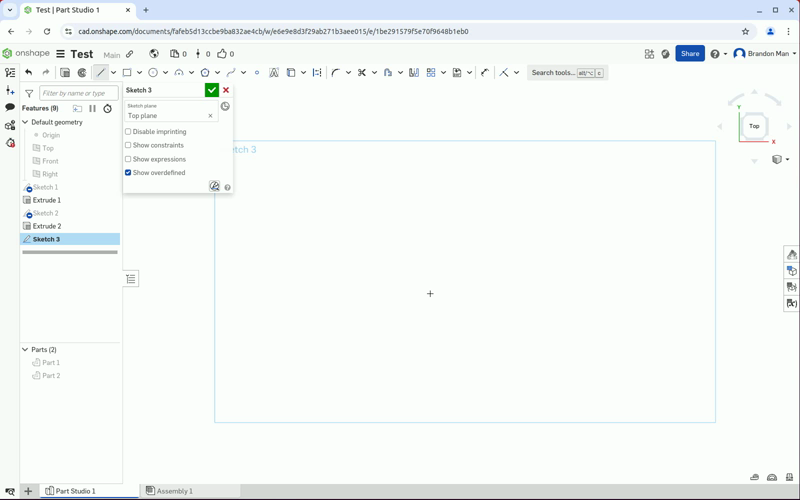
click(430, 293)
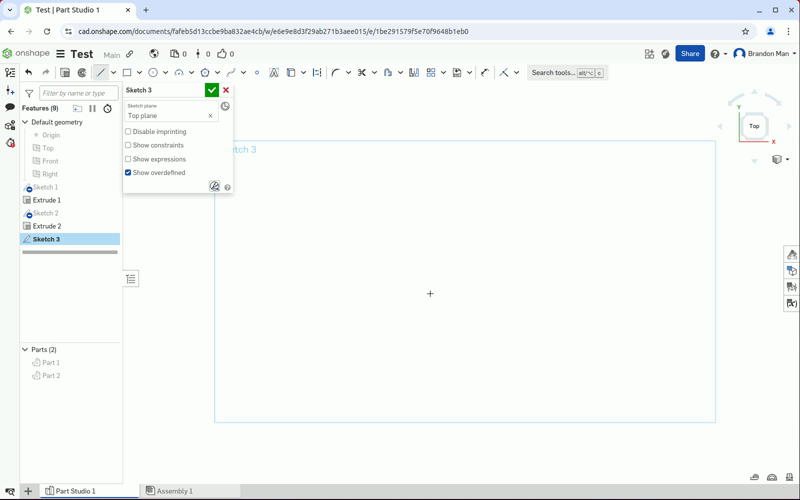
key_up(shift)
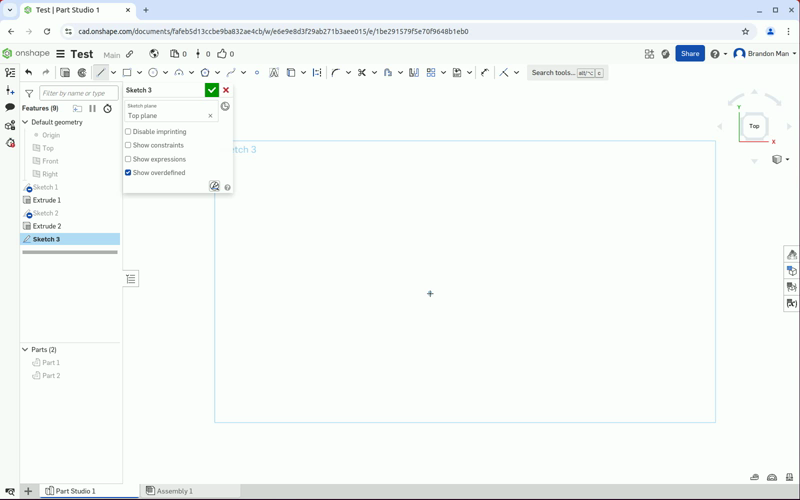
key_down(shift)
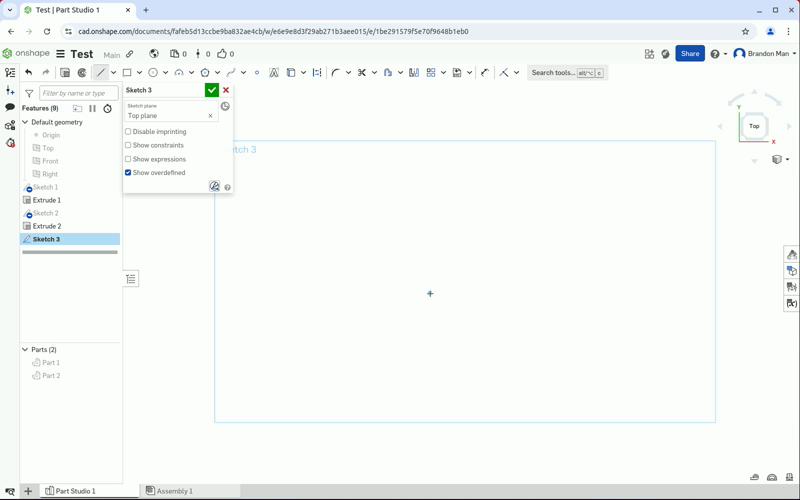
mouse_move(568, 293)
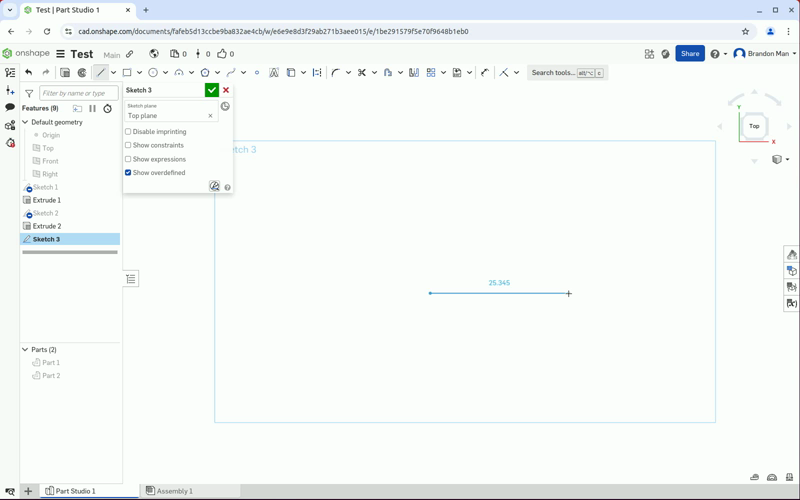
click(568, 293)
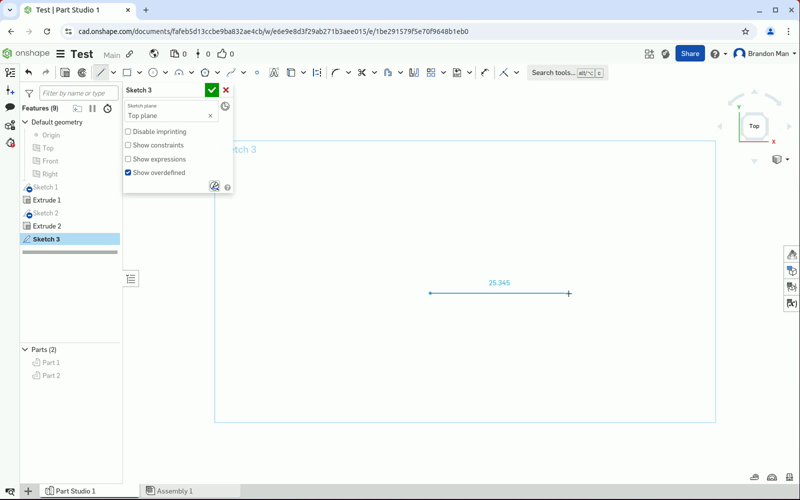
key_up(shift)
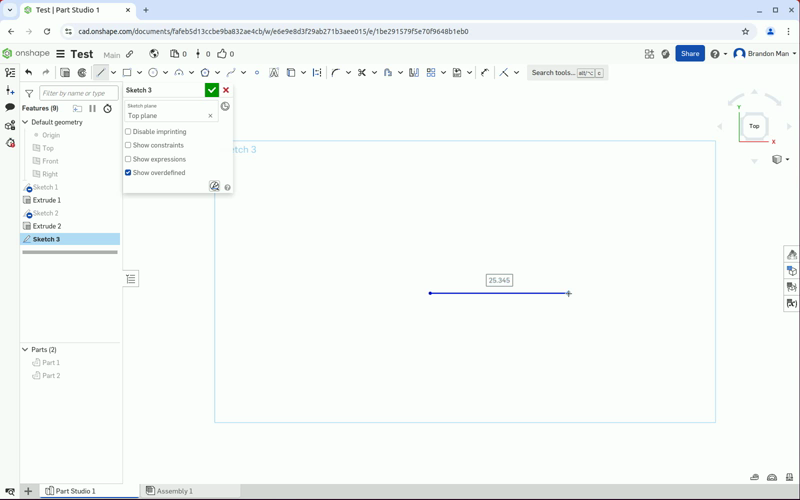
key_down(shift)
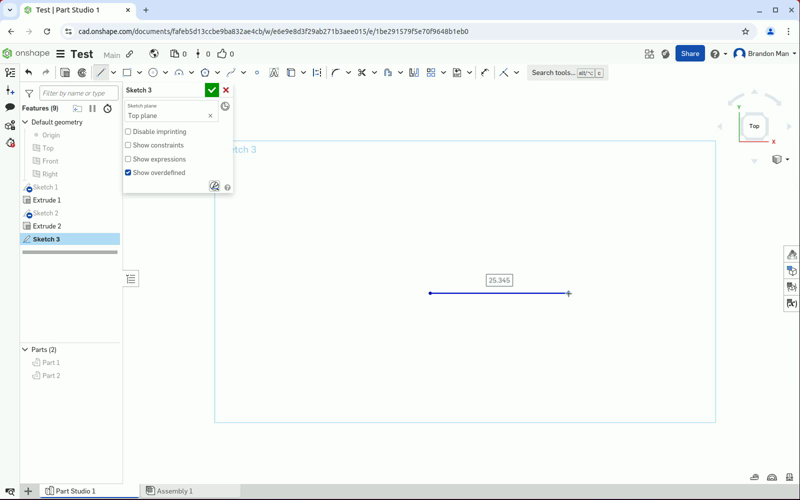
mouse_move(589, 293)
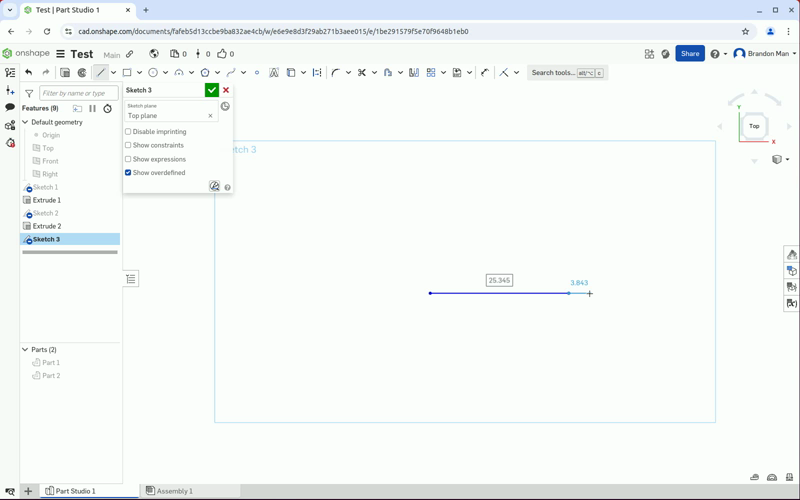
mouse_move(568, 338)
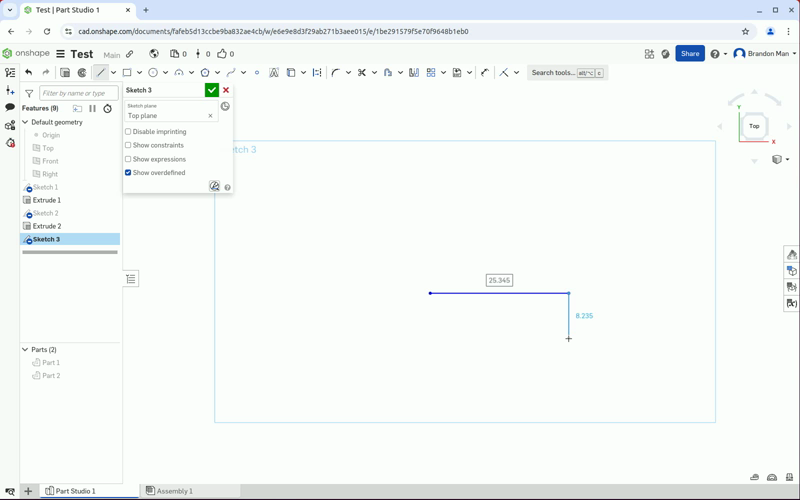
click(568, 338)
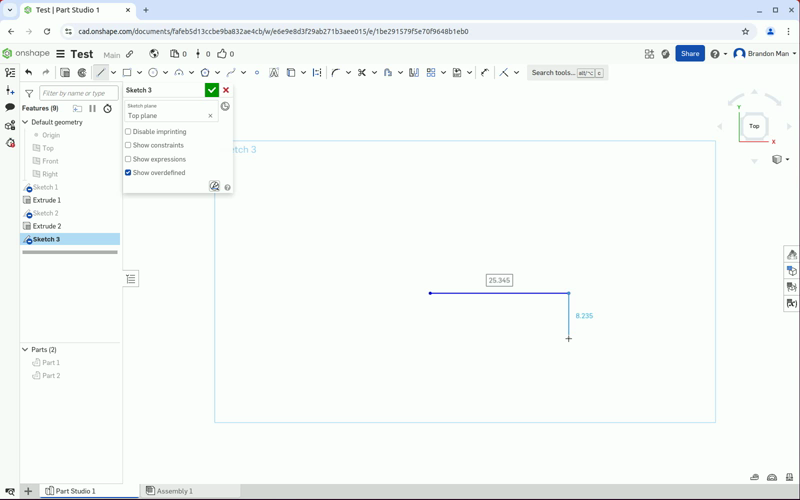
key_up(shift)
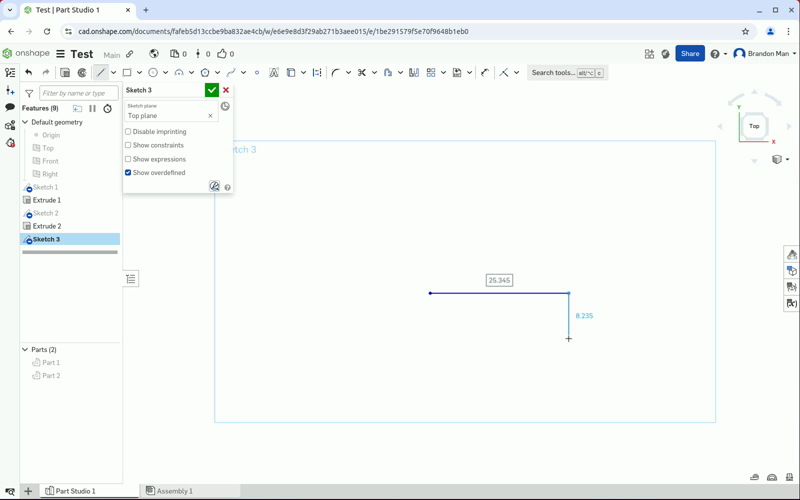
key_down(shift)
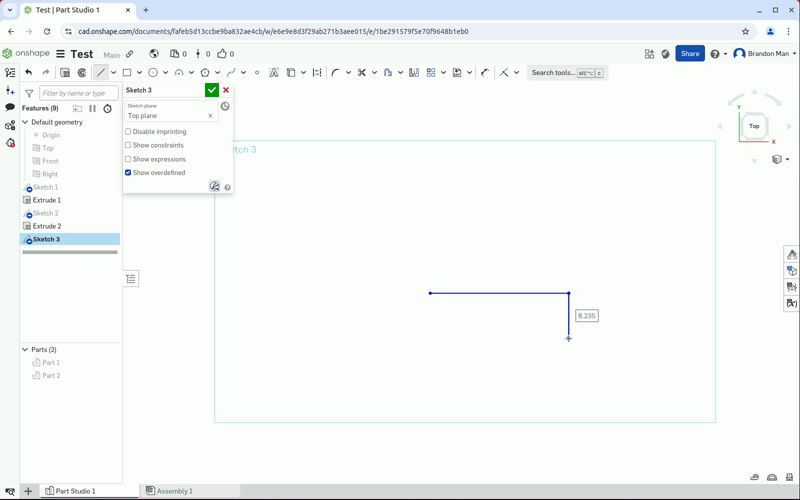
mouse_move(589, 338)
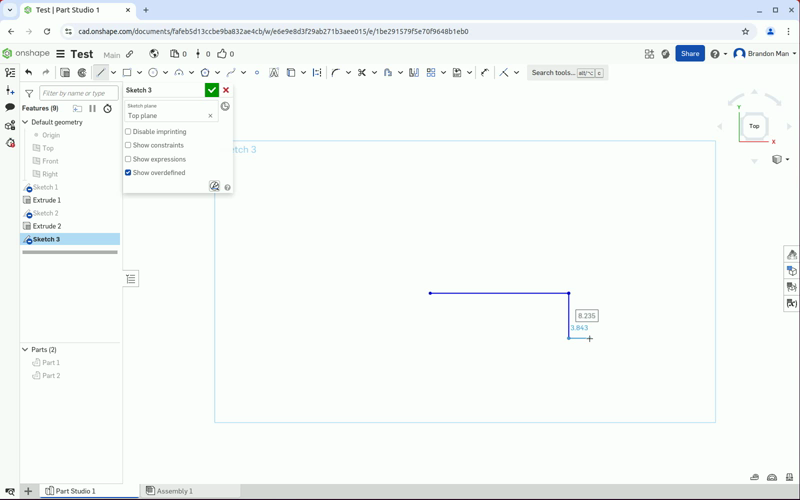
mouse_move(573, 338)
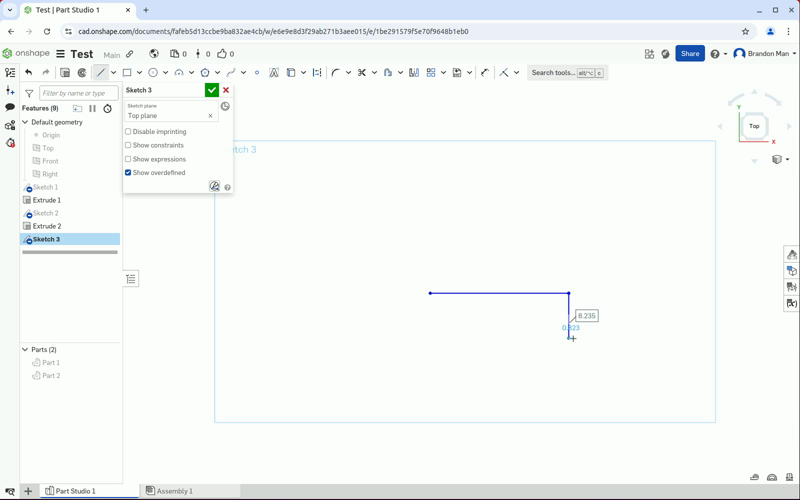
scroll(6)
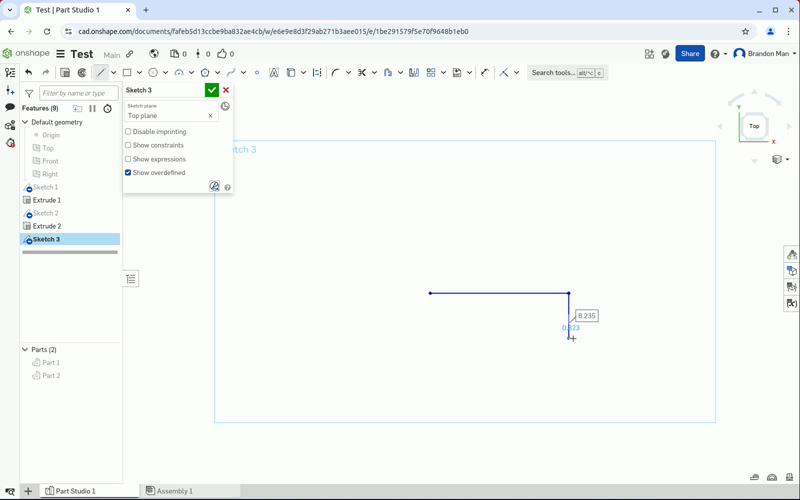
scroll(6)
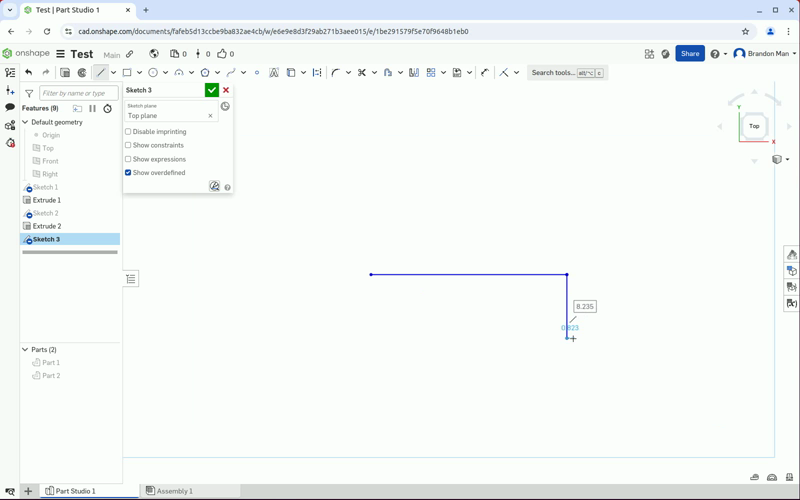
scroll(6)
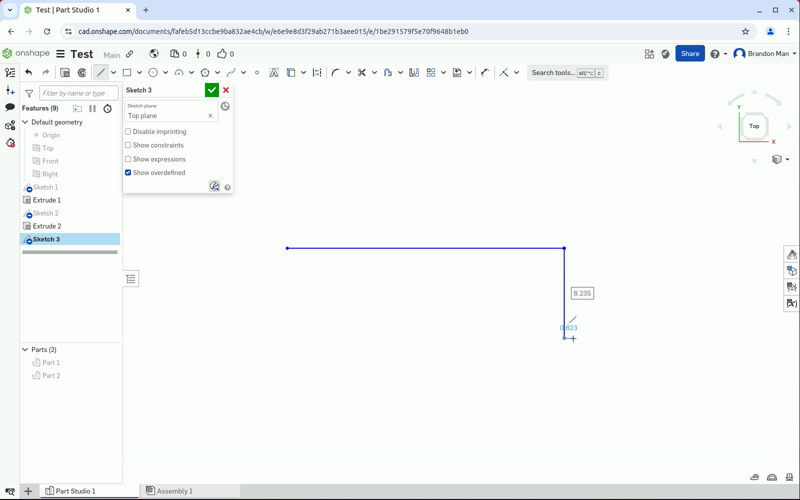
scroll(6)
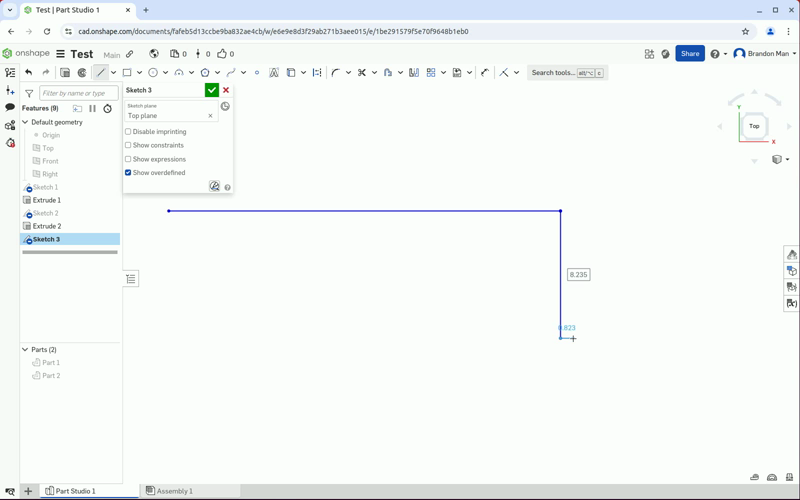
scroll(6)
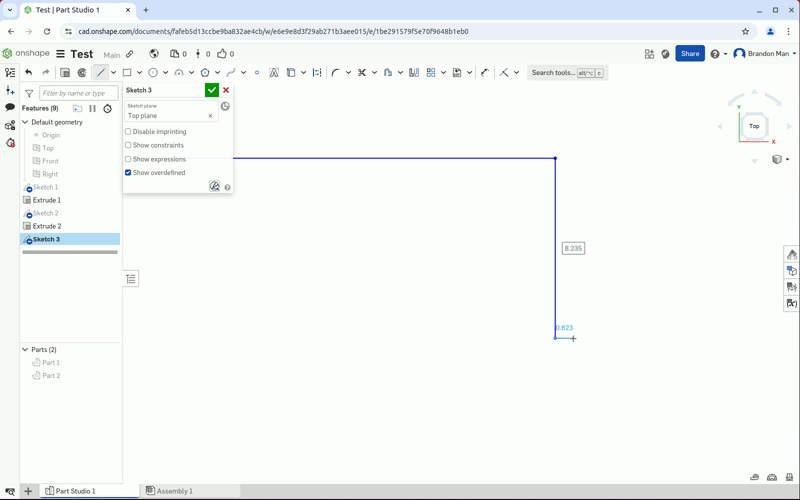
scroll(6)
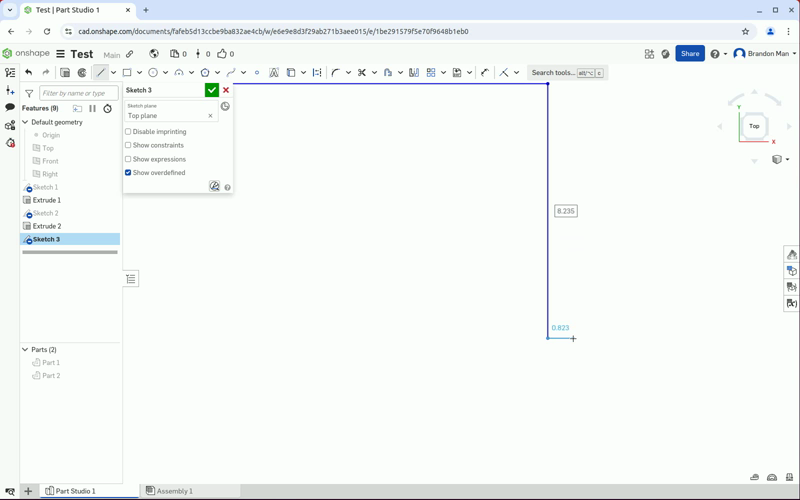
scroll(6)
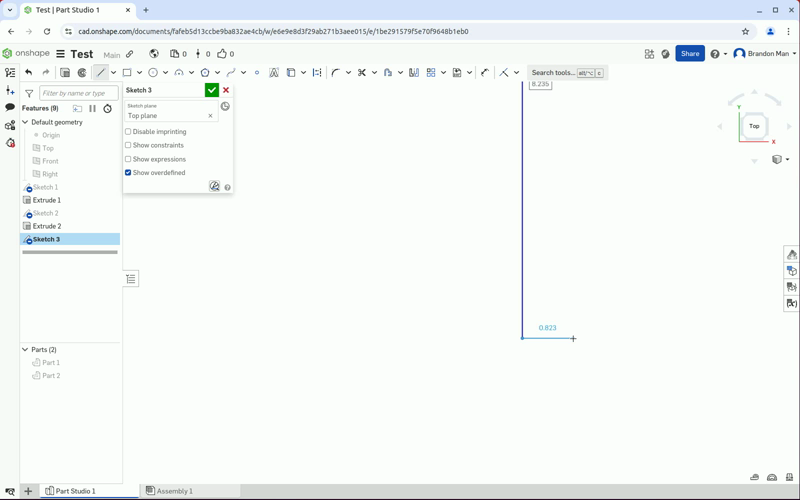
click(573, 338)
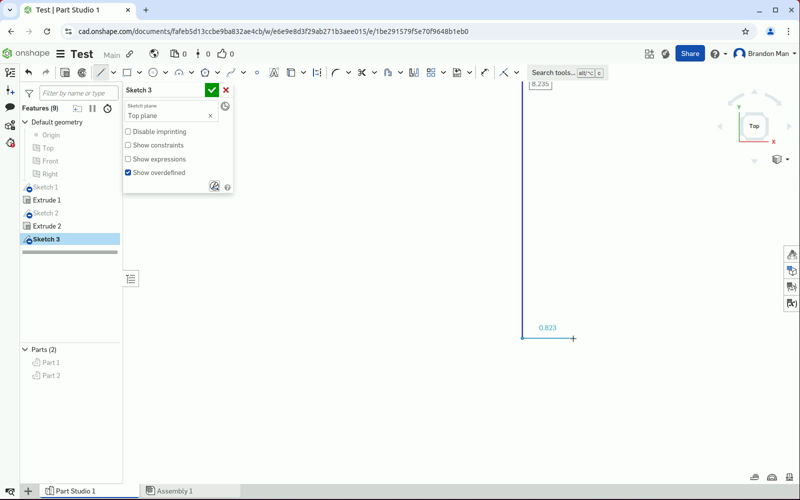
scroll(-6)
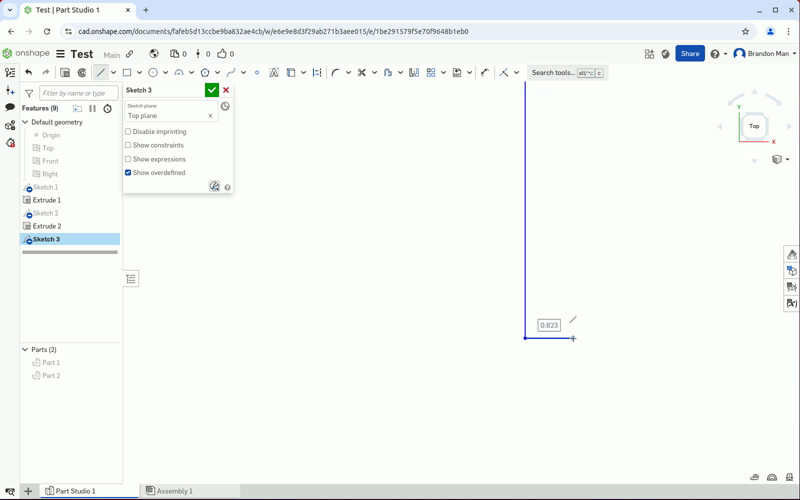
scroll(-6)
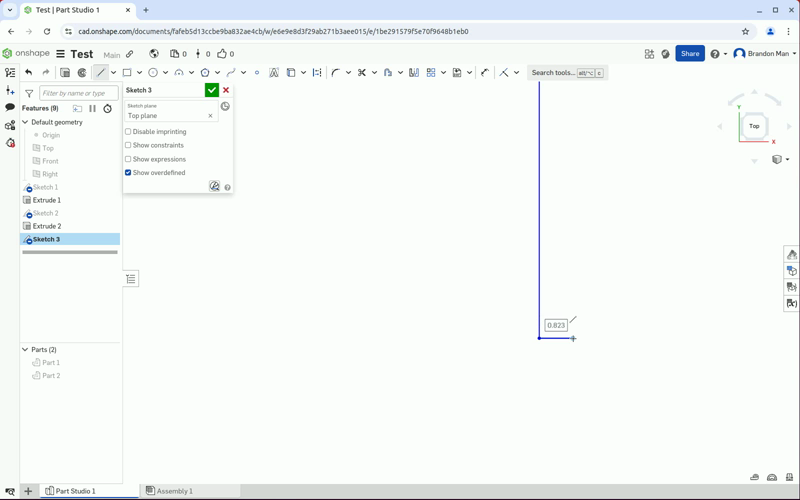
scroll(-6)
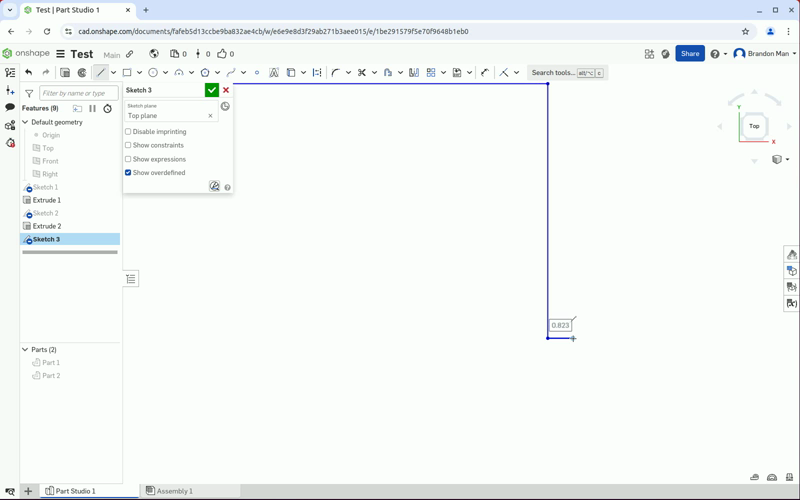
scroll(-6)
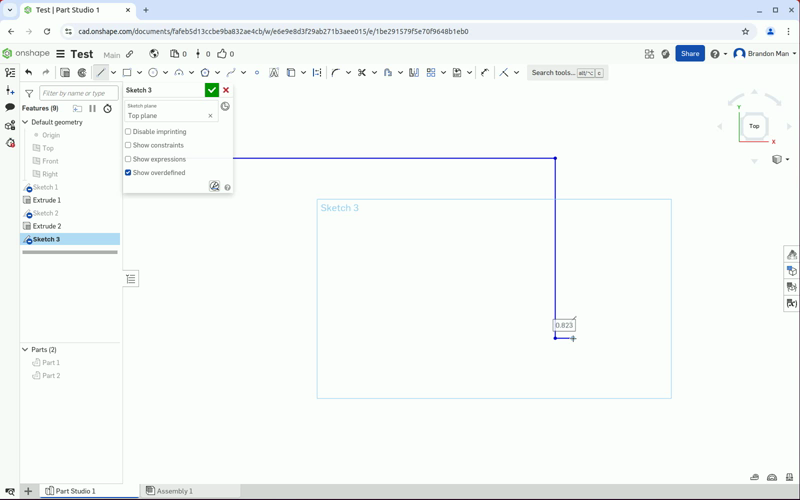
scroll(-6)
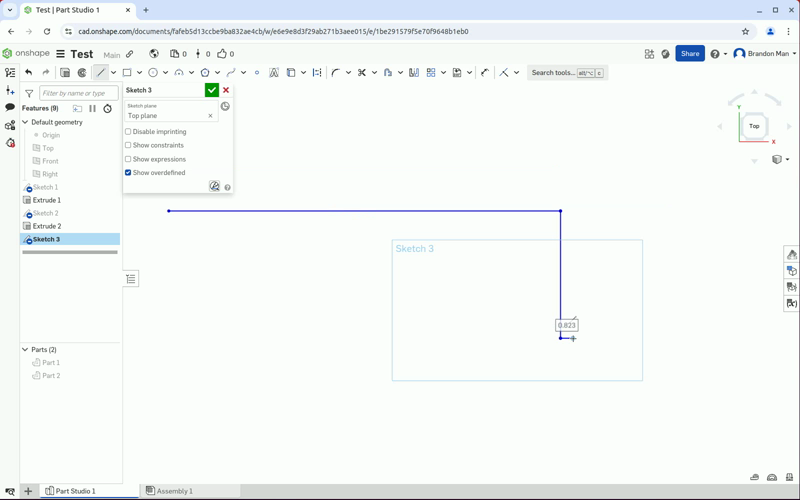
scroll(-6)
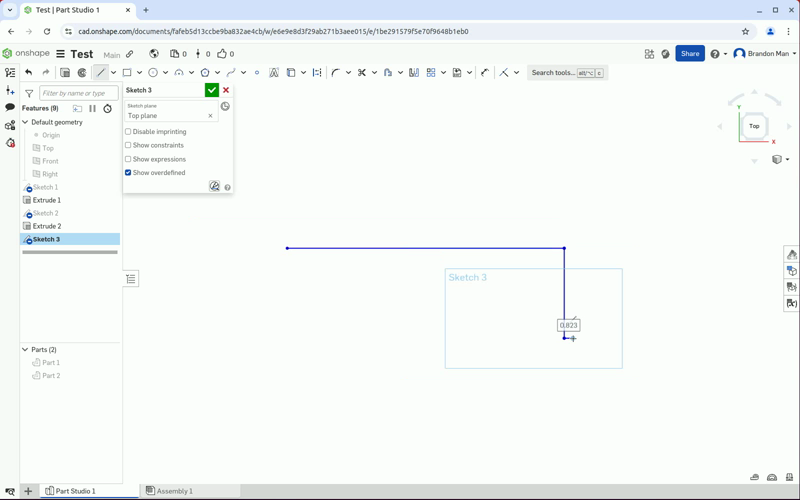
scroll(-6)
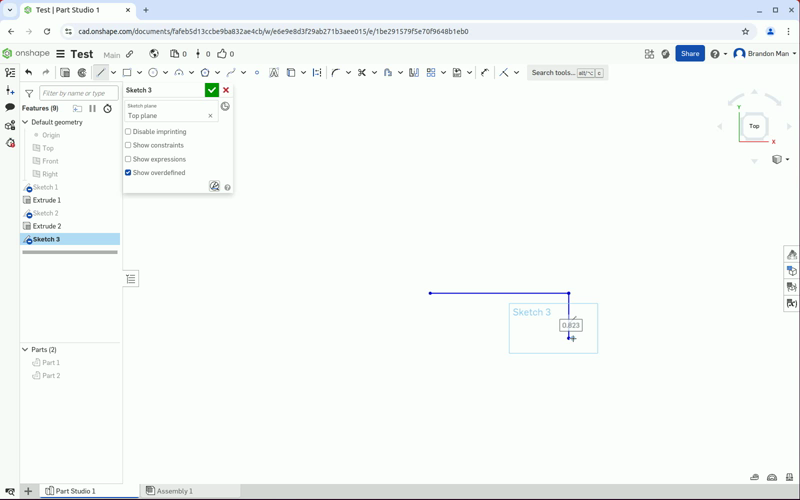
key_up(shift)
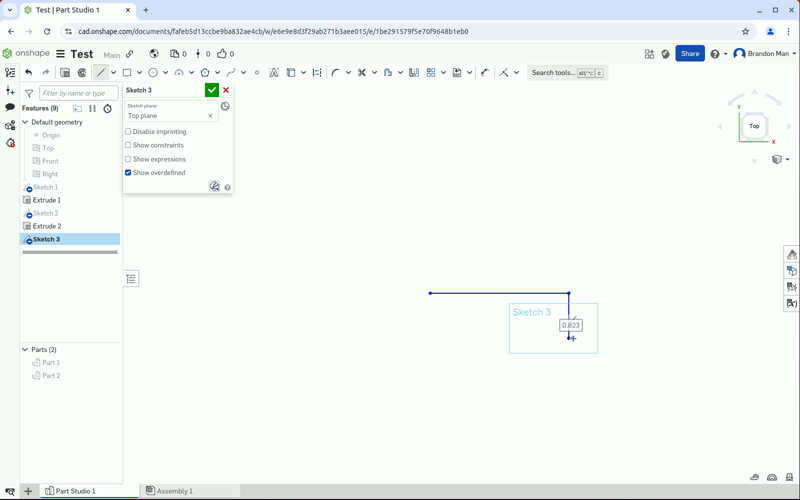
key_down(shift)
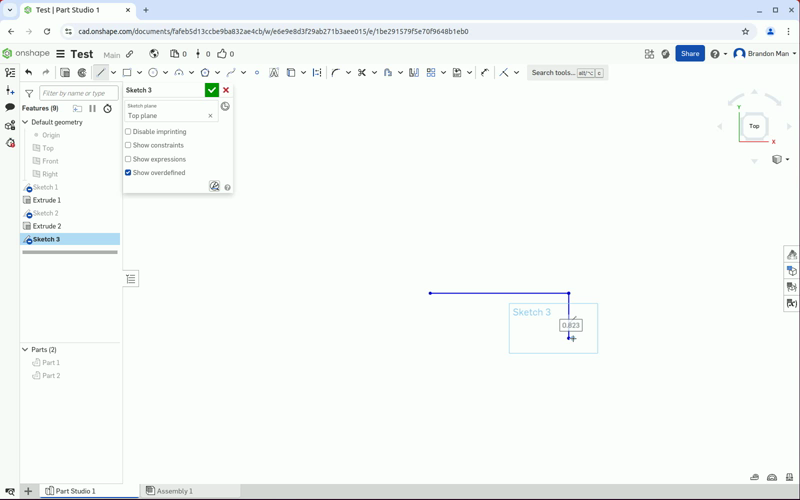
mouse_move(589, 338)
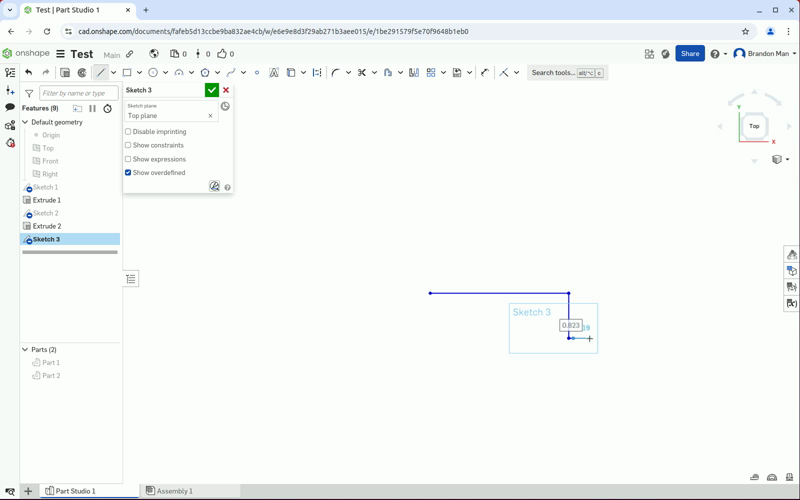
mouse_move(573, 288)
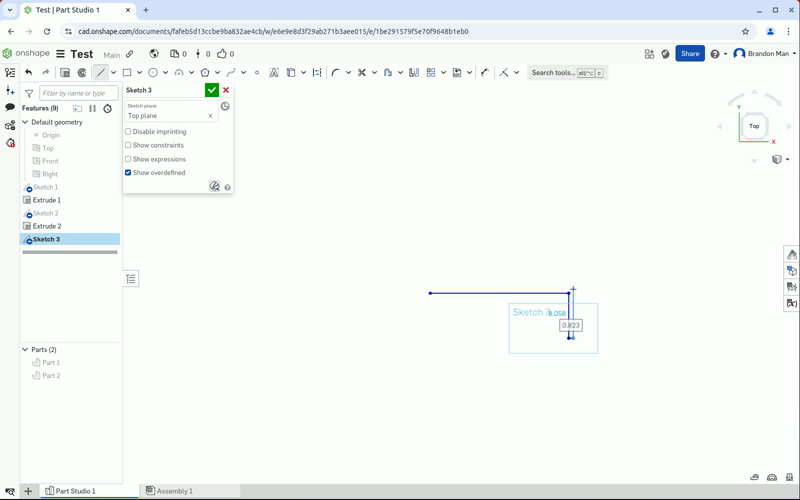
click(573, 288)
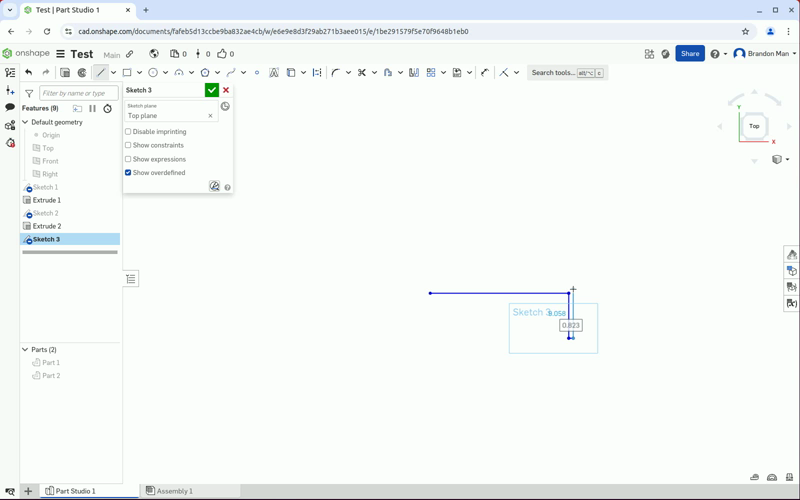
key_up(shift)
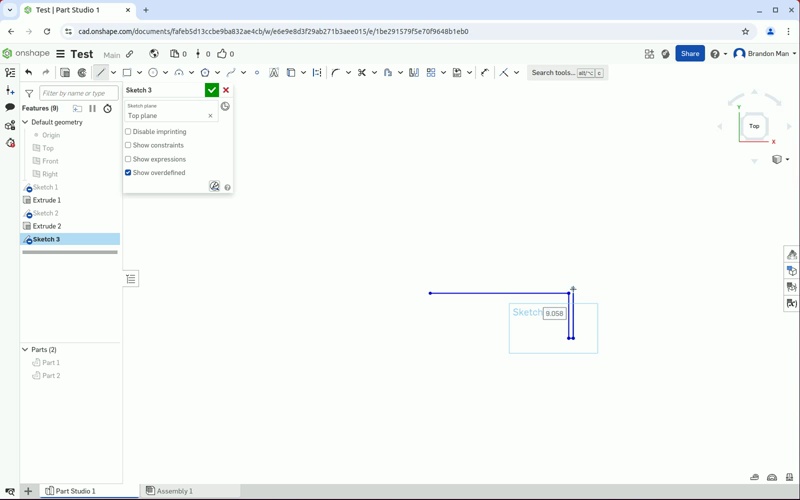
key_down(shift)
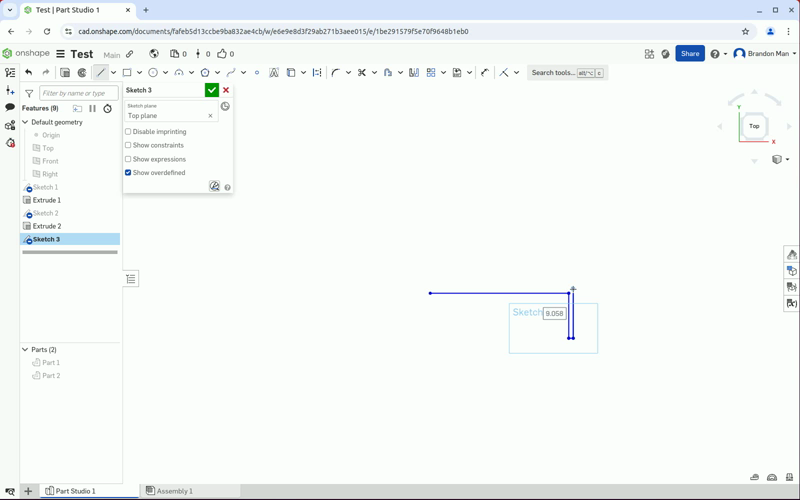
mouse_move(430, 288)
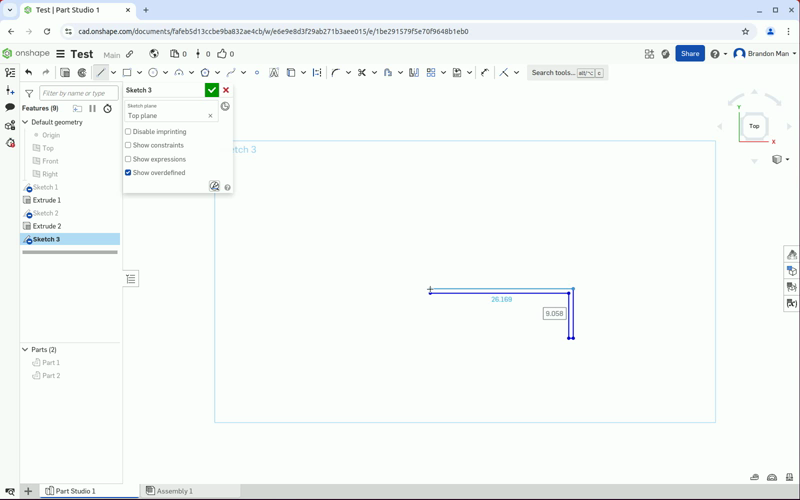
scroll(6)
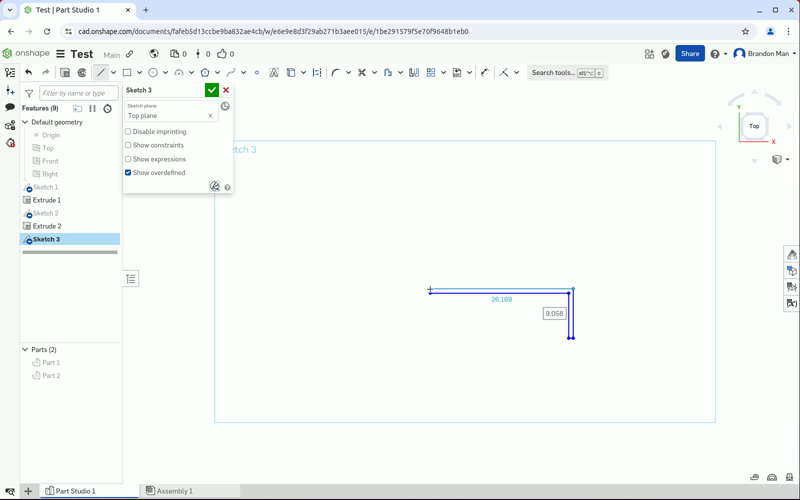
scroll(6)
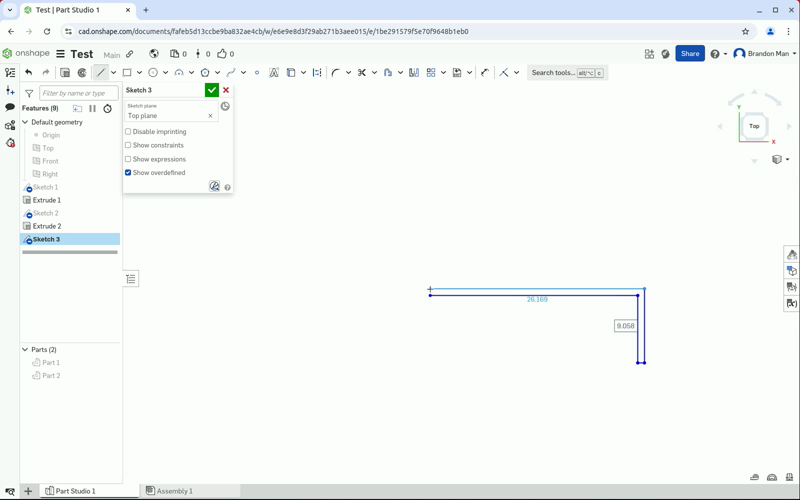
scroll(6)
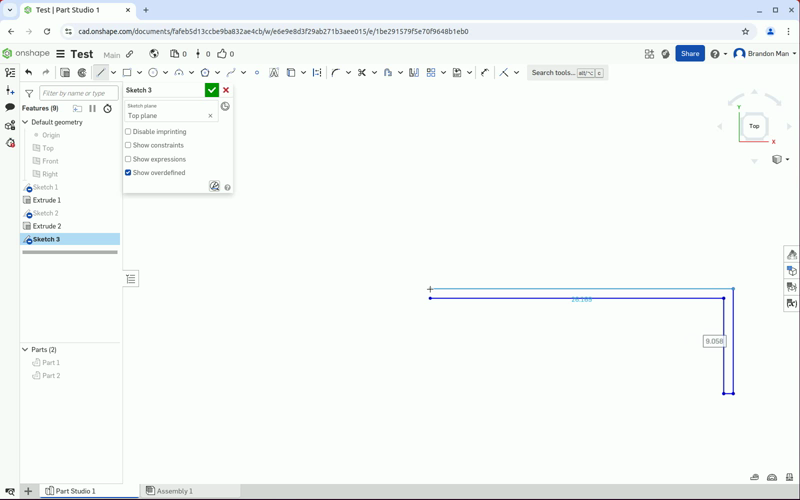
scroll(6)
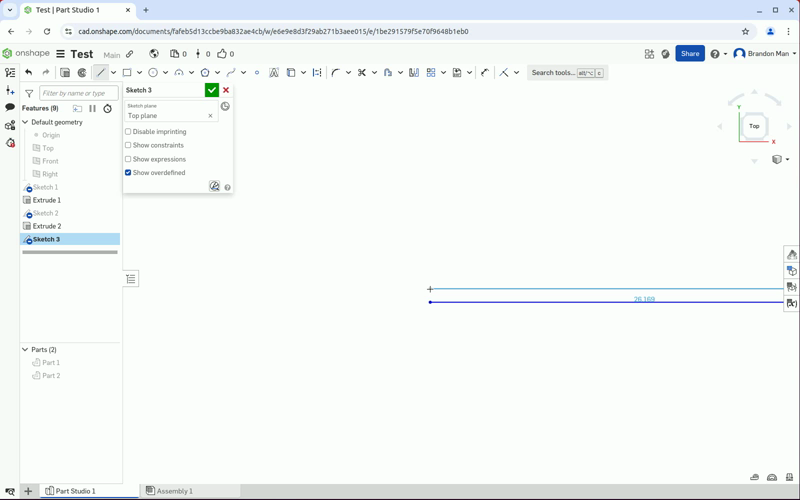
scroll(6)
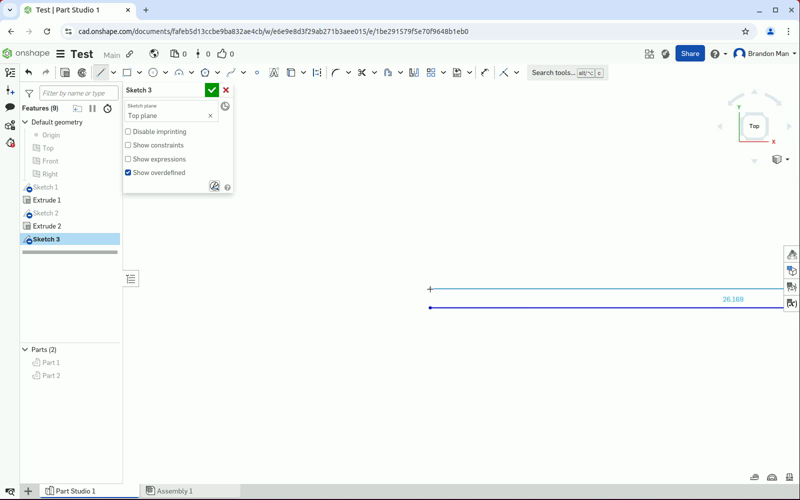
scroll(6)
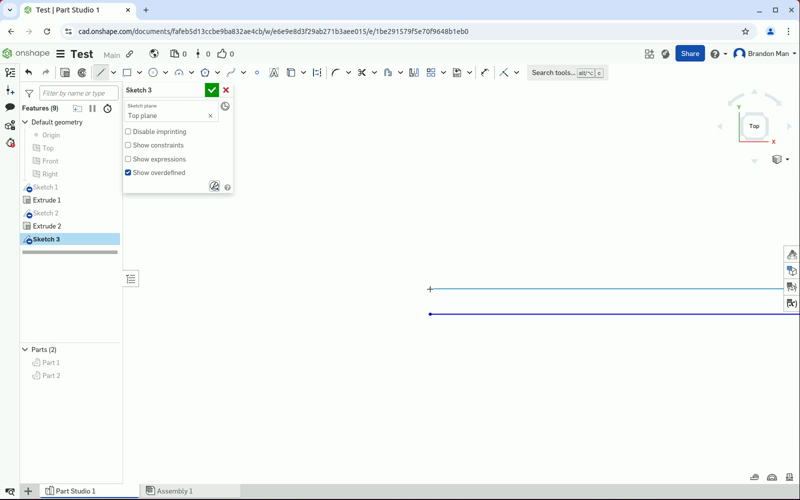
scroll(6)
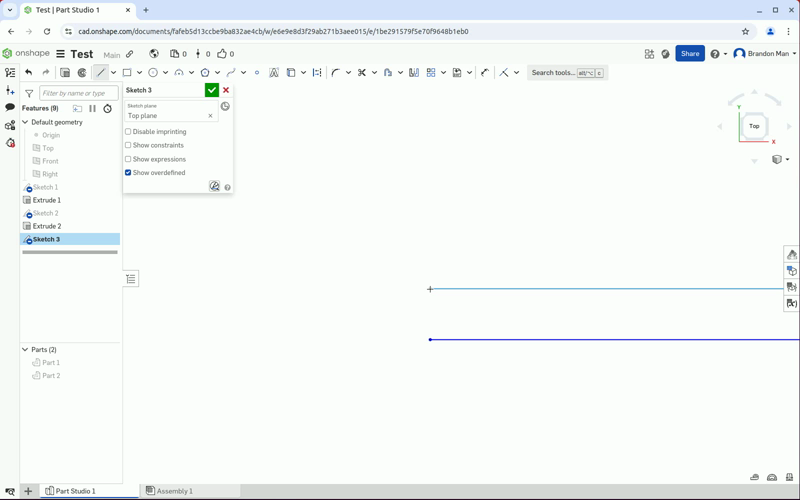
click(430, 288)
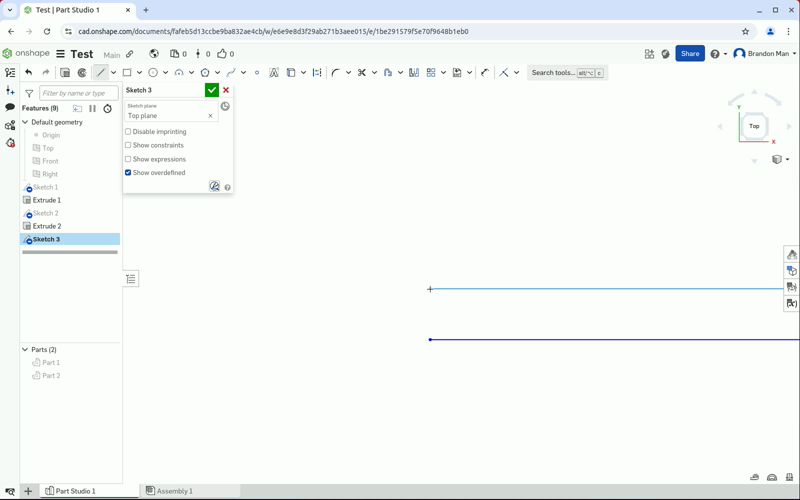
scroll(-6)
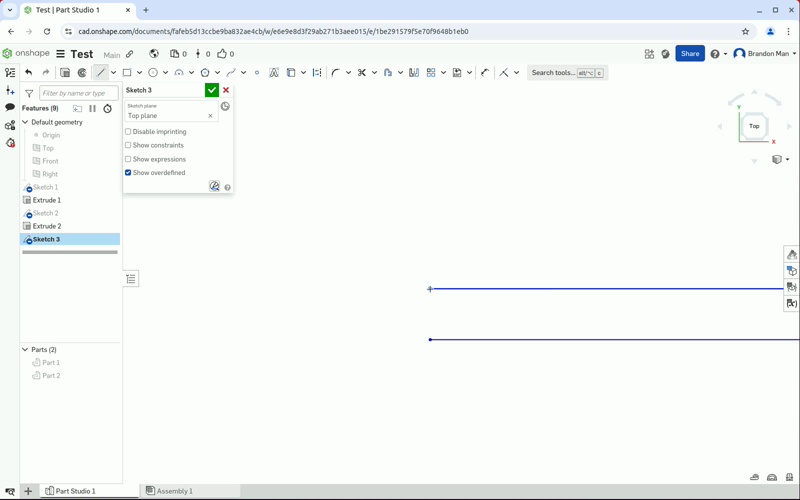
scroll(-6)
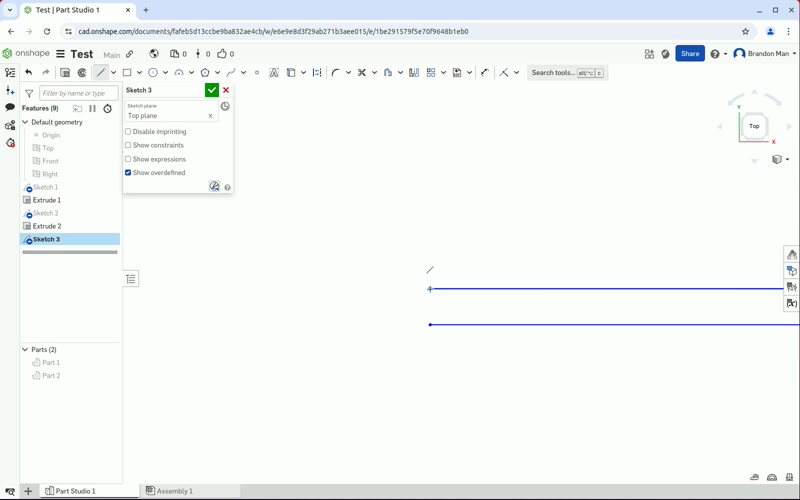
scroll(-6)
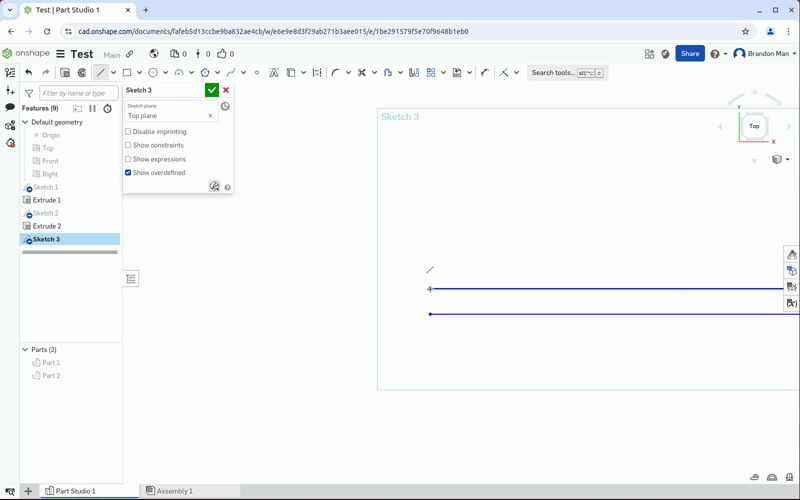
scroll(-6)
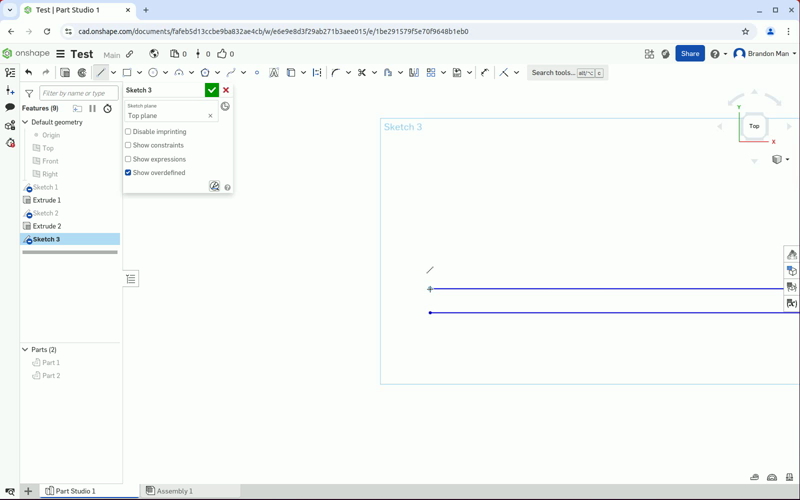
scroll(-6)
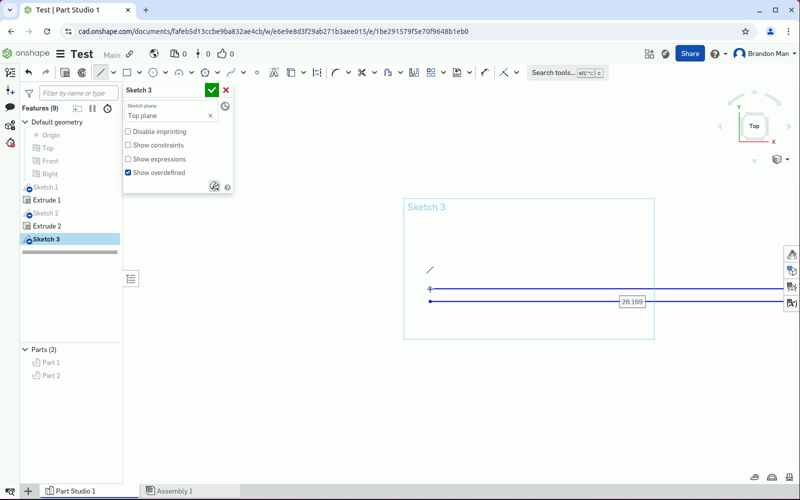
scroll(-6)
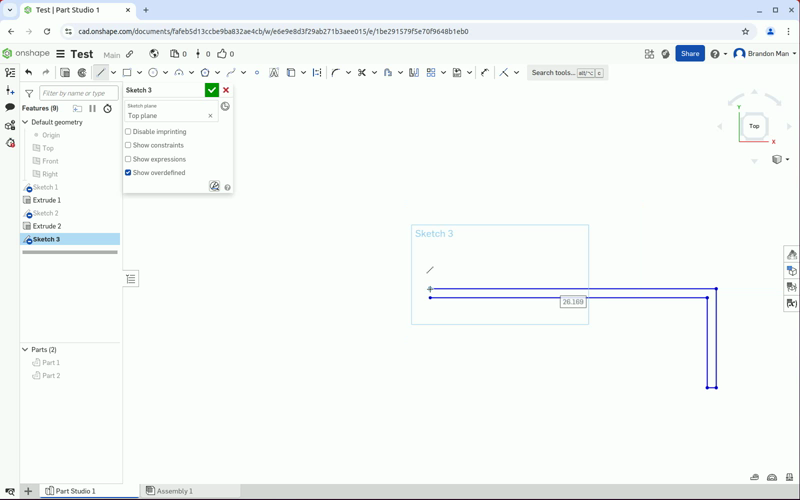
scroll(-6)
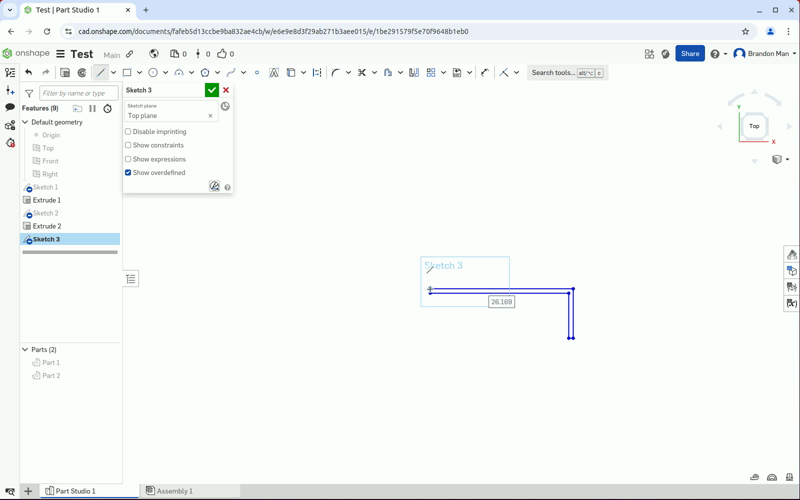
key_up(shift)
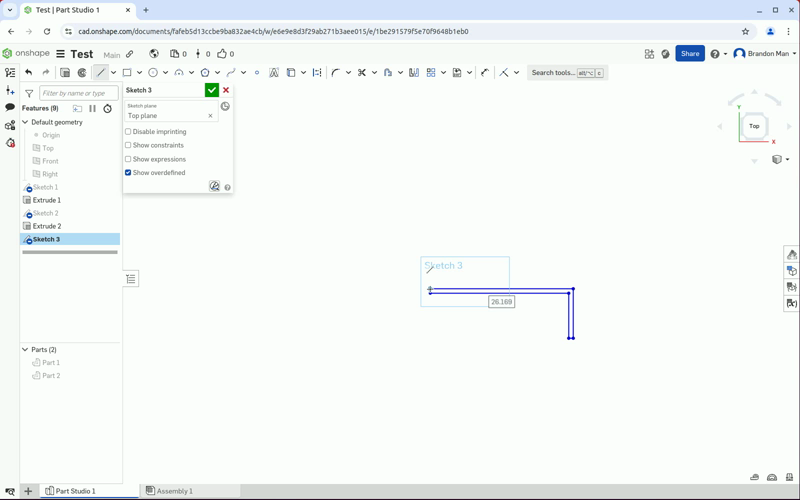
mouse_move(460, 288)
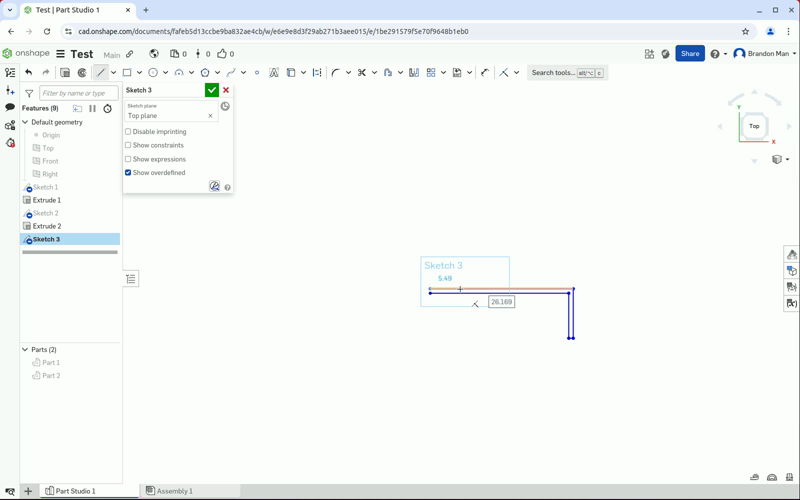
key_down(shift)
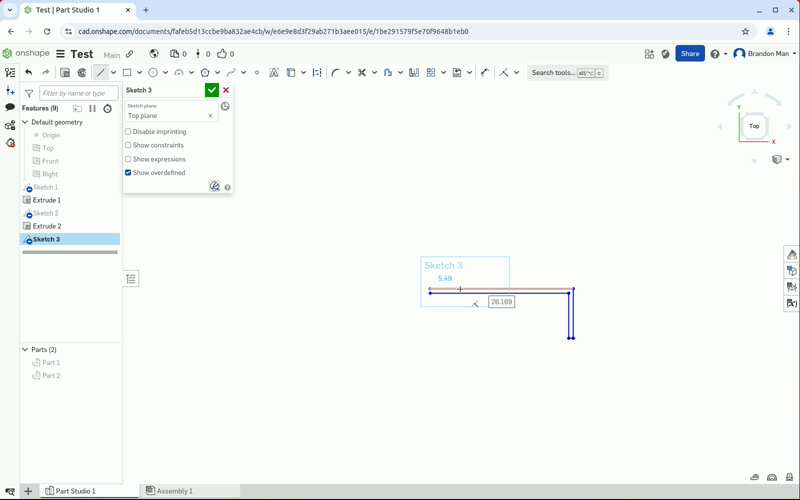
mouse_move(430, 293)
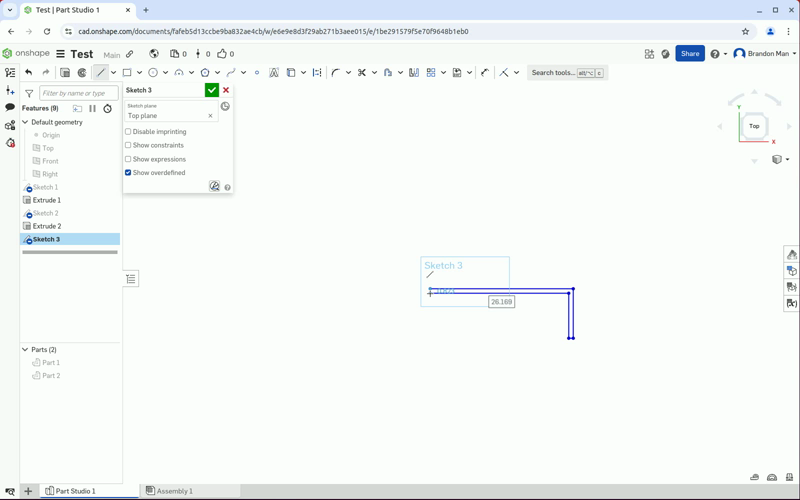
scroll(6)
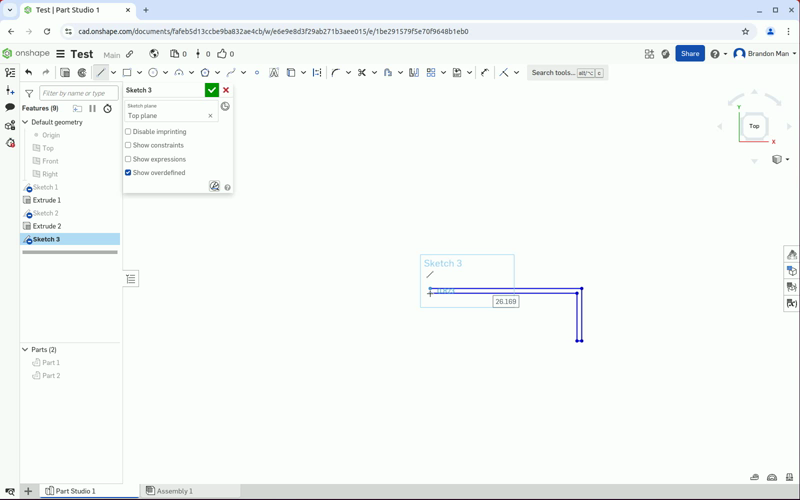
scroll(6)
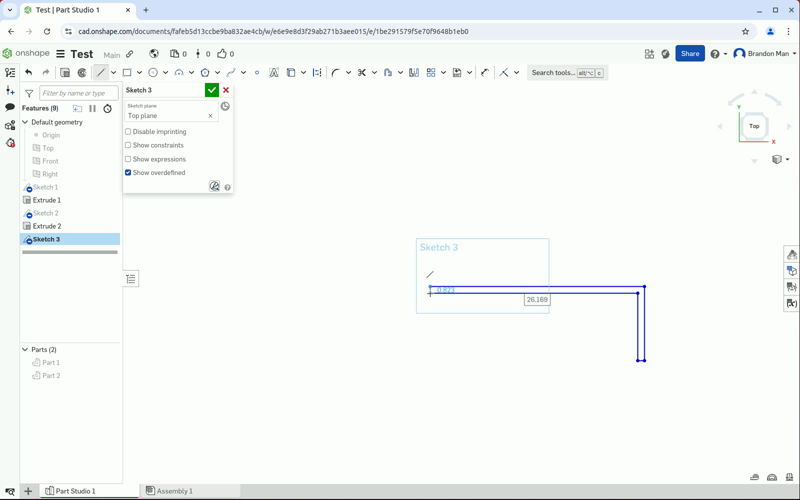
scroll(6)
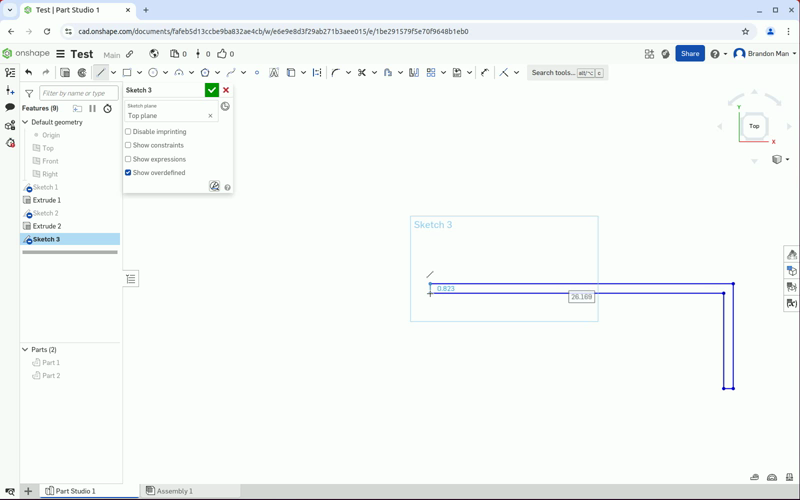
scroll(6)
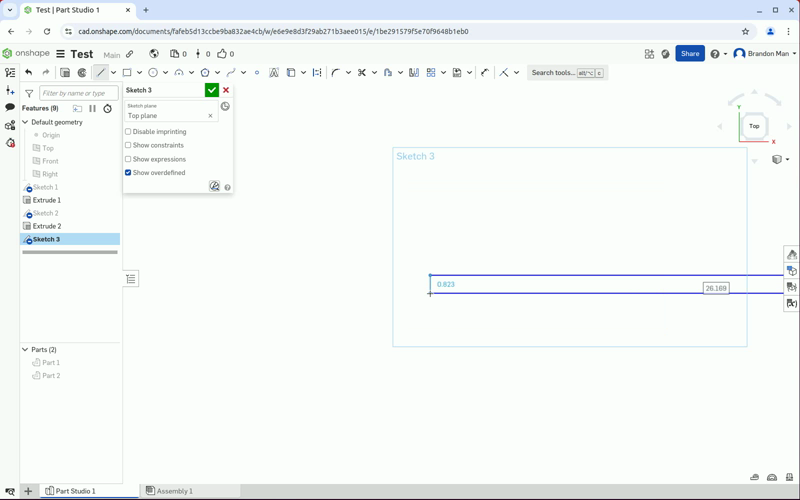
scroll(6)
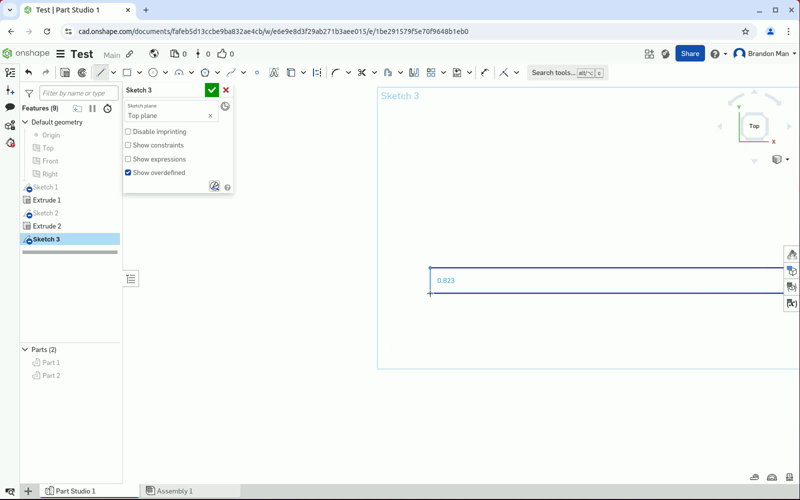
scroll(6)
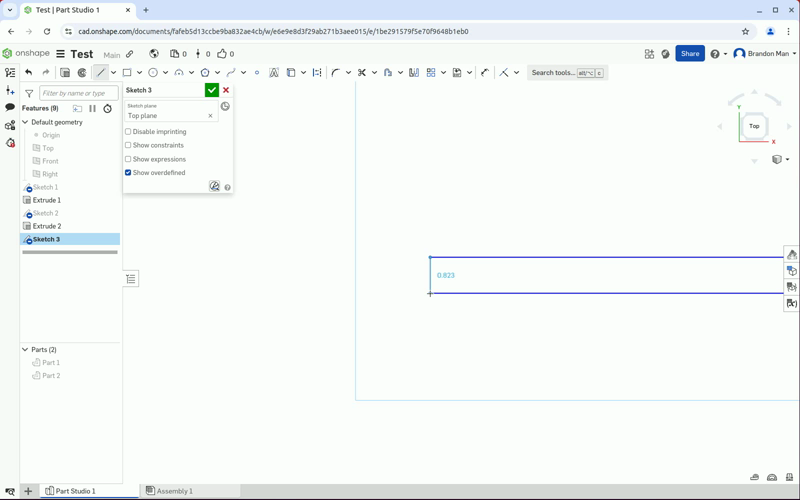
scroll(6)
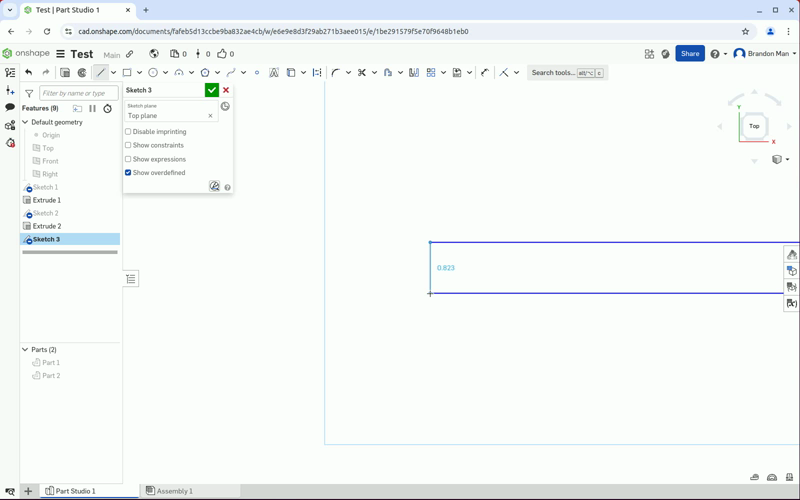
key_up(shift)
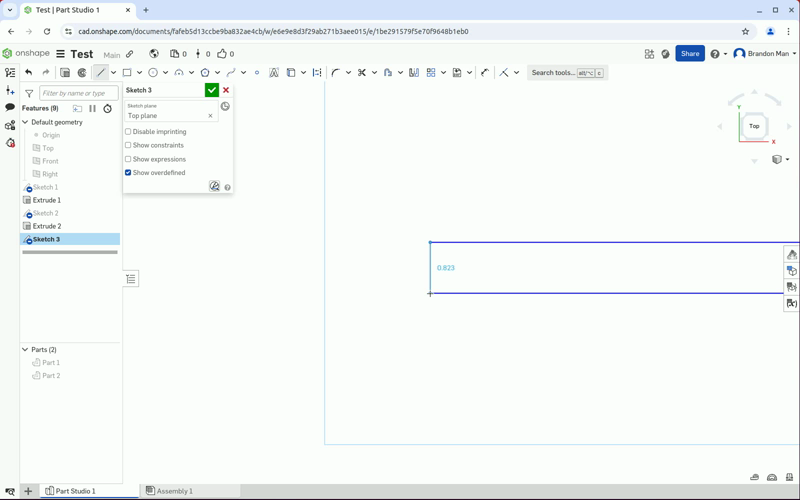
click(430, 293)
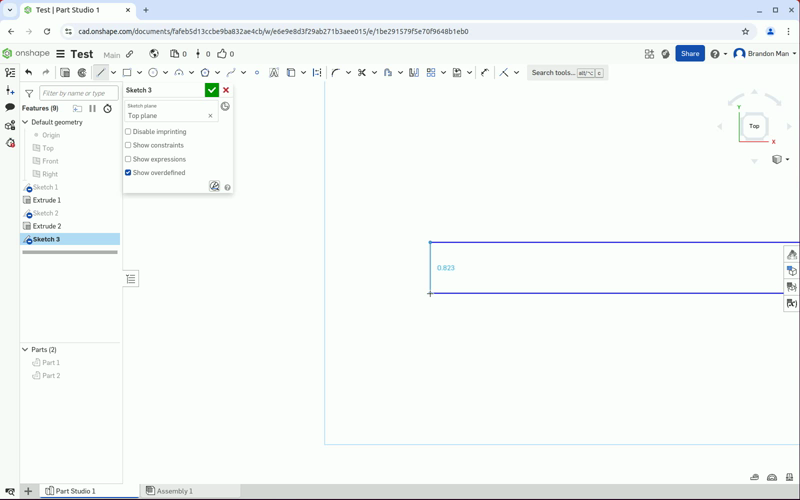
scroll(-6)
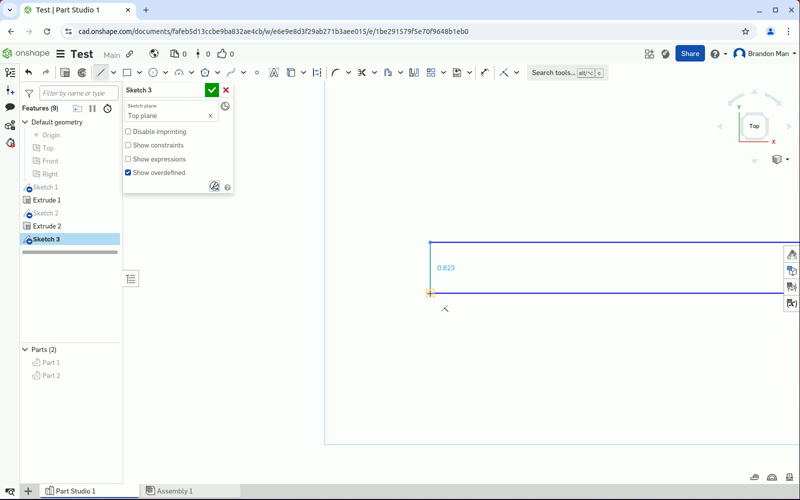
scroll(-6)
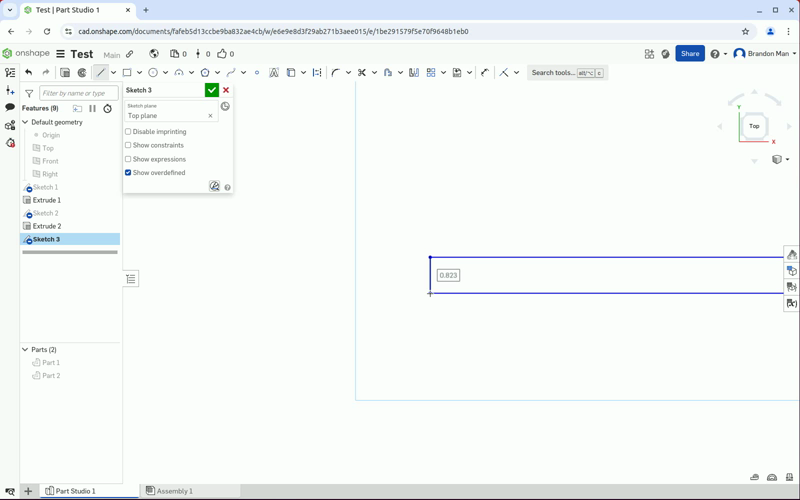
scroll(-6)
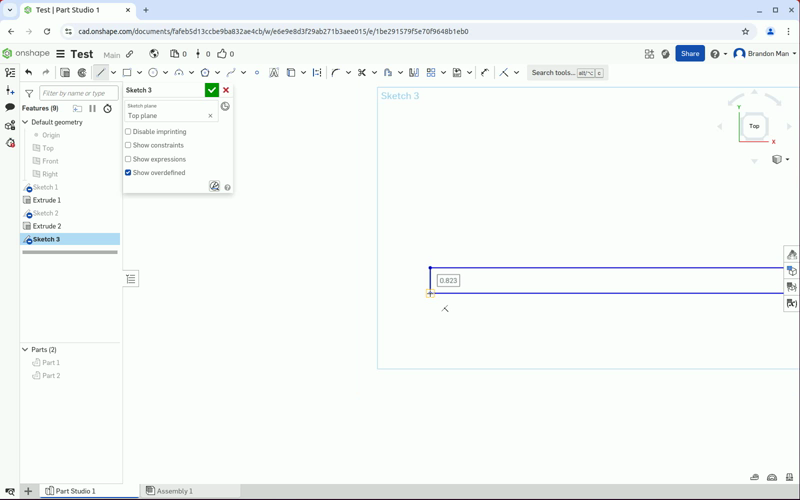
scroll(-6)
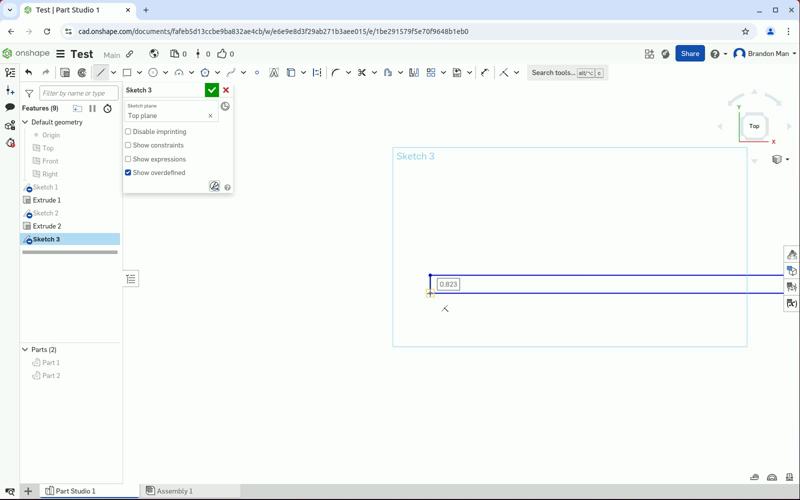
scroll(-6)
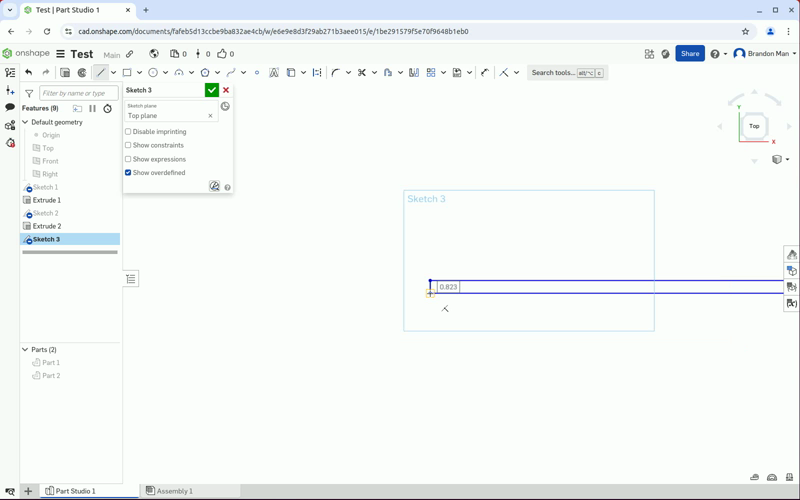
scroll(-6)
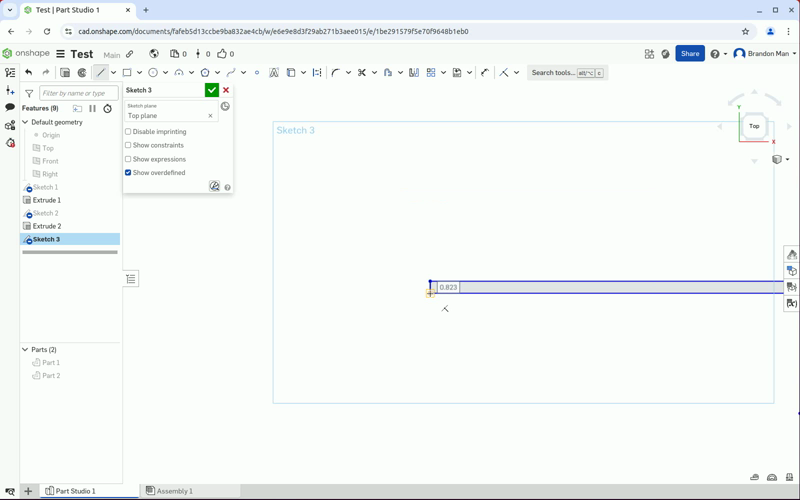
scroll(-6)
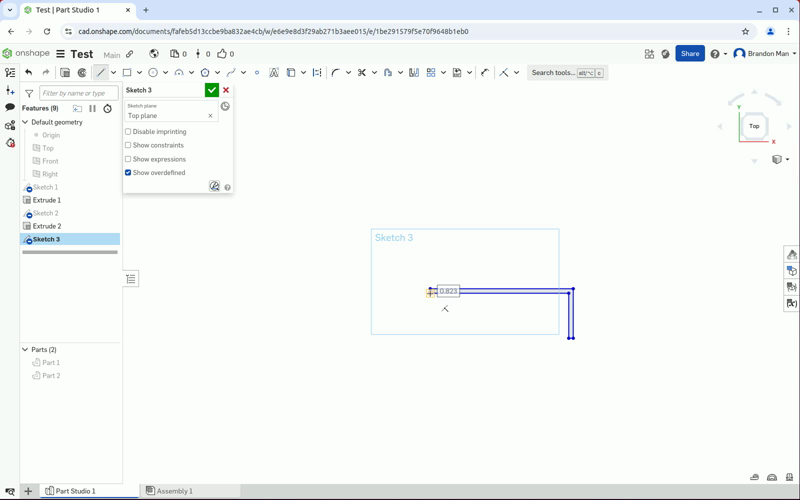
key(esc)
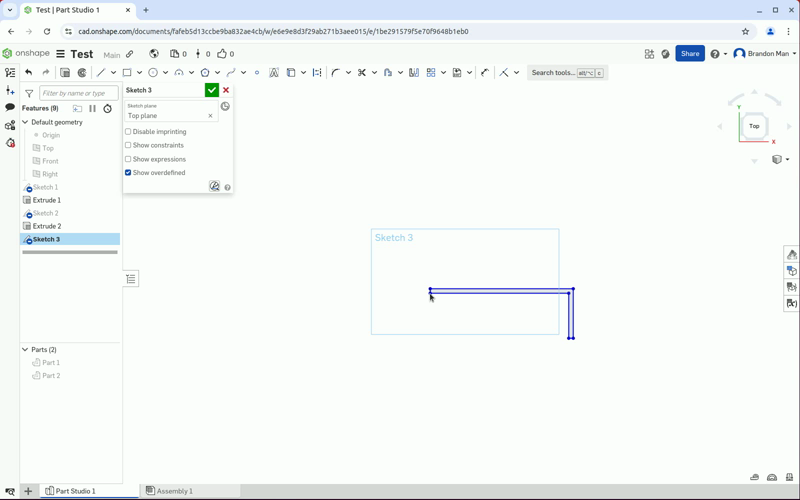
mouse_move(500, 292)
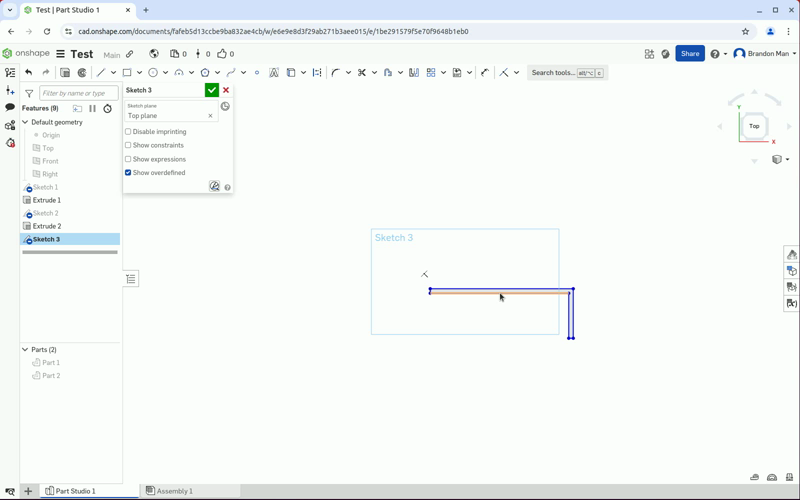
scroll(6)
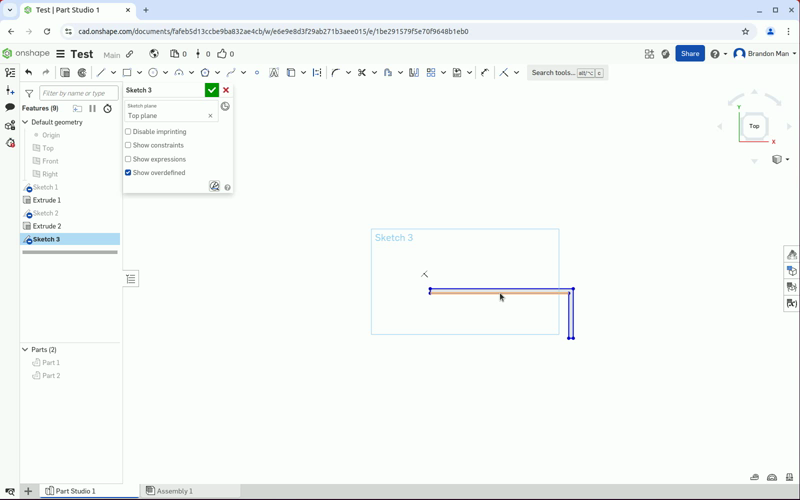
scroll(6)
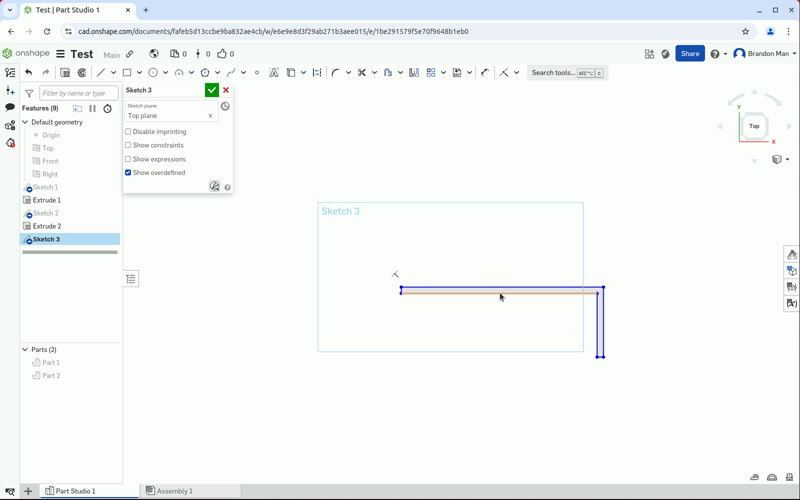
scroll(6)
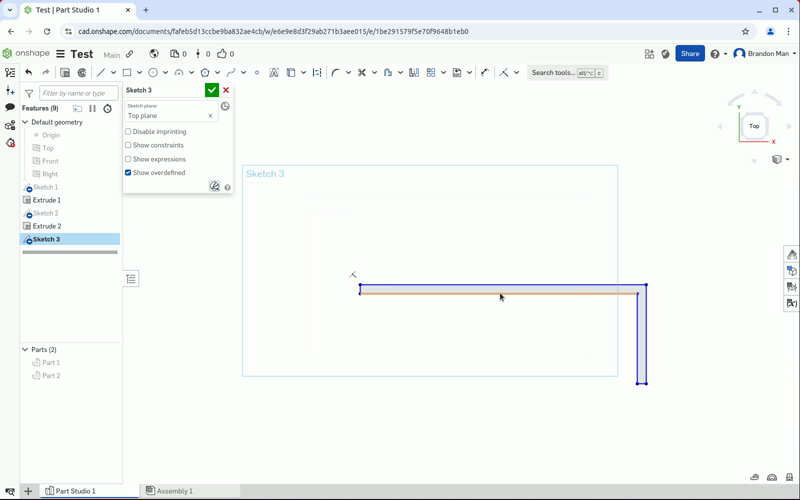
scroll(6)
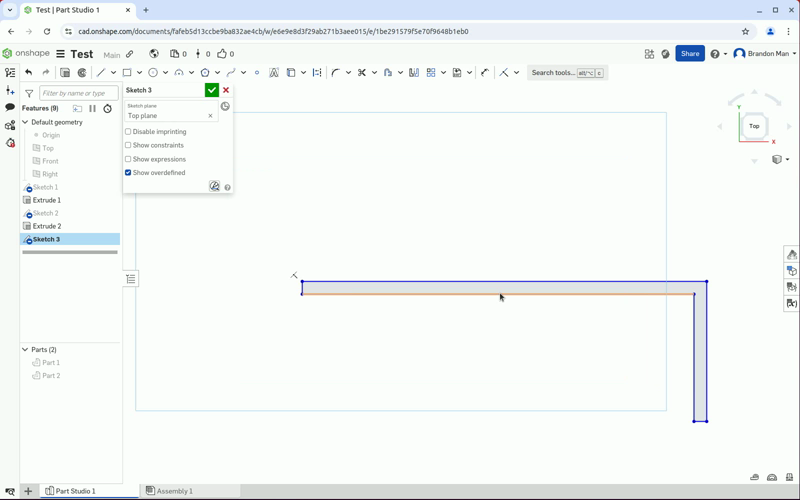
scroll(6)
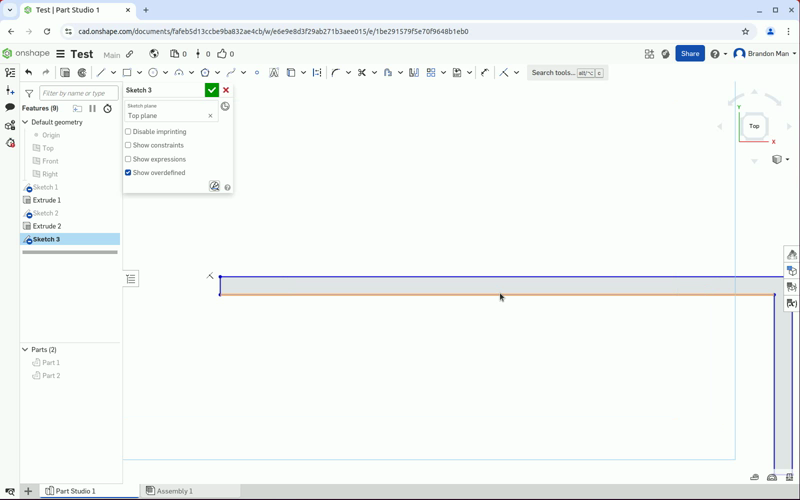
scroll(6)
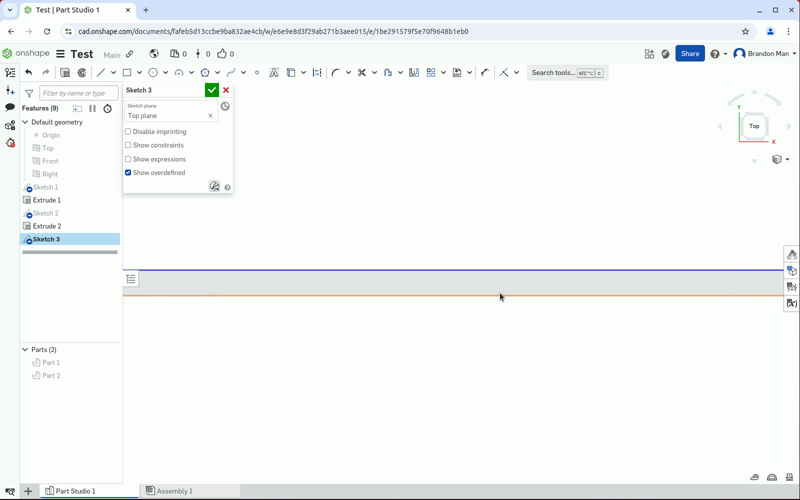
scroll(6)
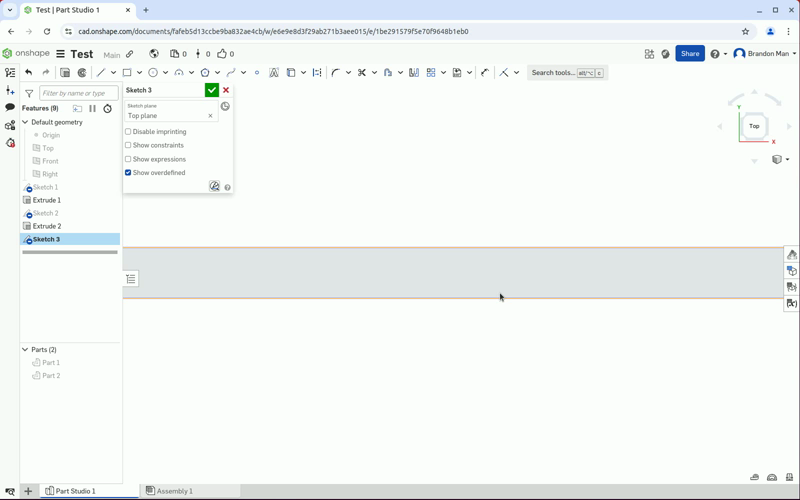
click(500, 292)
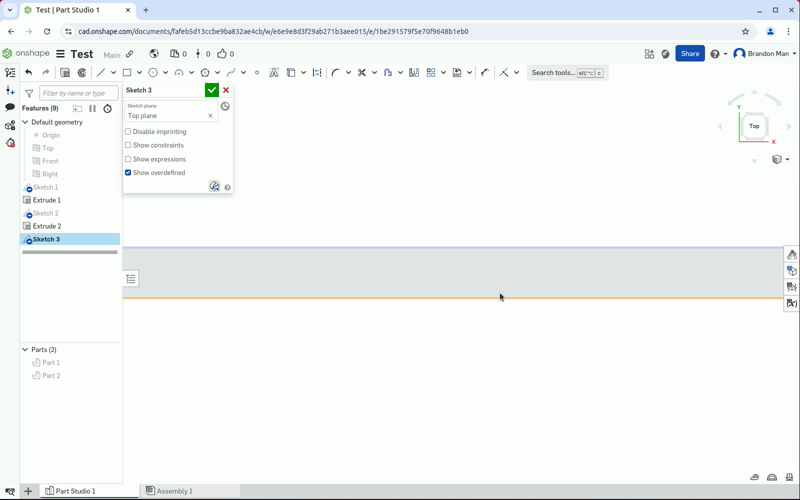
scroll(-6)
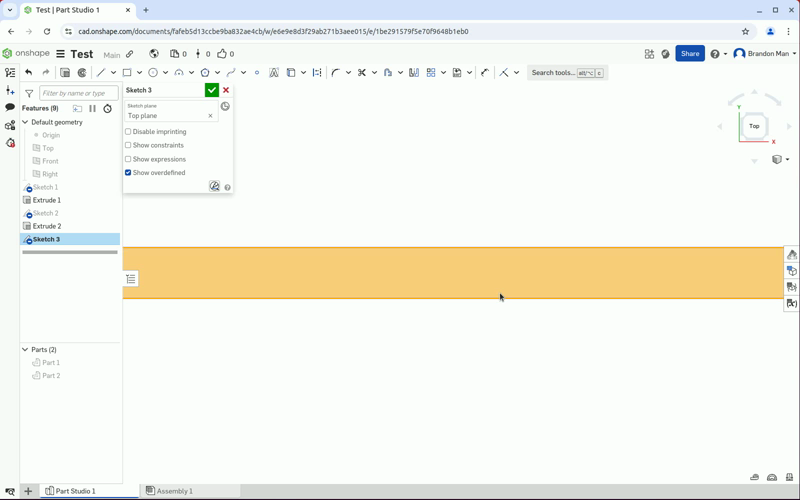
scroll(-6)
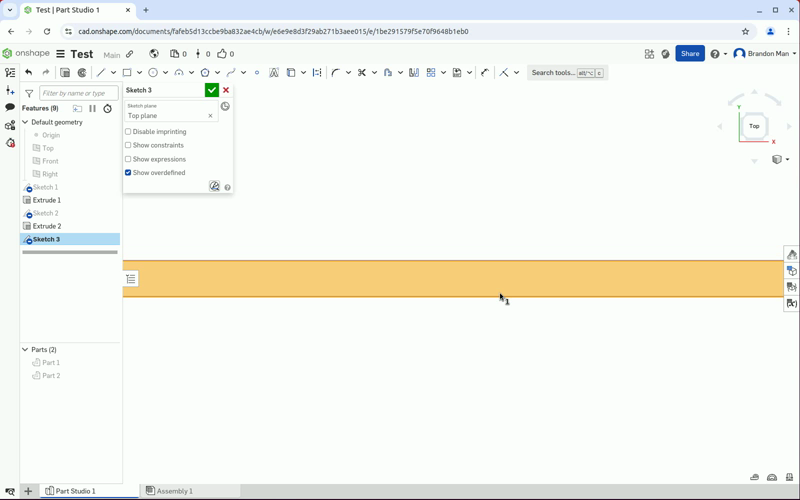
scroll(-6)
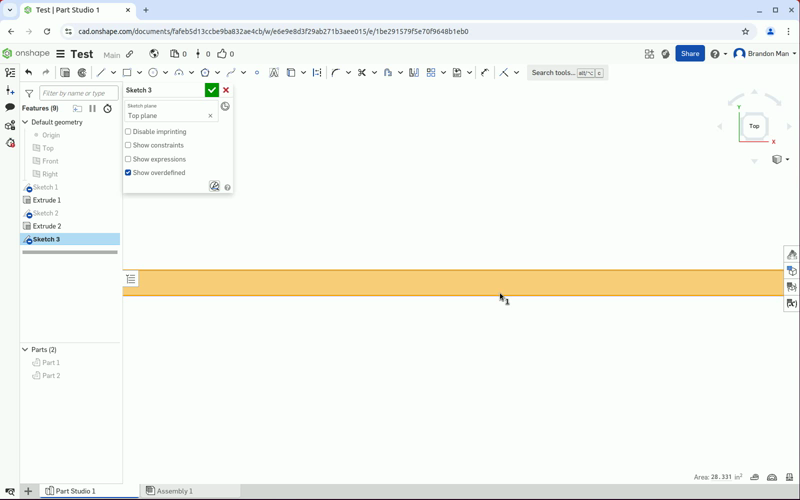
scroll(-6)
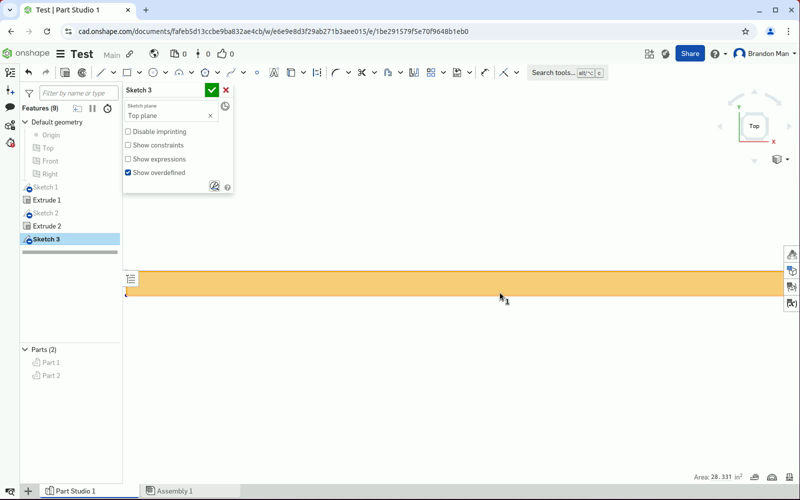
scroll(-6)
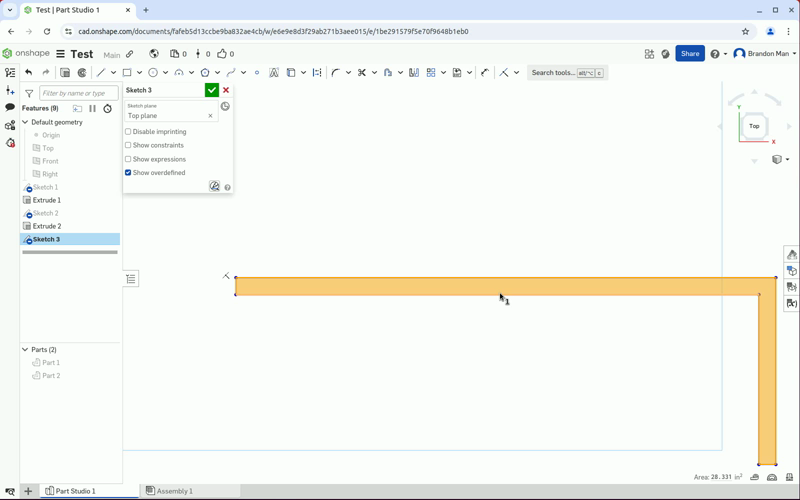
scroll(-6)
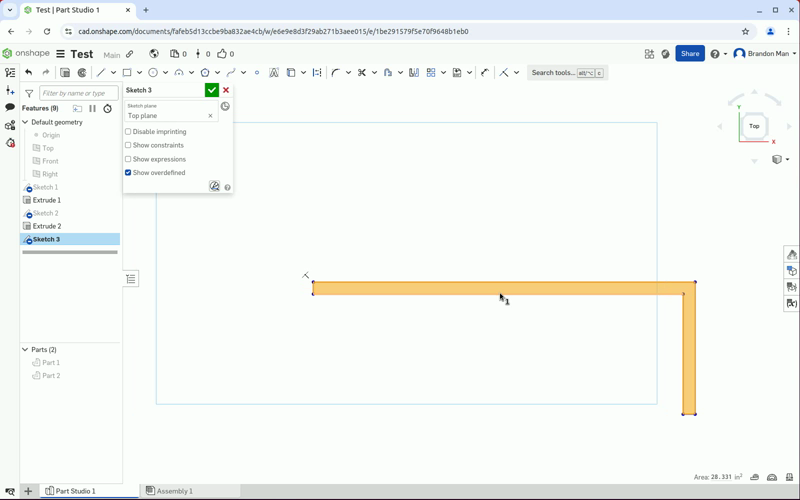
scroll(-6)
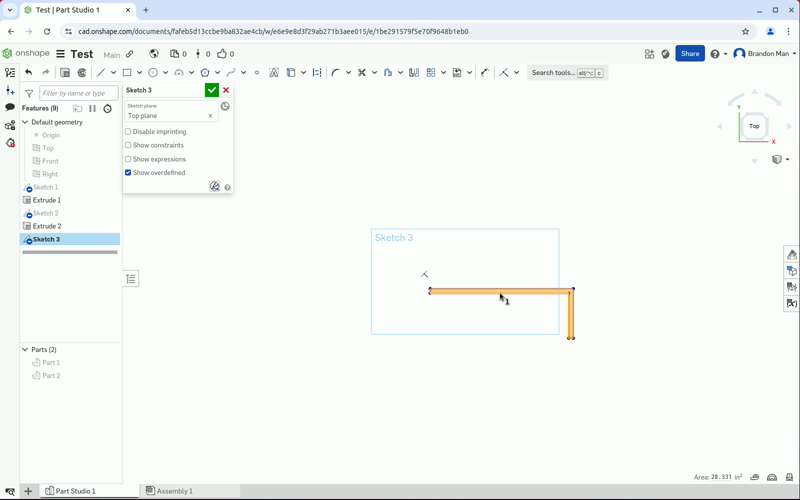
mouse_move(73, 352)
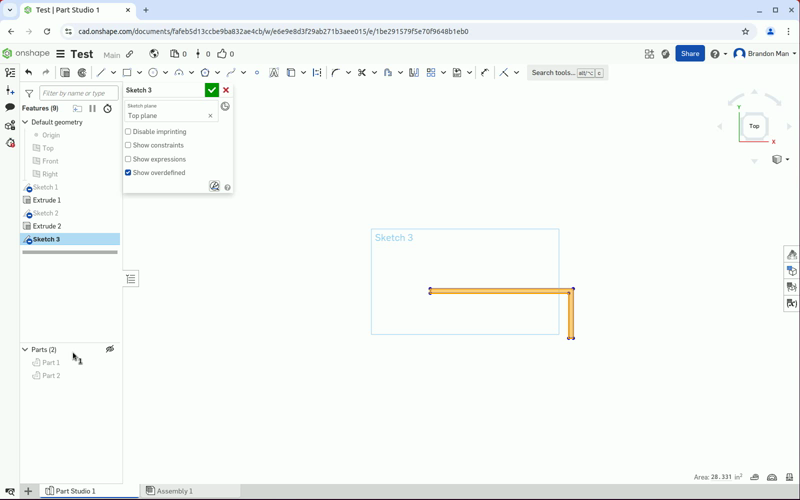
key(shift+y)
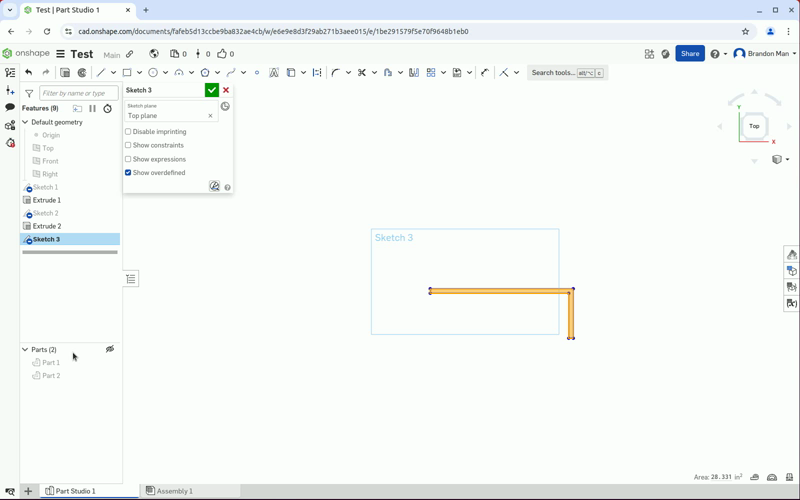
key(shift+e)
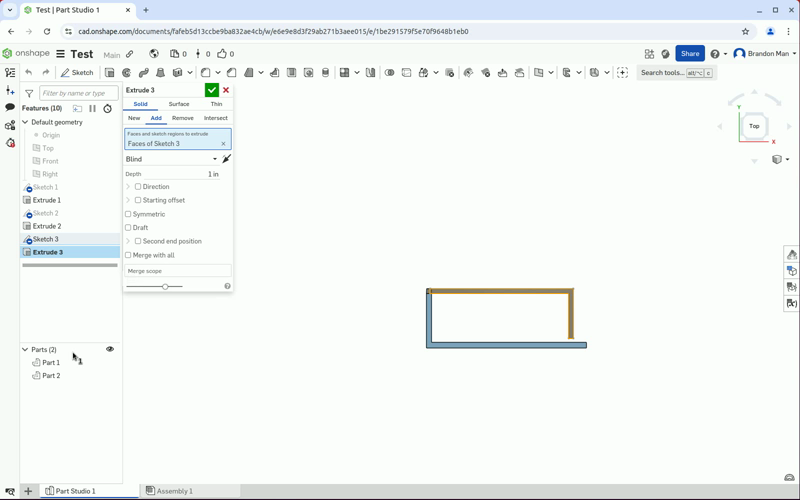
mouse_move(143, 106)
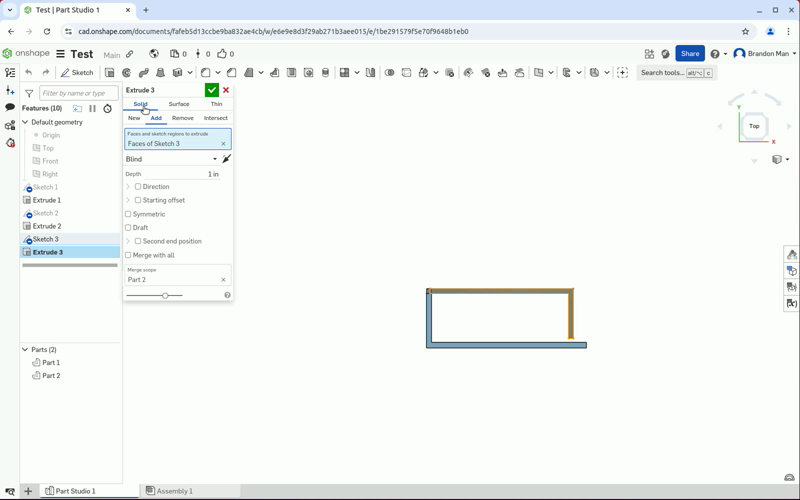
click(143, 106)
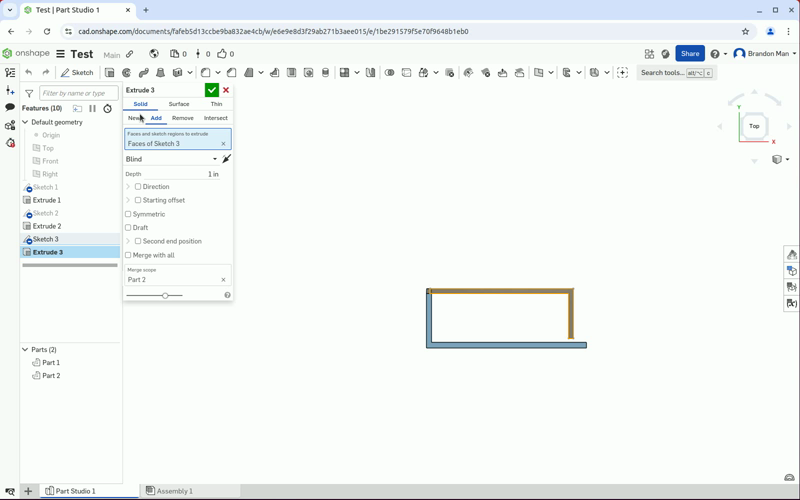
mouse_move(137, 120)
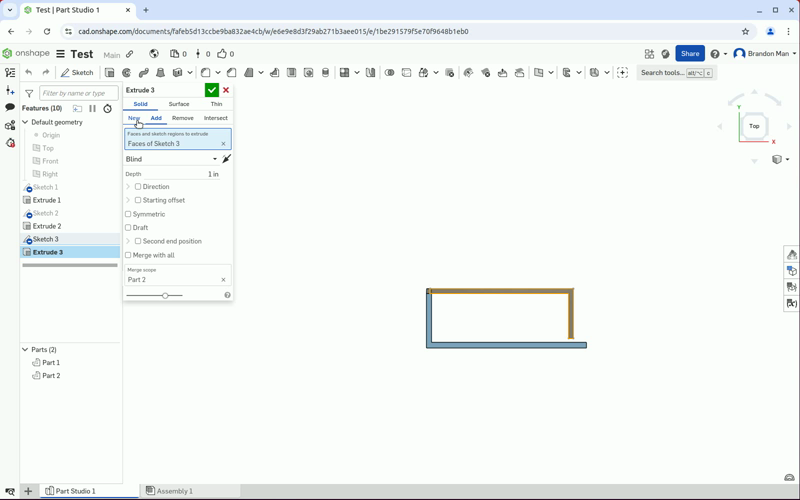
click(137, 120)
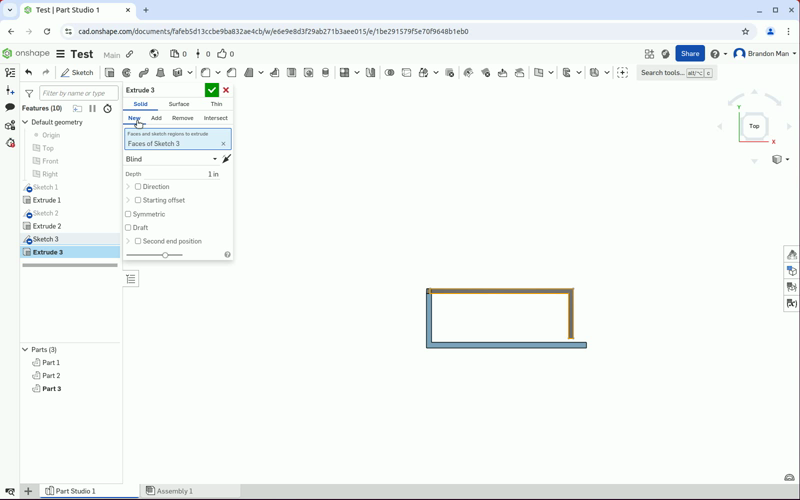
key(tab, 4)
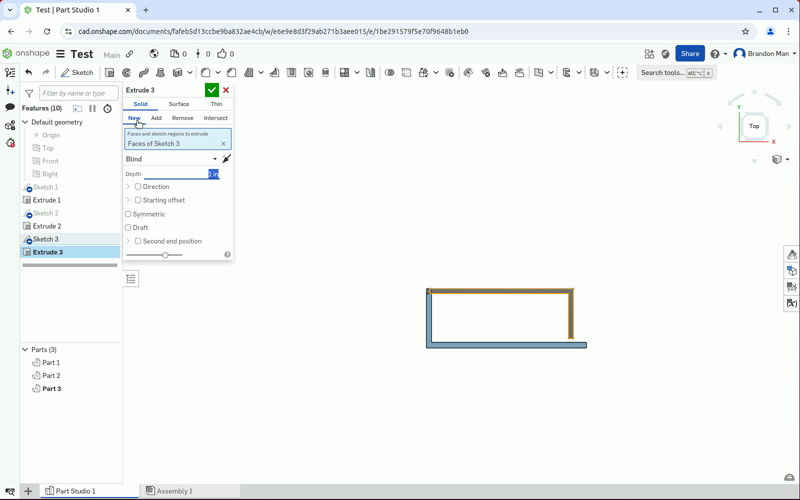
text(5.296)
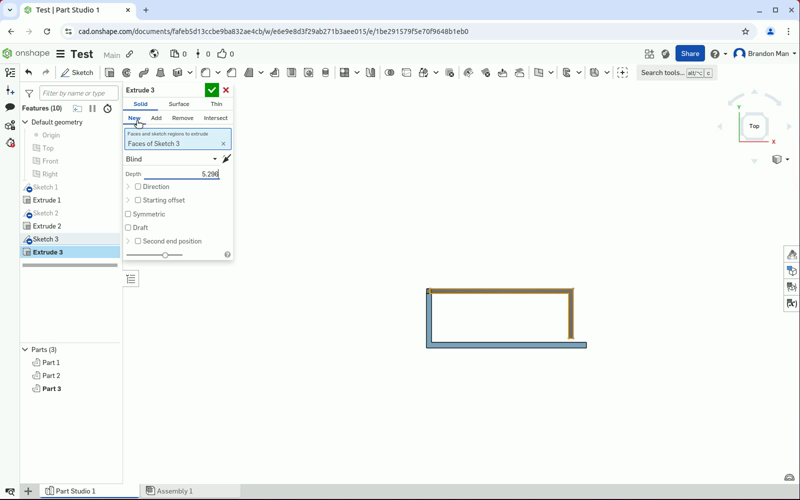
key(enter)
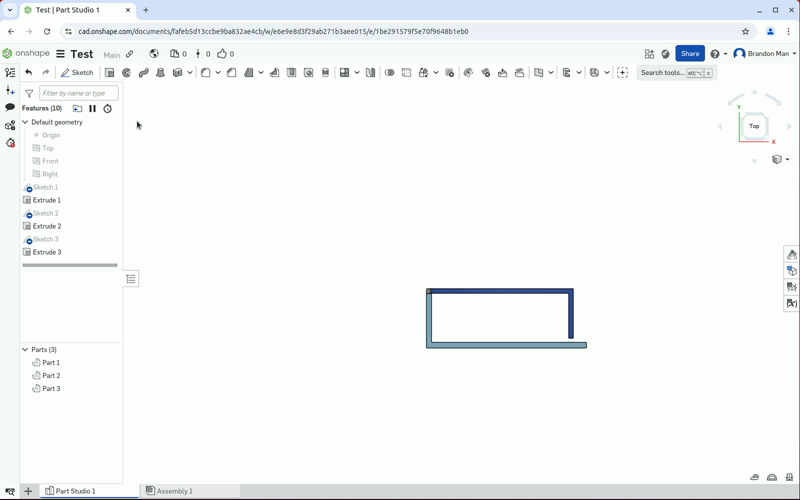
key(shift+h)
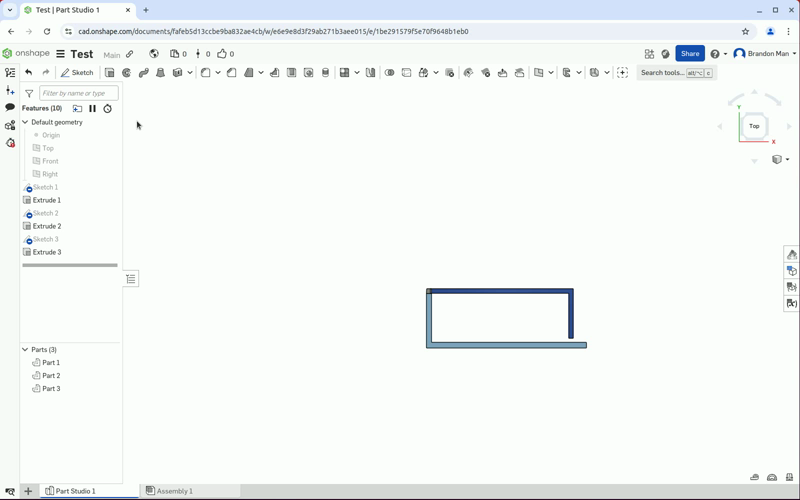
key(shift+h)
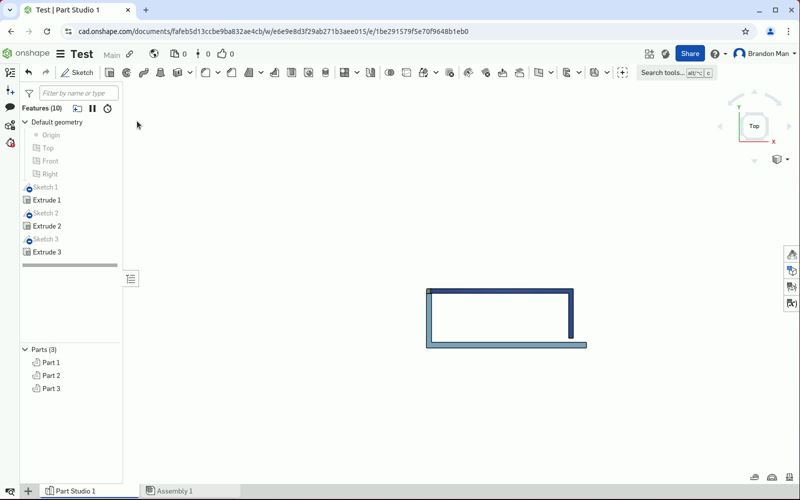
mouse_move(73, 189)
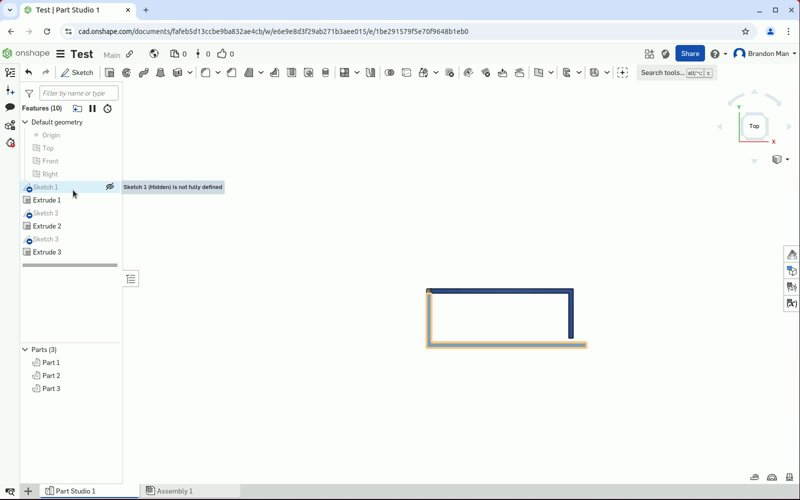
click(73, 189)
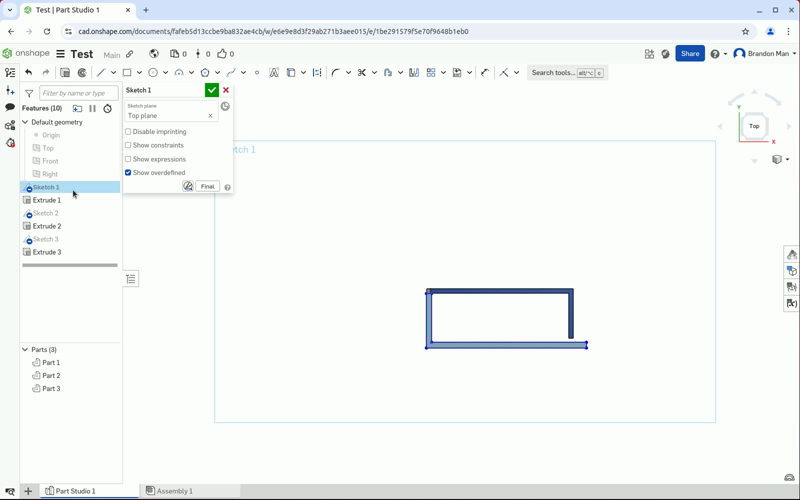
mouse_move(229, 92)
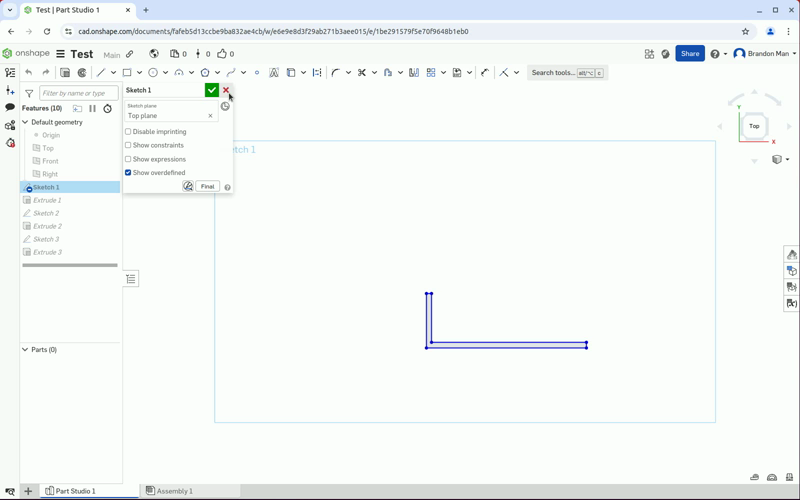
click(229, 92)
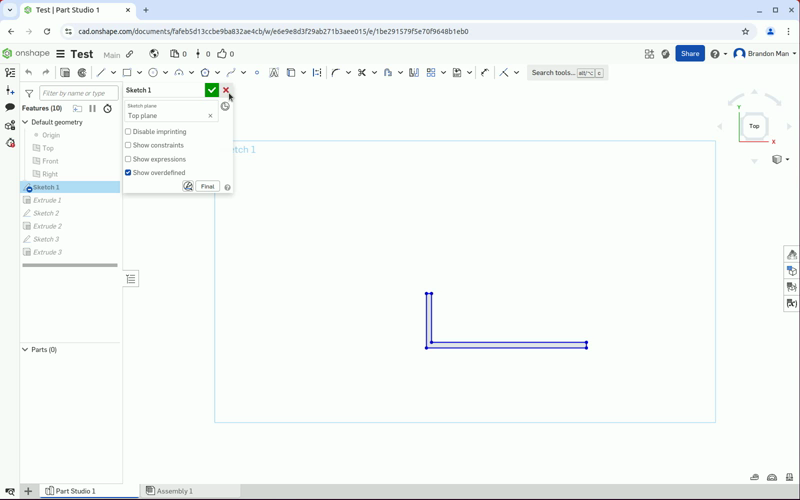
key(shift+s)
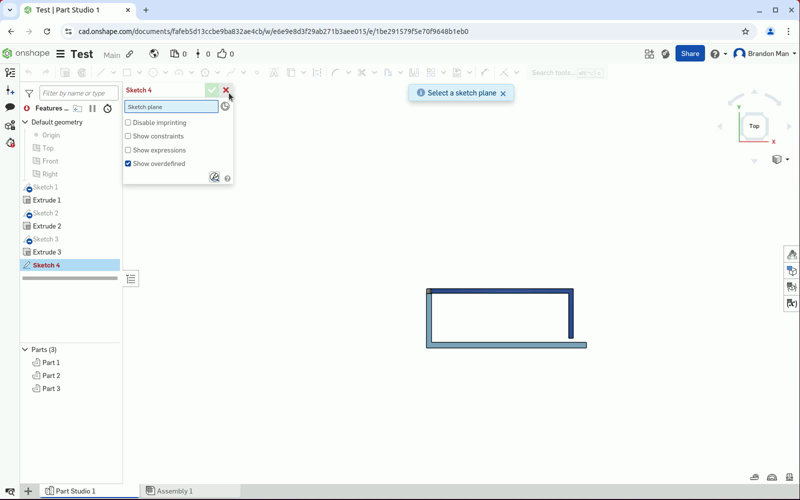
mouse_move(73, 150)
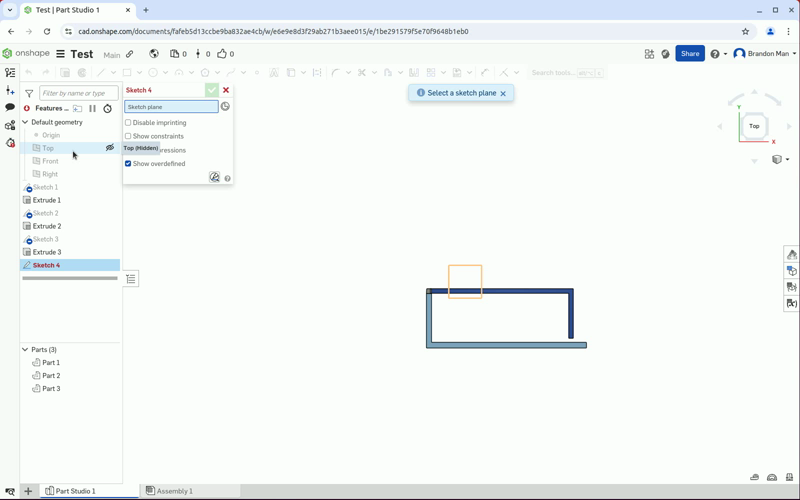
click(73, 150)
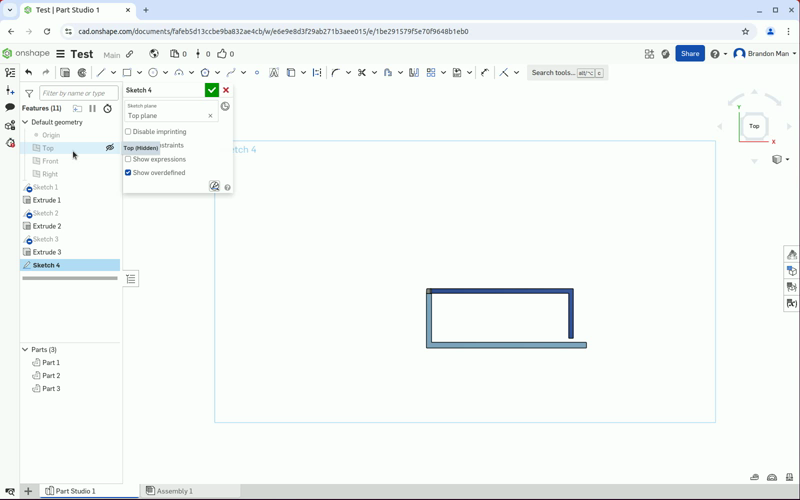
mouse_move(73, 352)
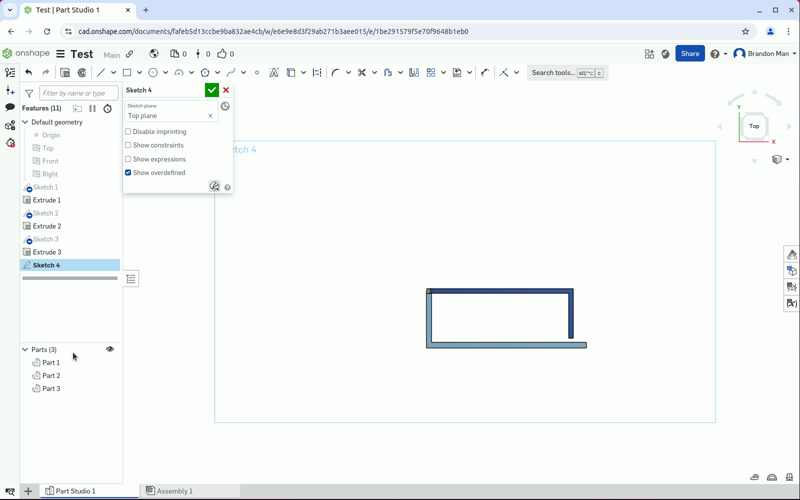
key(y)
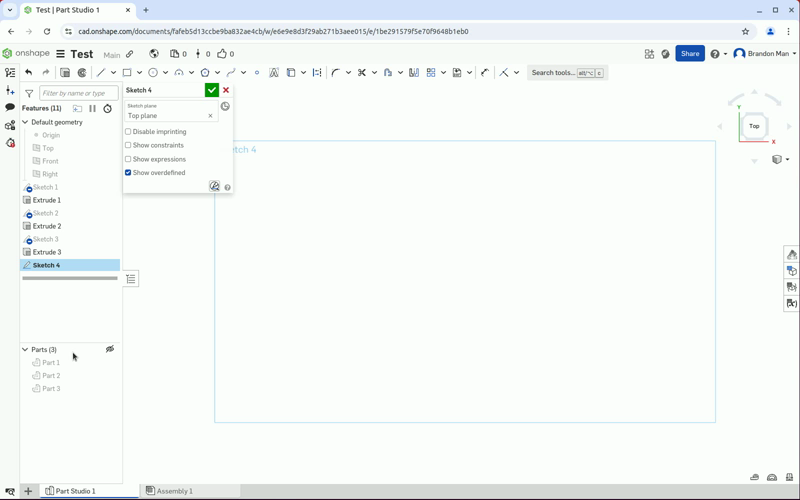
key(l)
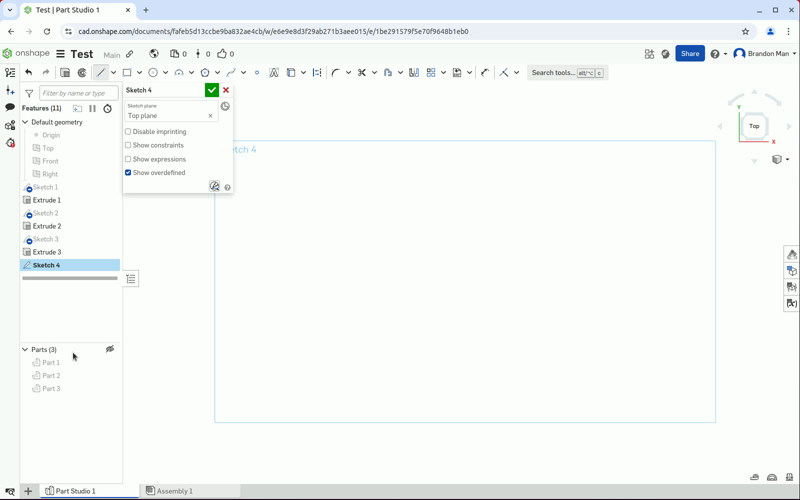
key_down(shift)
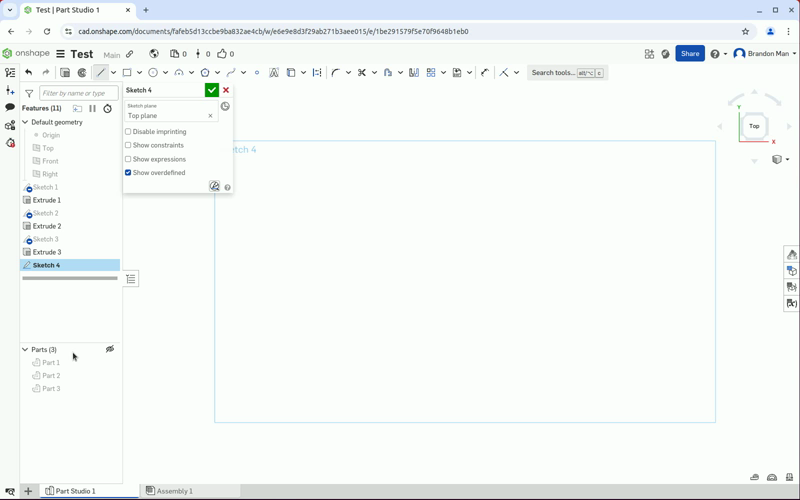
mouse_move(569, 341)
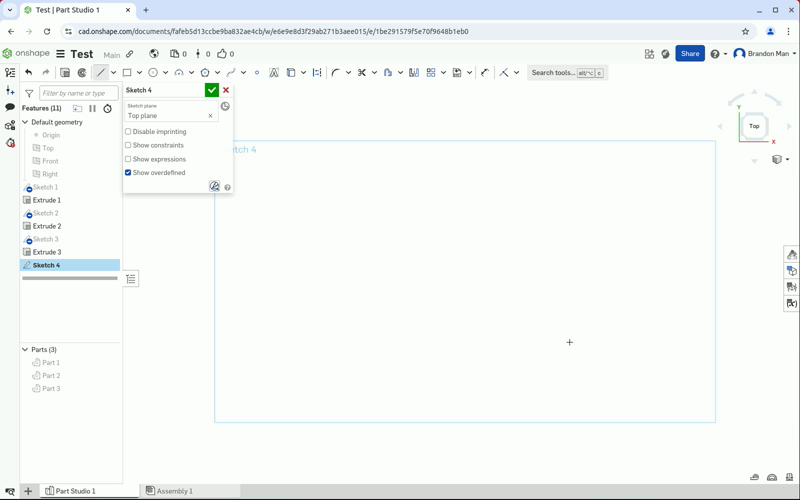
click(569, 341)
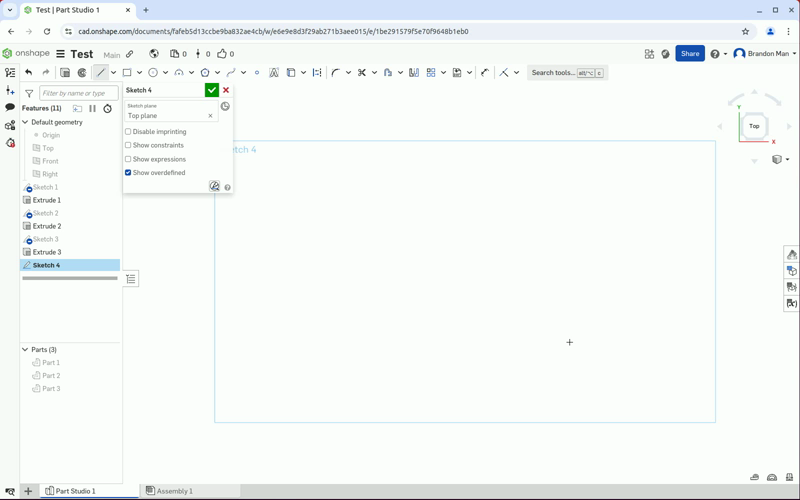
key_up(shift)
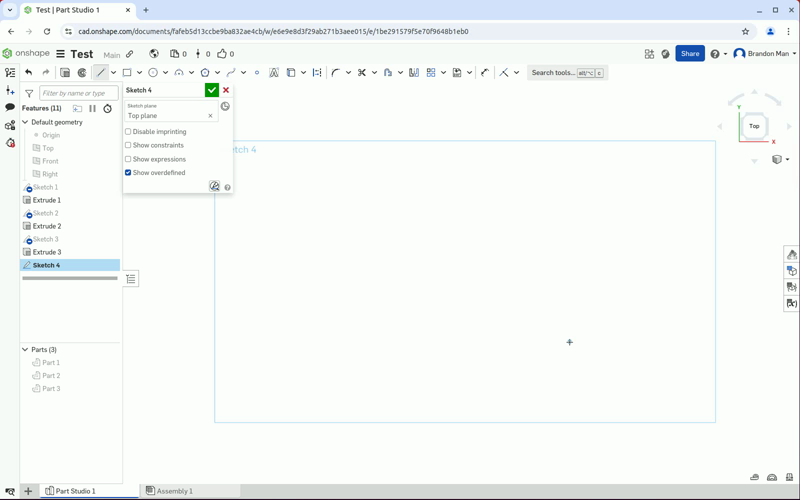
key_down(shift)
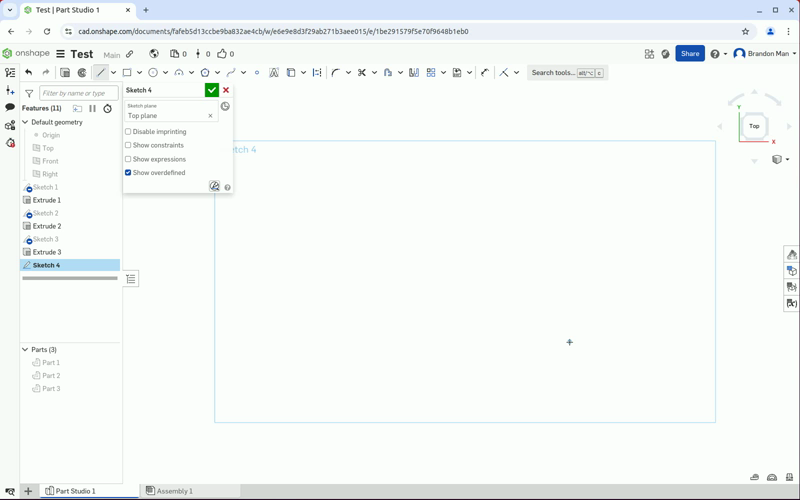
mouse_move(589, 341)
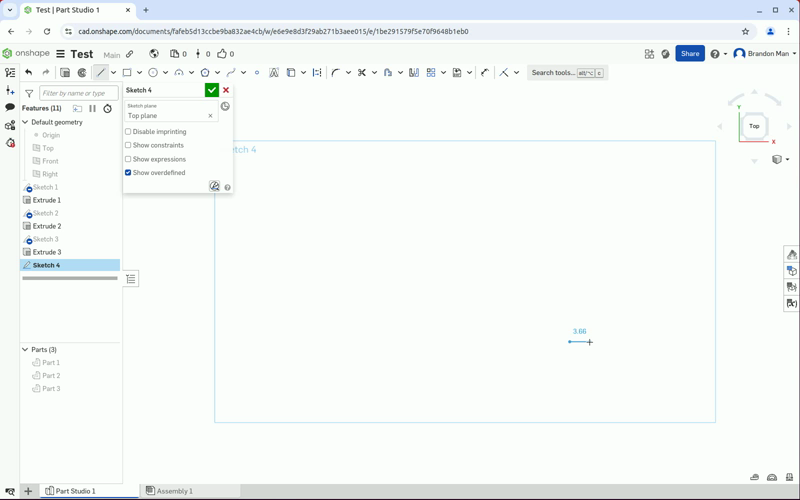
mouse_move(574, 341)
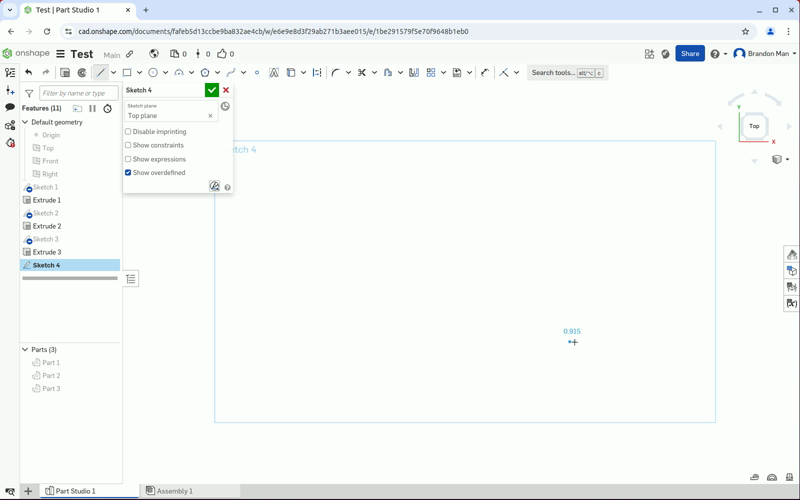
scroll(6)
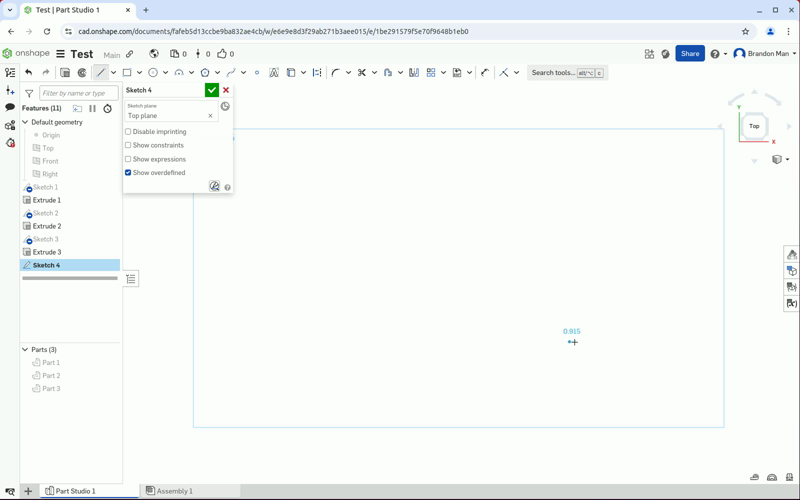
scroll(6)
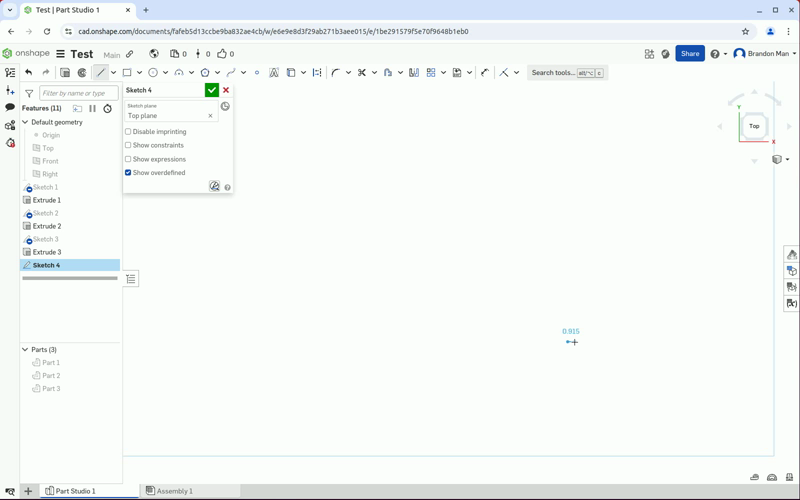
scroll(6)
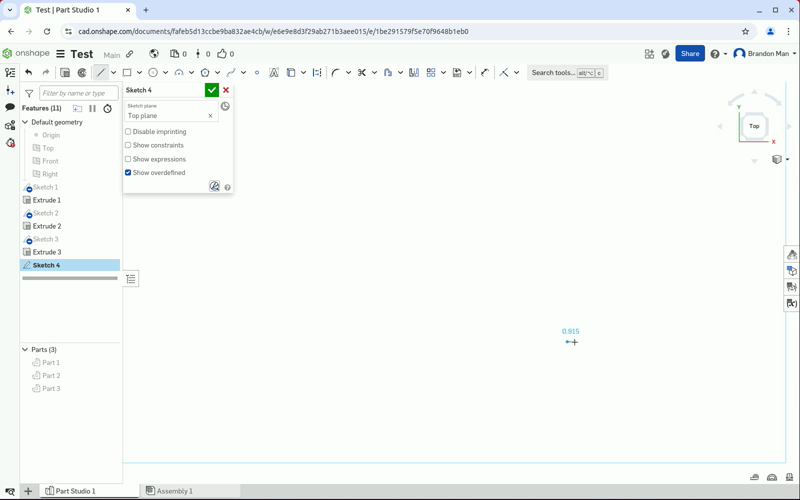
scroll(6)
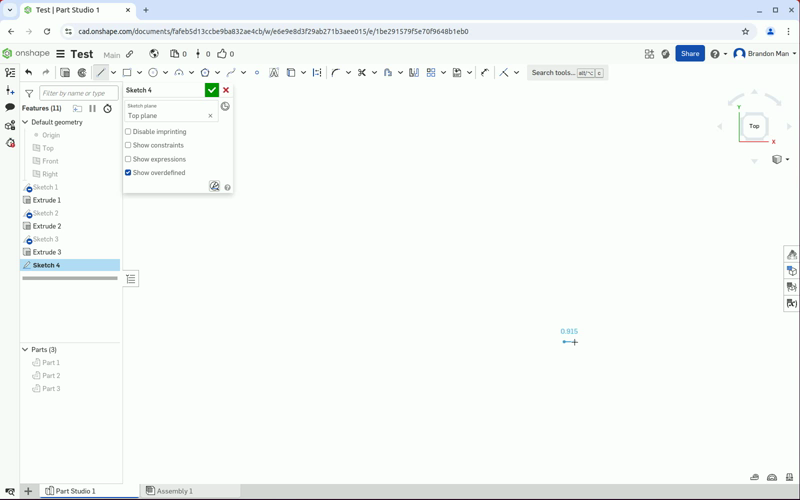
scroll(6)
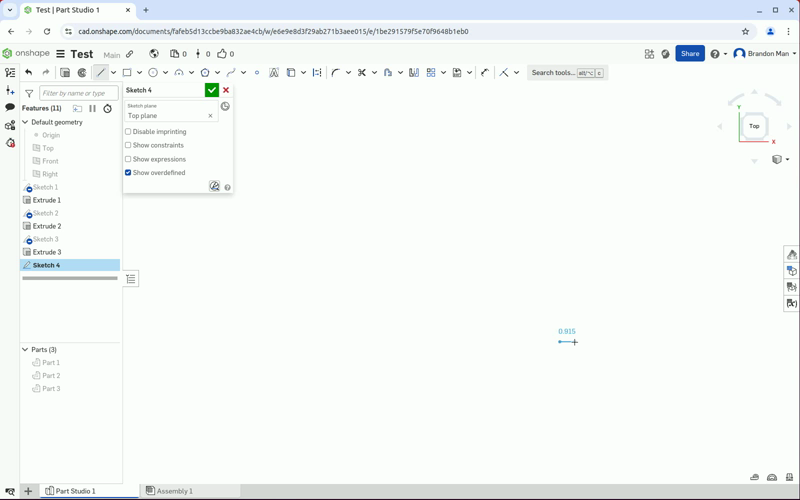
scroll(6)
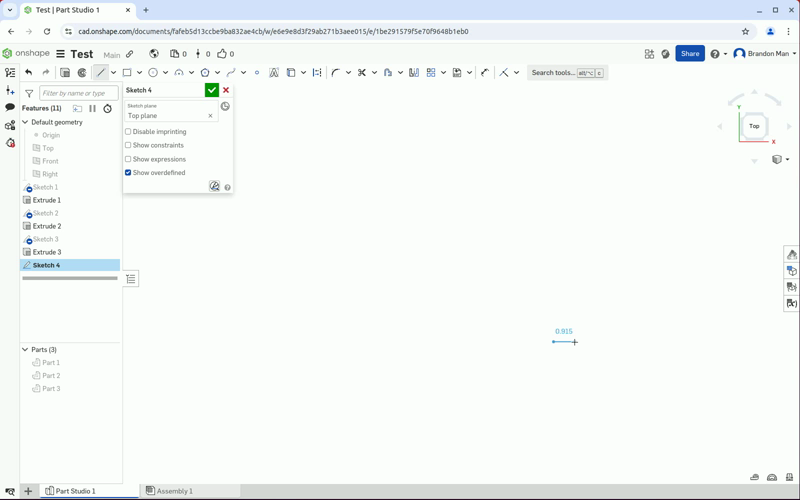
scroll(6)
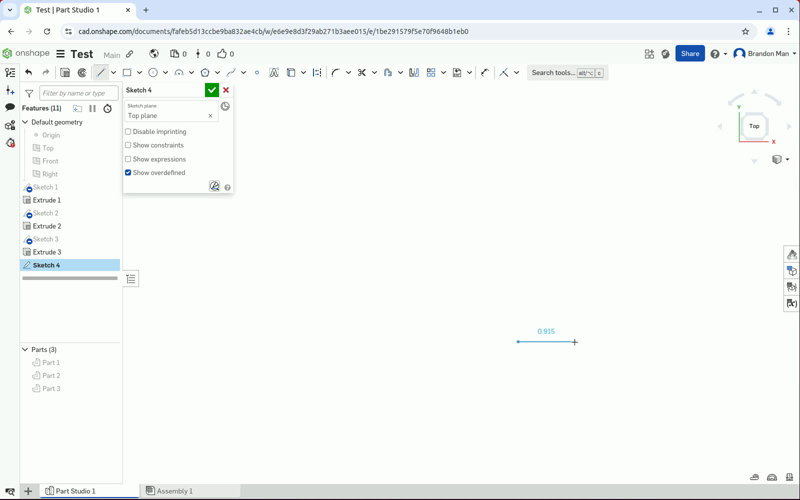
click(574, 341)
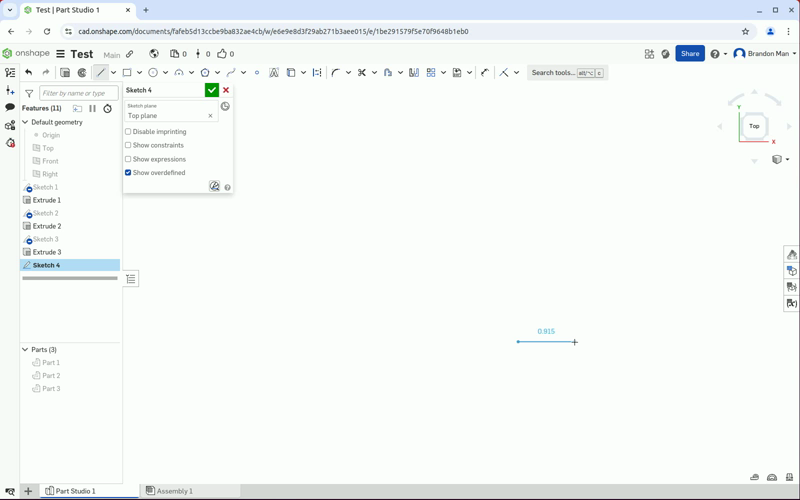
scroll(-6)
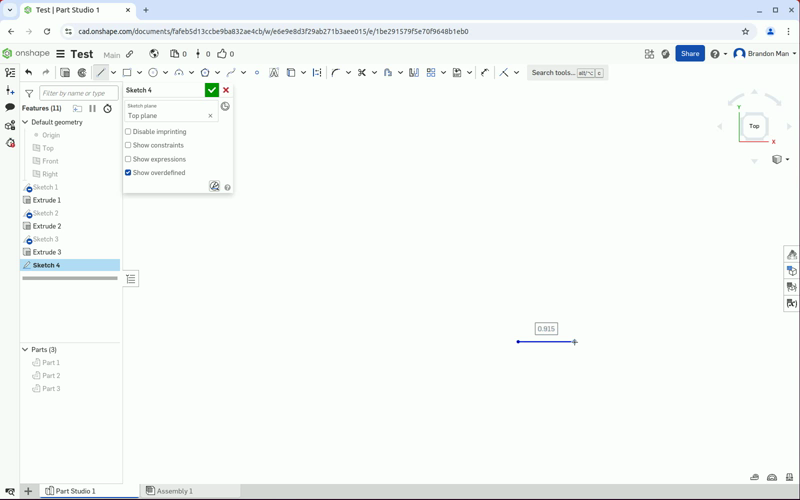
scroll(-6)
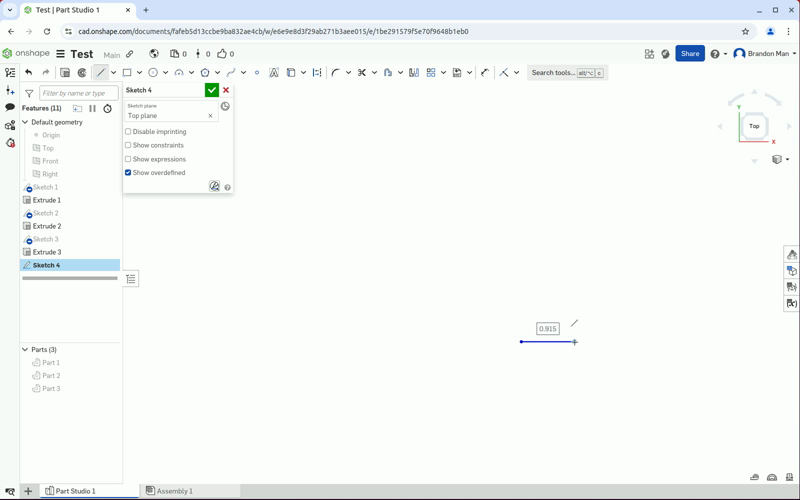
scroll(-6)
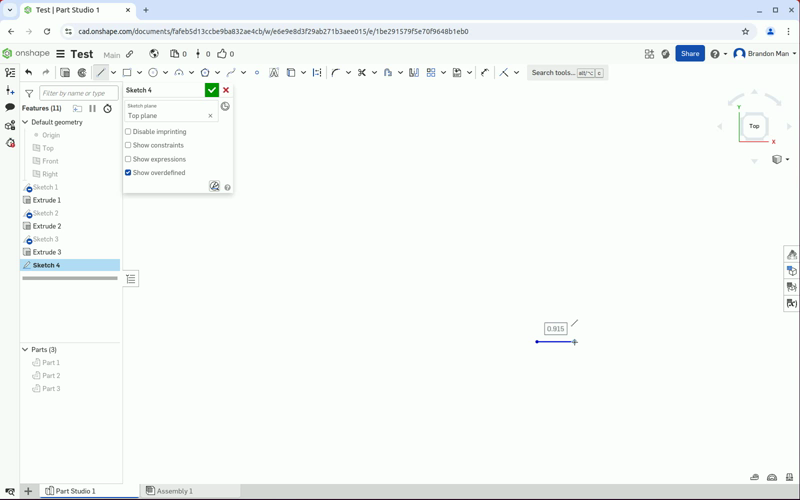
scroll(-6)
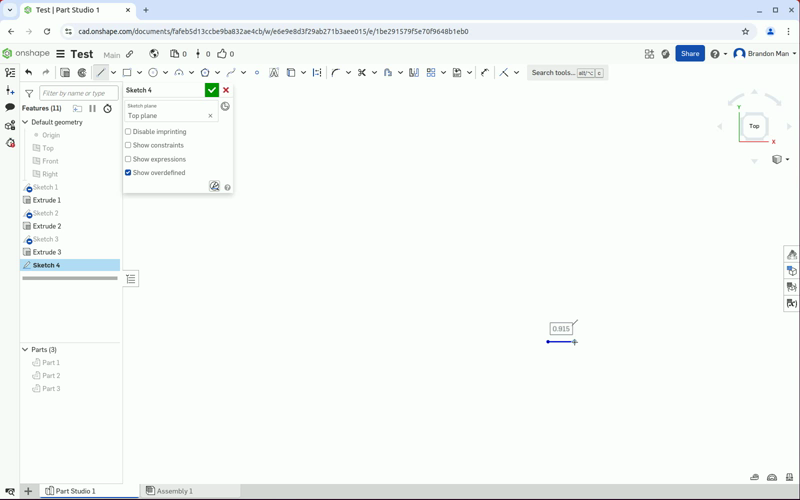
scroll(-6)
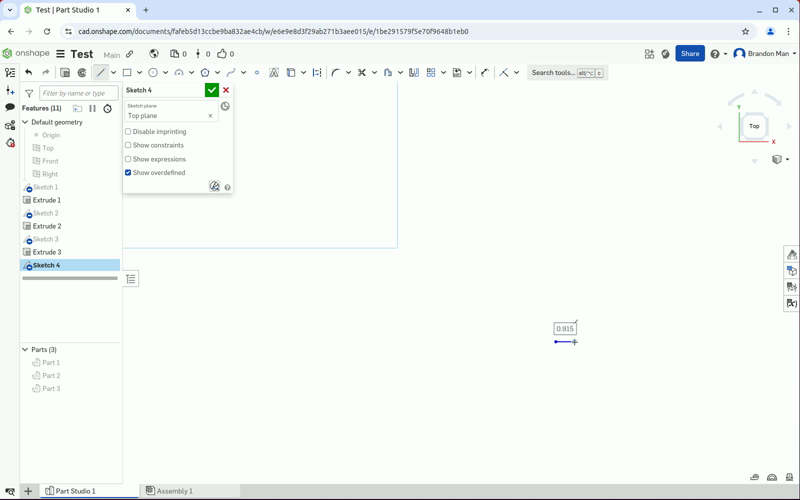
scroll(-6)
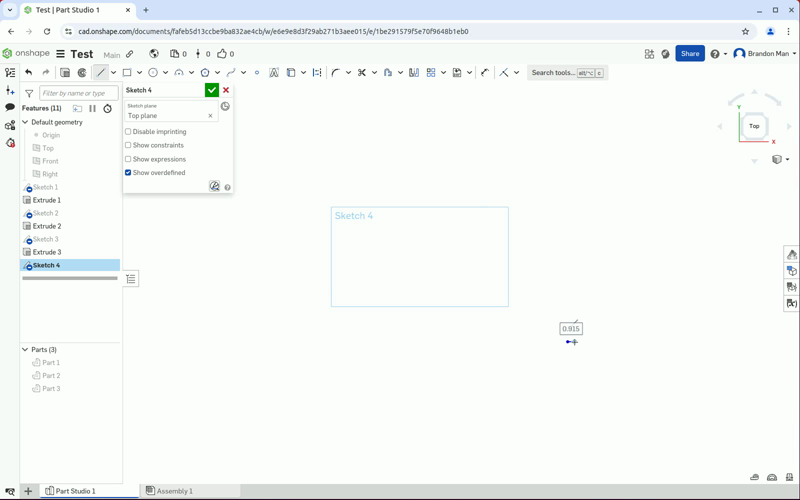
scroll(-6)
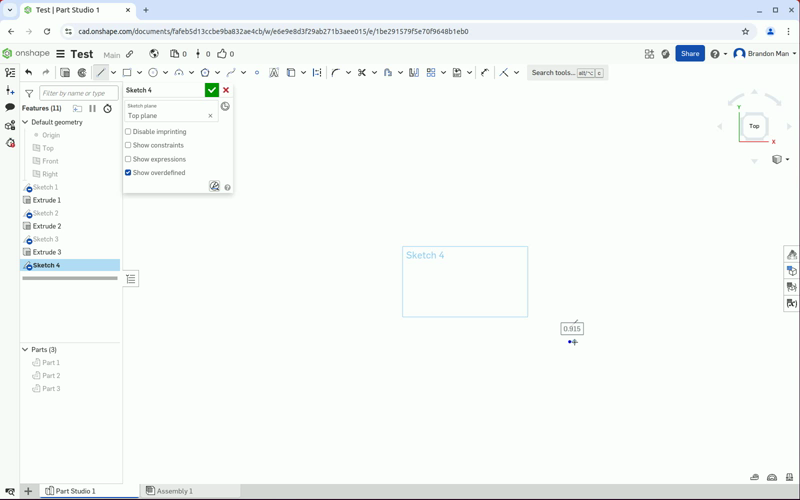
key_up(shift)
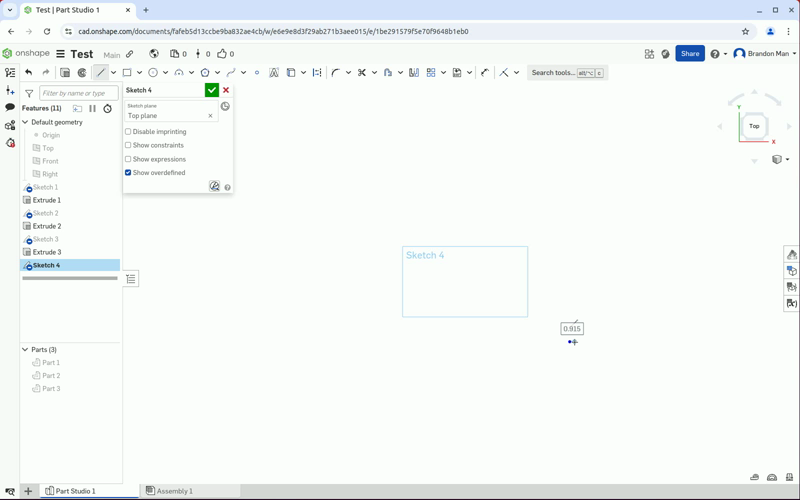
key_down(shift)
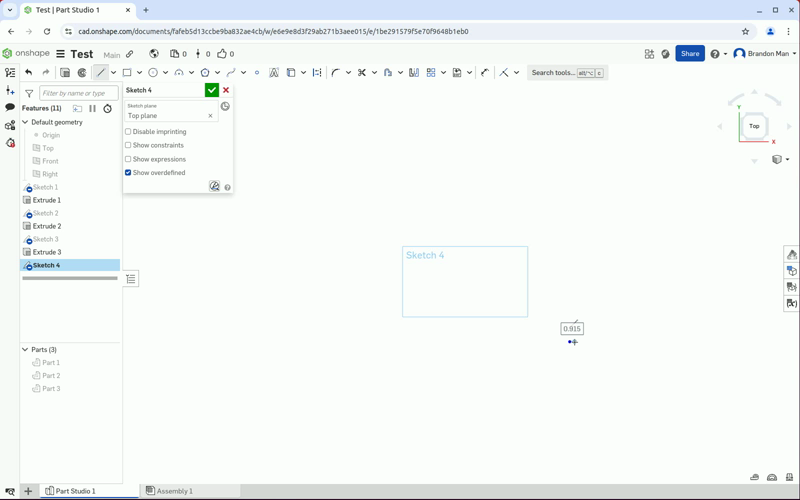
mouse_move(589, 341)
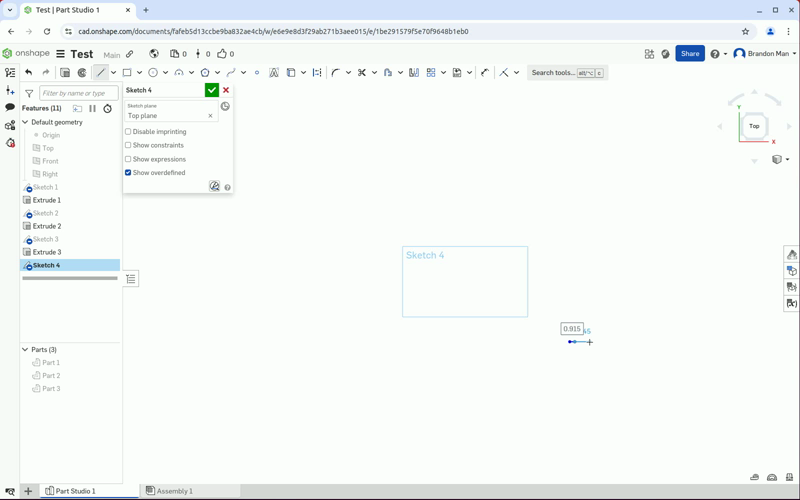
mouse_move(574, 336)
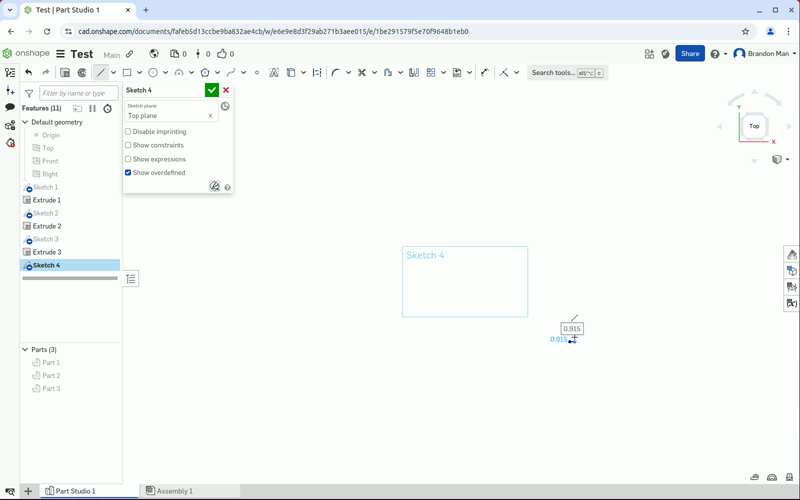
scroll(6)
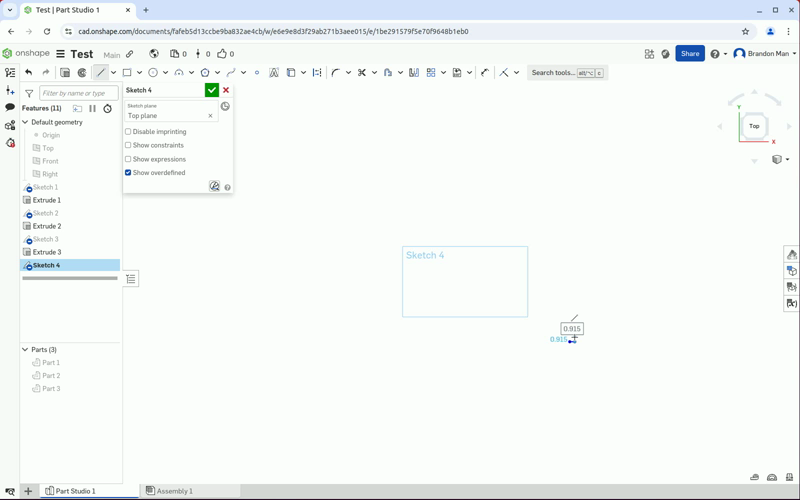
scroll(6)
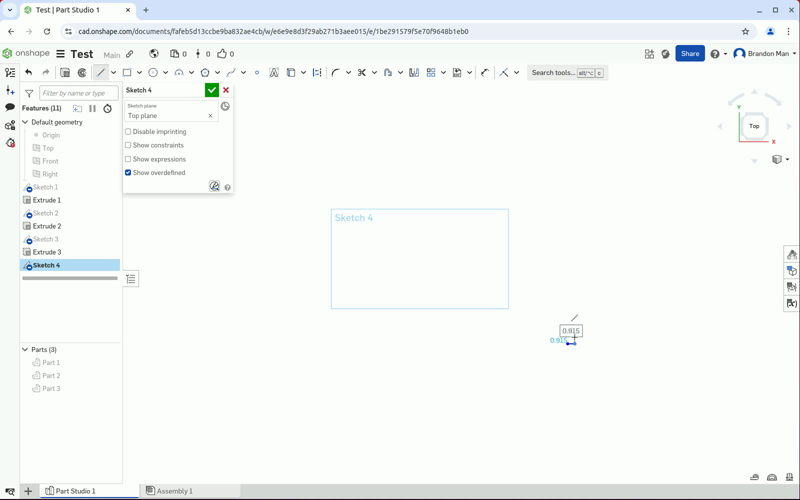
scroll(6)
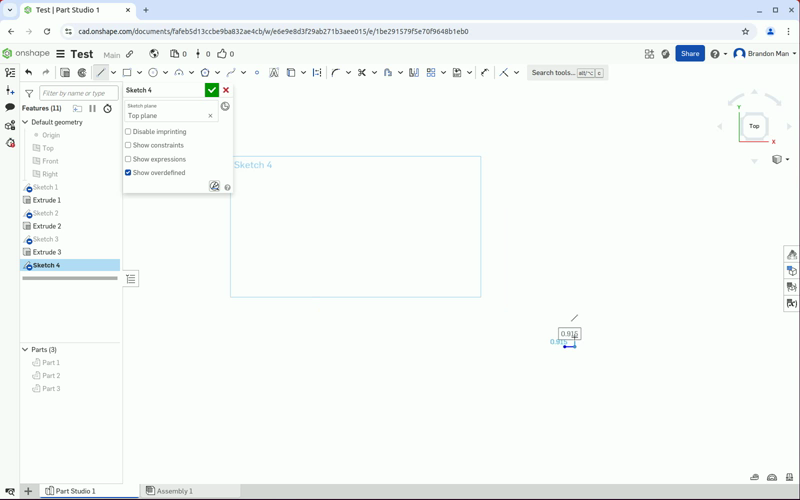
scroll(6)
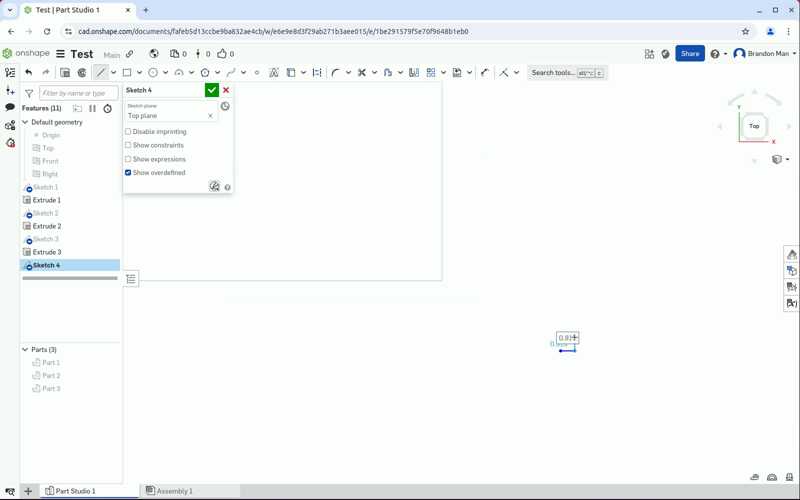
scroll(6)
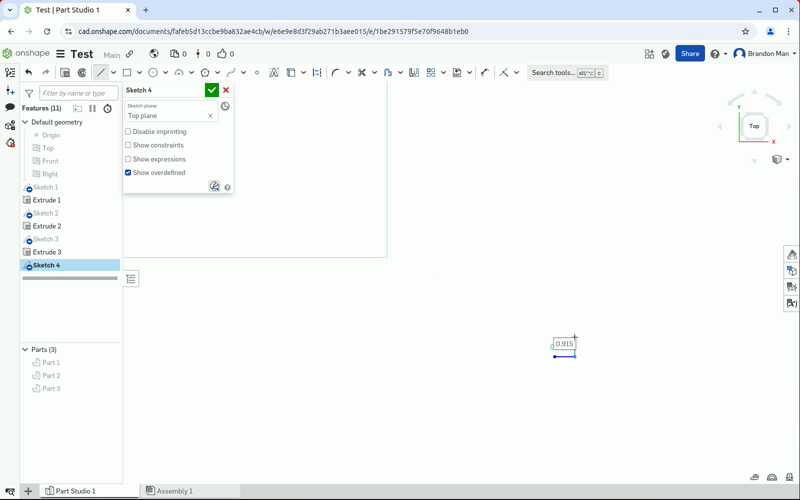
scroll(6)
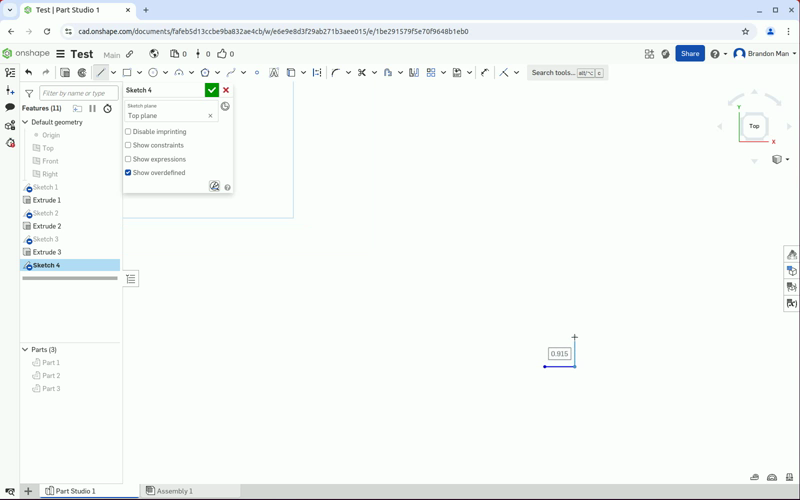
scroll(6)
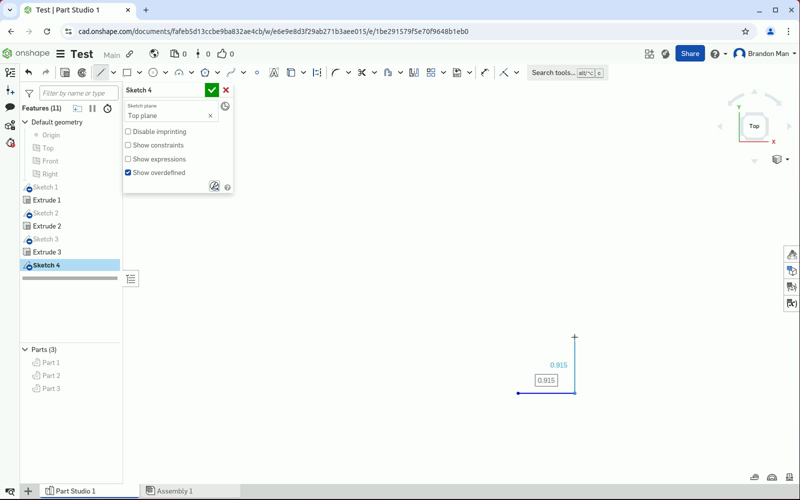
click(574, 336)
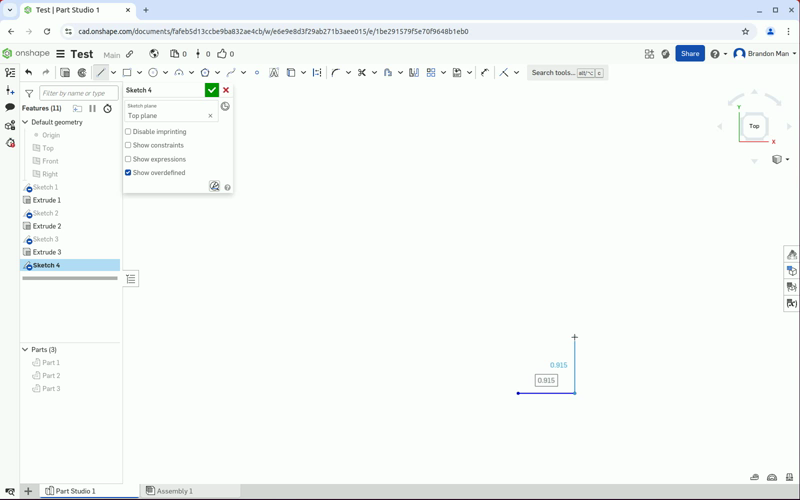
scroll(-6)
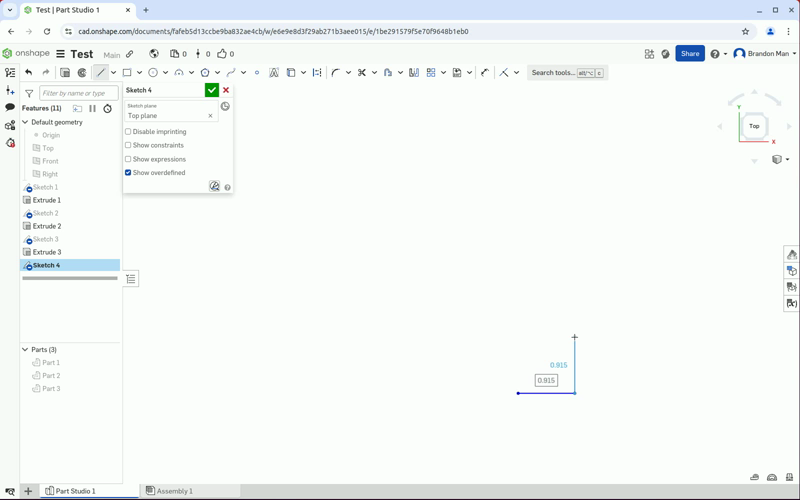
scroll(-6)
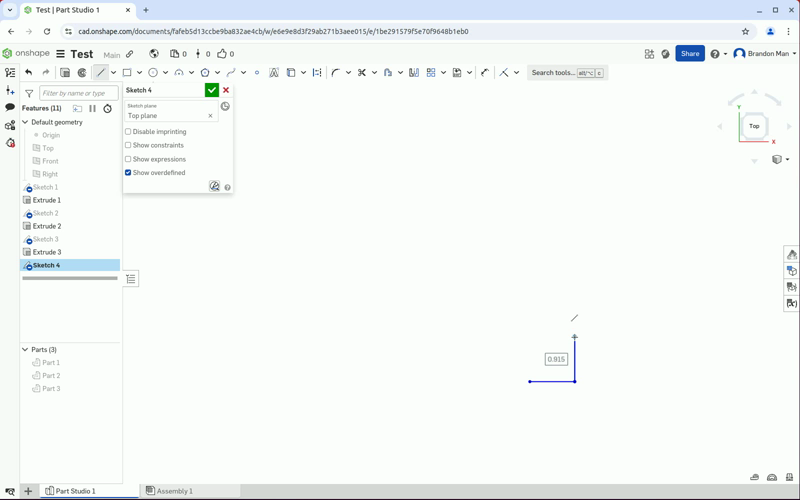
scroll(-6)
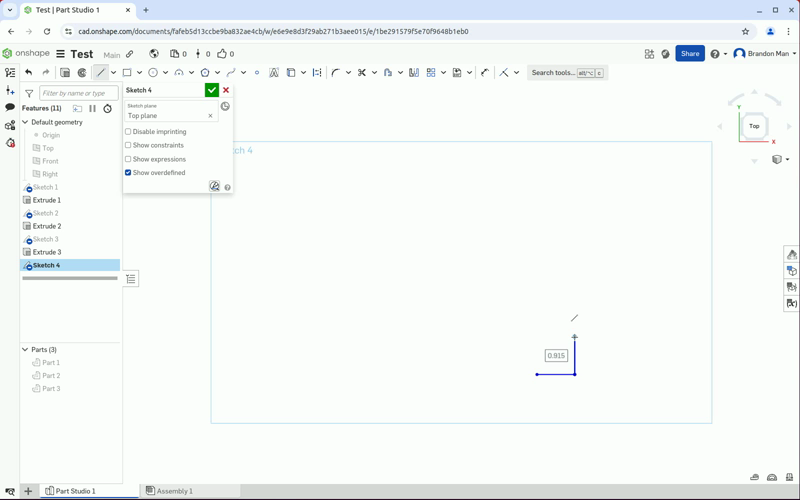
scroll(-6)
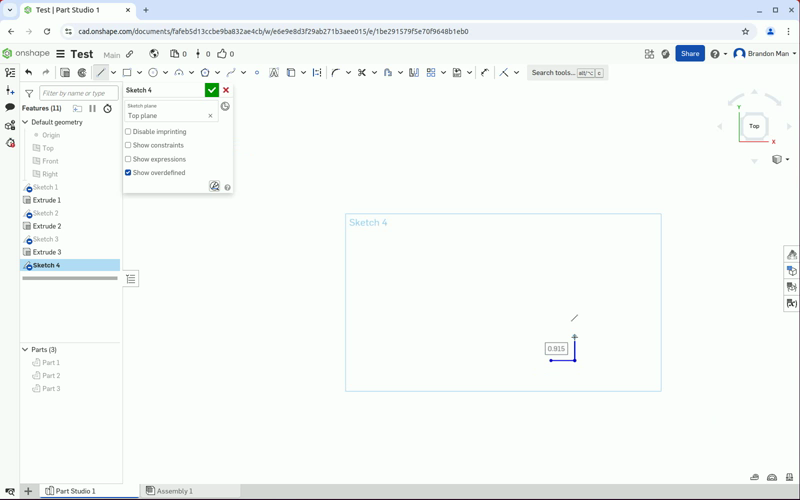
scroll(-6)
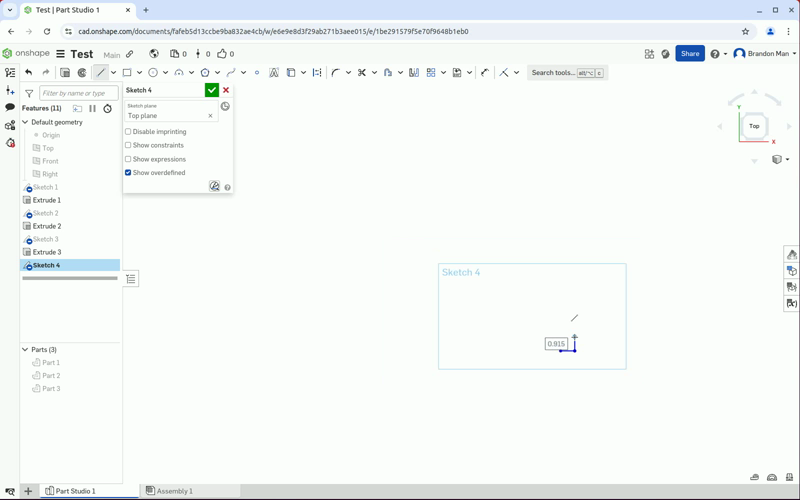
scroll(-6)
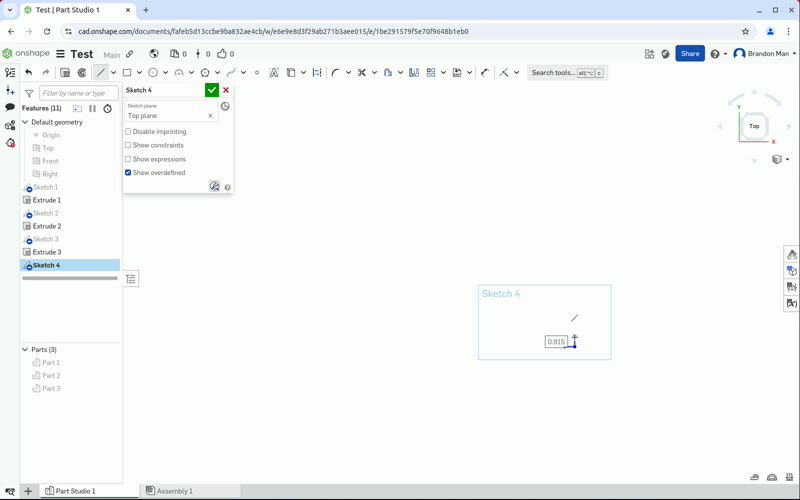
scroll(-6)
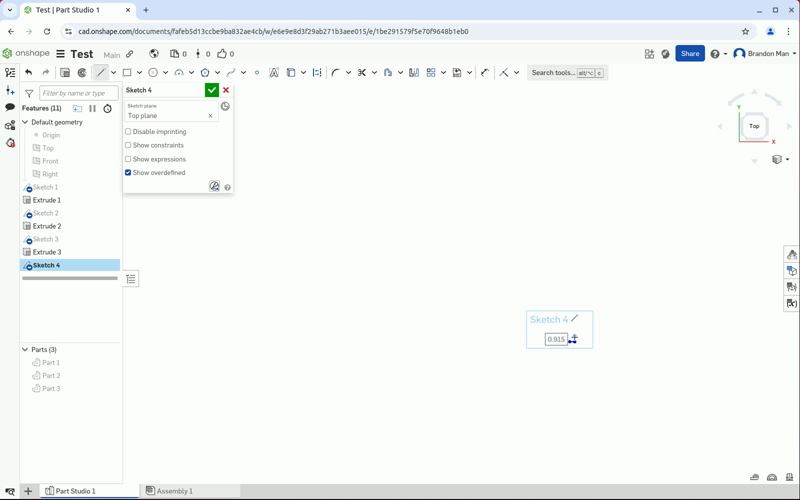
key_up(shift)
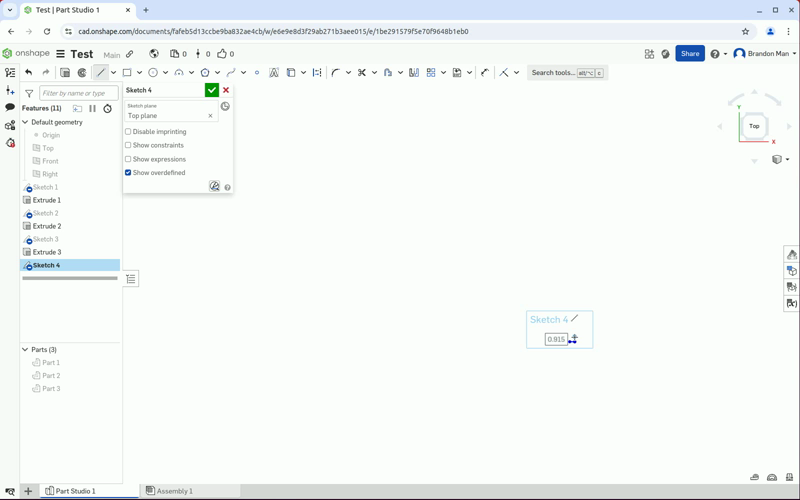
key_down(shift)
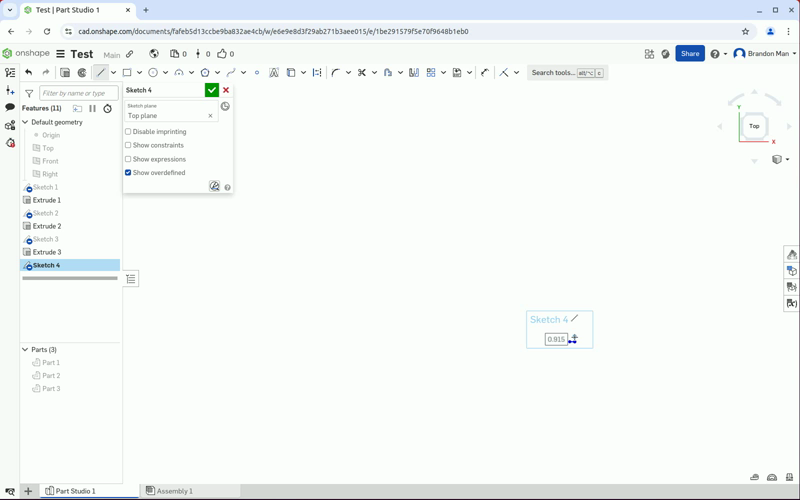
mouse_move(589, 336)
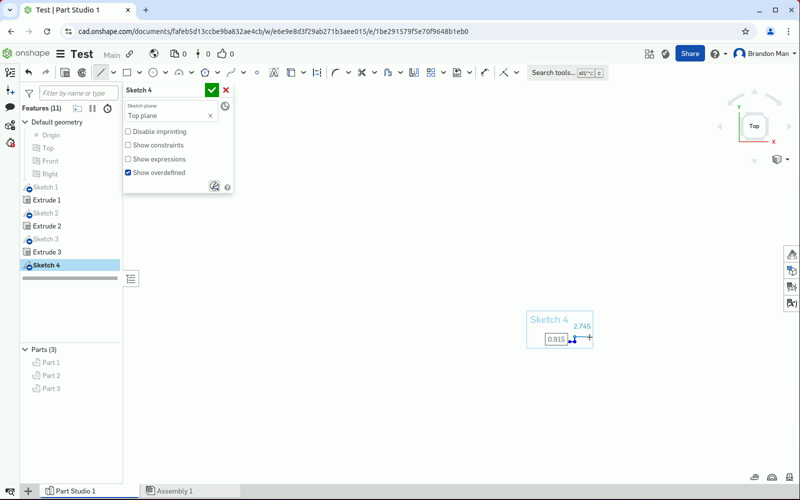
mouse_move(569, 336)
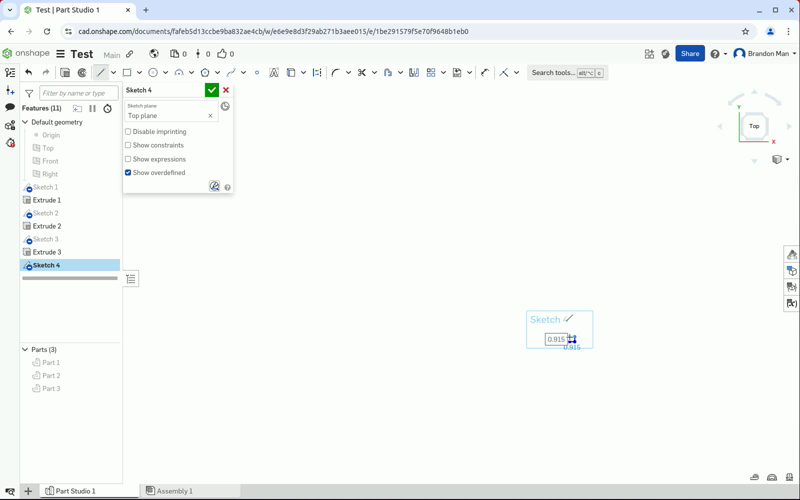
scroll(6)
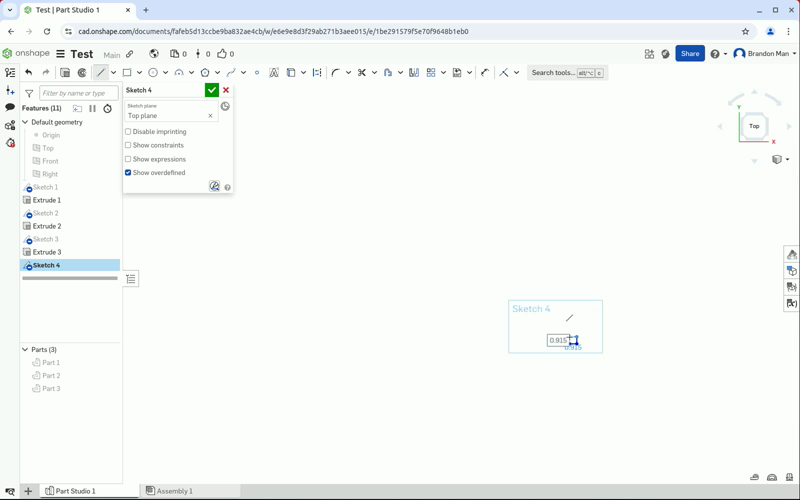
scroll(6)
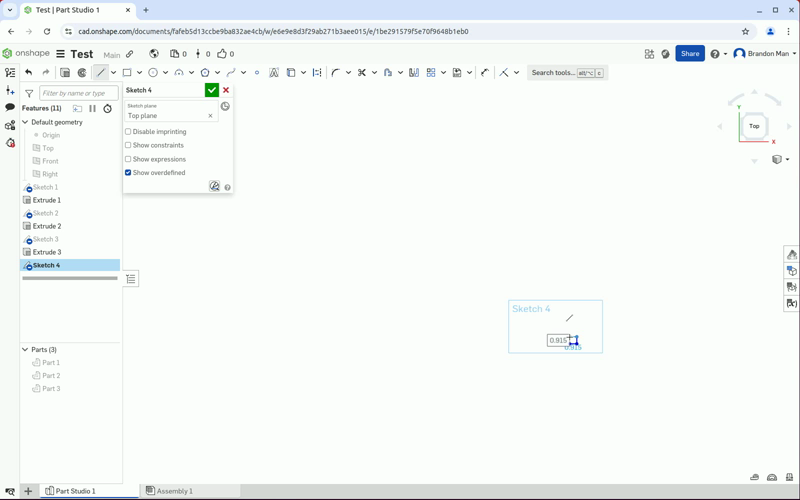
scroll(6)
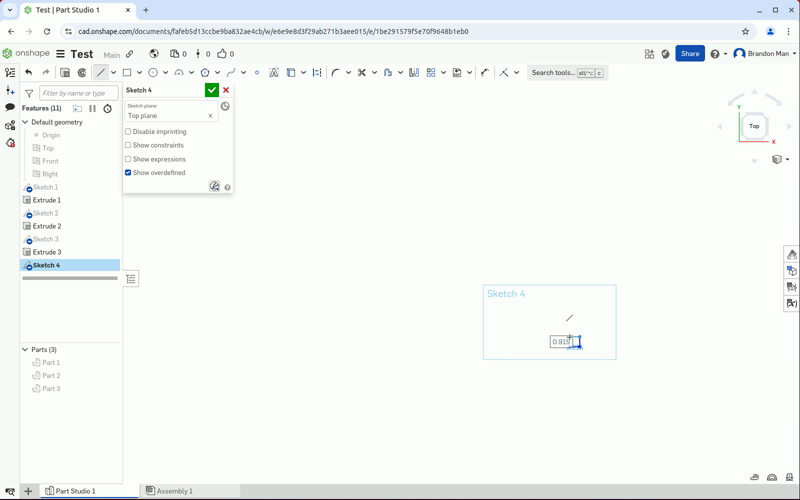
scroll(6)
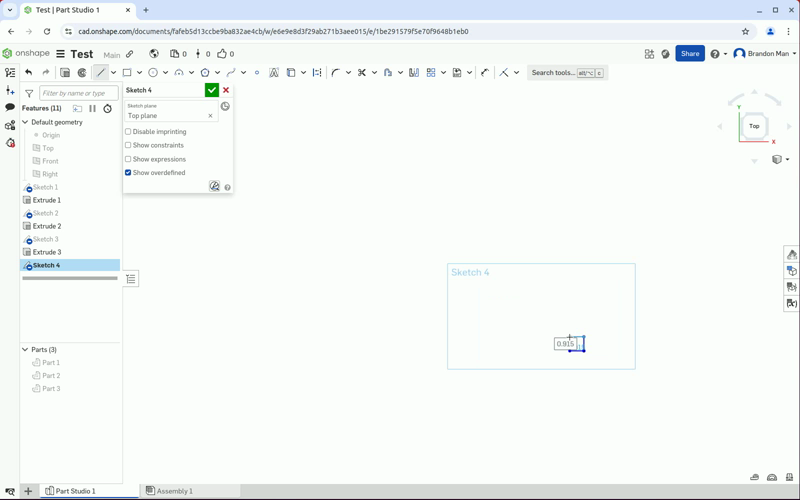
scroll(6)
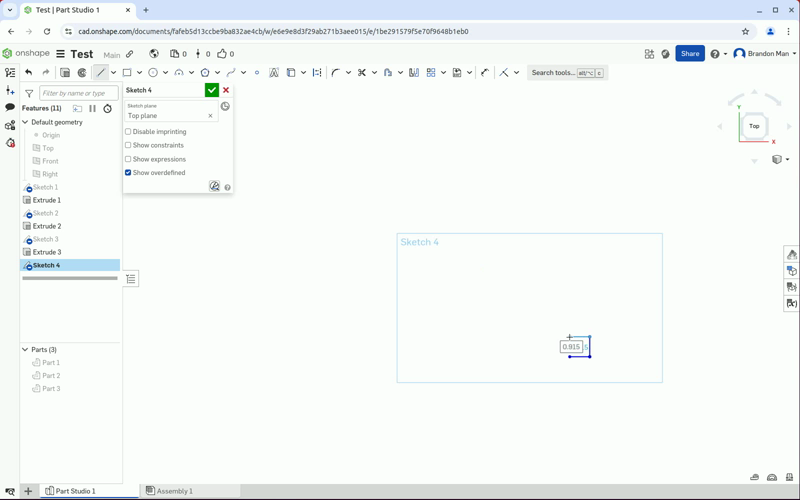
scroll(6)
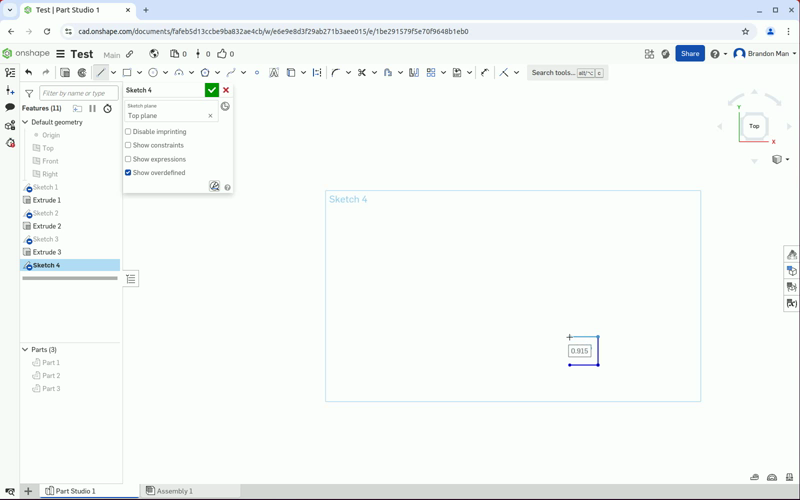
scroll(6)
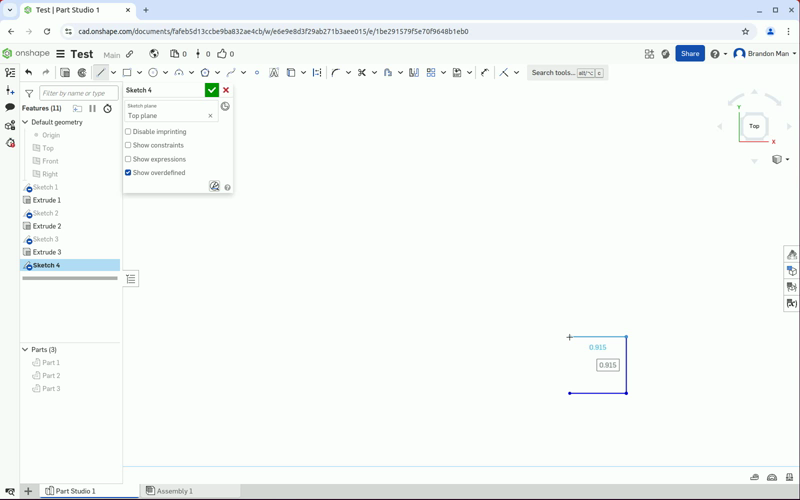
click(569, 336)
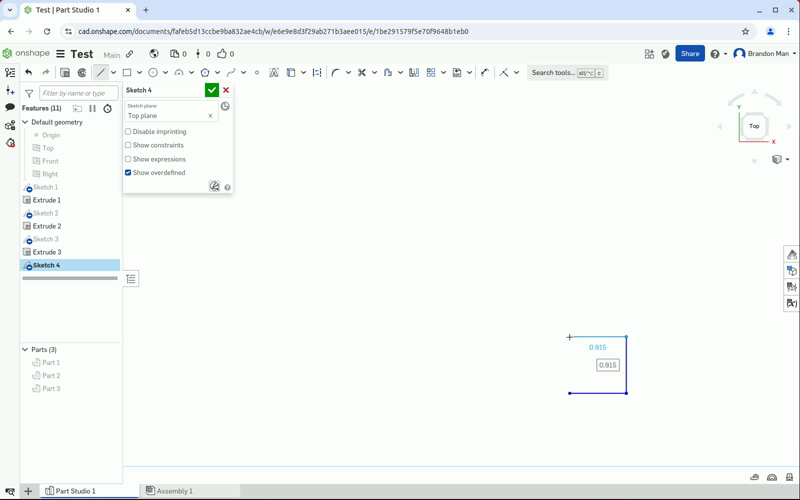
scroll(-6)
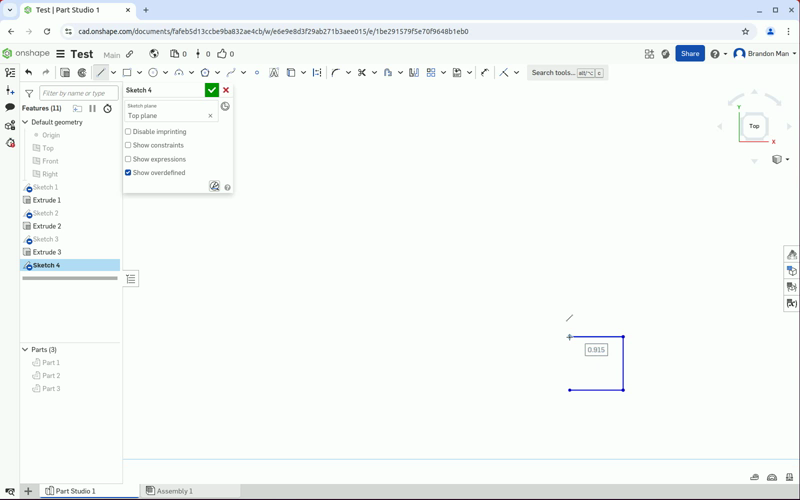
scroll(-6)
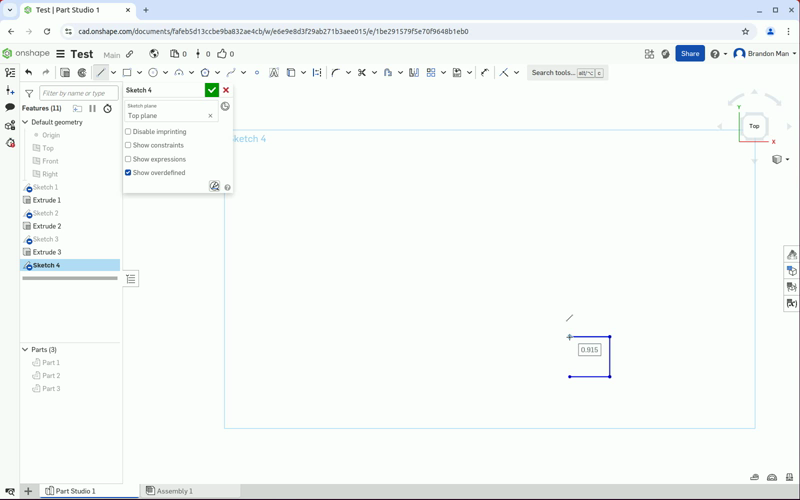
scroll(-6)
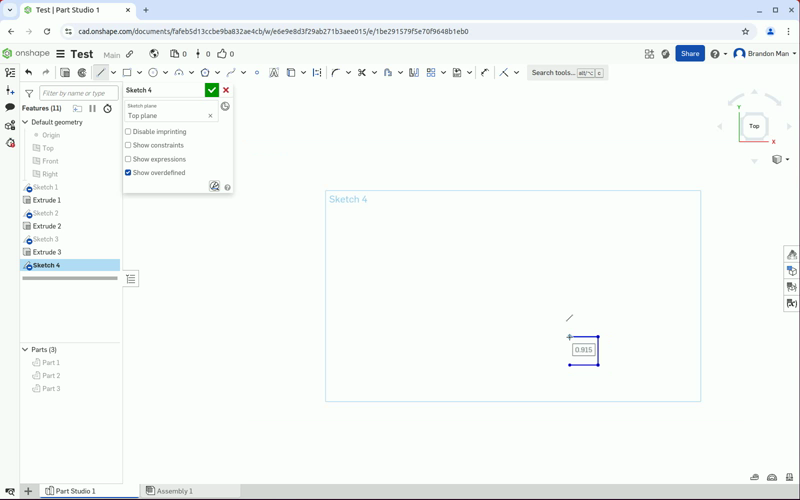
scroll(-6)
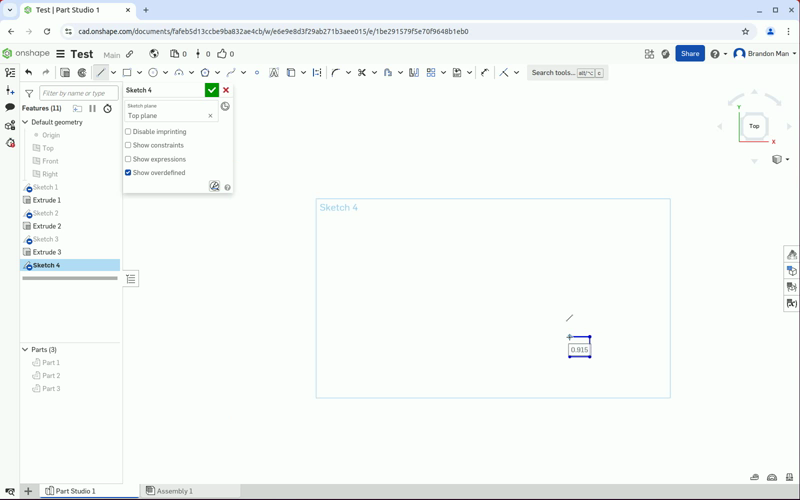
scroll(-6)
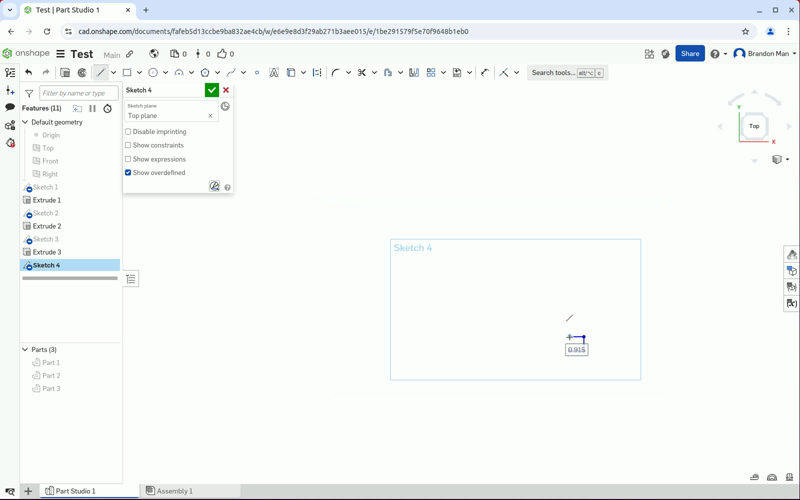
scroll(-6)
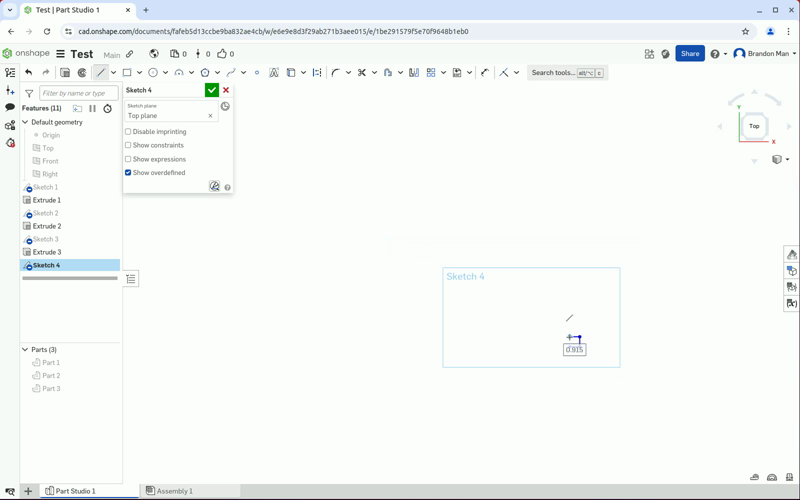
scroll(-6)
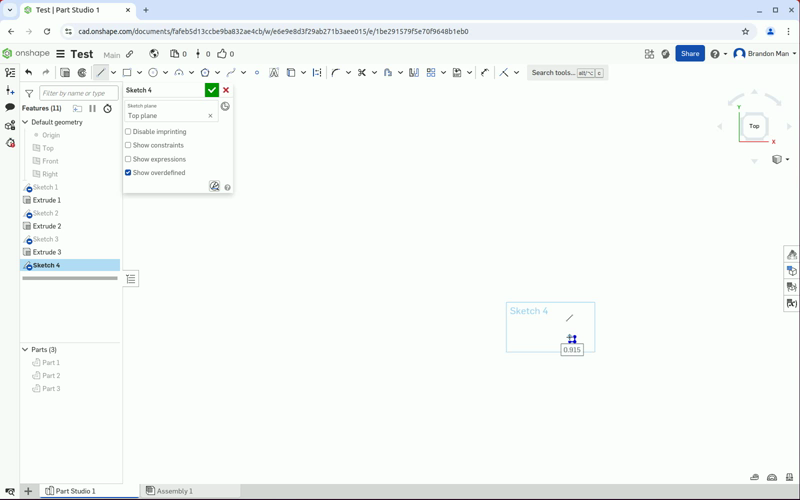
key_up(shift)
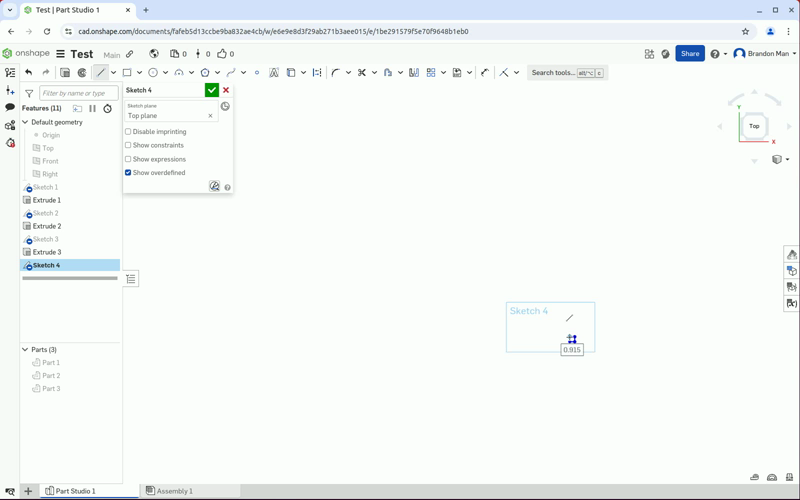
mouse_move(589, 336)
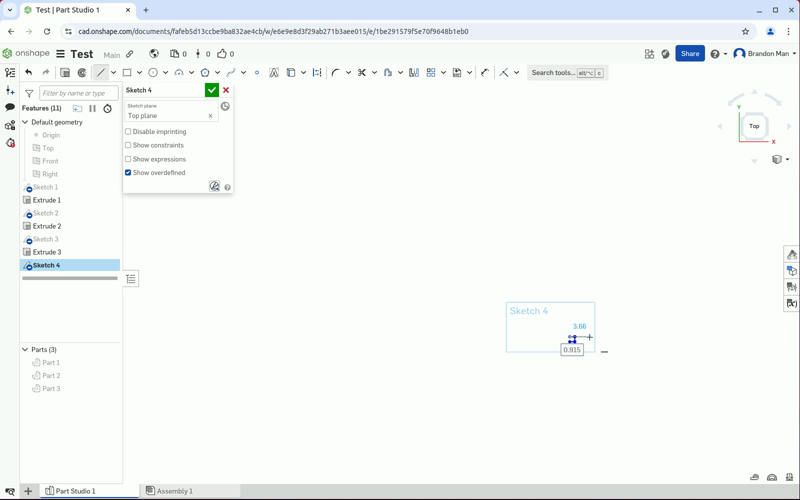
key_down(shift)
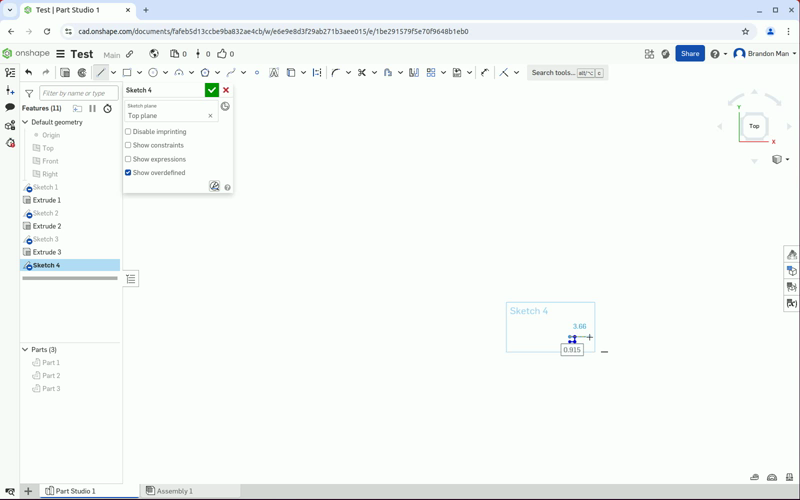
mouse_move(569, 341)
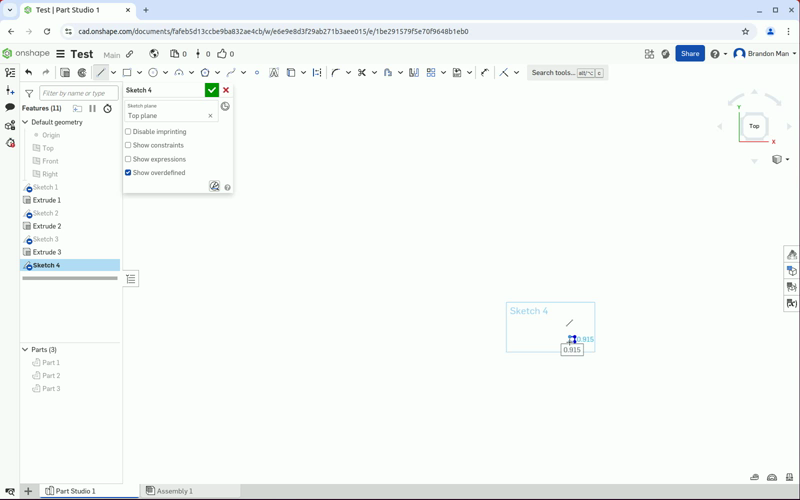
scroll(6)
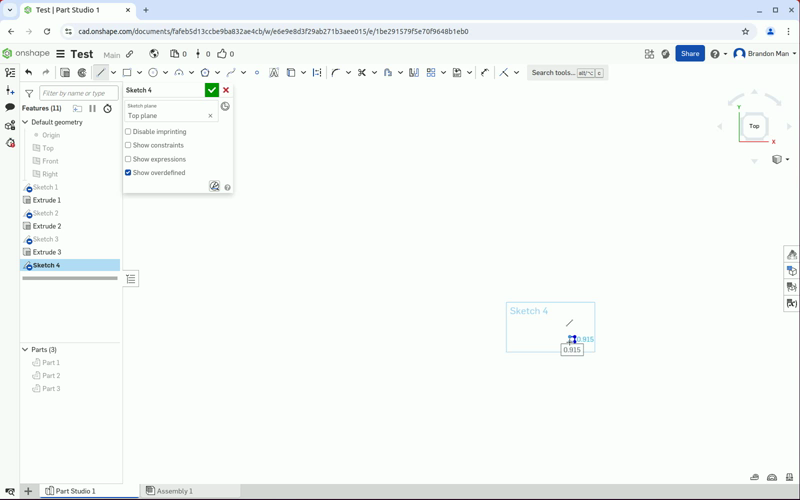
scroll(6)
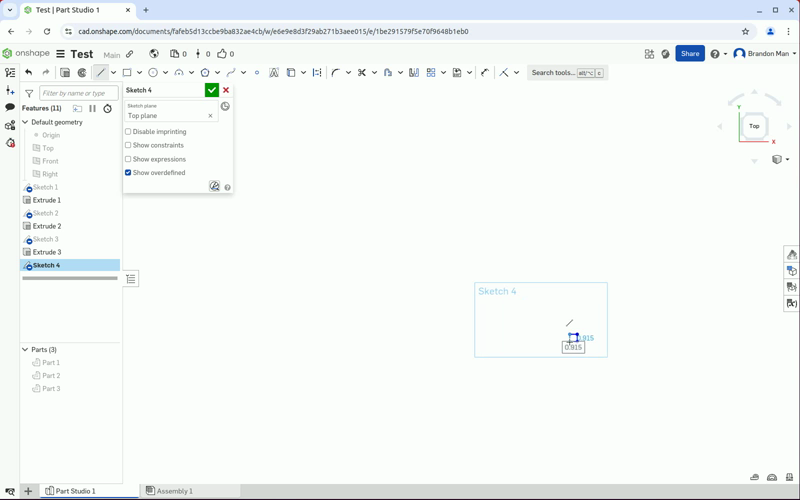
scroll(6)
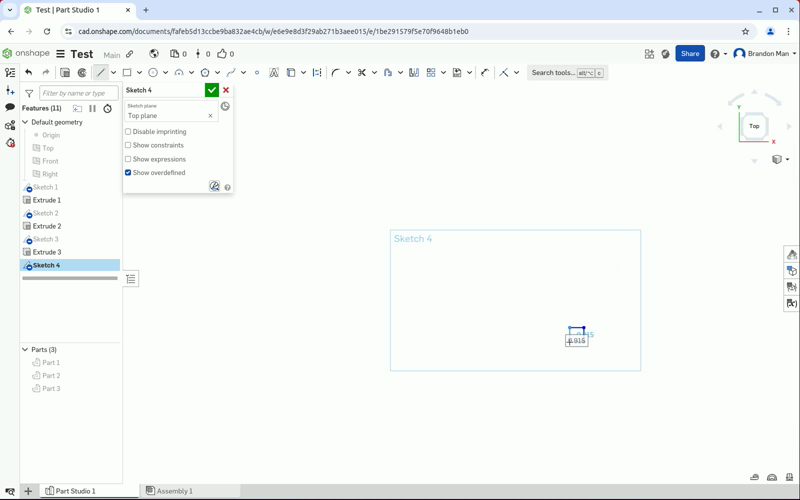
scroll(6)
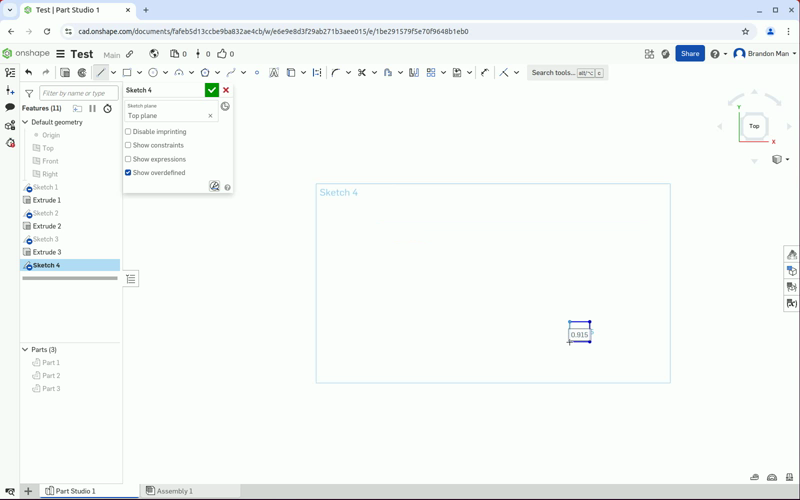
scroll(6)
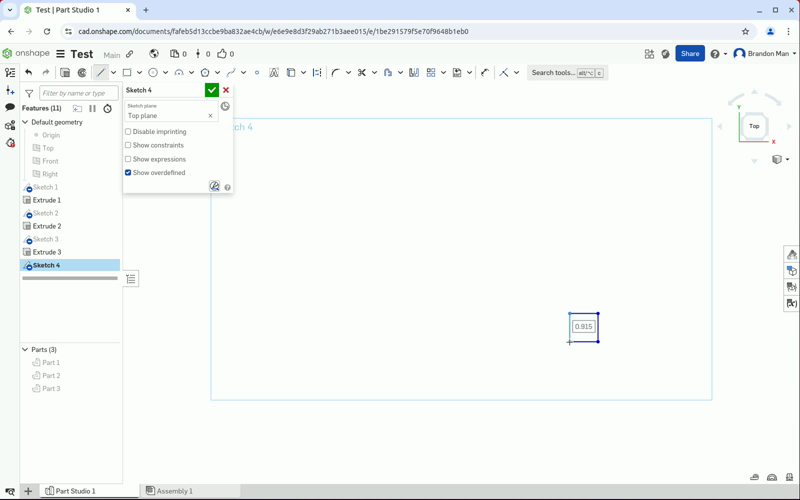
scroll(6)
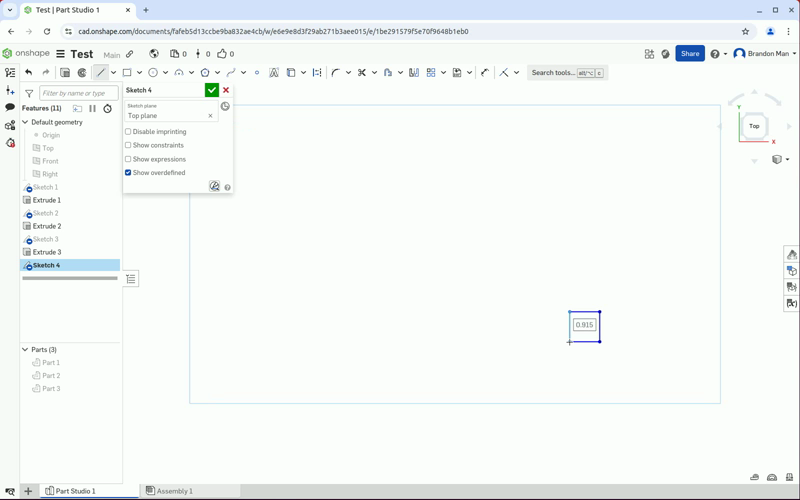
scroll(6)
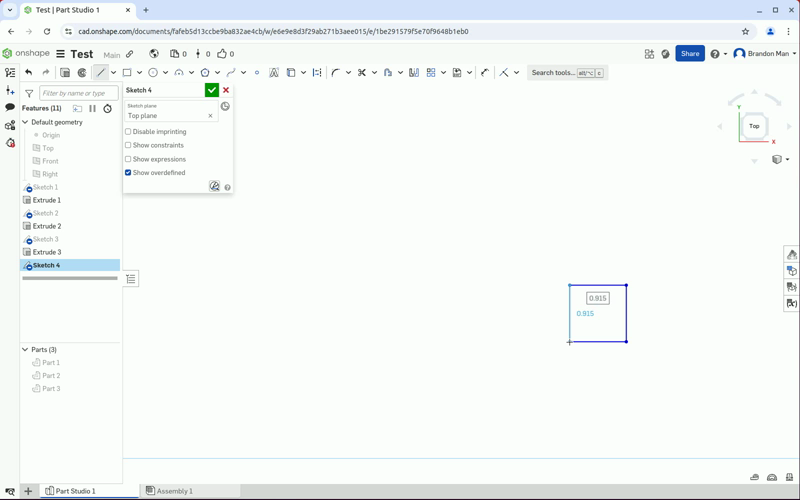
key_up(shift)
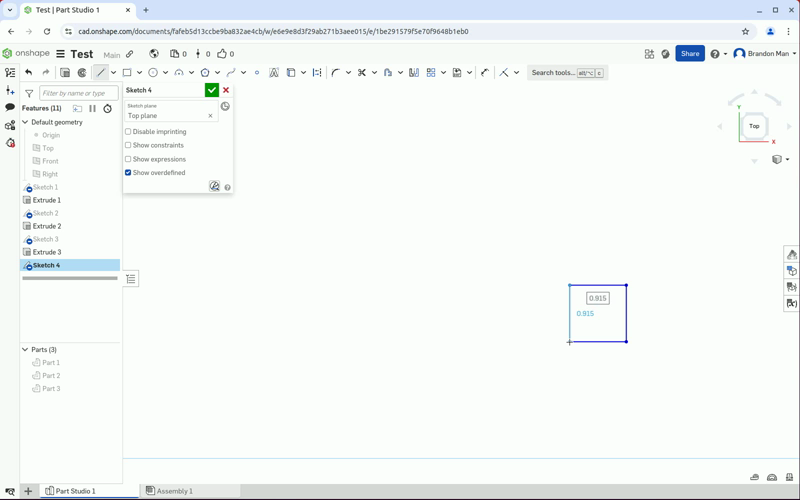
click(569, 341)
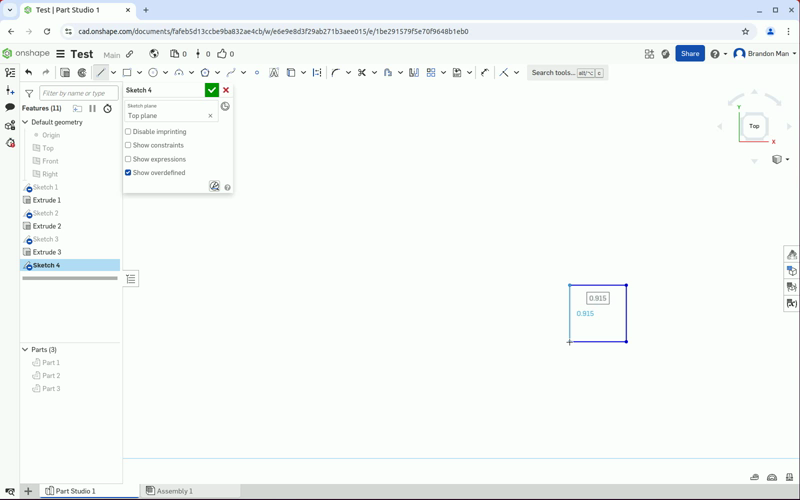
scroll(-6)
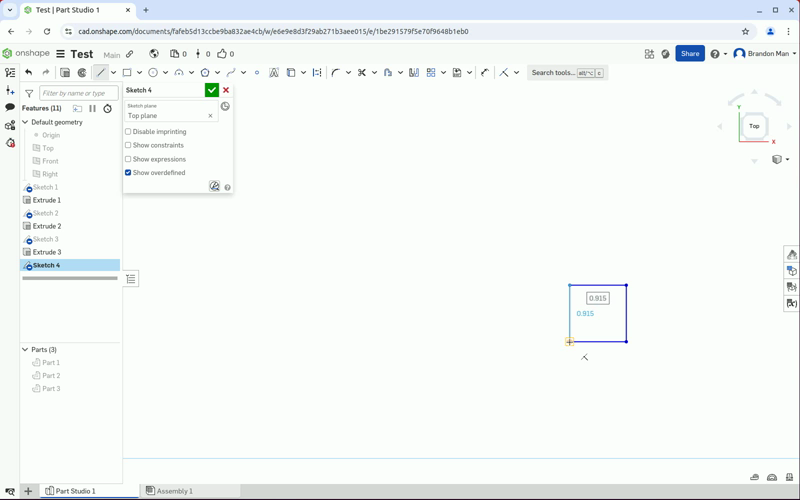
scroll(-6)
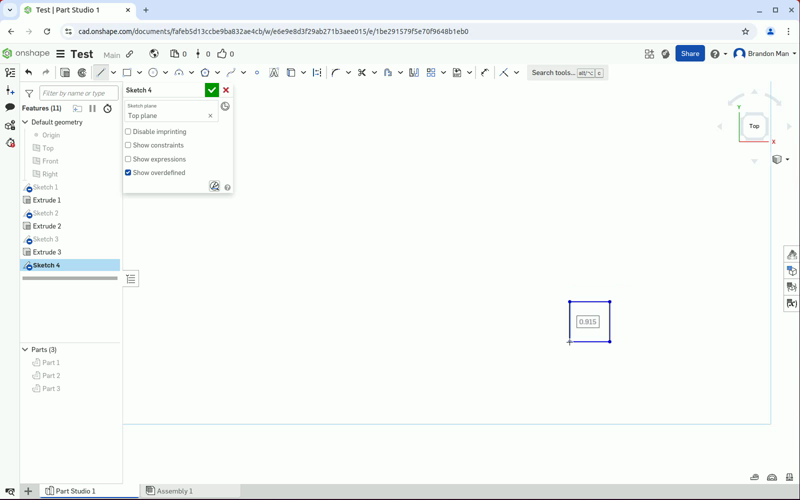
scroll(-6)
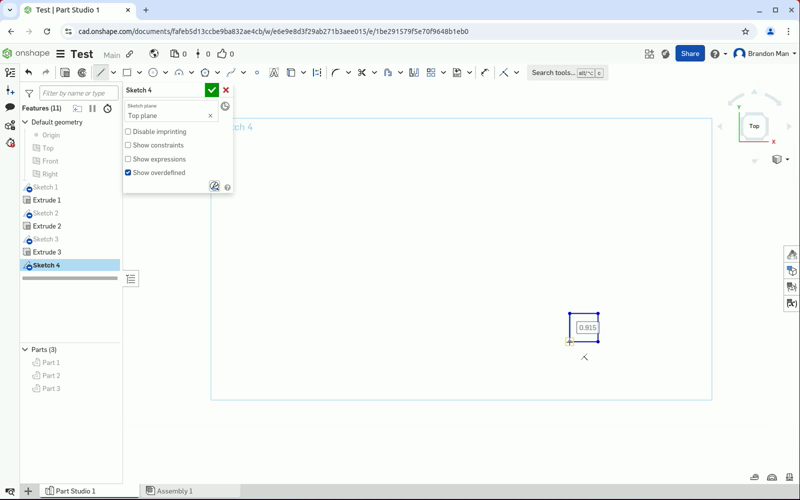
scroll(-6)
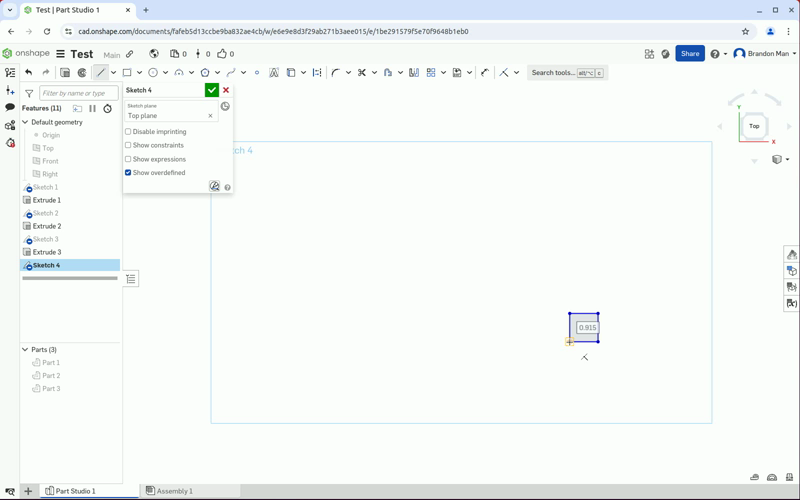
scroll(-6)
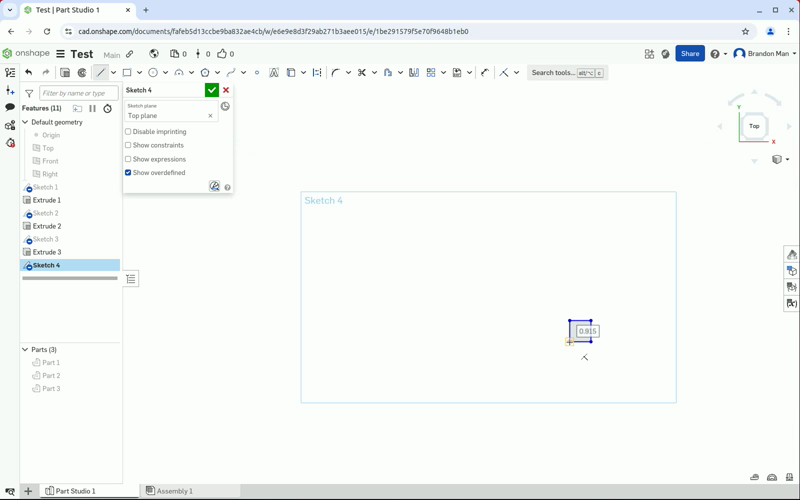
scroll(-6)
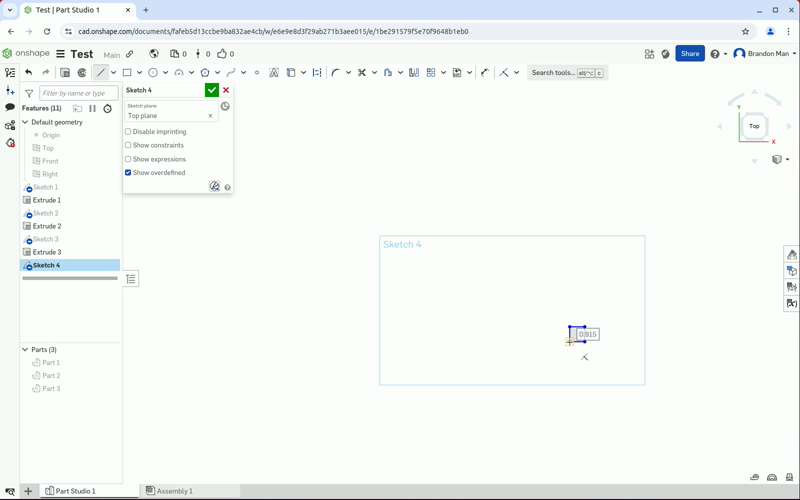
scroll(-6)
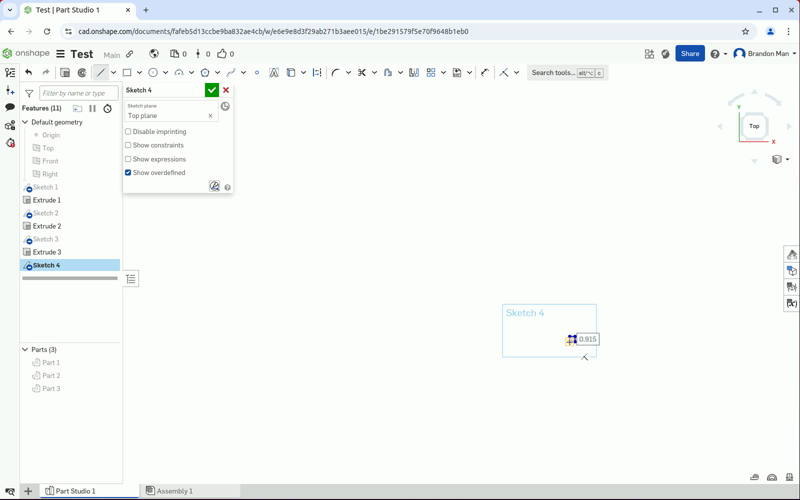
key(esc)
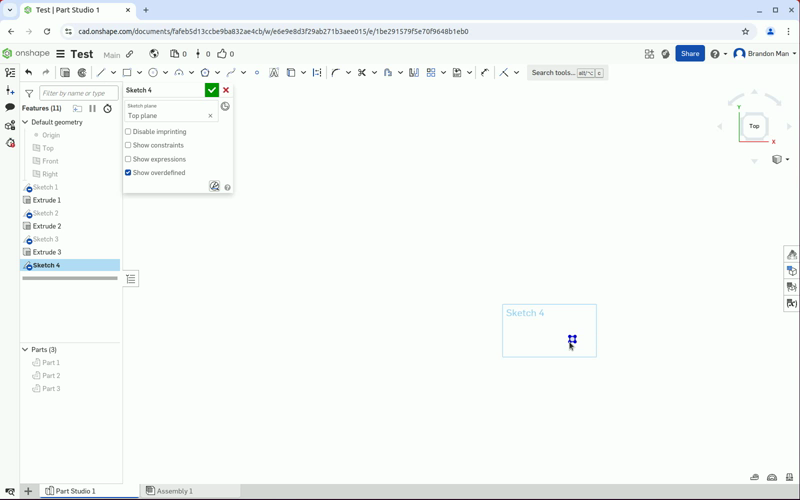
mouse_move(570, 337)
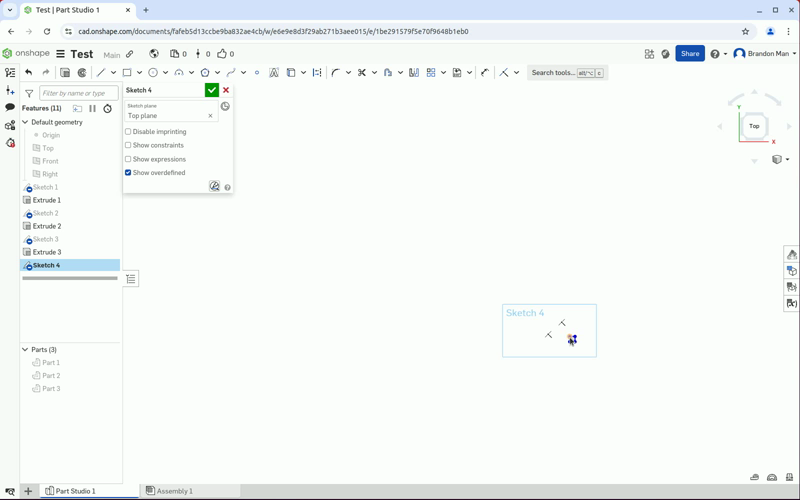
scroll(6)
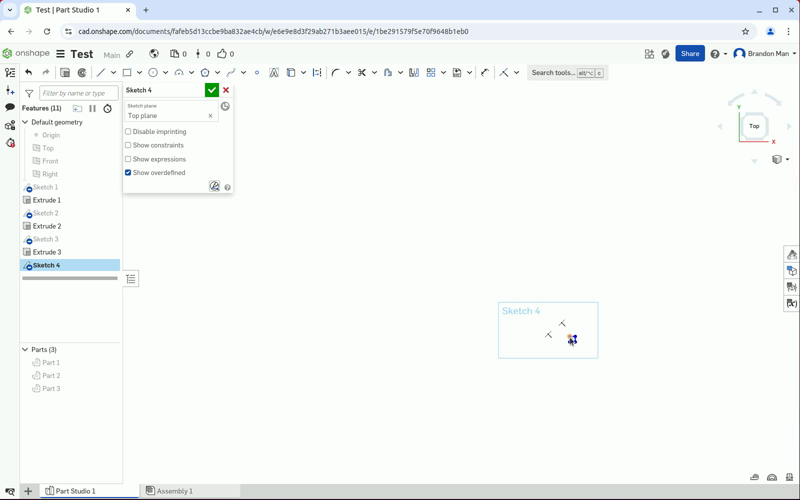
scroll(6)
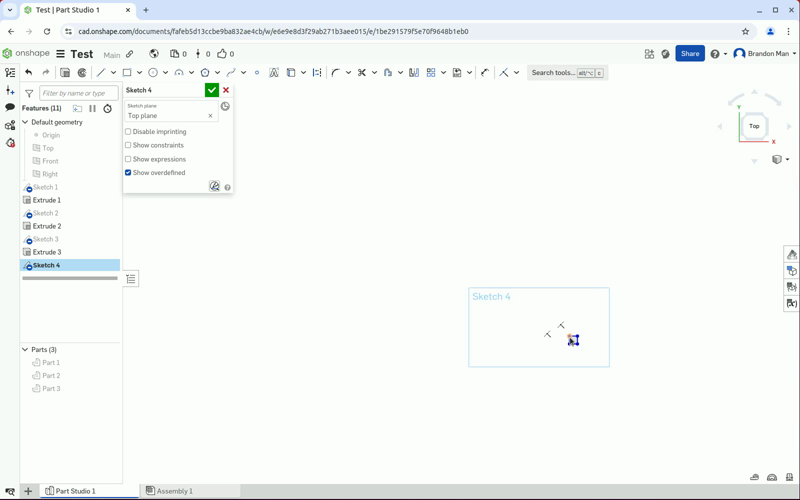
scroll(6)
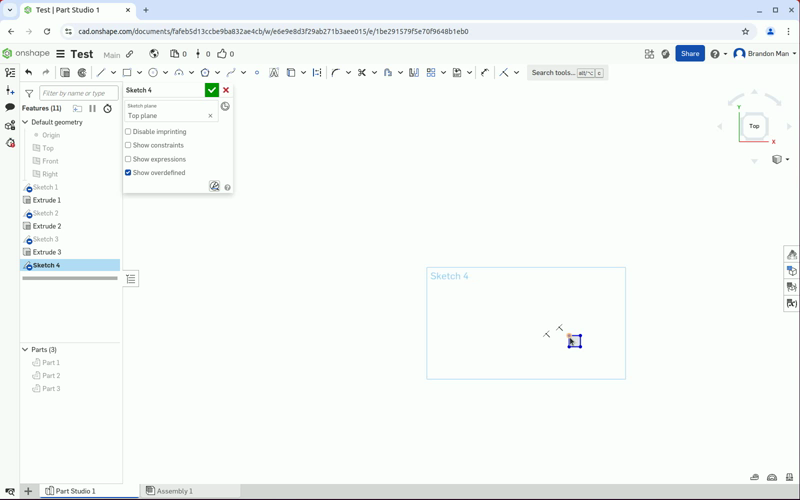
scroll(6)
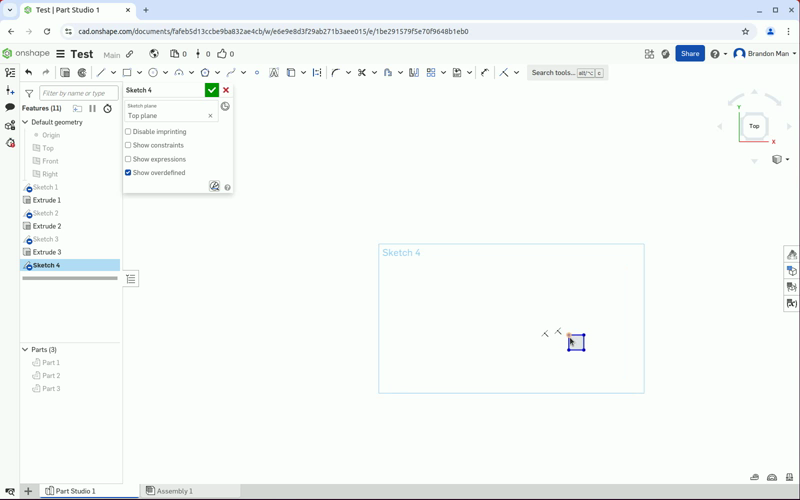
scroll(6)
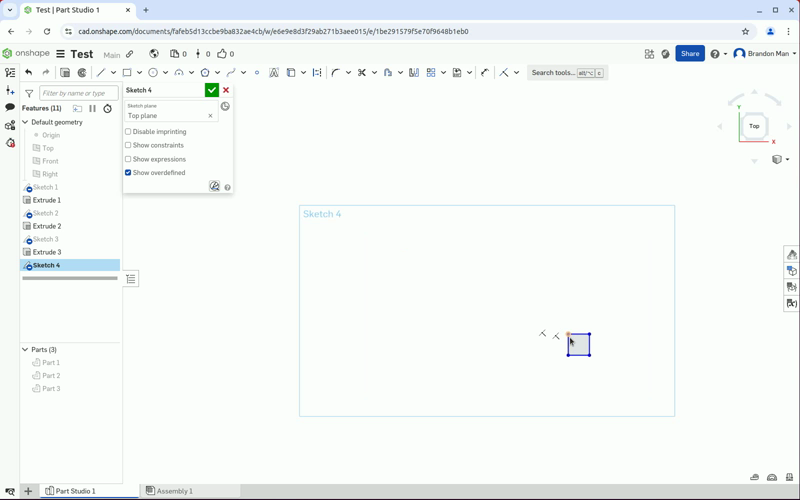
scroll(6)
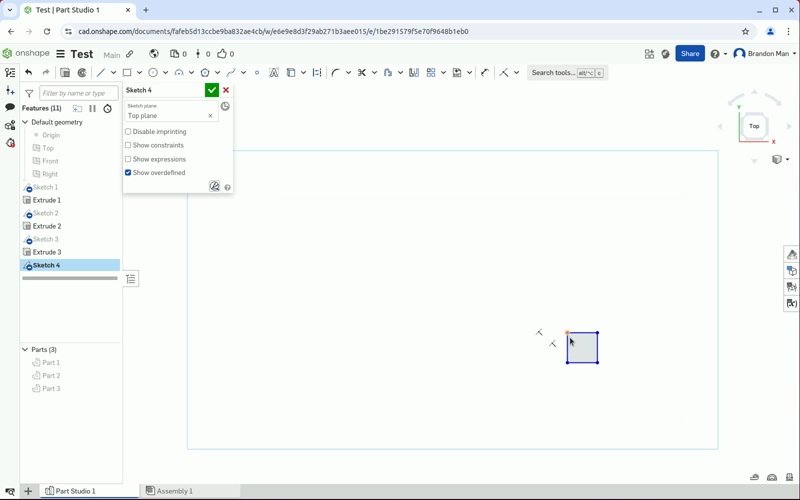
scroll(6)
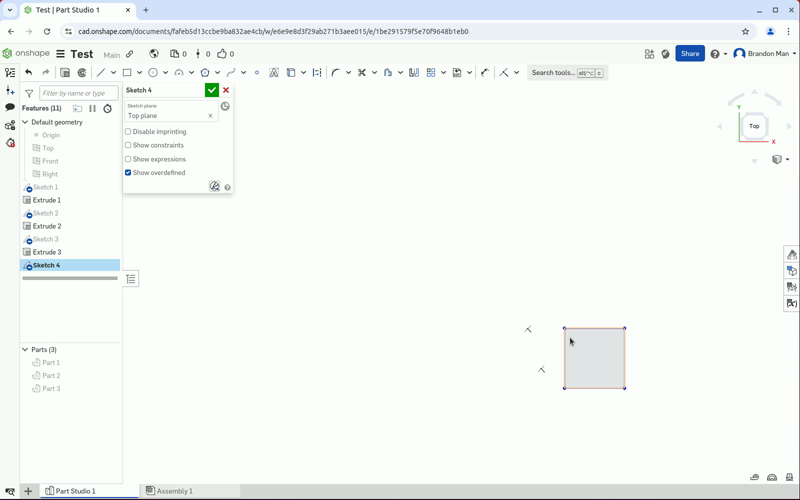
click(570, 337)
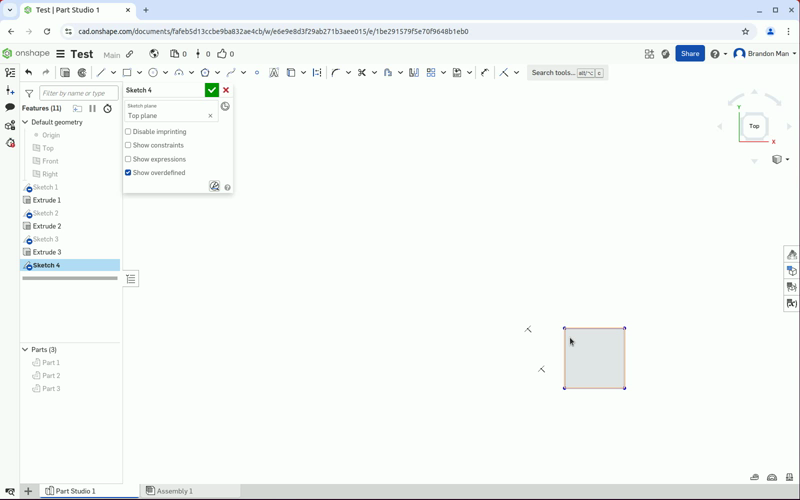
scroll(-6)
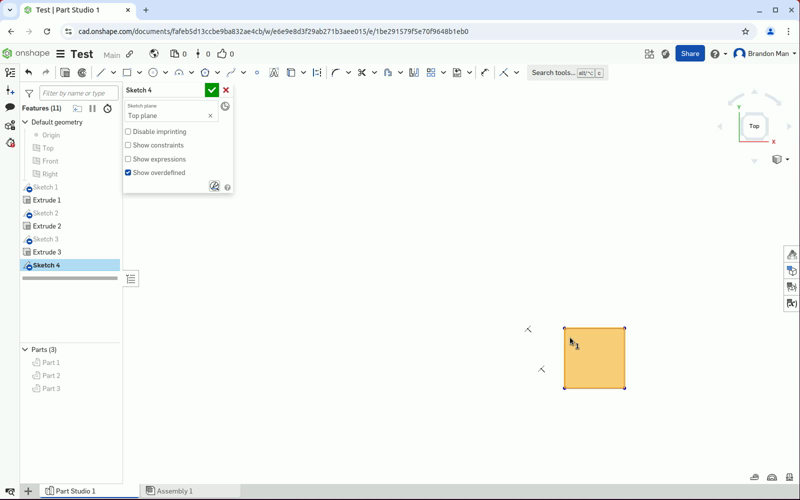
scroll(-6)
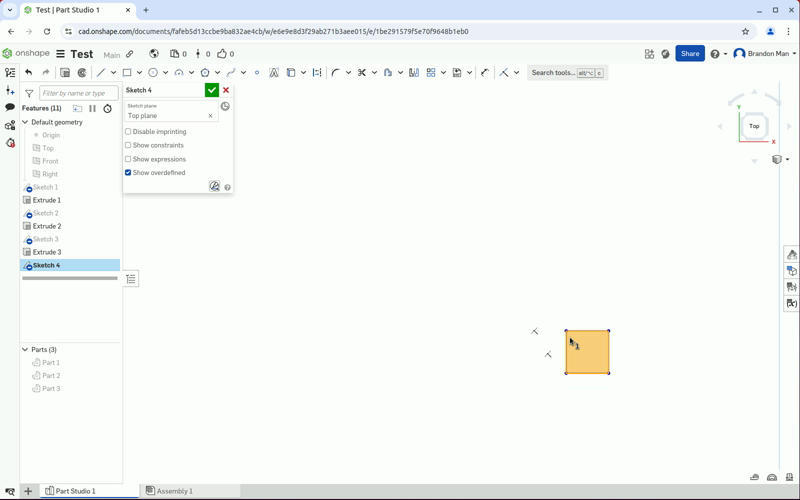
scroll(-6)
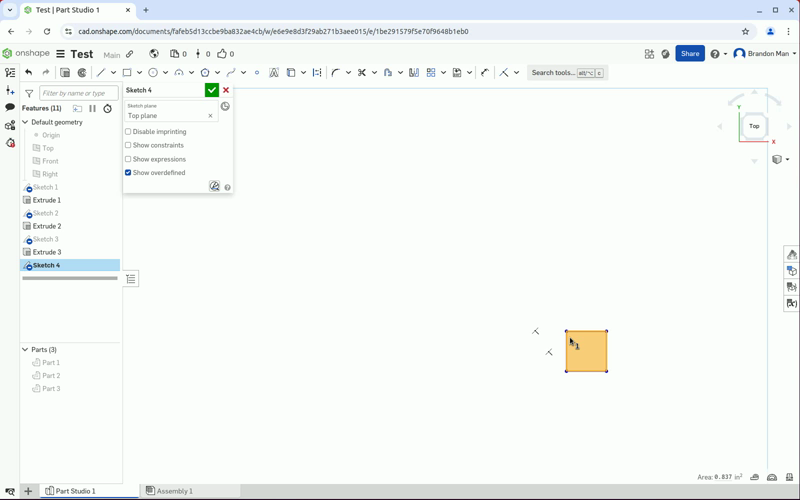
scroll(-6)
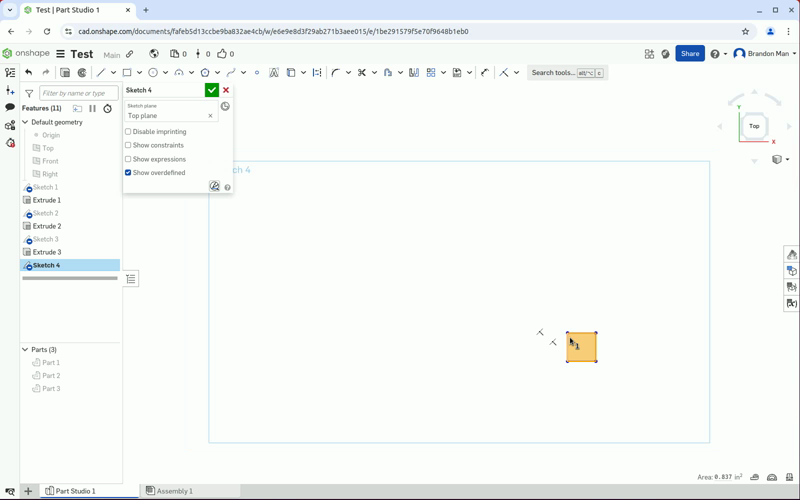
scroll(-6)
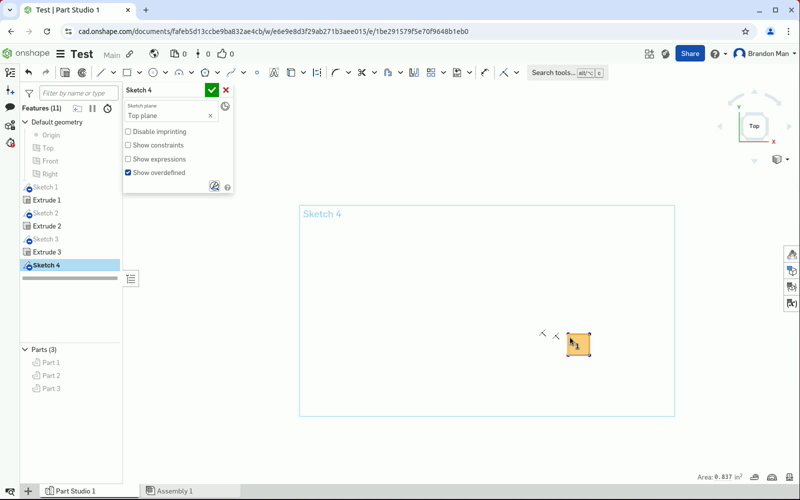
scroll(-6)
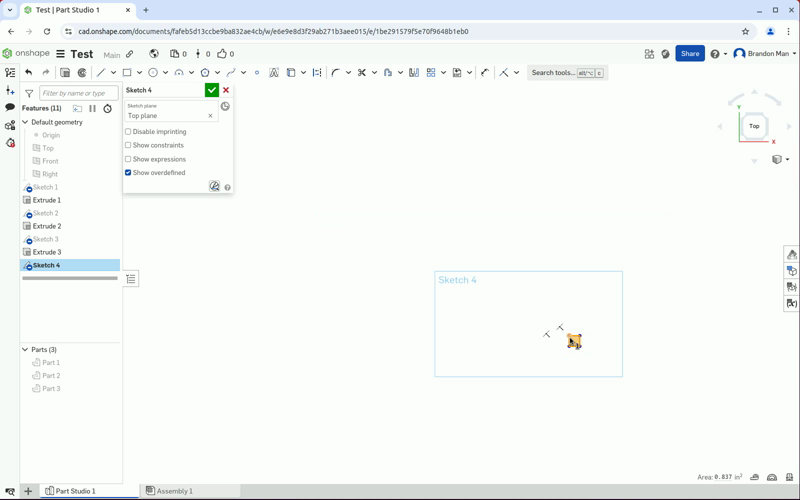
scroll(-6)
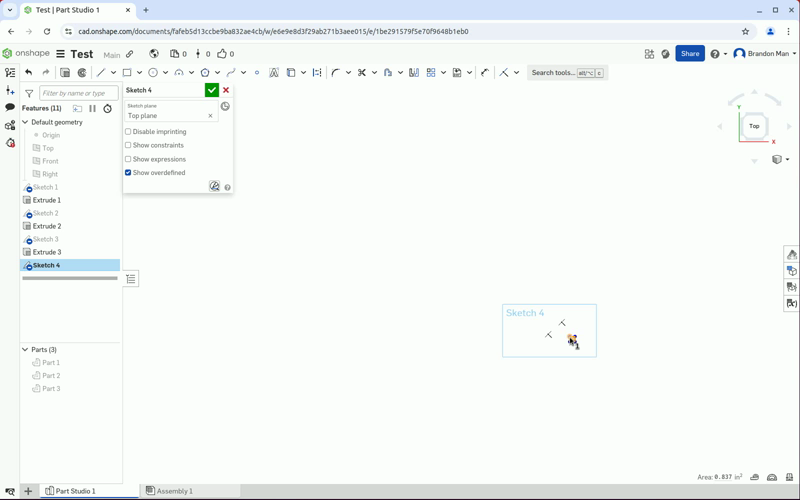
mouse_move(73, 352)
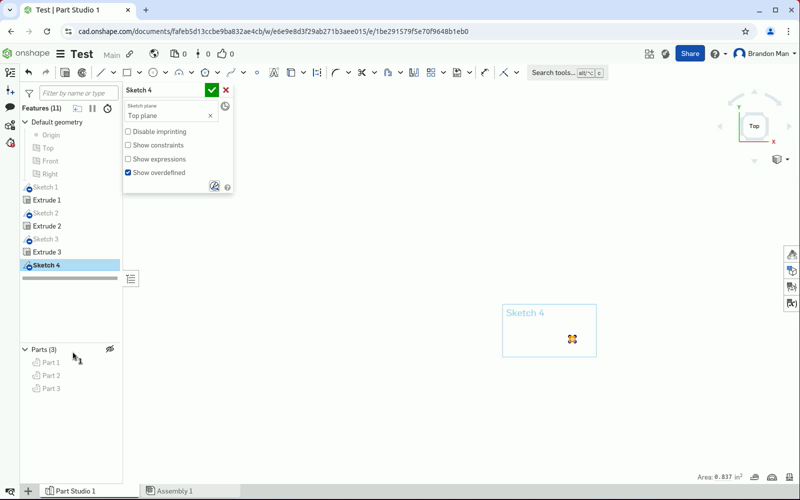
key(shift+y)
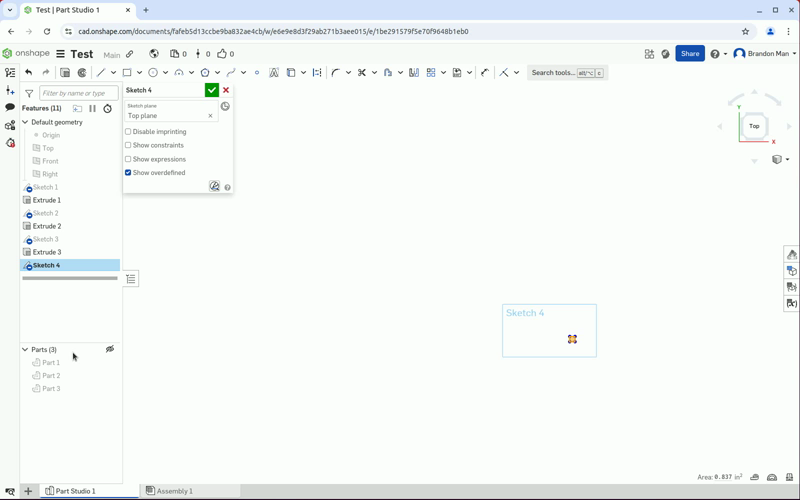
key(shift+e)
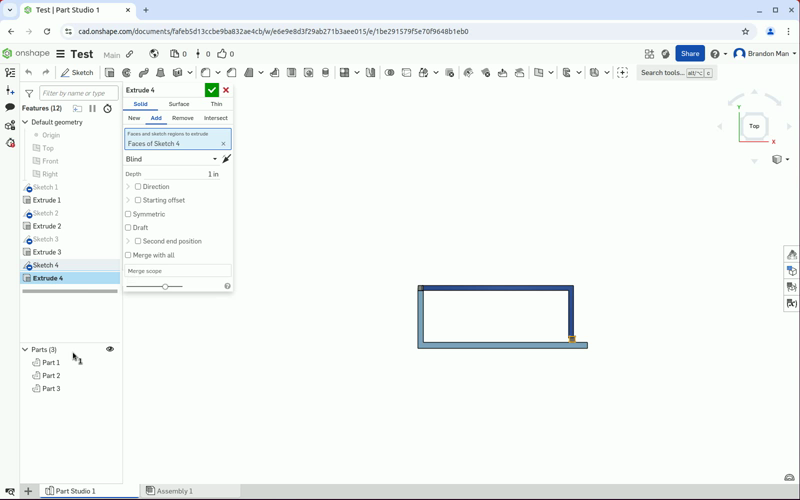
mouse_move(143, 106)
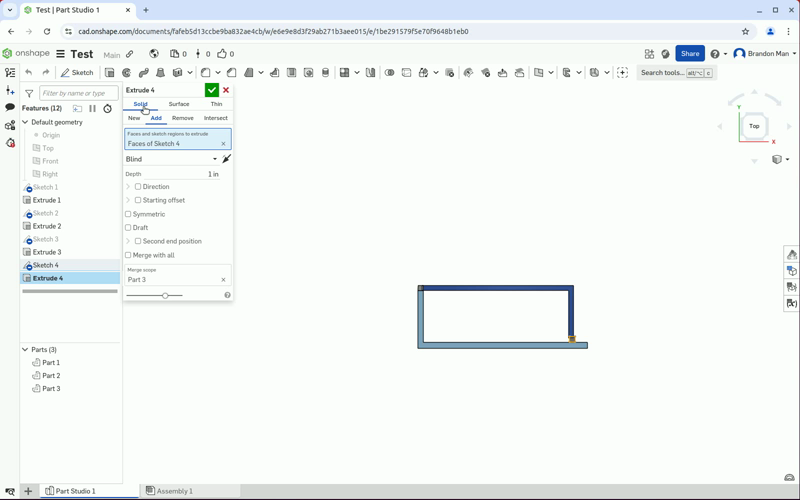
click(143, 106)
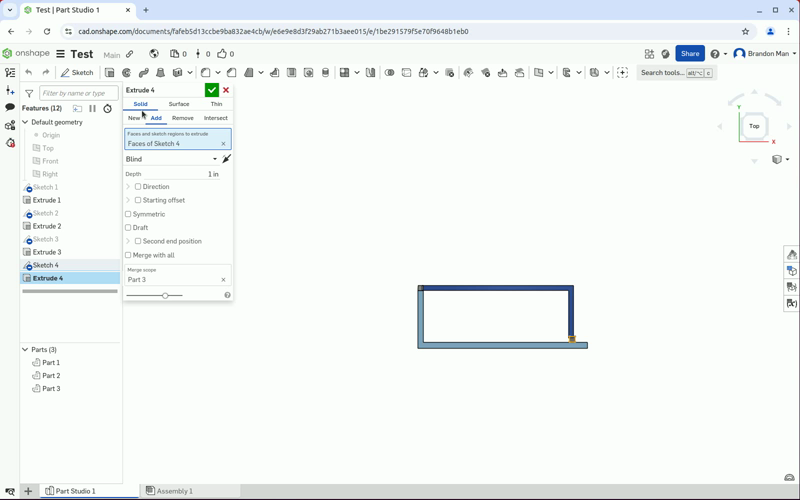
mouse_move(137, 120)
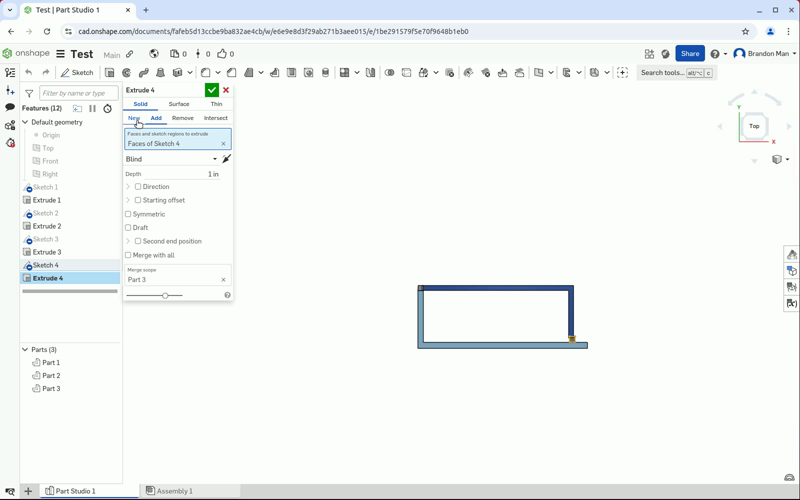
click(137, 120)
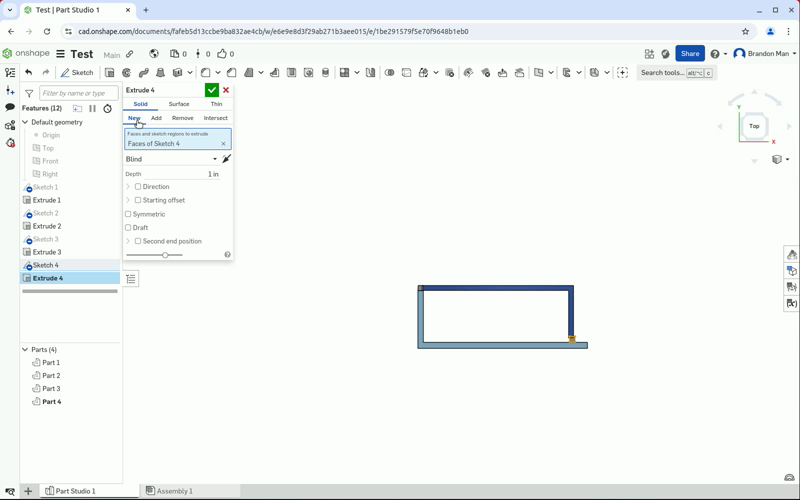
key(tab, 4)
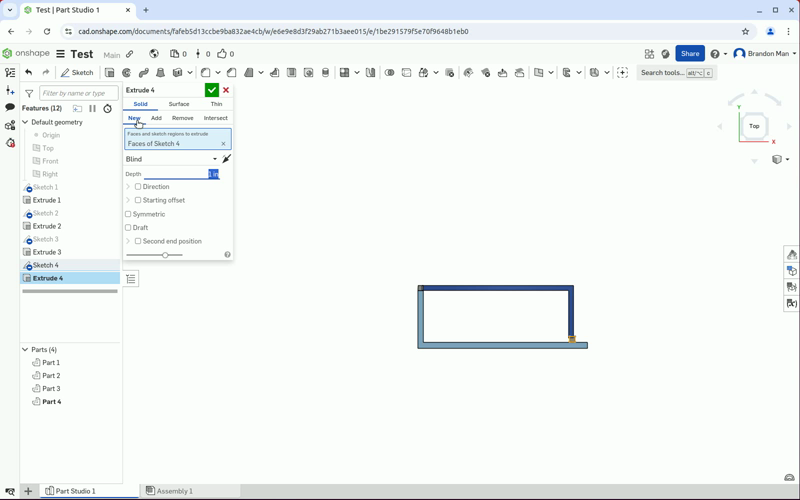
text(5.296)
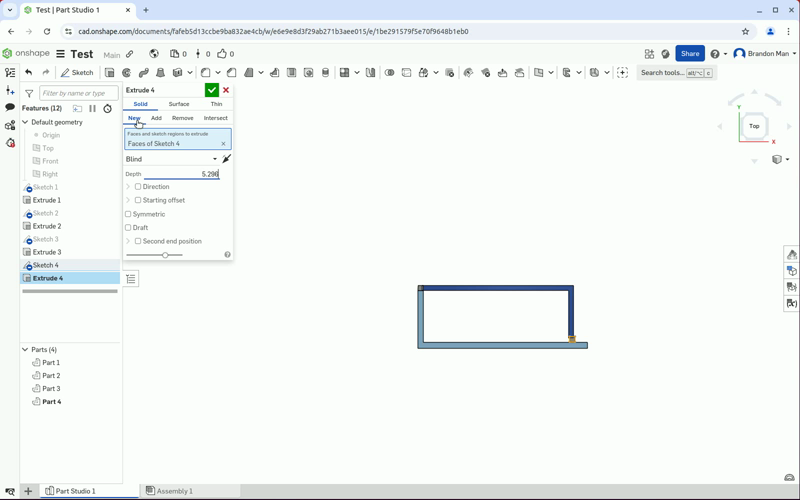
key(enter)
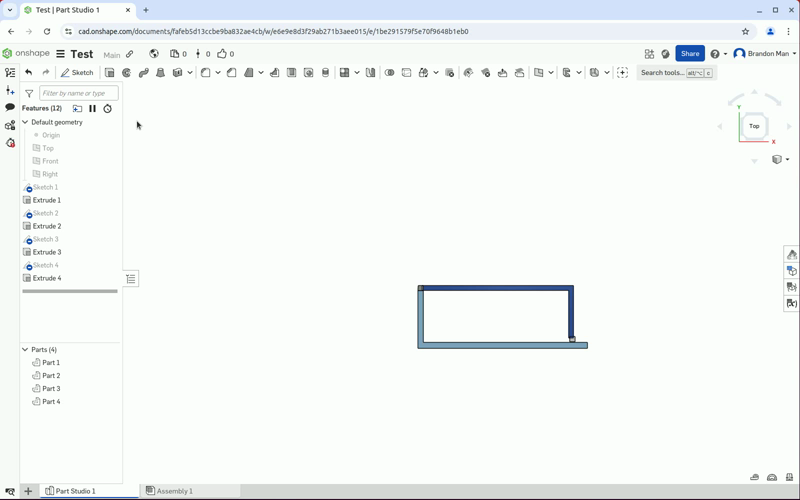
key(shift+h)
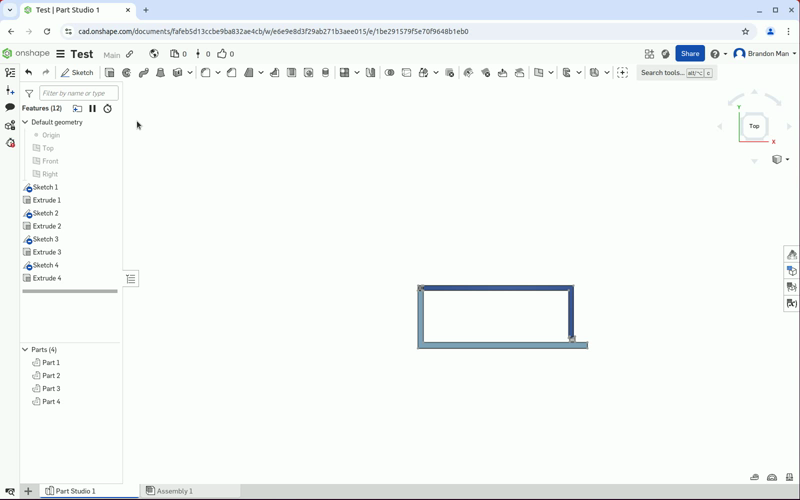
key(shift+h)
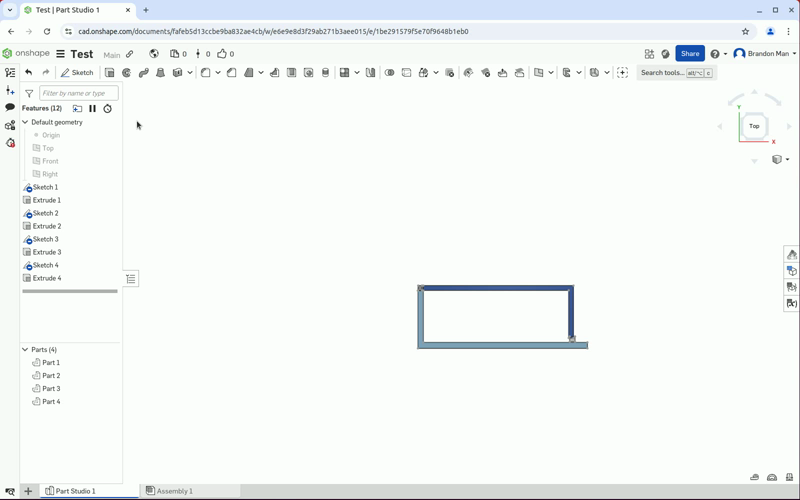
key(shift+7)
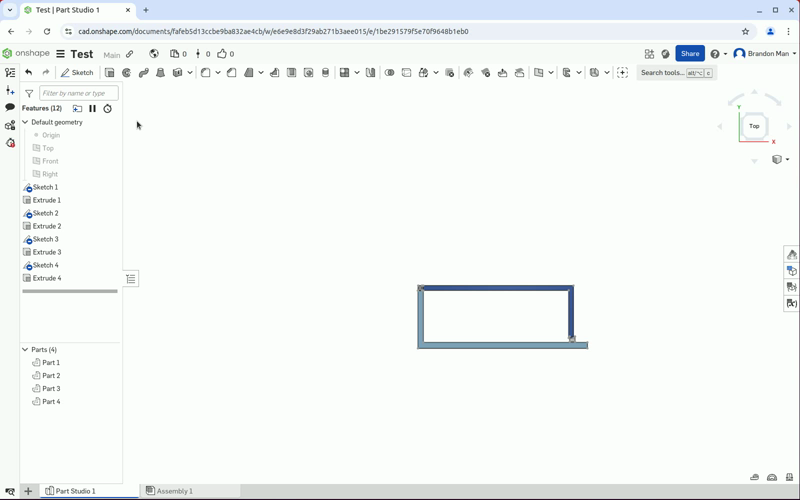
key(up, 3)
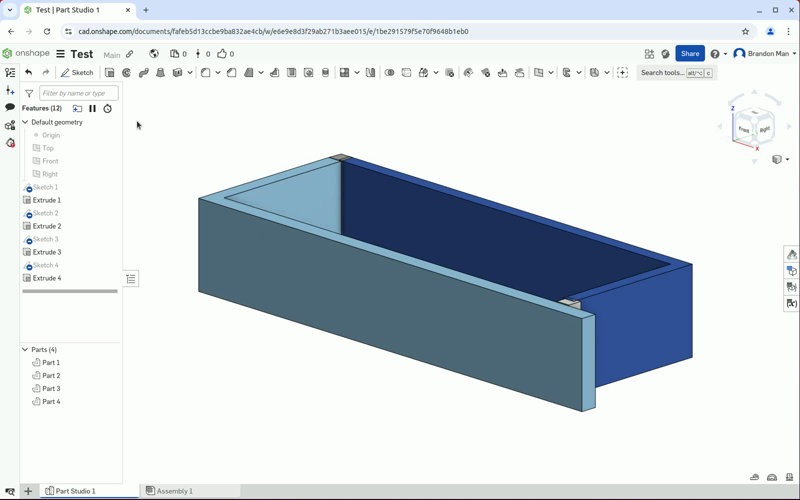
key(left, 3)
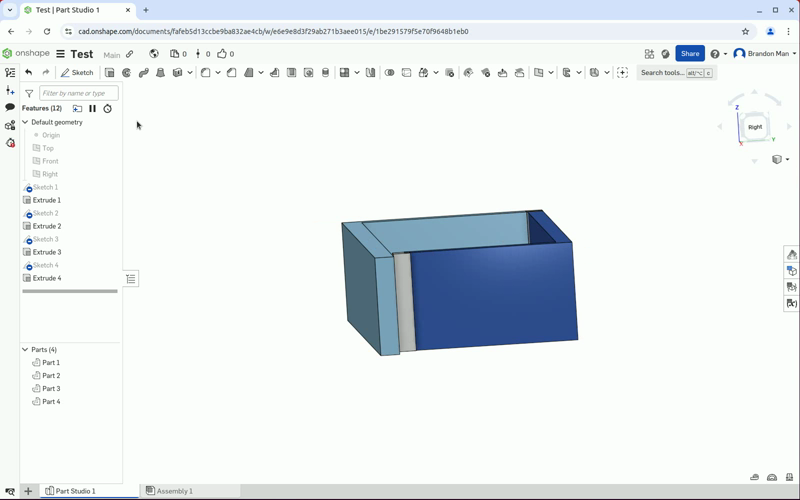
key(right, 3)
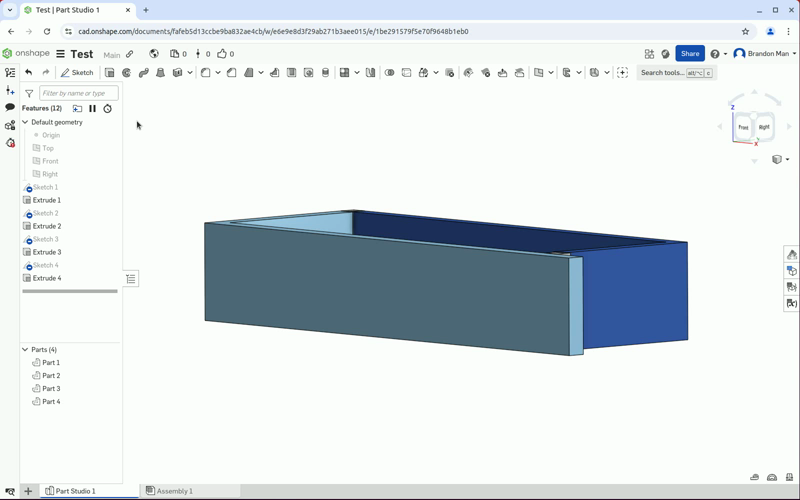
key(down, 3)
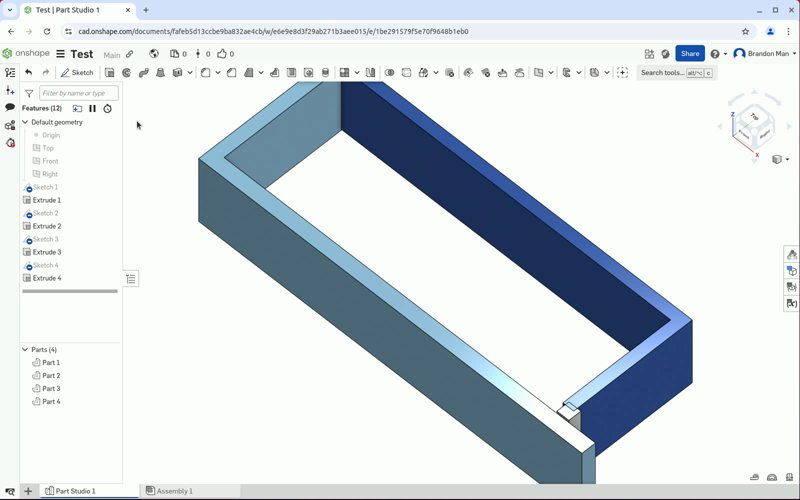
mouse_move(73, 189)
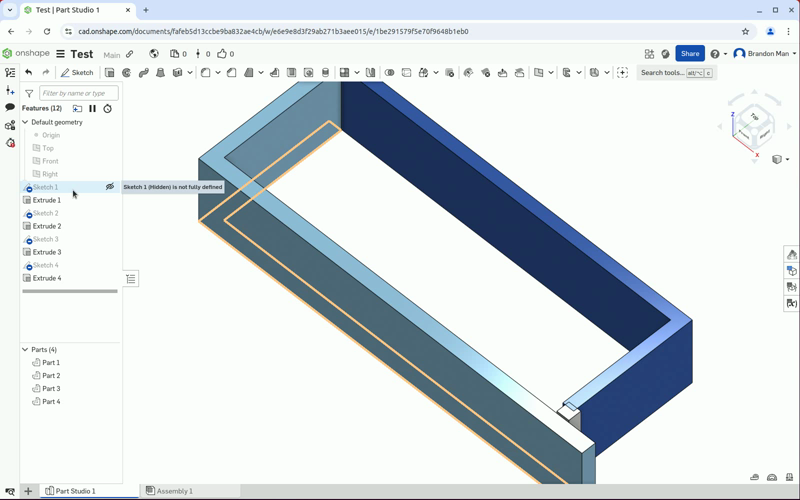
click(73, 189)